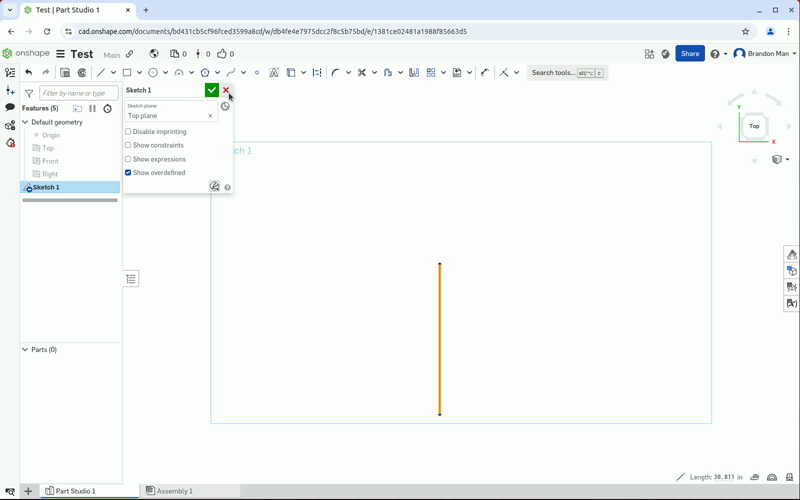
key(shift+h)
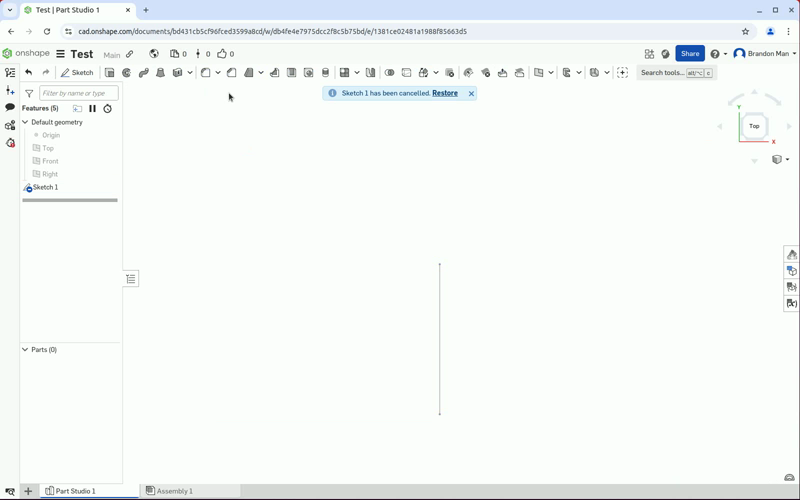
key(shift+s)
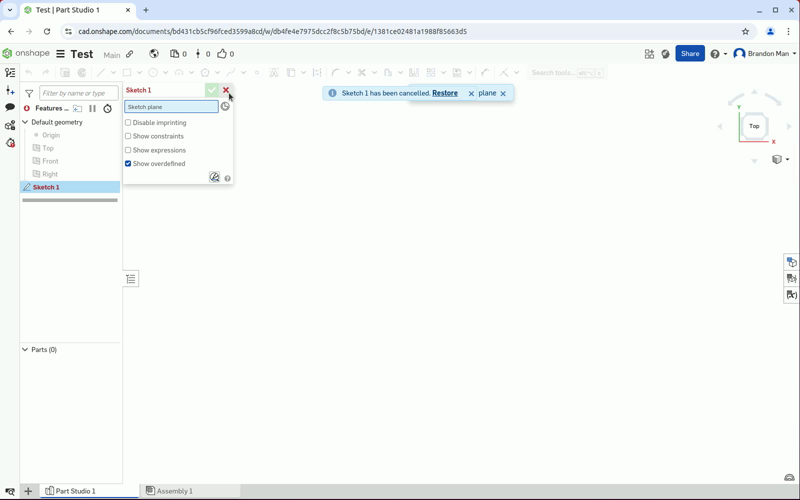
mouse_move(73, 150)
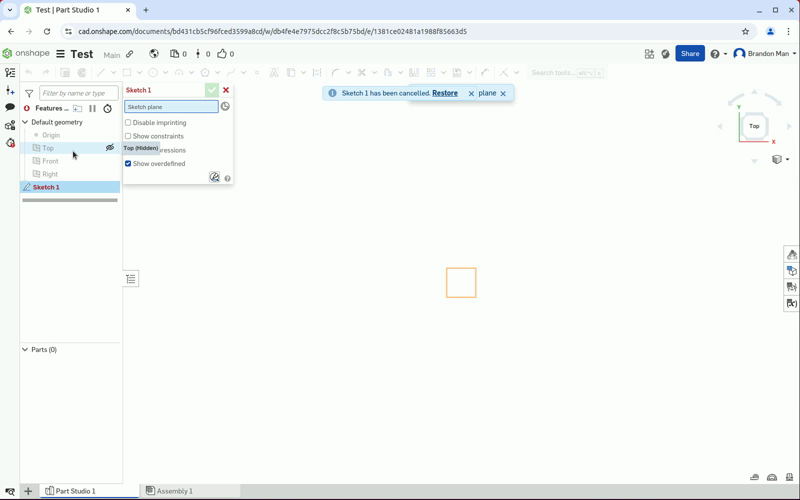
click(73, 150)
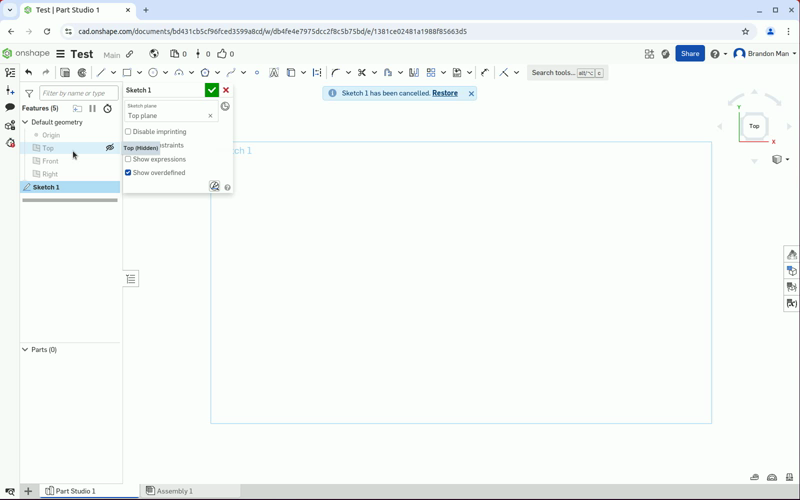
mouse_move(73, 352)
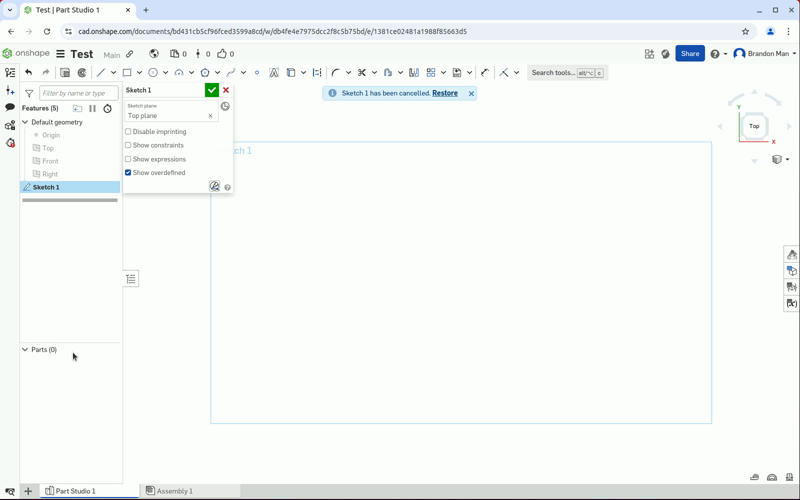
key(y)
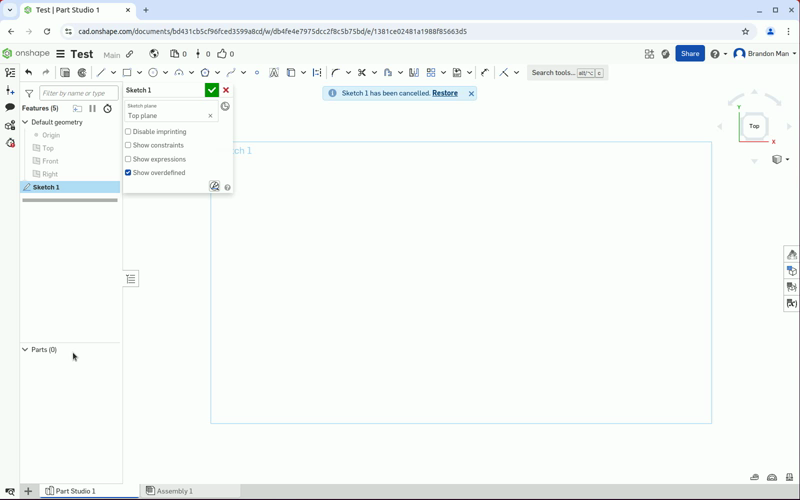
key(l)
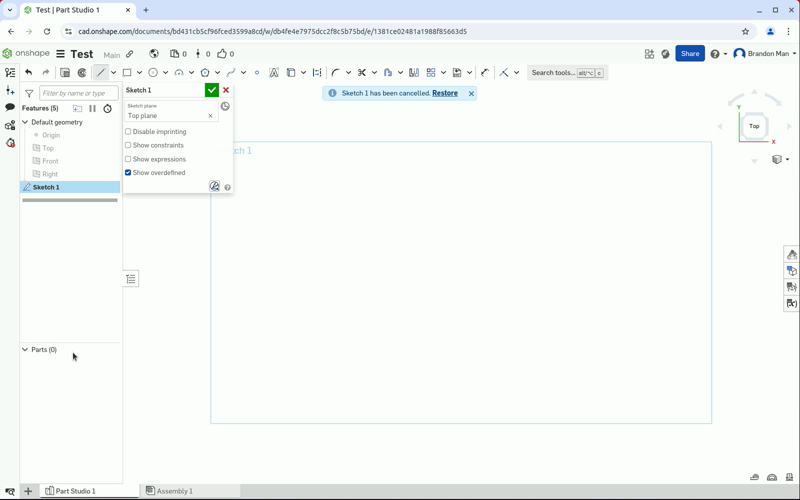
key_down(shift)
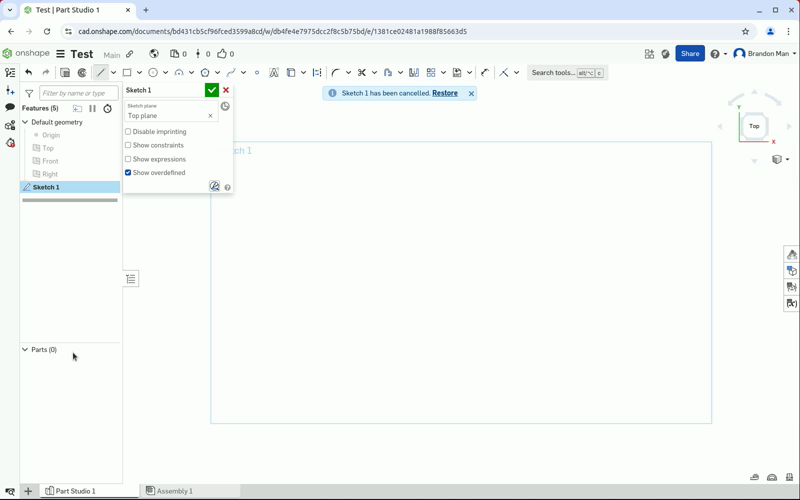
mouse_move(460, 282)
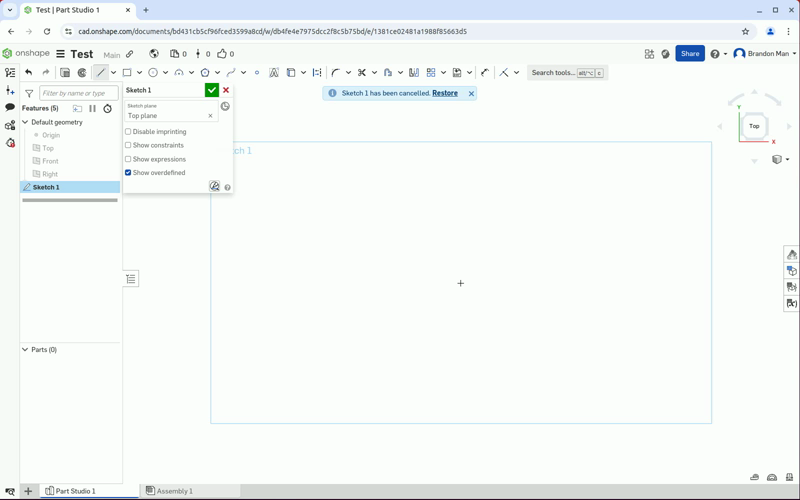
click(460, 282)
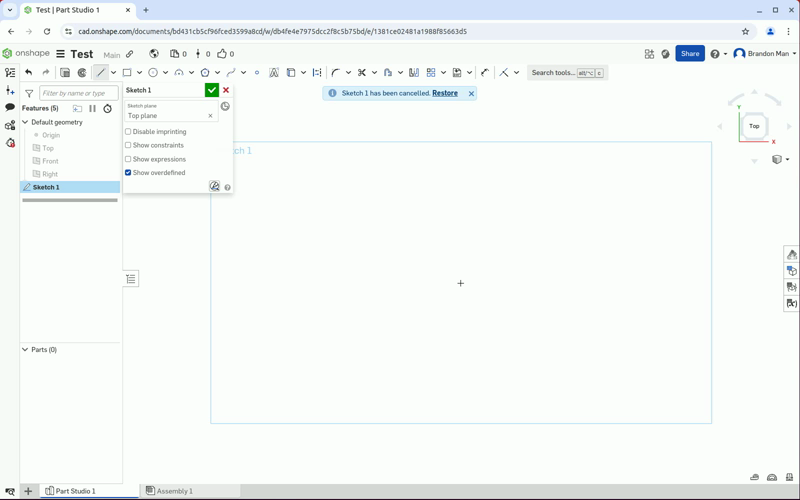
key_up(shift)
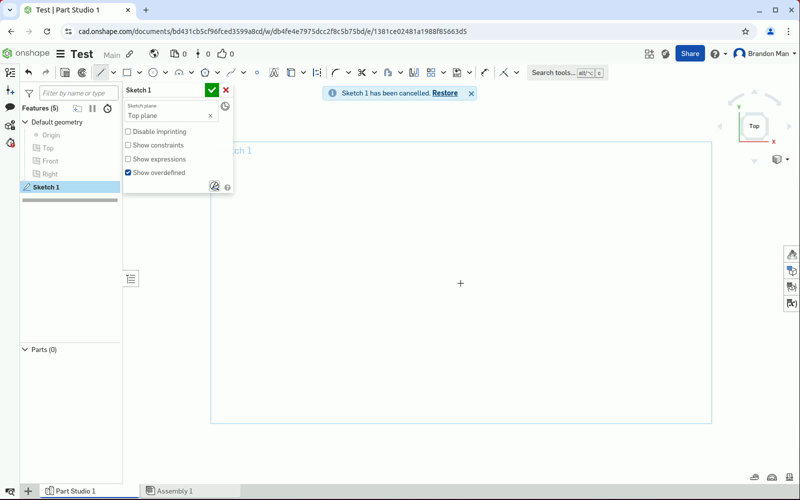
key_down(shift)
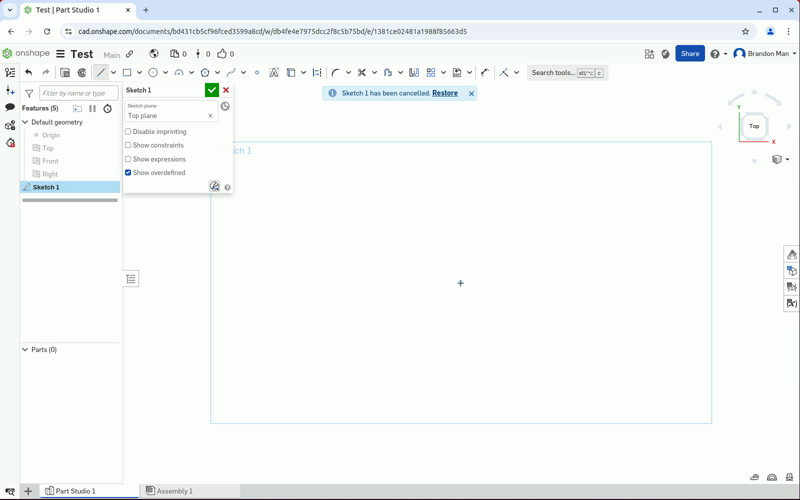
mouse_move(490, 282)
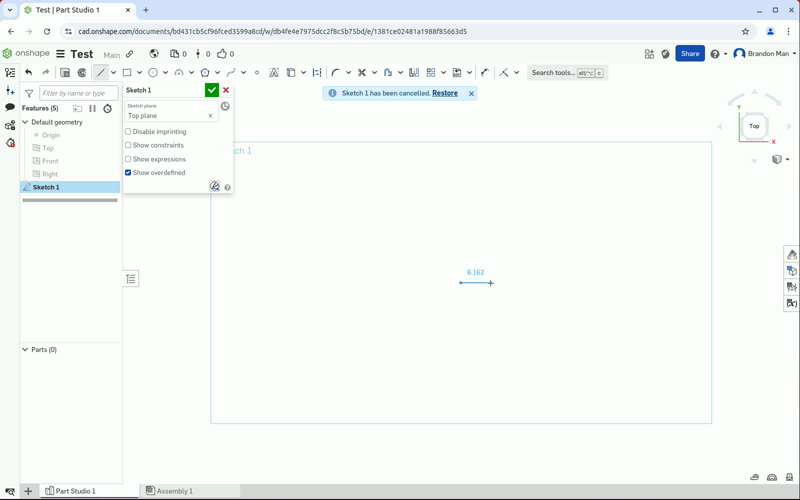
mouse_move(462, 282)
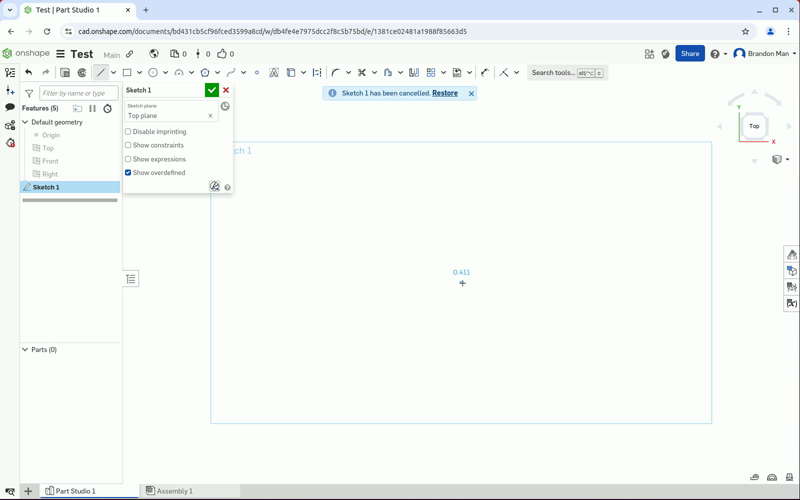
scroll(6)
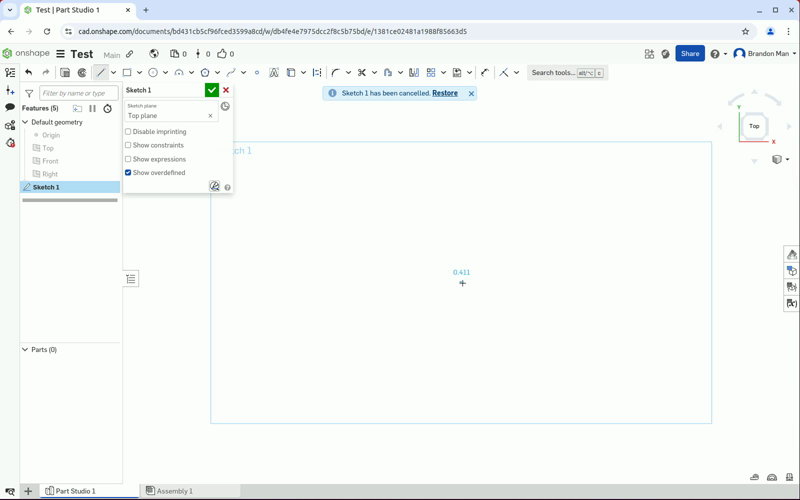
scroll(6)
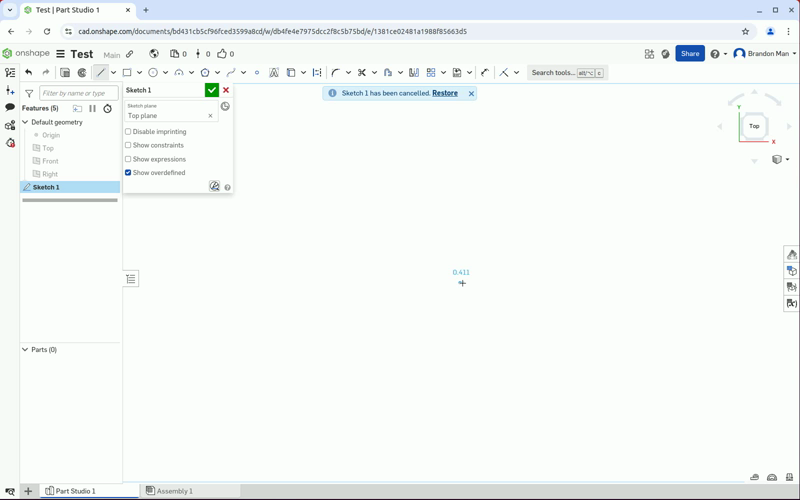
scroll(6)
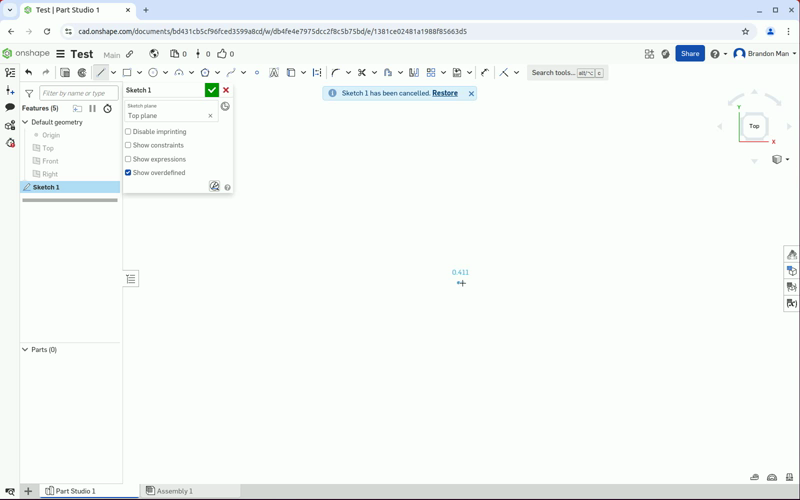
scroll(6)
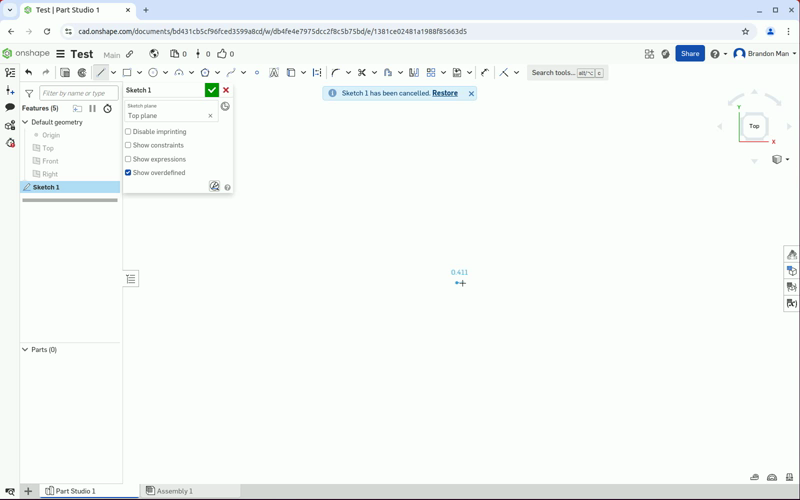
scroll(6)
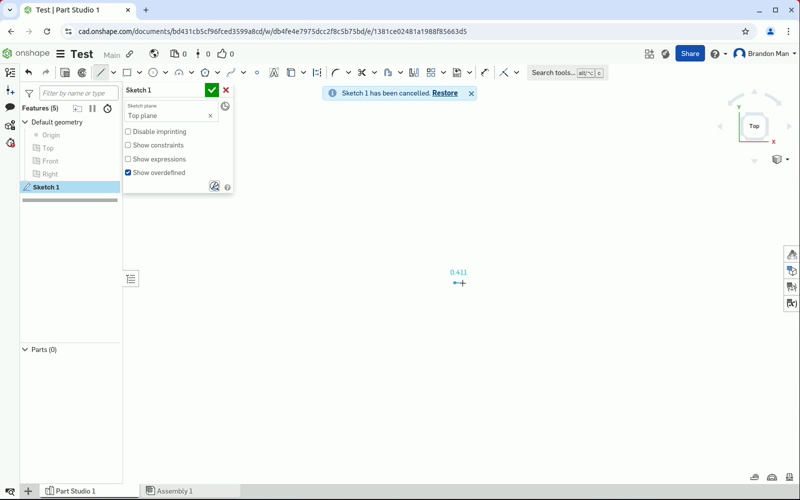
scroll(6)
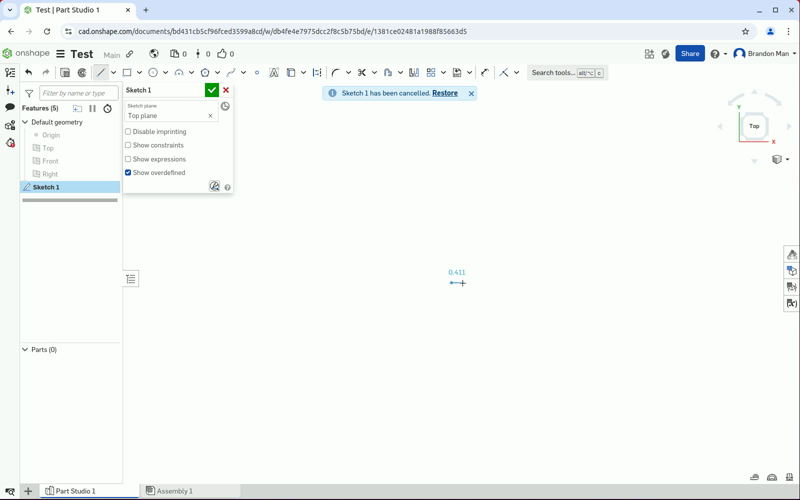
scroll(6)
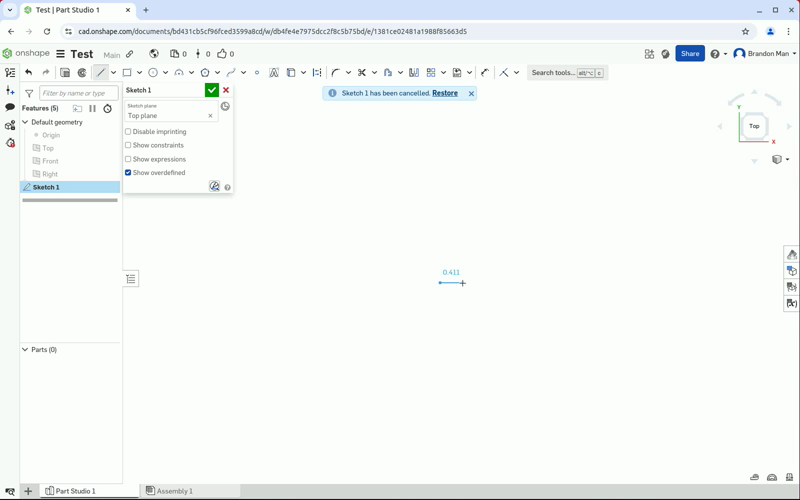
click(462, 282)
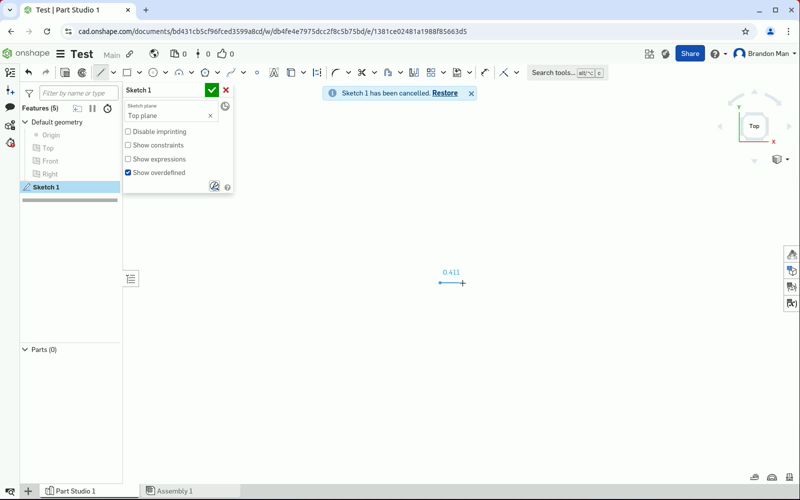
scroll(-6)
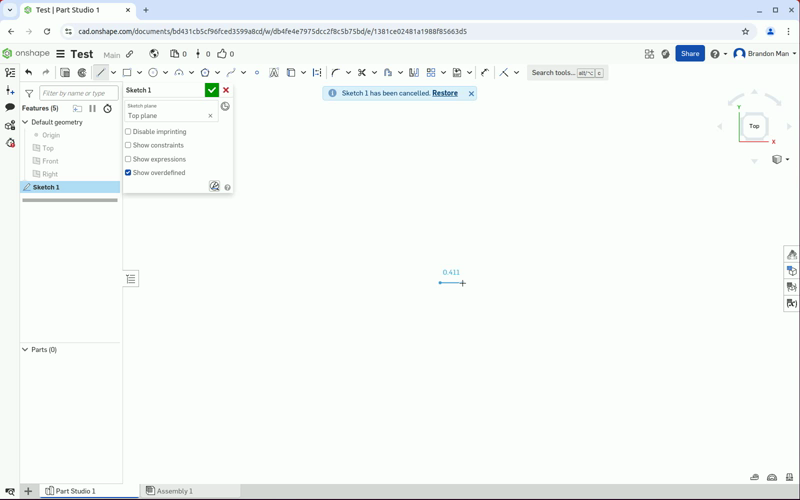
scroll(-6)
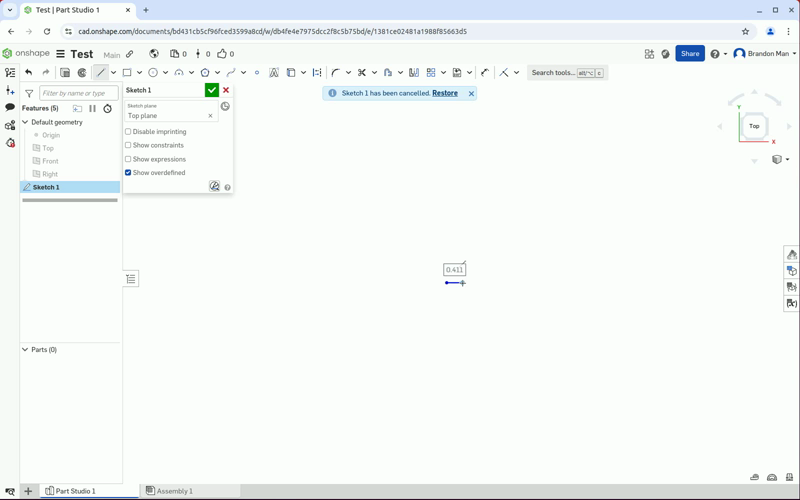
scroll(-6)
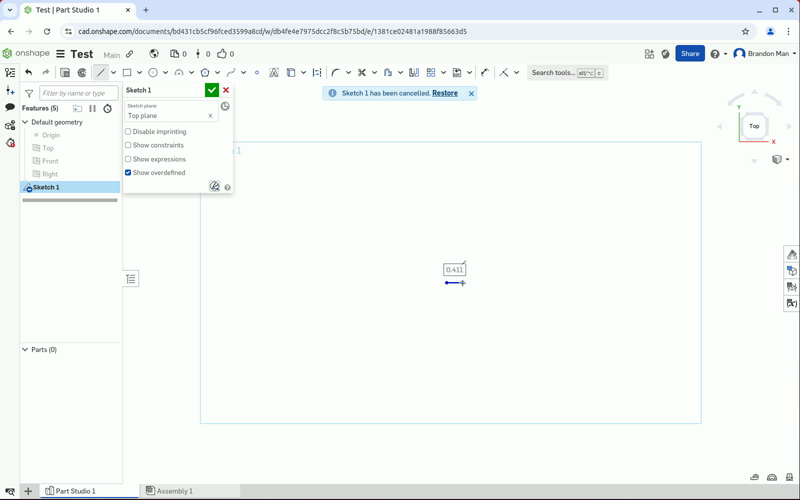
scroll(-6)
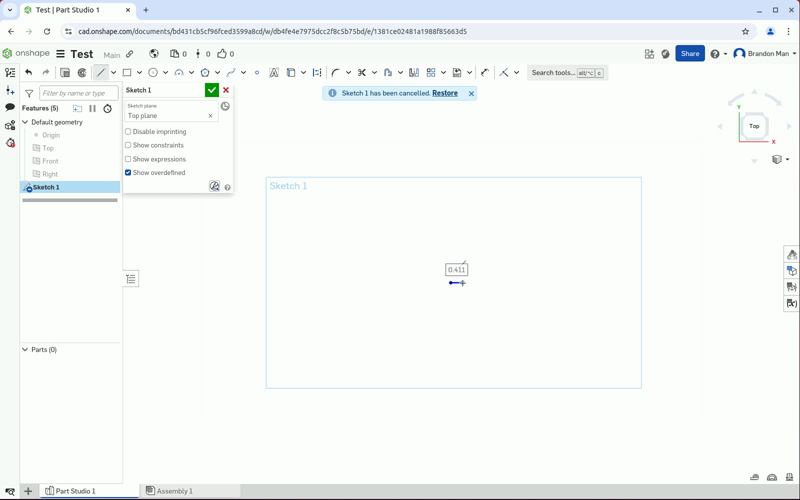
scroll(-6)
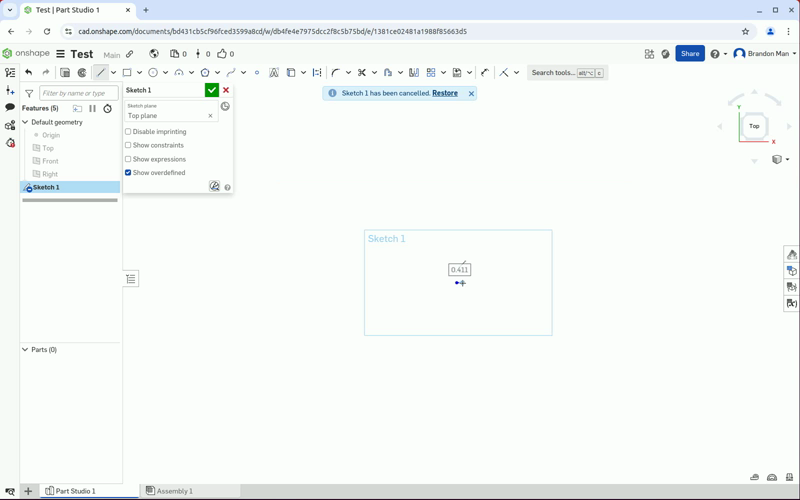
scroll(-6)
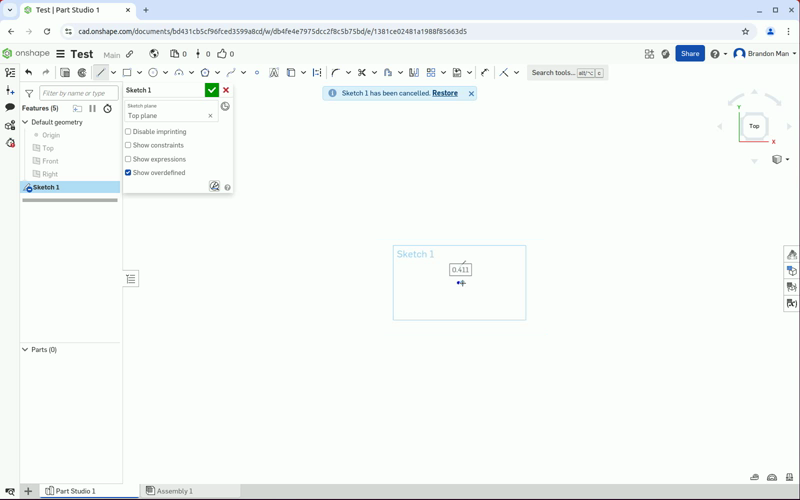
scroll(-6)
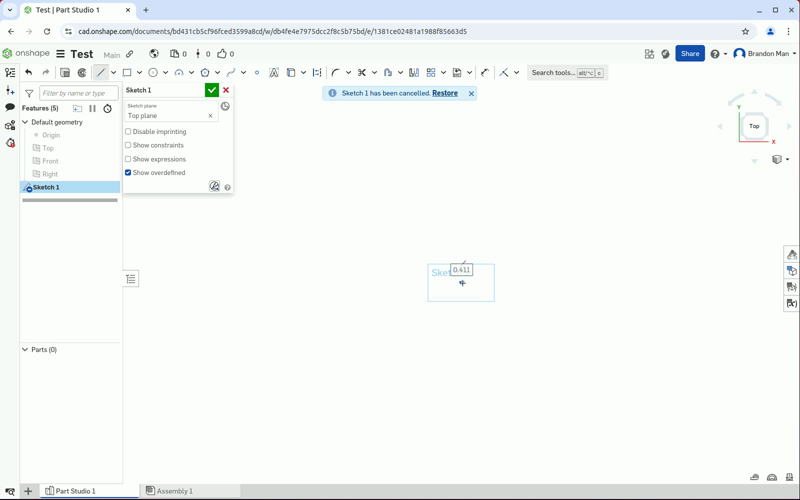
key_up(shift)
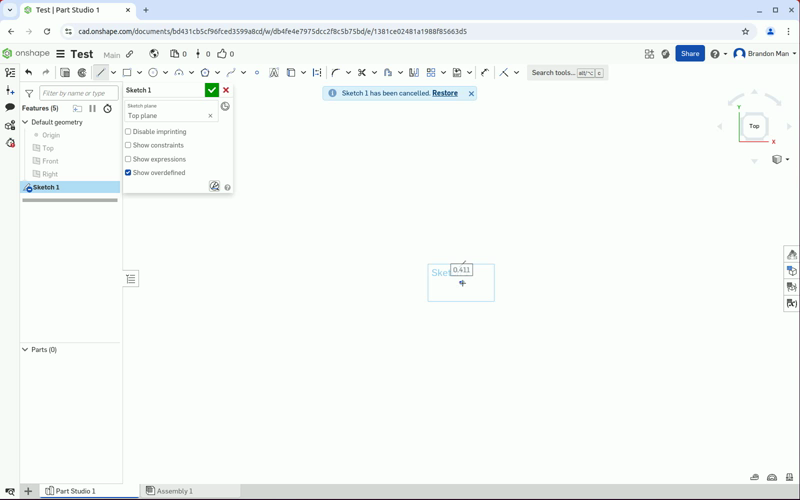
key_down(shift)
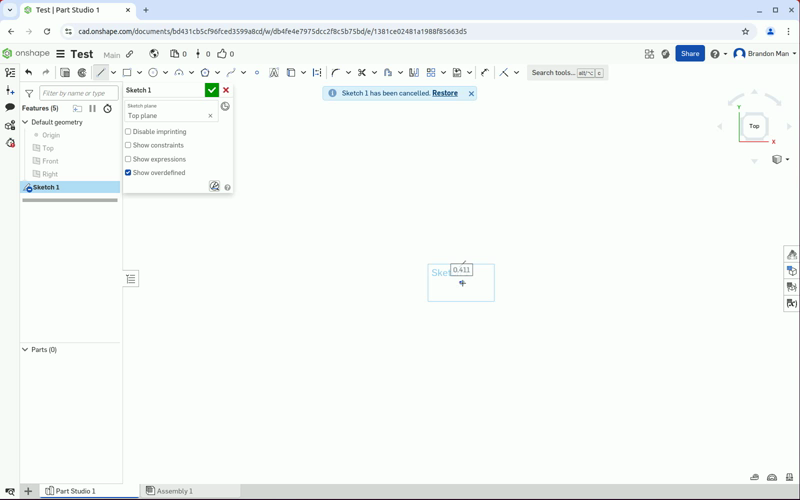
mouse_move(492, 282)
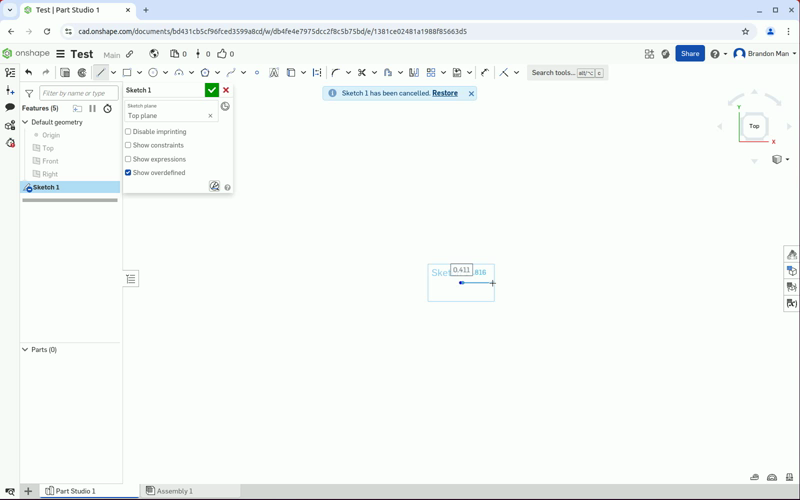
mouse_move(462, 235)
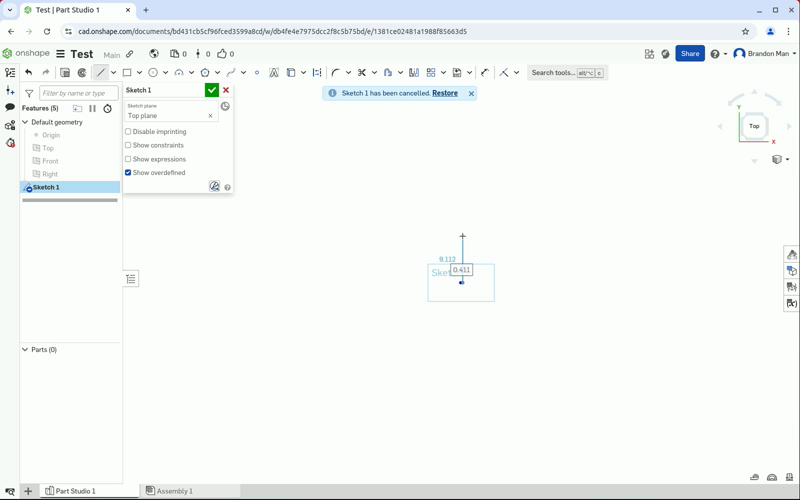
click(462, 235)
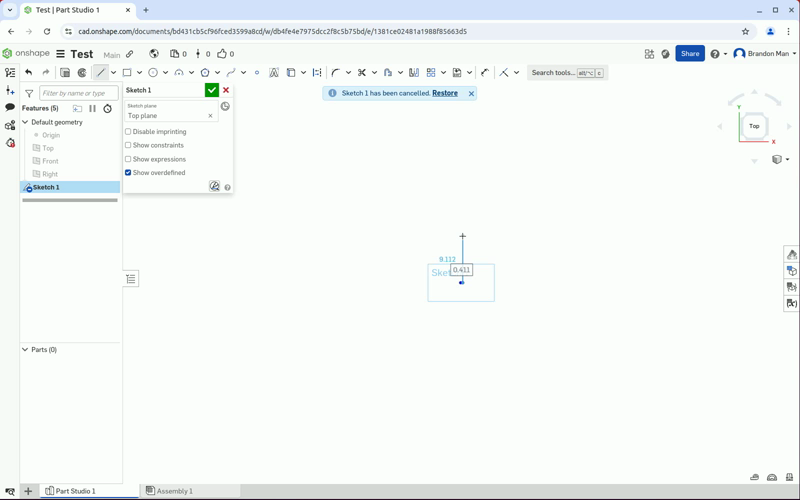
key_up(shift)
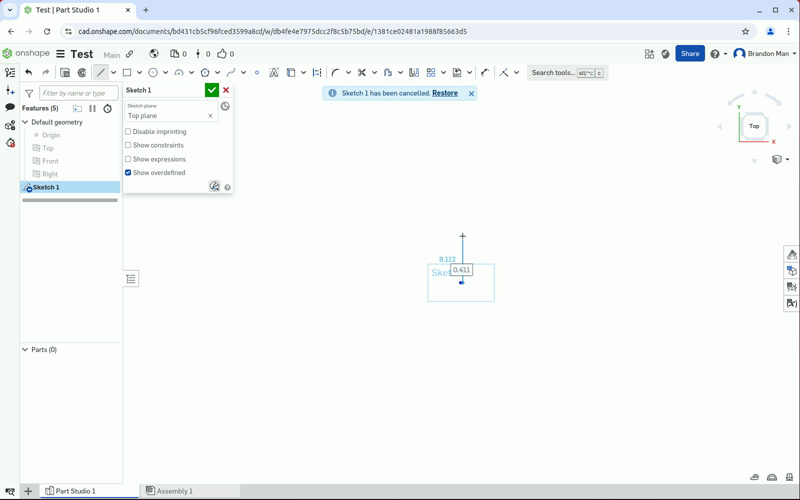
key_down(shift)
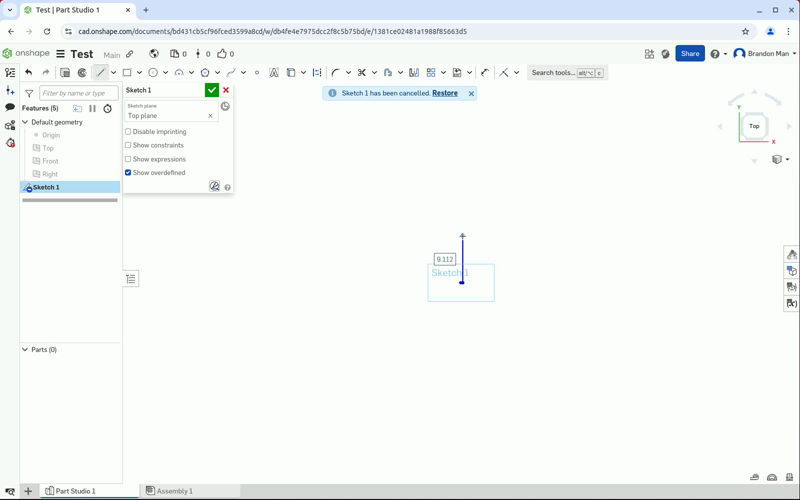
mouse_move(492, 235)
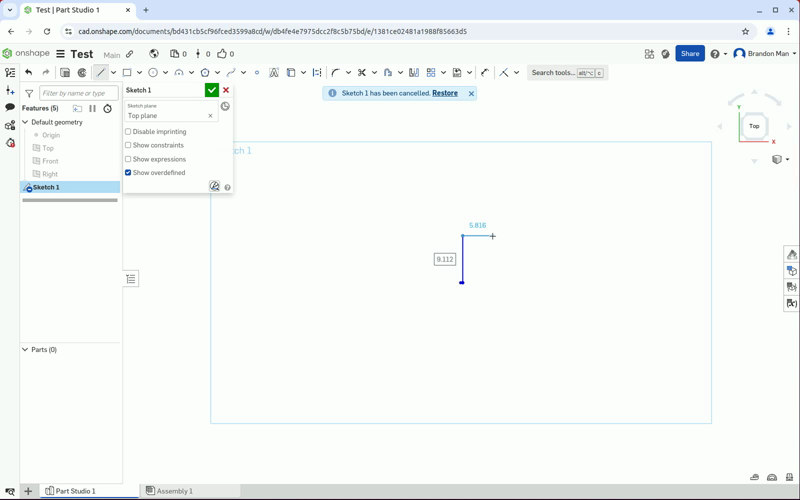
mouse_move(460, 235)
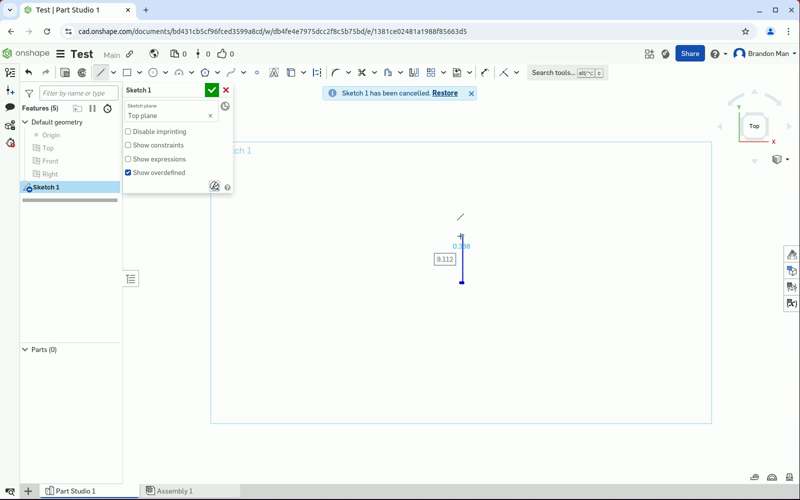
scroll(6)
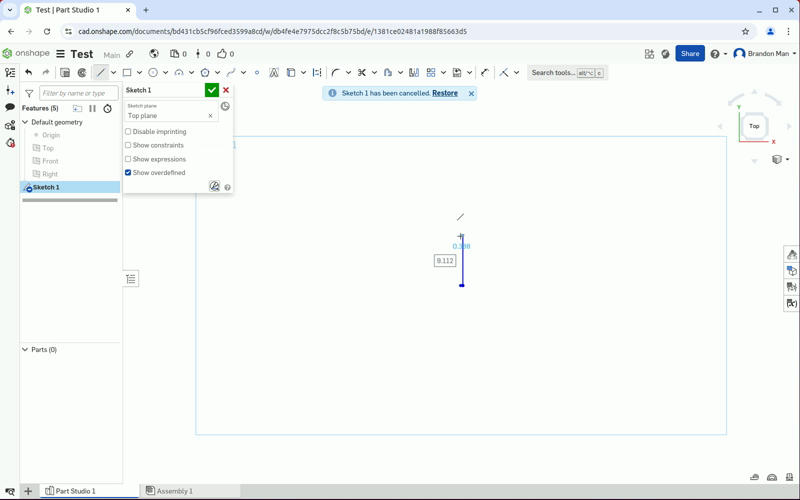
scroll(6)
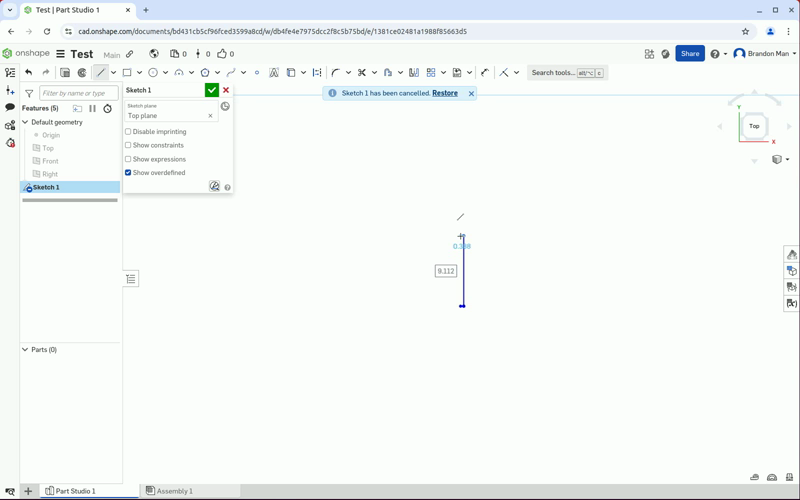
scroll(6)
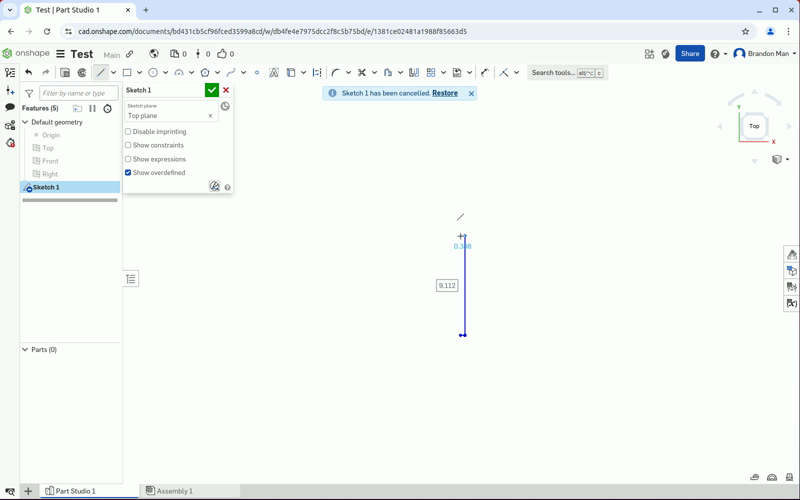
scroll(6)
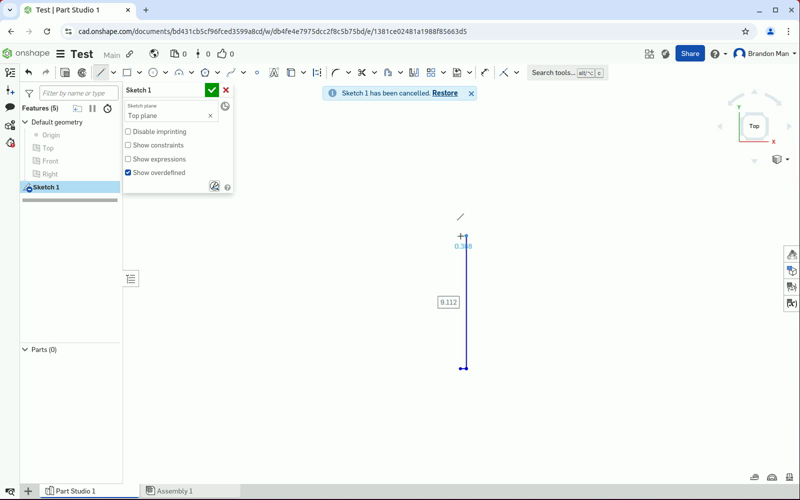
scroll(6)
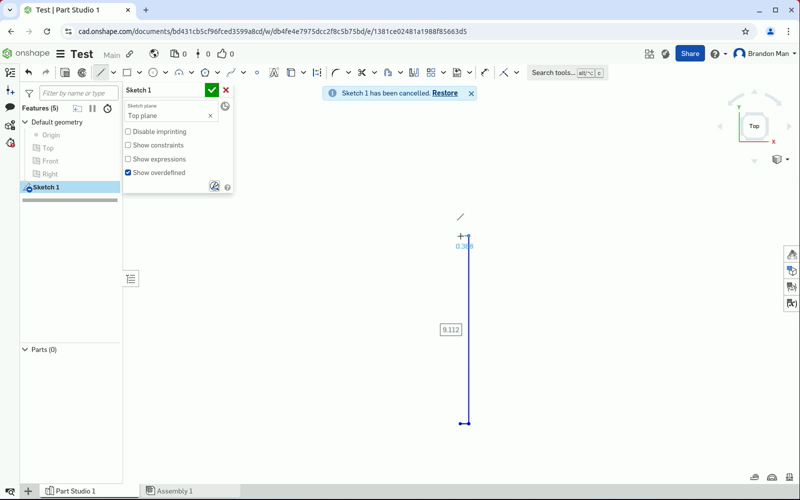
scroll(6)
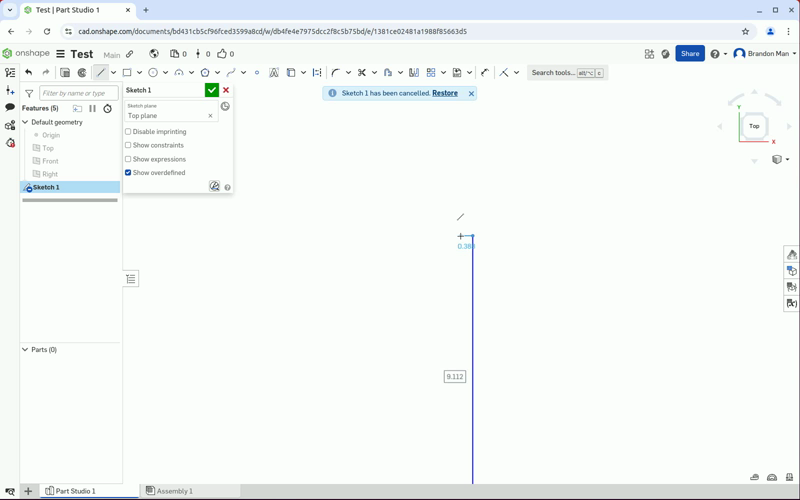
scroll(6)
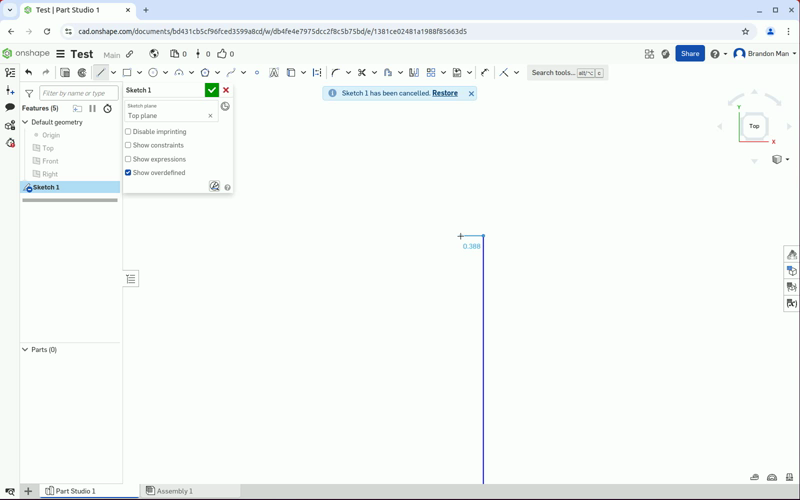
click(460, 235)
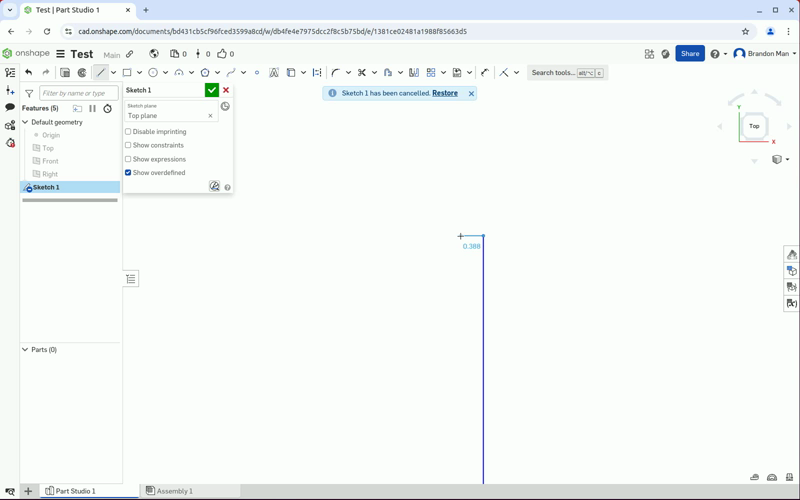
scroll(-6)
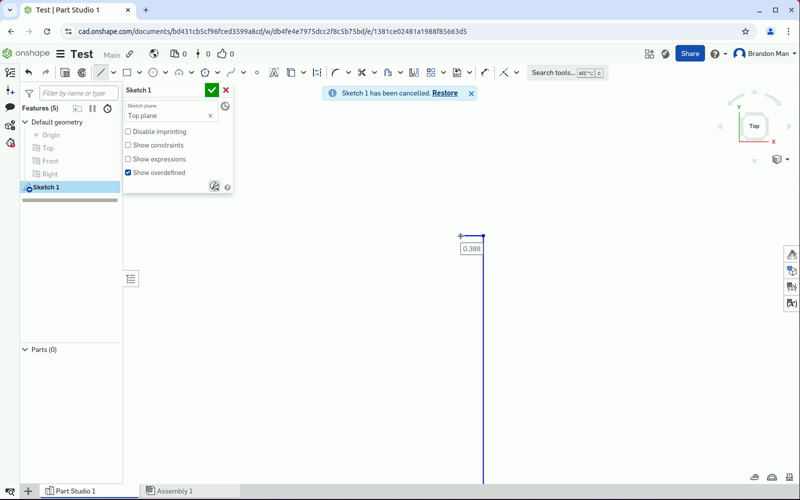
scroll(-6)
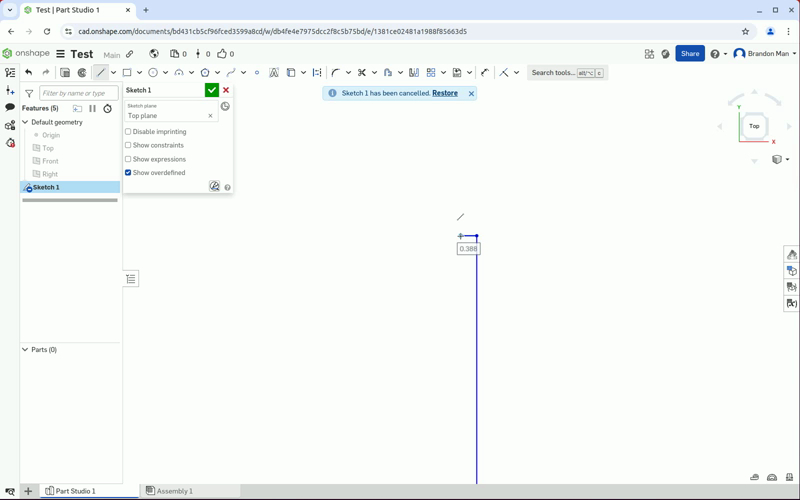
scroll(-6)
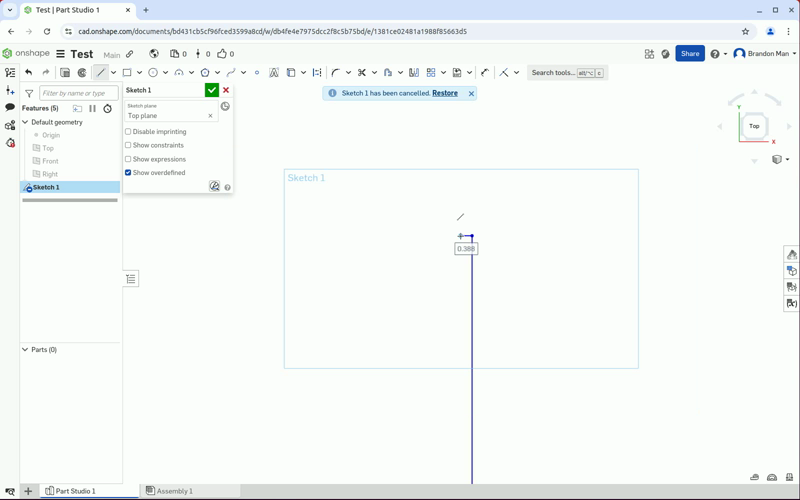
scroll(-6)
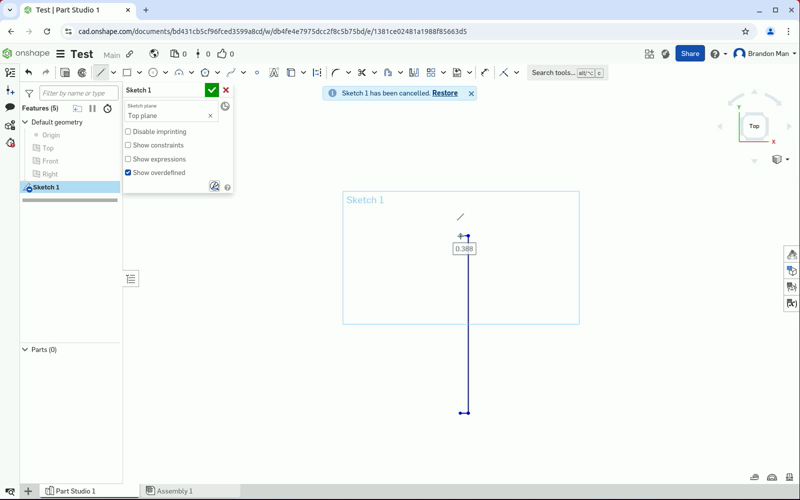
scroll(-6)
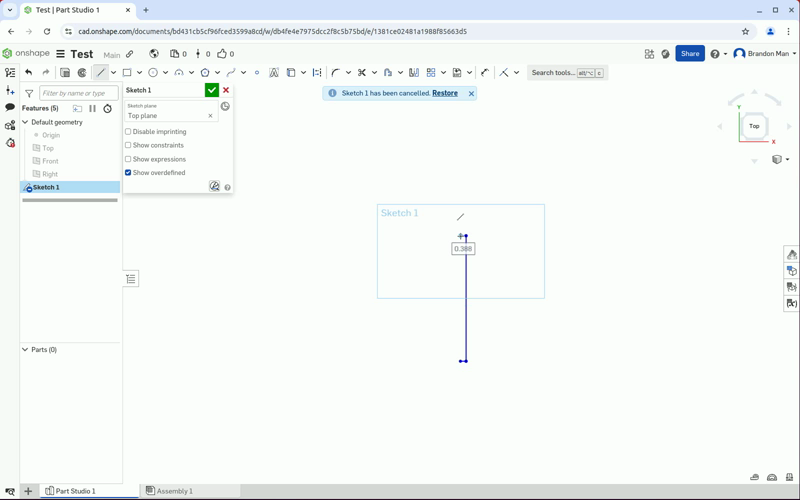
scroll(-6)
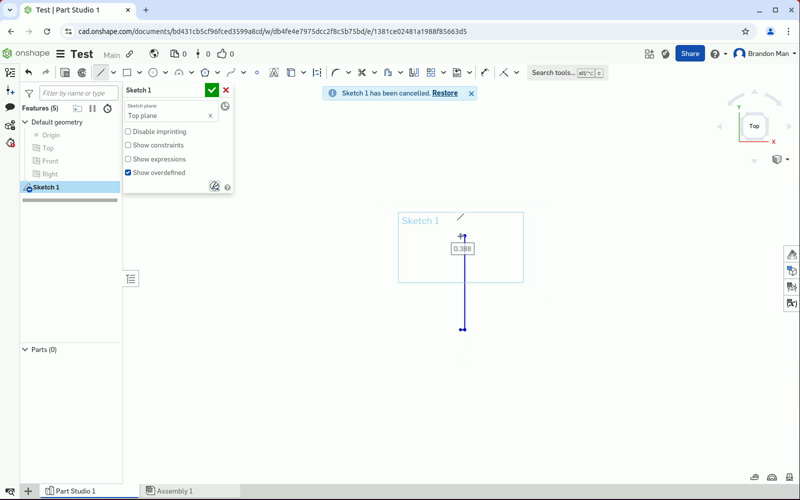
scroll(-6)
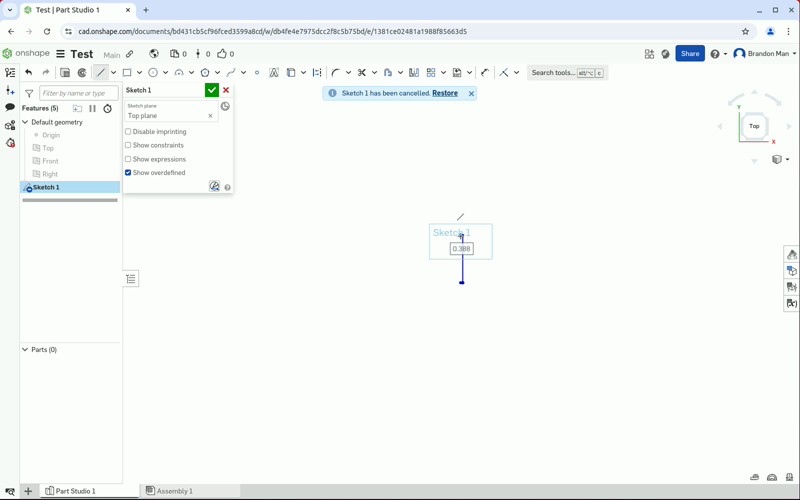
key_up(shift)
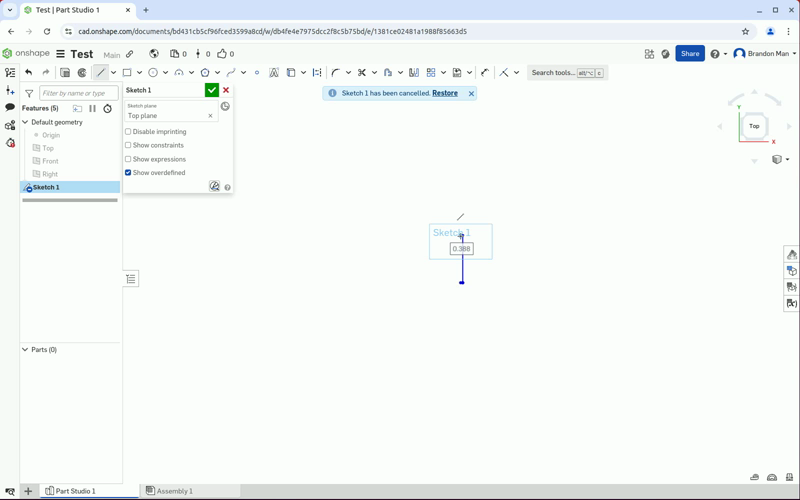
mouse_move(490, 235)
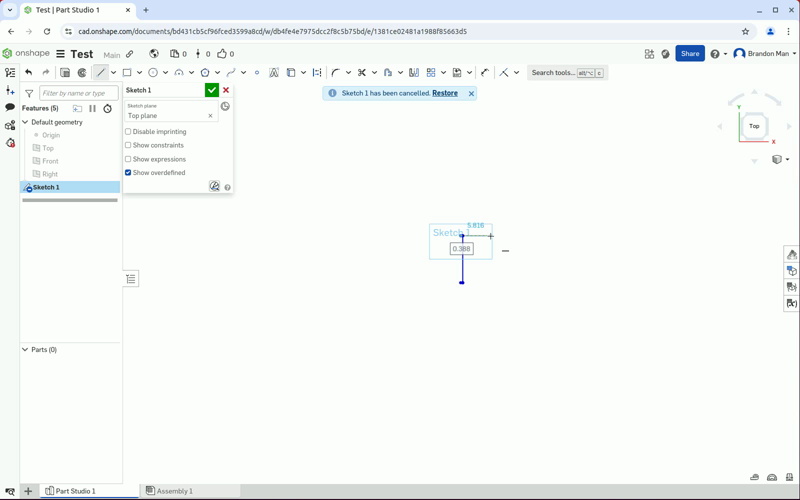
key_down(shift)
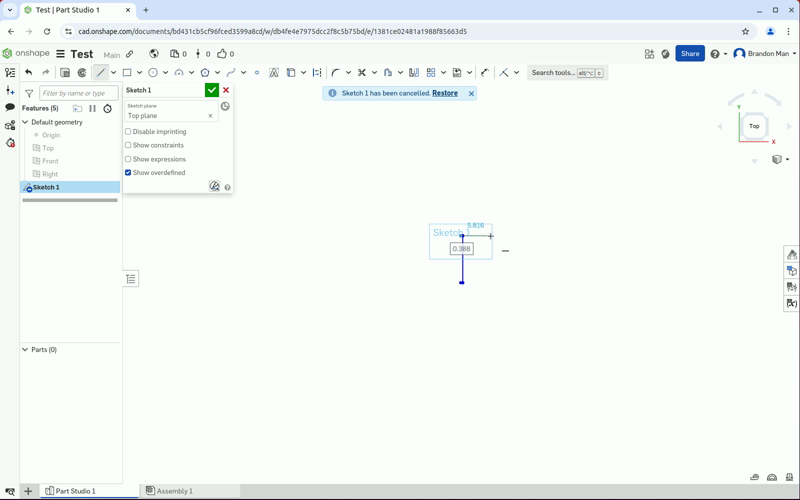
mouse_move(460, 282)
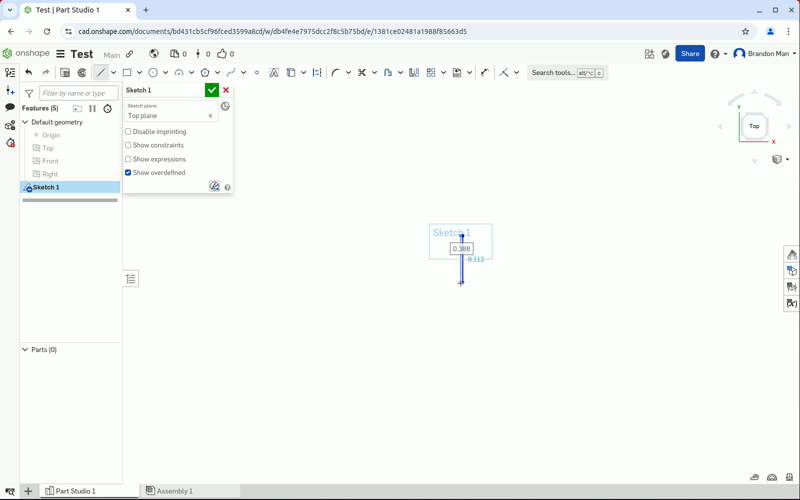
scroll(6)
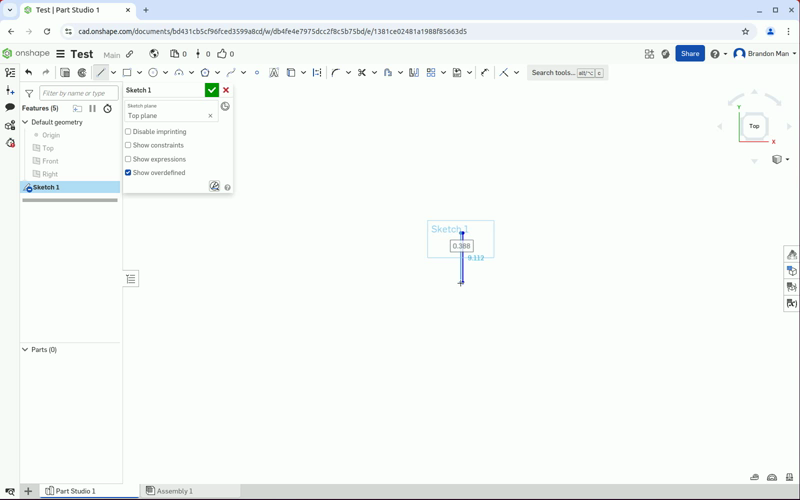
scroll(6)
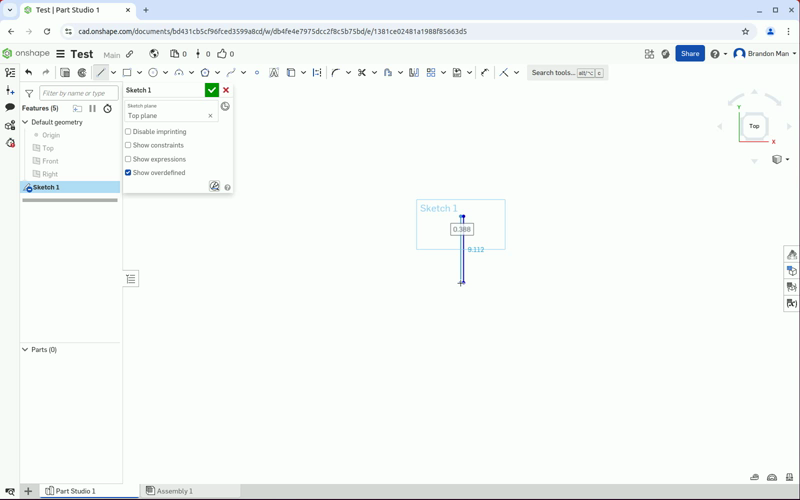
scroll(6)
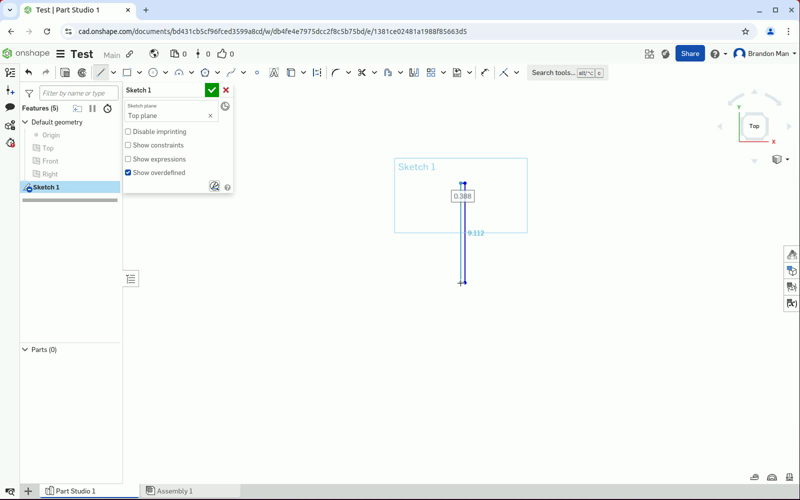
scroll(6)
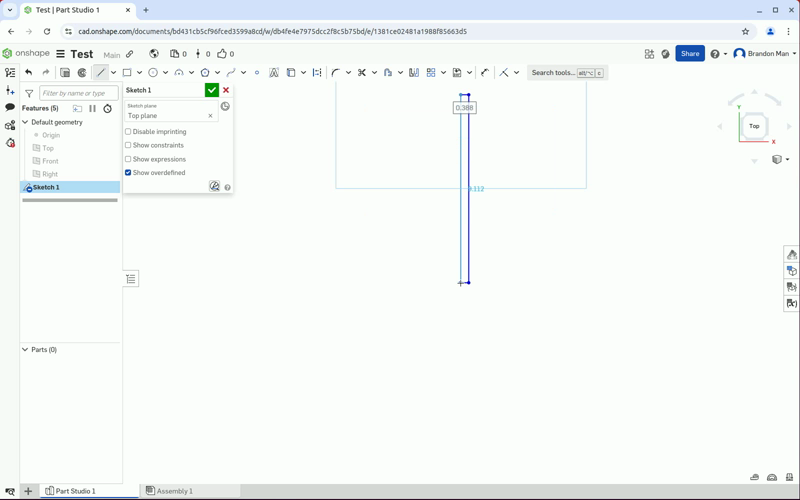
scroll(6)
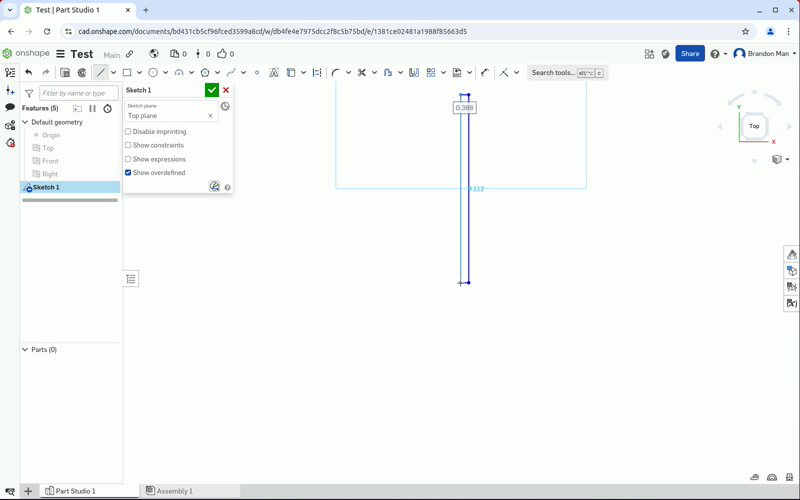
scroll(6)
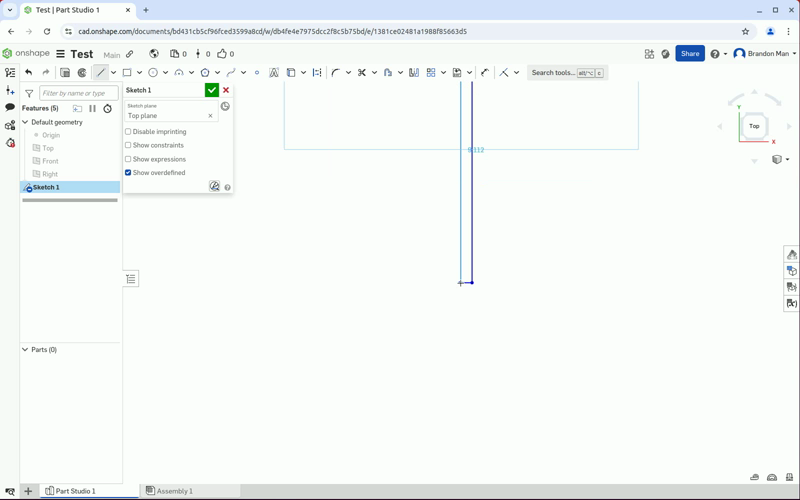
scroll(6)
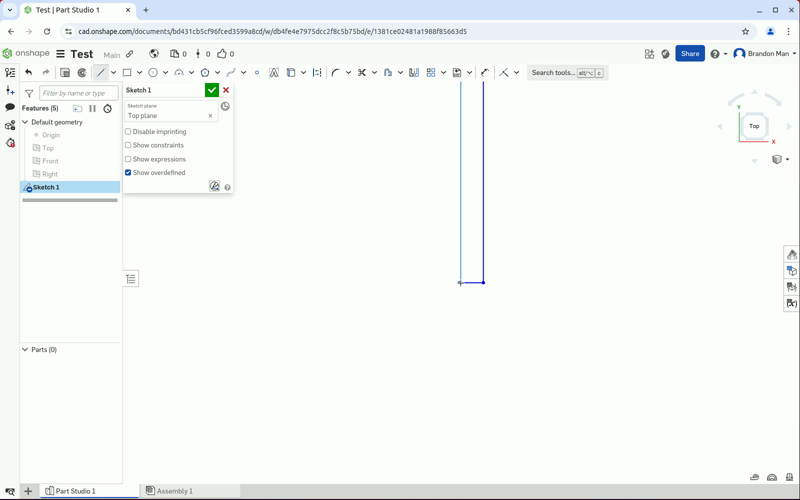
key_up(shift)
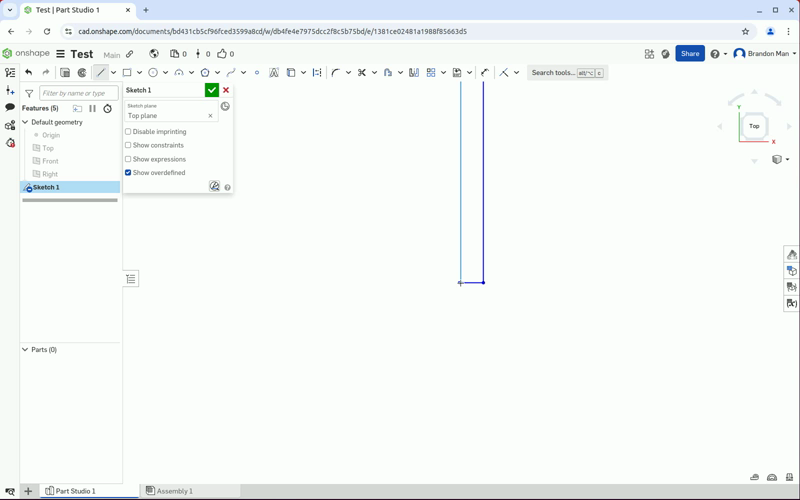
click(460, 282)
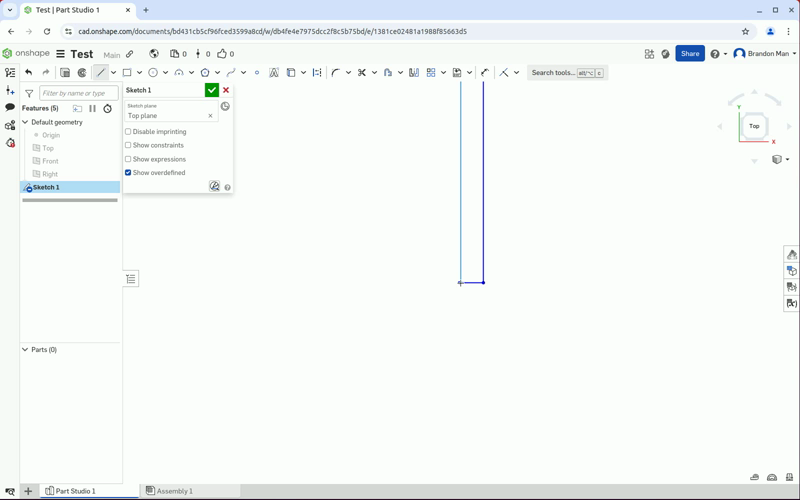
scroll(-6)
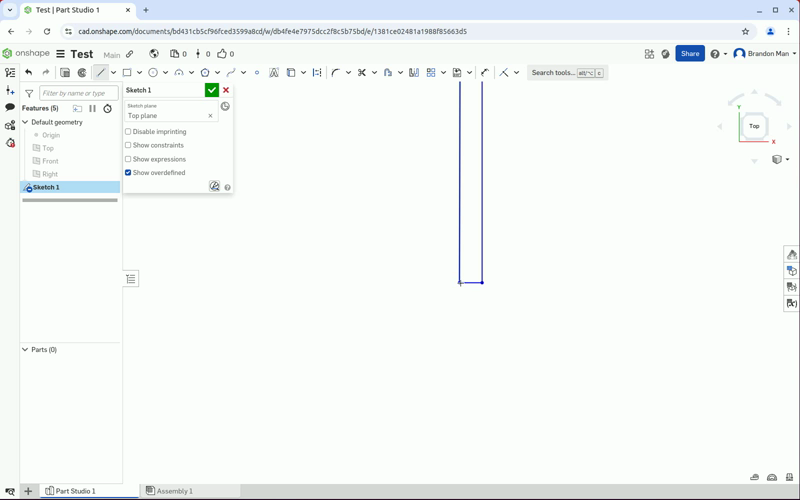
scroll(-6)
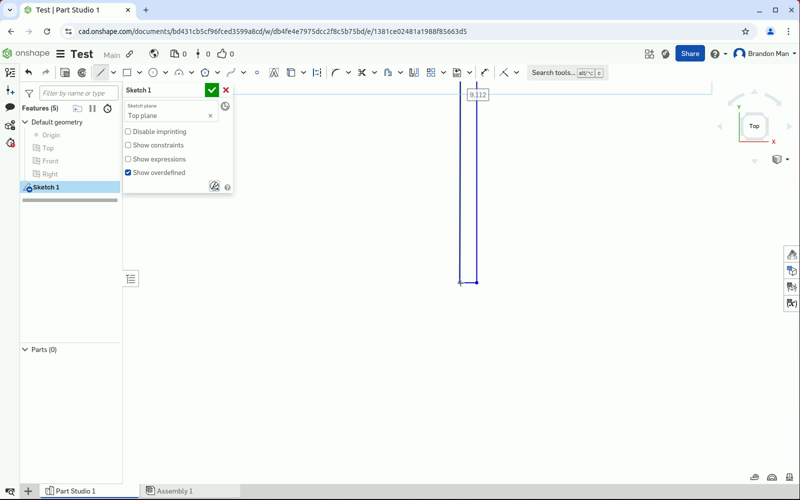
scroll(-6)
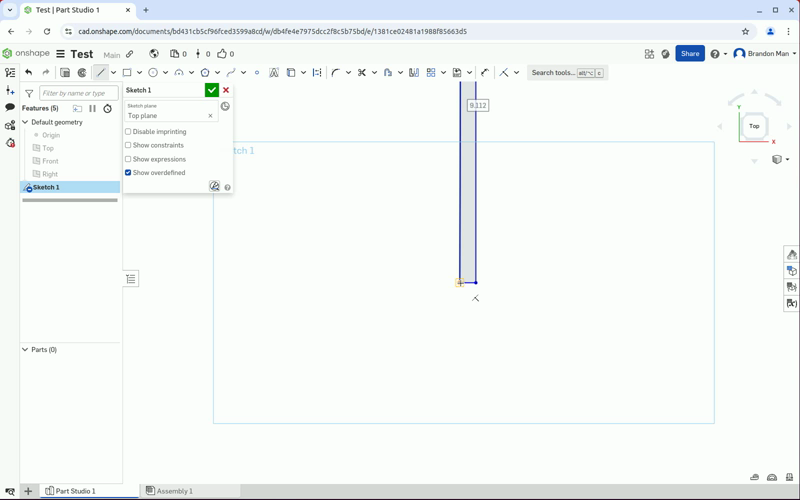
scroll(-6)
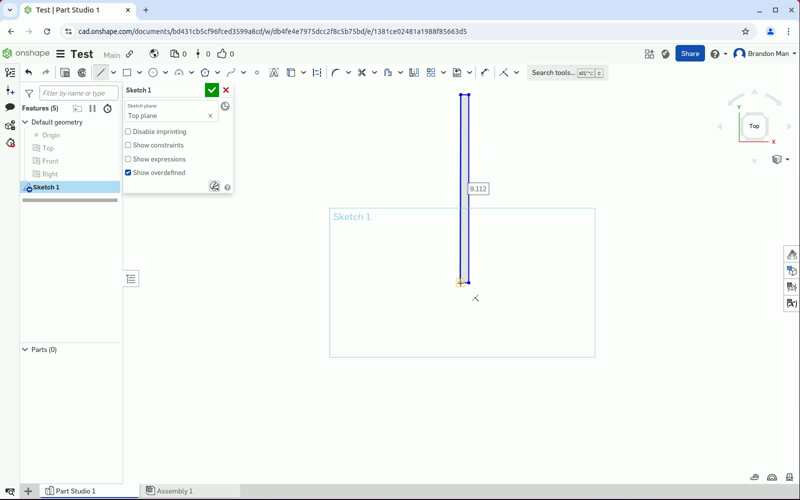
scroll(-6)
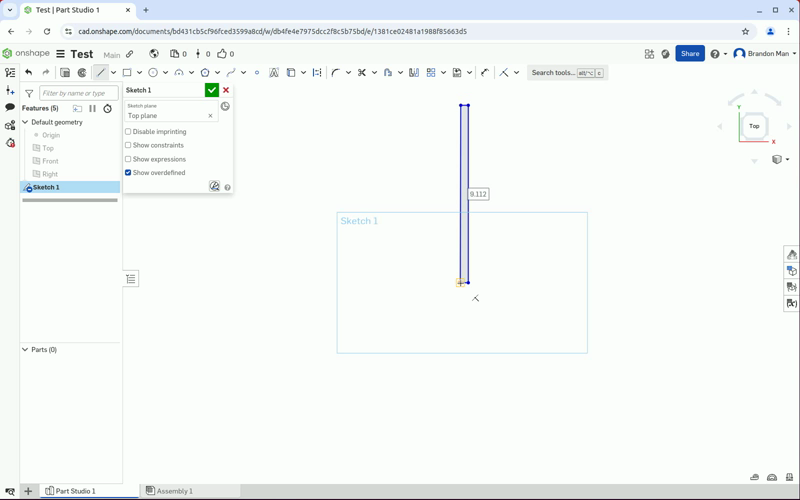
scroll(-6)
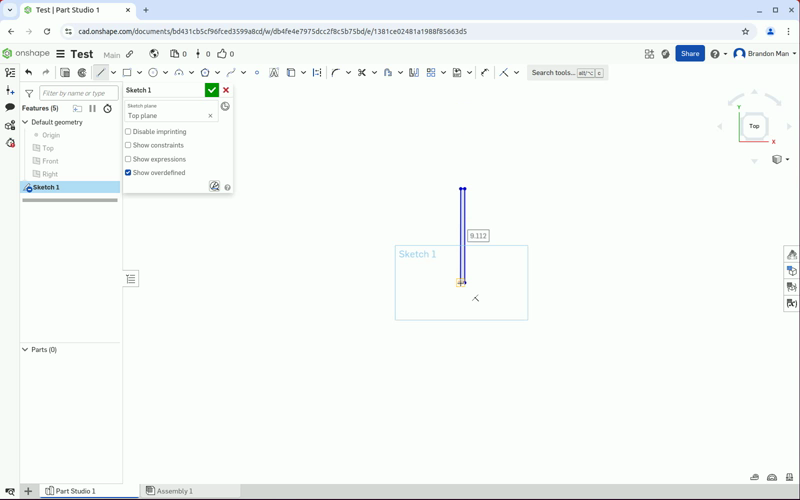
scroll(-6)
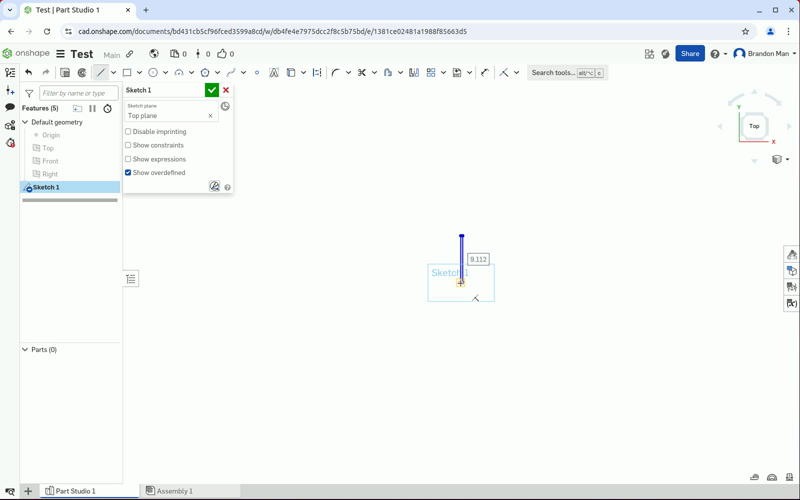
key(esc)
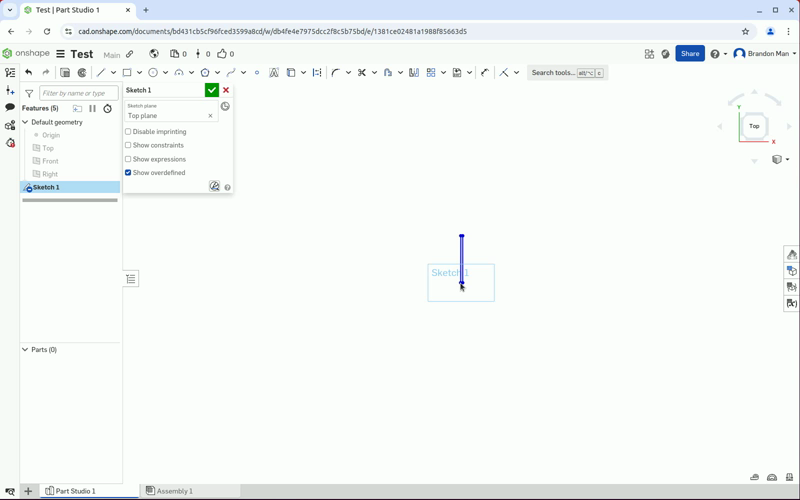
mouse_move(461, 251)
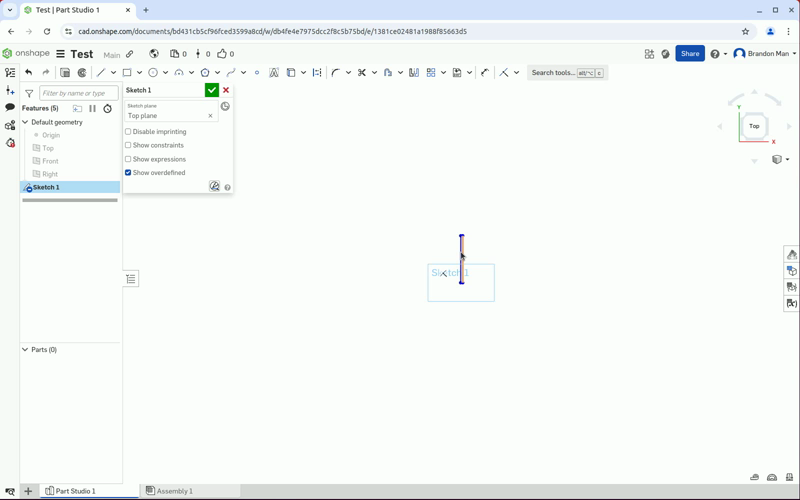
scroll(6)
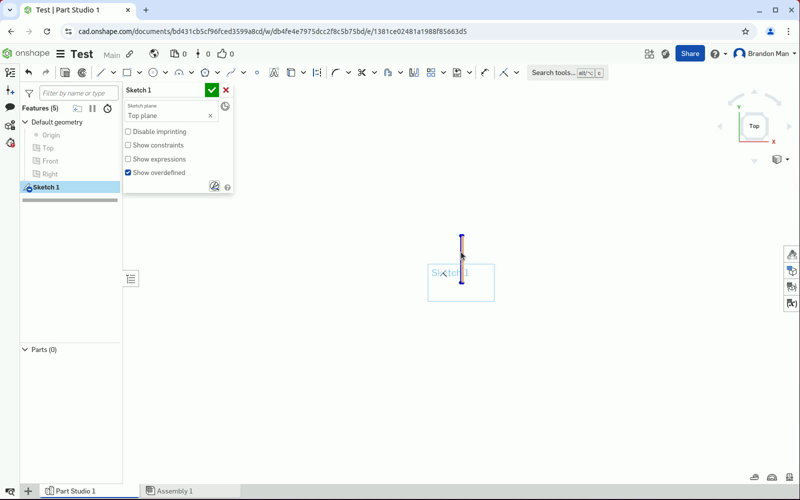
scroll(6)
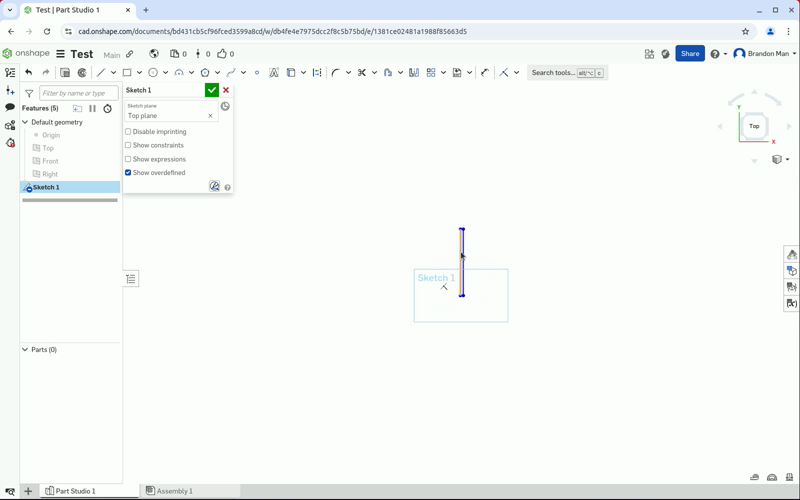
scroll(6)
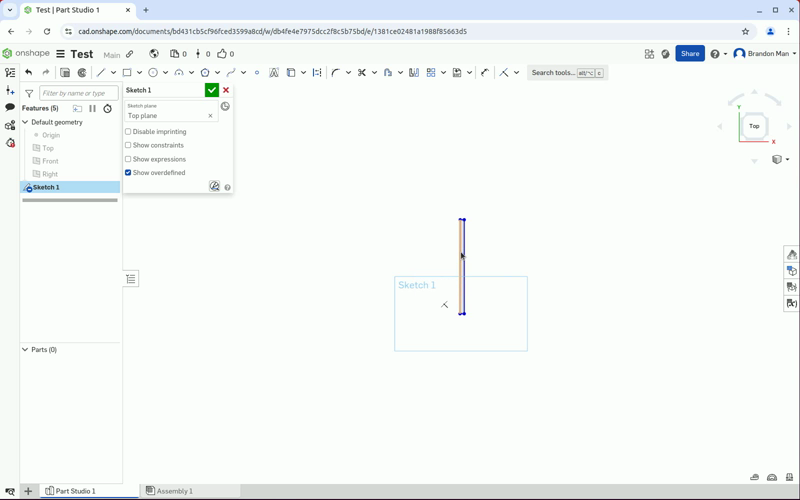
scroll(6)
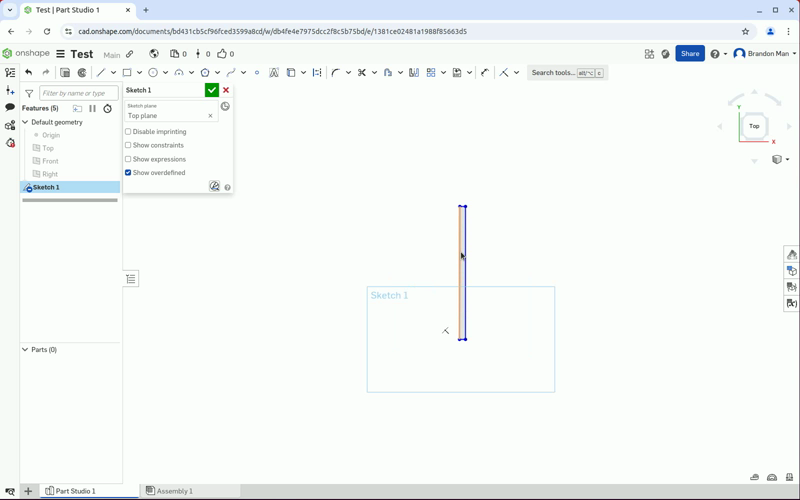
scroll(6)
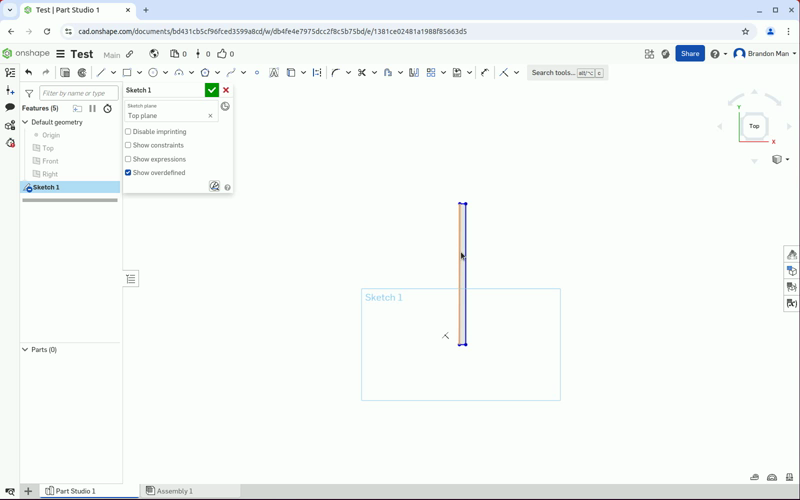
scroll(6)
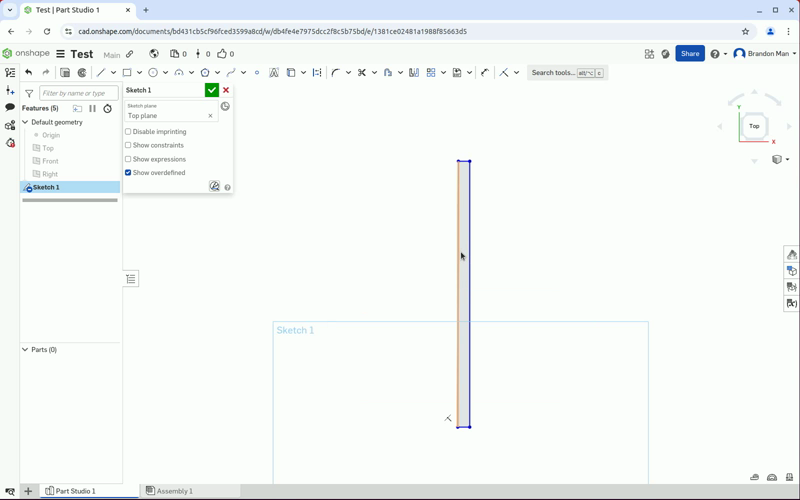
scroll(6)
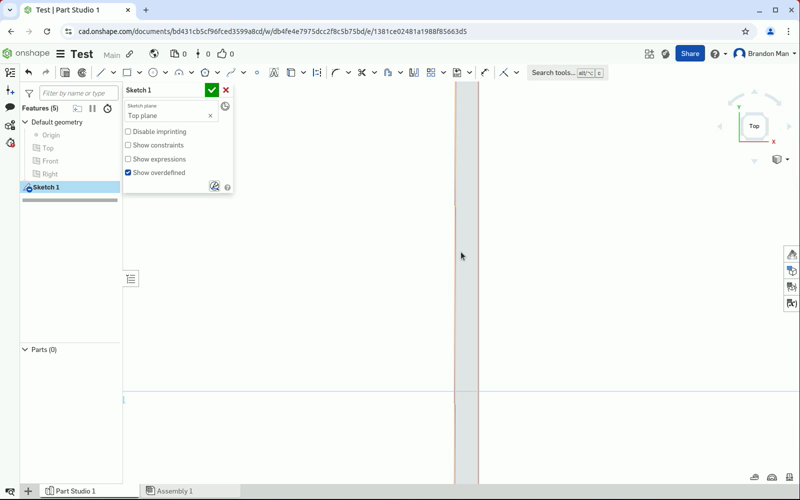
click(461, 251)
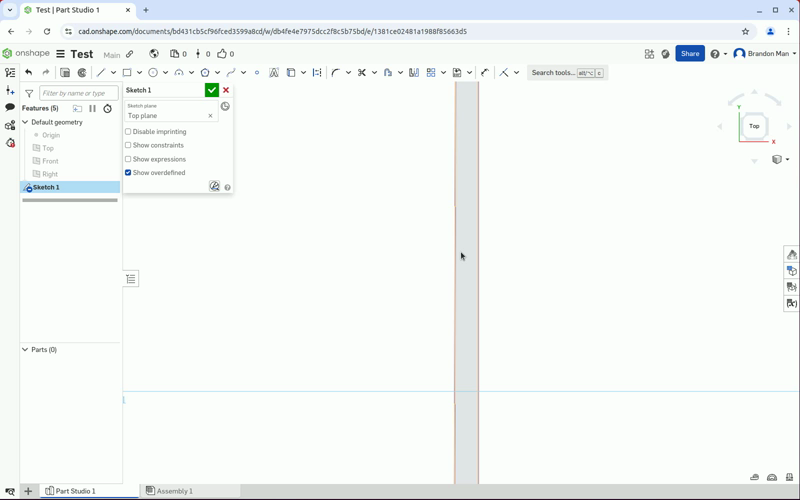
scroll(-6)
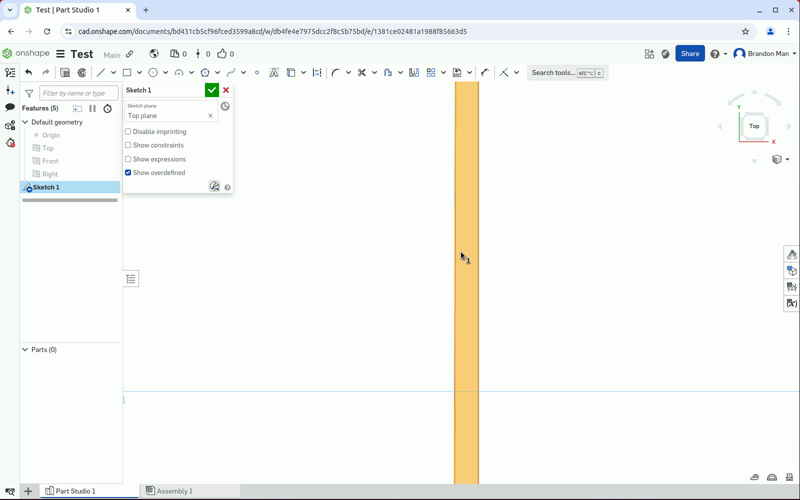
scroll(-6)
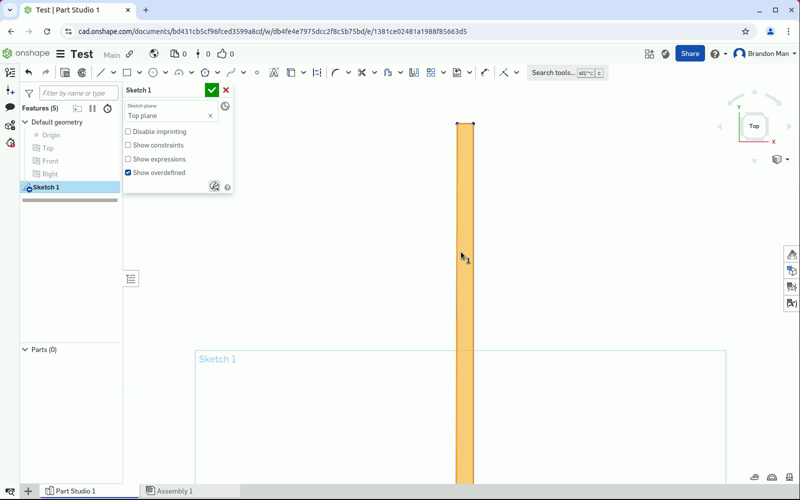
scroll(-6)
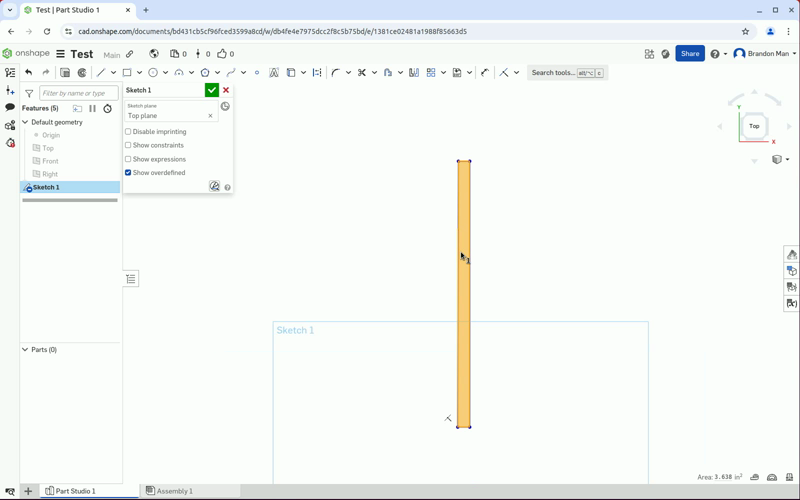
scroll(-6)
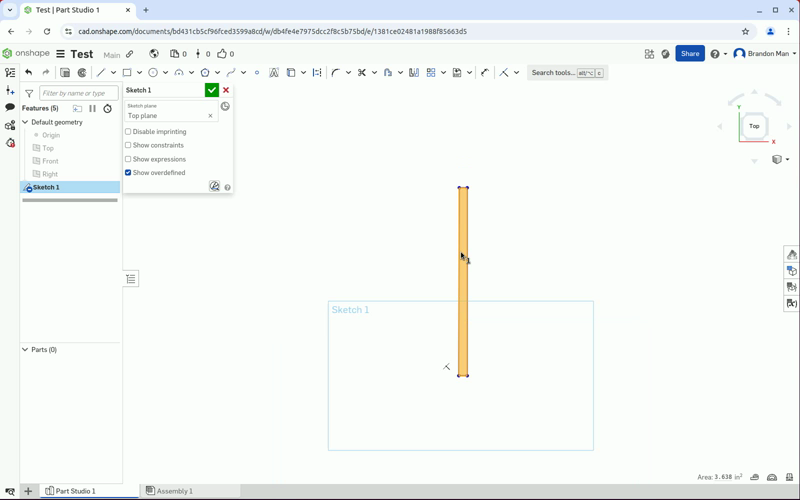
scroll(-6)
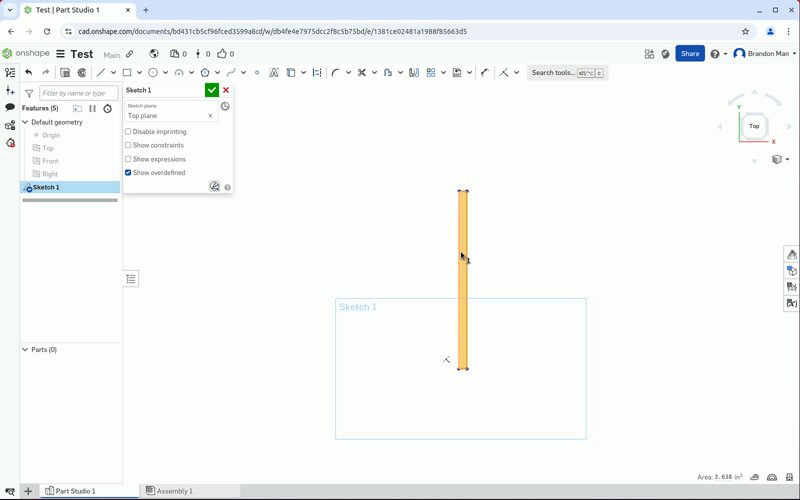
scroll(-6)
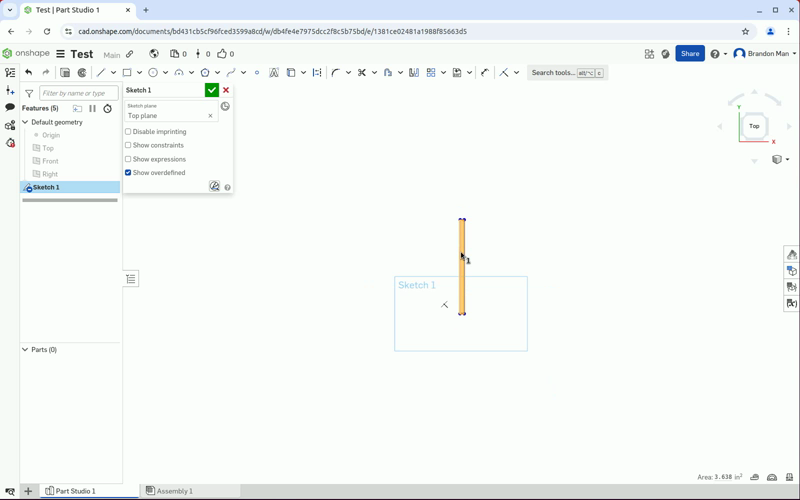
scroll(-6)
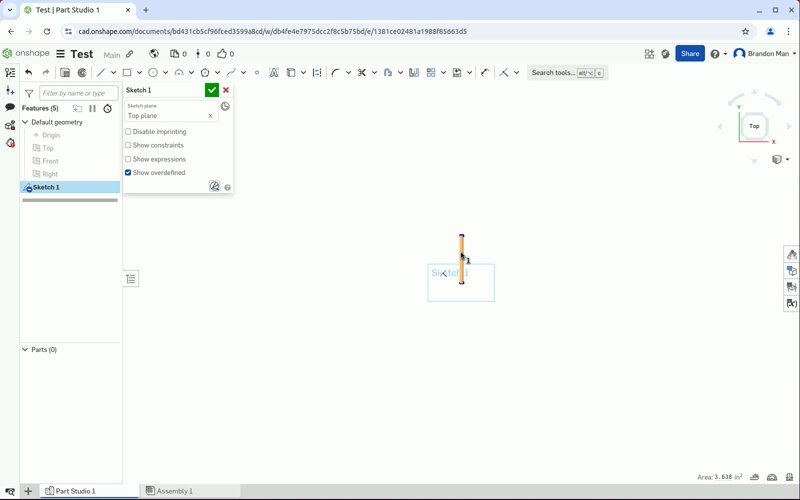
mouse_move(73, 352)
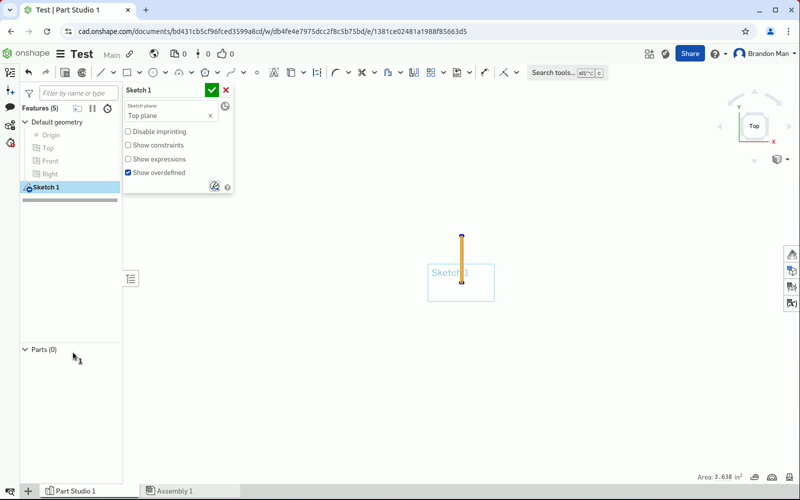
key(shift+y)
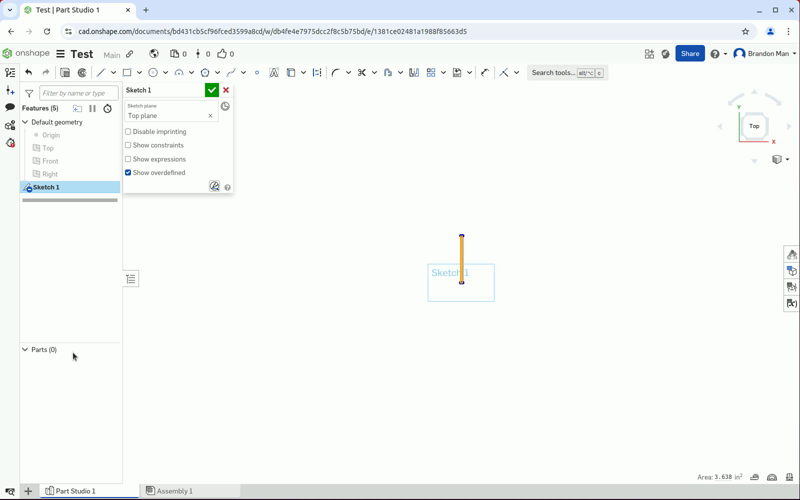
key(shift+e)
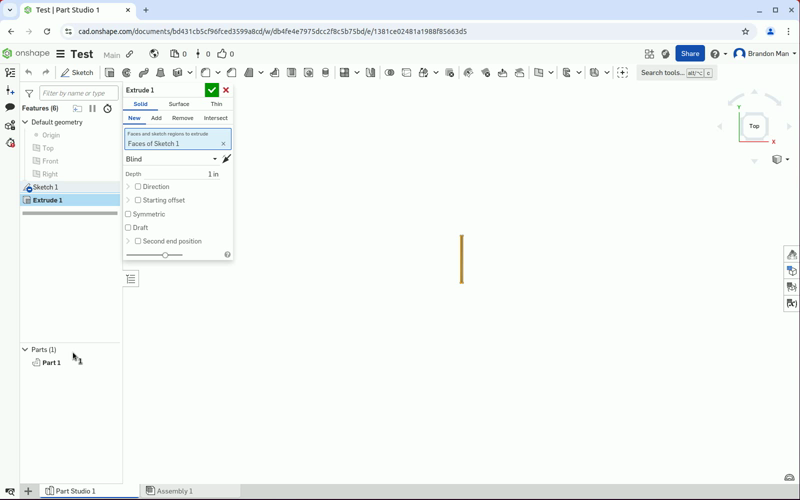
mouse_move(143, 106)
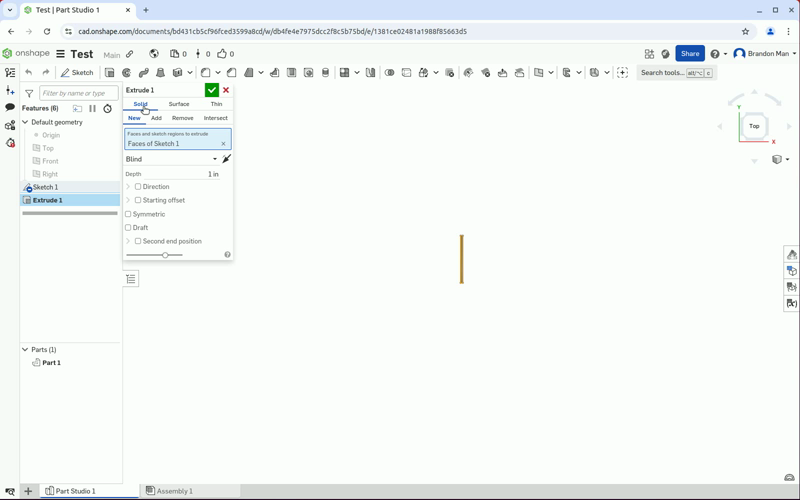
click(143, 106)
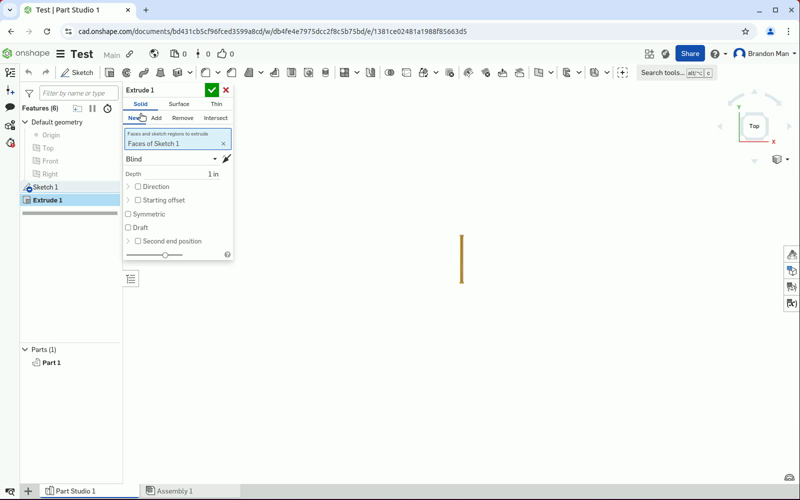
mouse_move(137, 120)
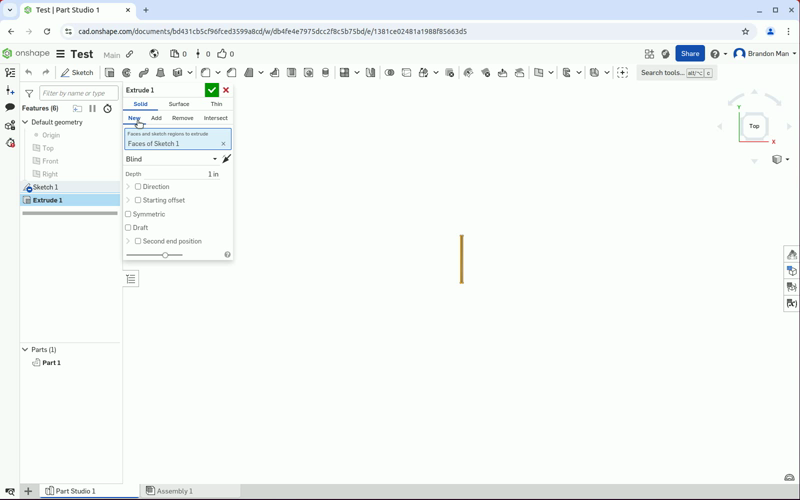
click(137, 120)
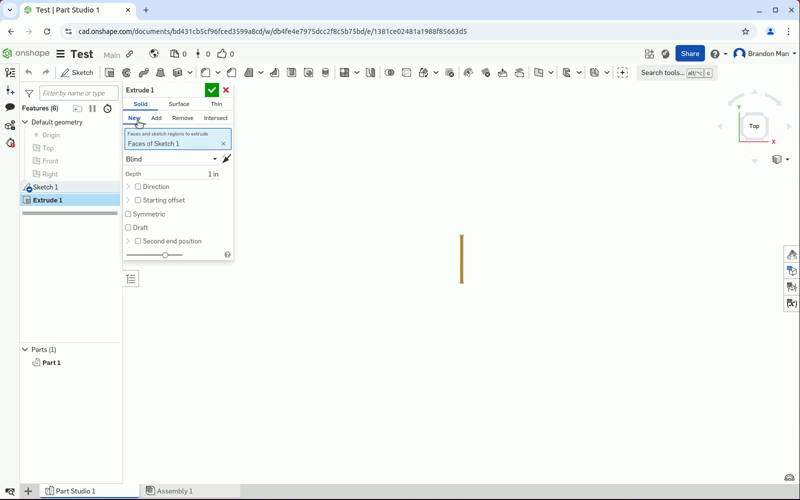
key(tab, 4)
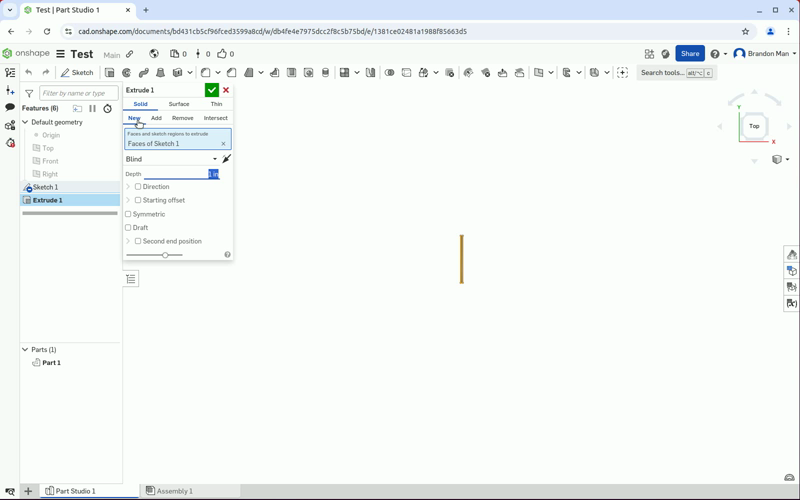
text(23.108)
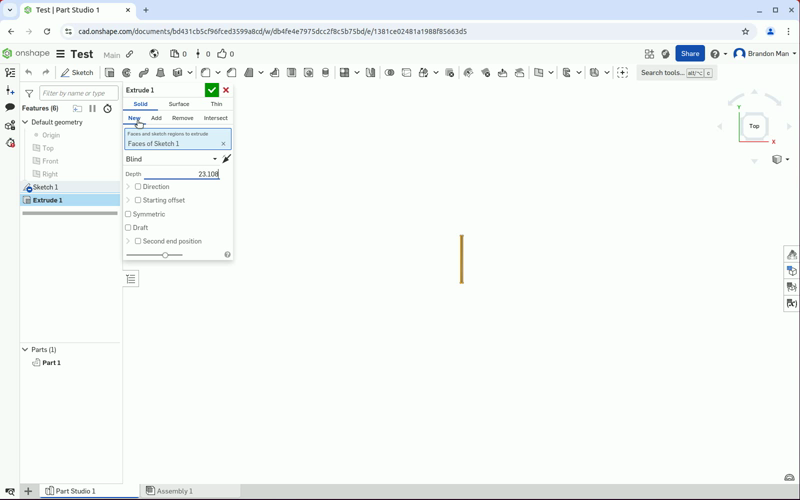
key(enter)
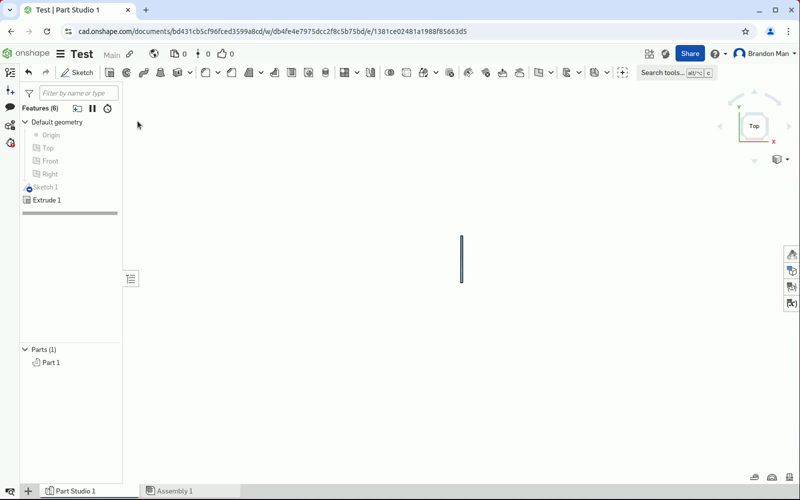
key(shift+h)
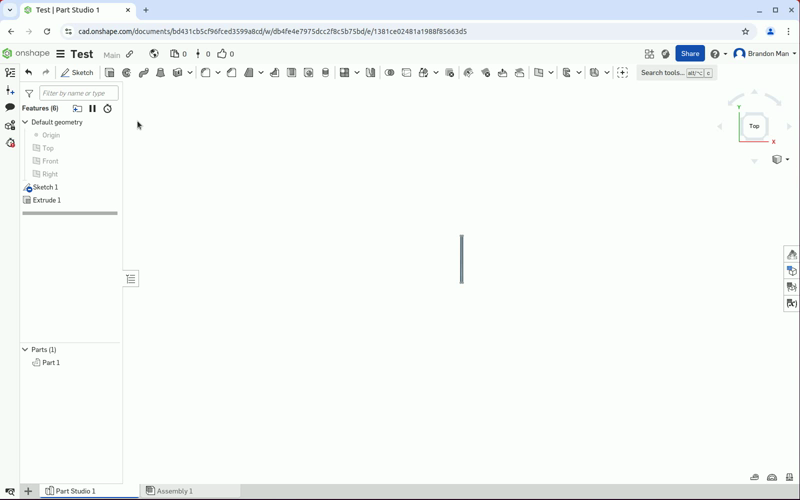
key(shift+h)
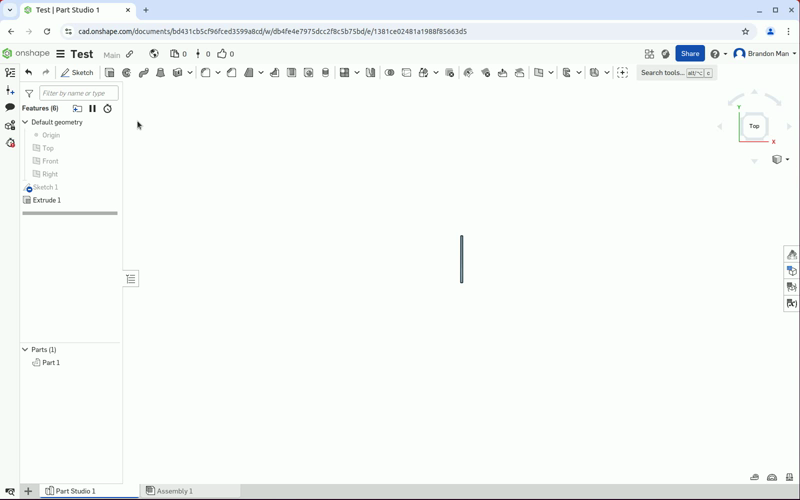
mouse_move(73, 189)
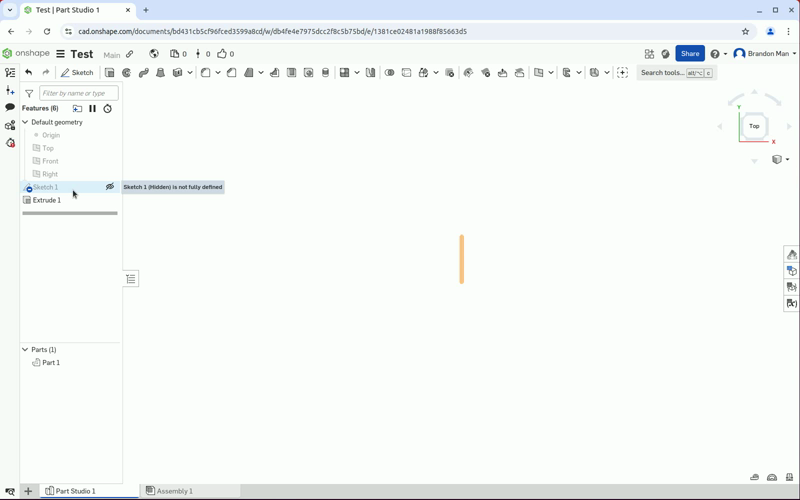
click(73, 189)
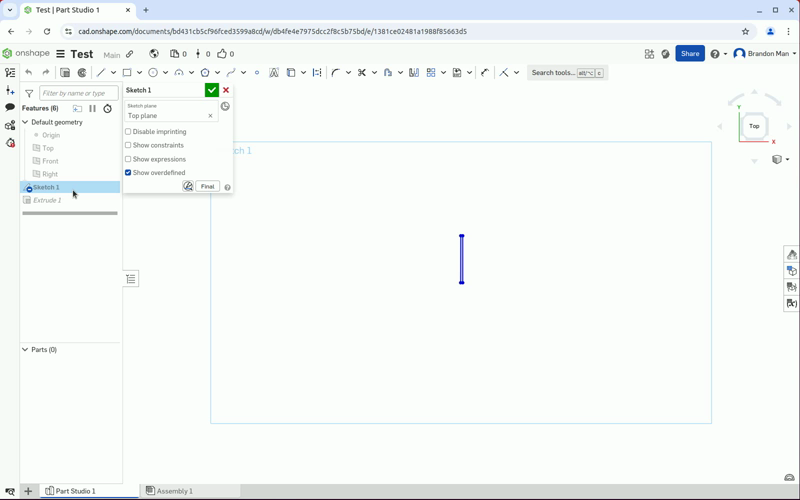
mouse_move(229, 92)
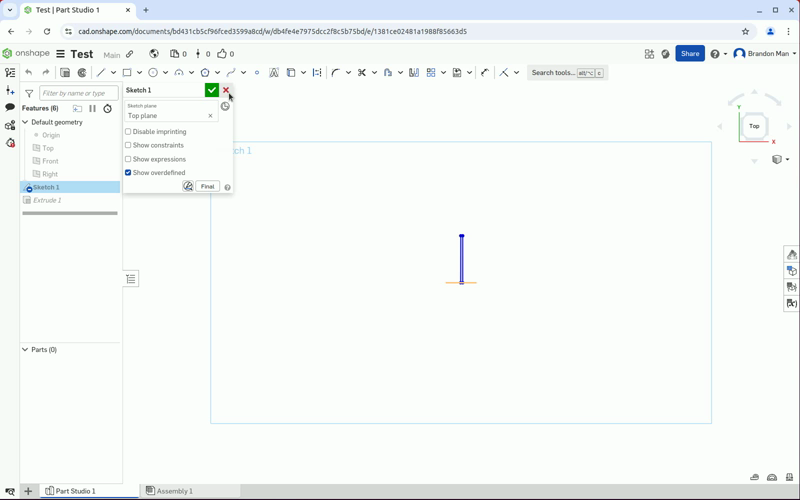
click(229, 92)
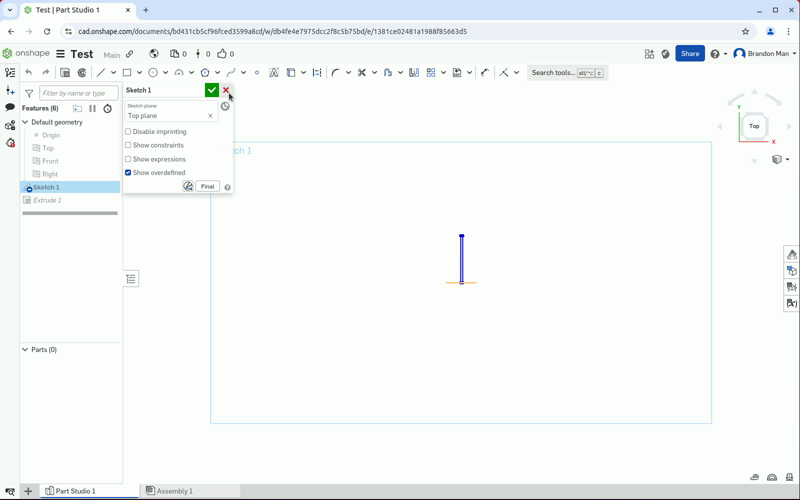
key(shift+s)
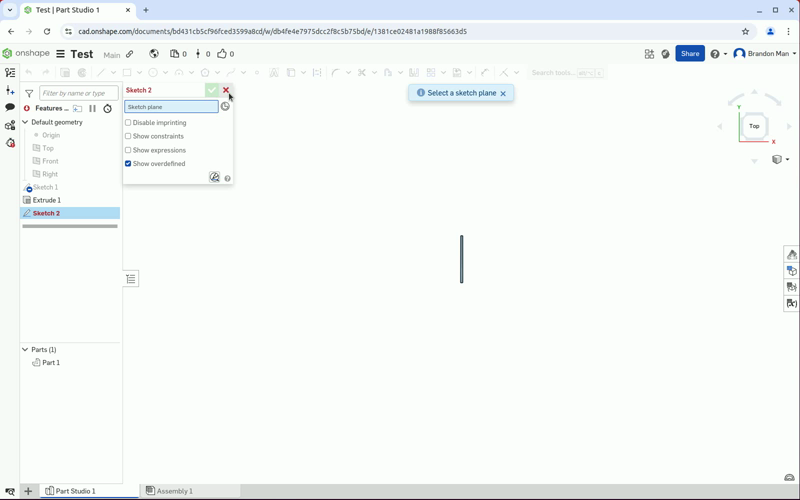
mouse_move(73, 150)
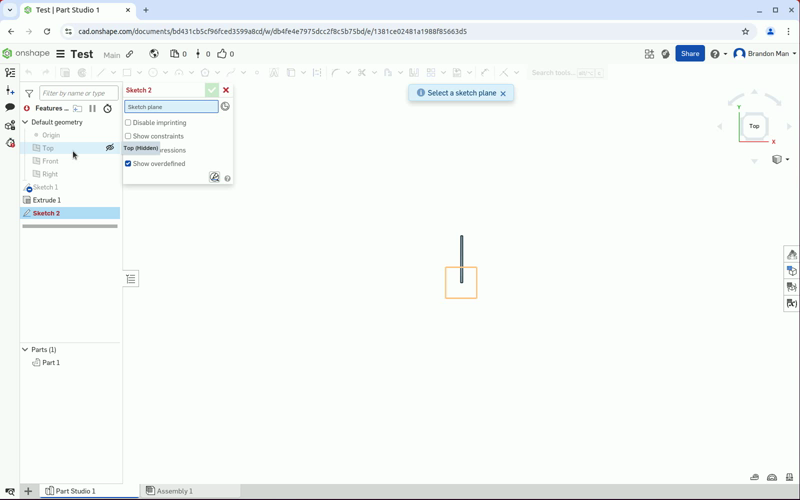
click(73, 150)
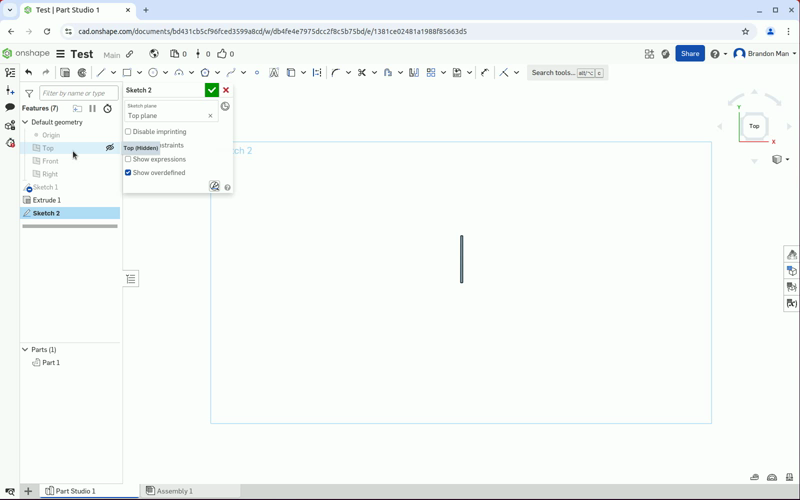
mouse_move(73, 352)
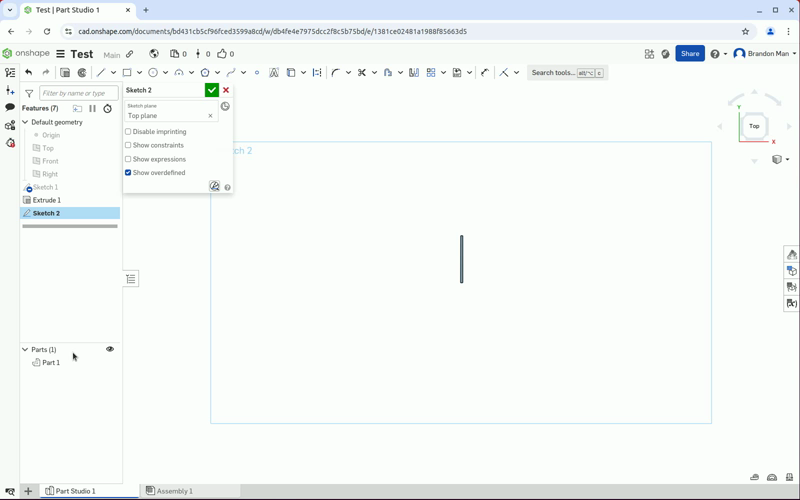
key(y)
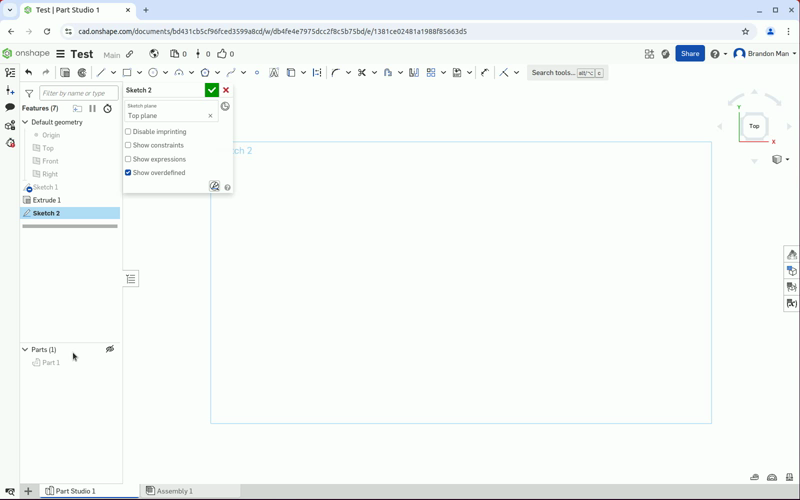
key(l)
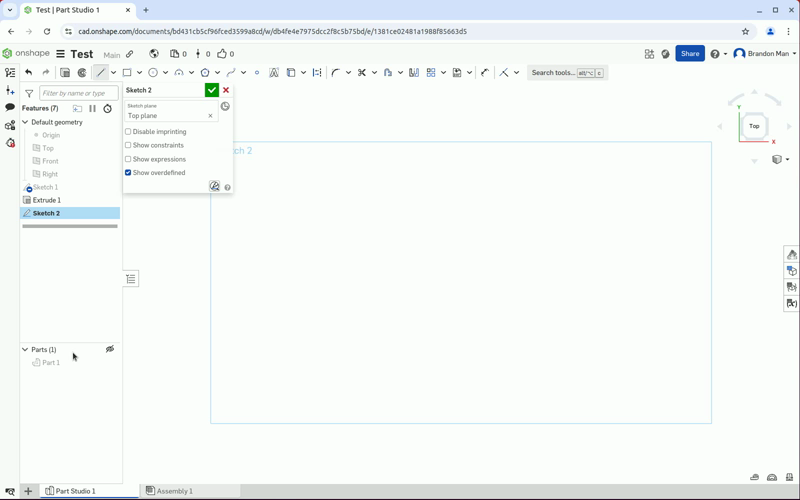
key_down(shift)
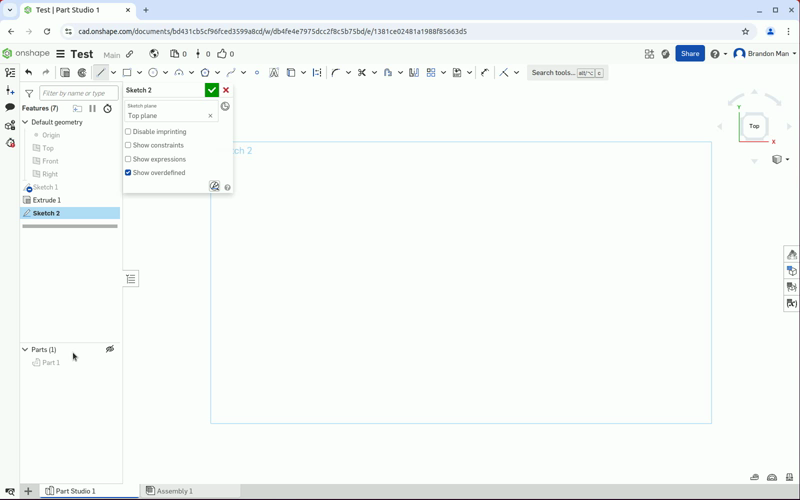
mouse_move(460, 236)
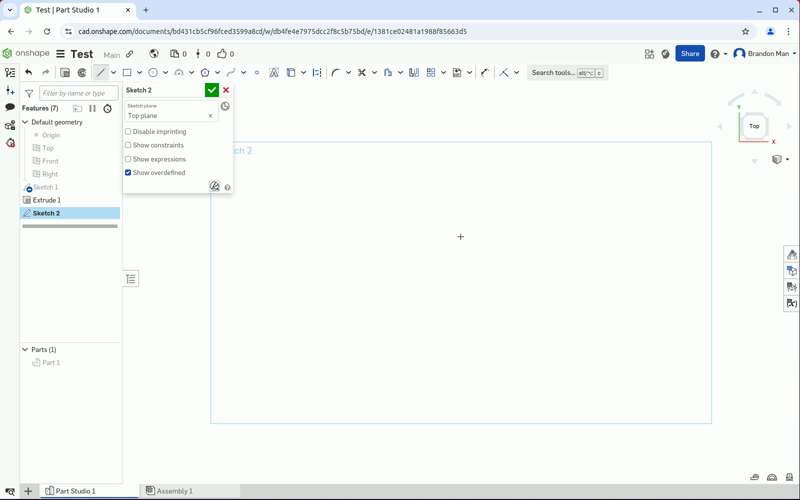
click(460, 236)
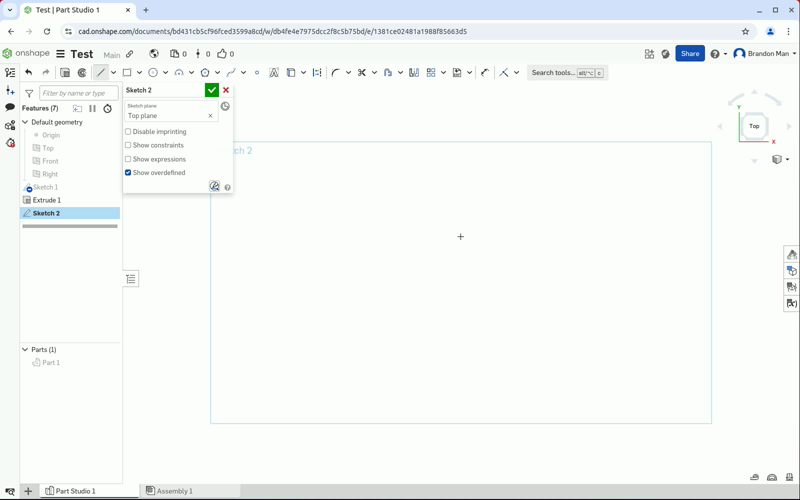
key_up(shift)
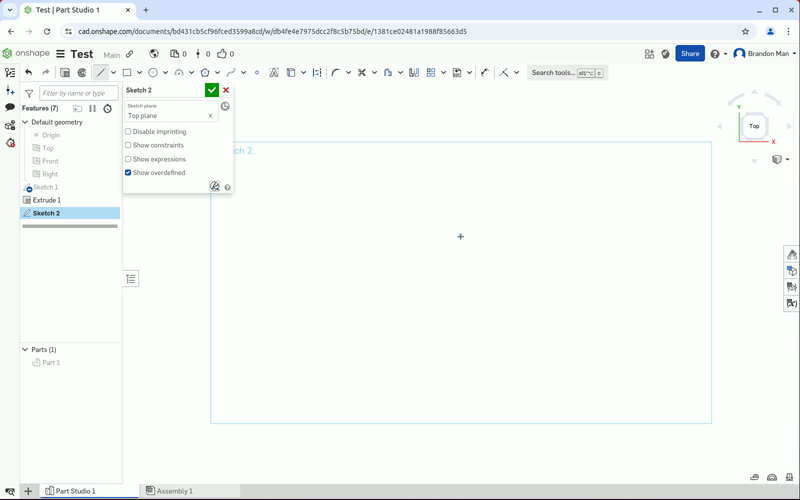
key_down(shift)
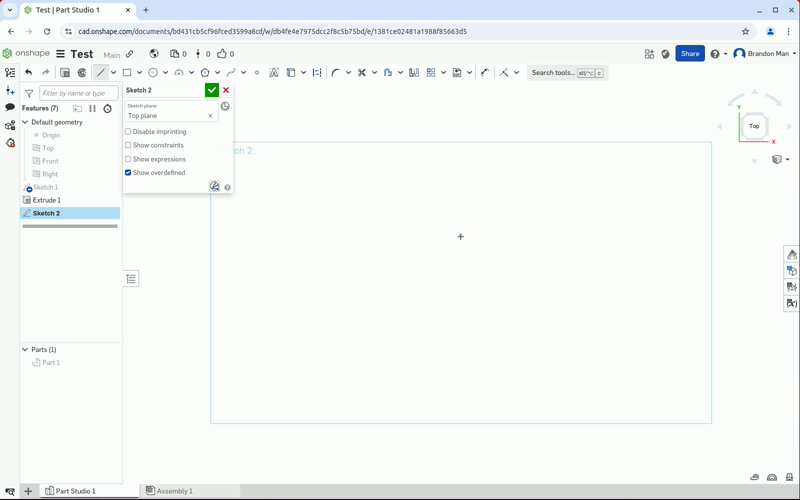
mouse_move(490, 236)
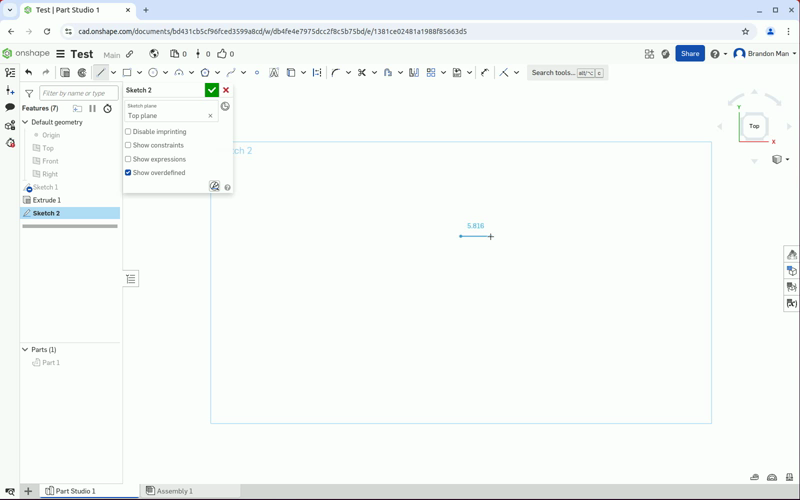
mouse_move(464, 236)
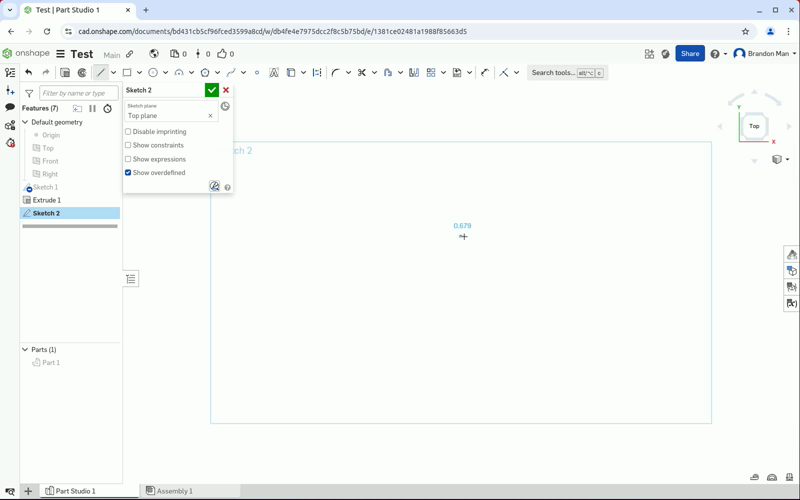
scroll(6)
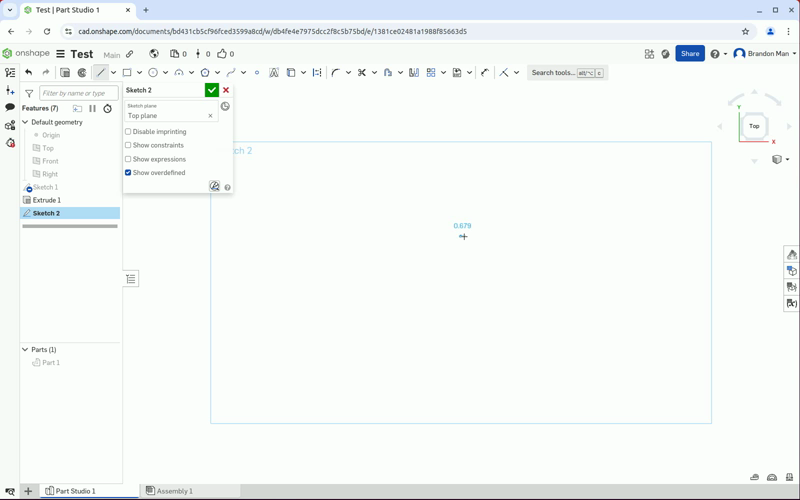
scroll(6)
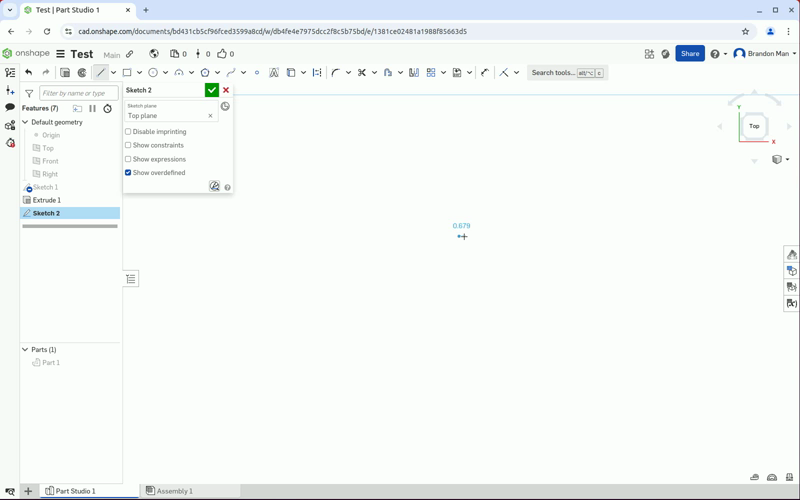
scroll(6)
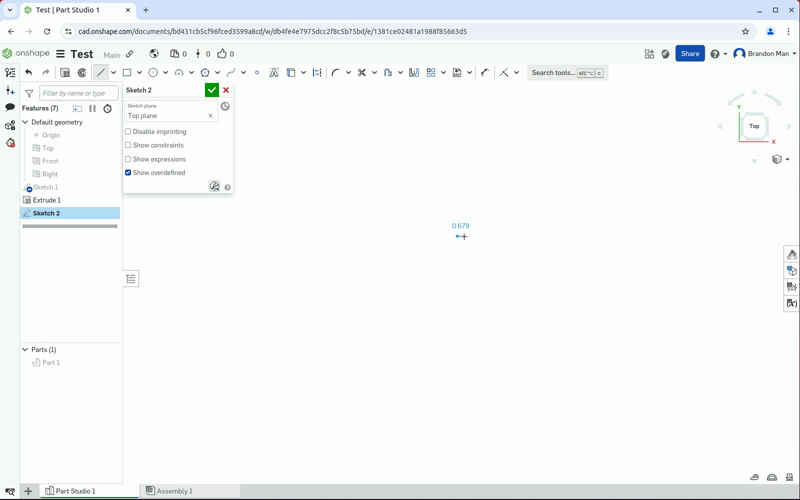
scroll(6)
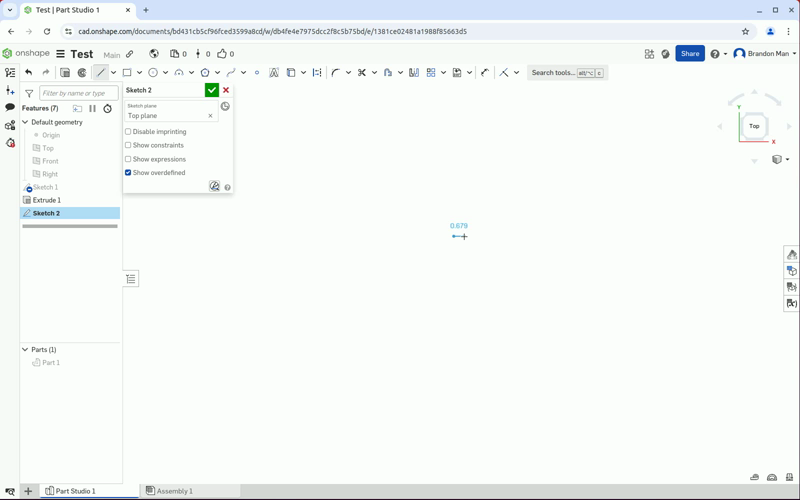
scroll(6)
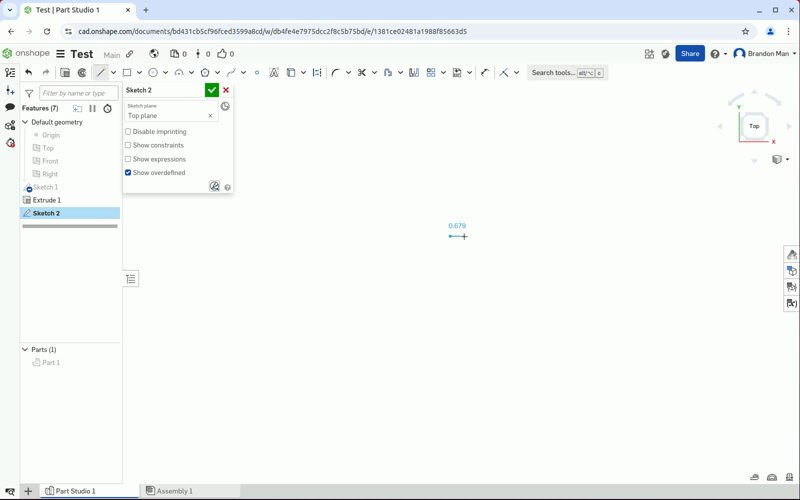
scroll(6)
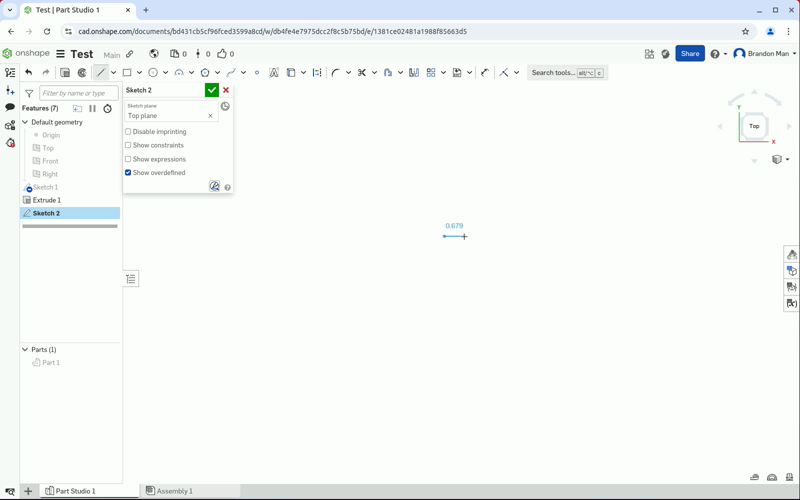
scroll(6)
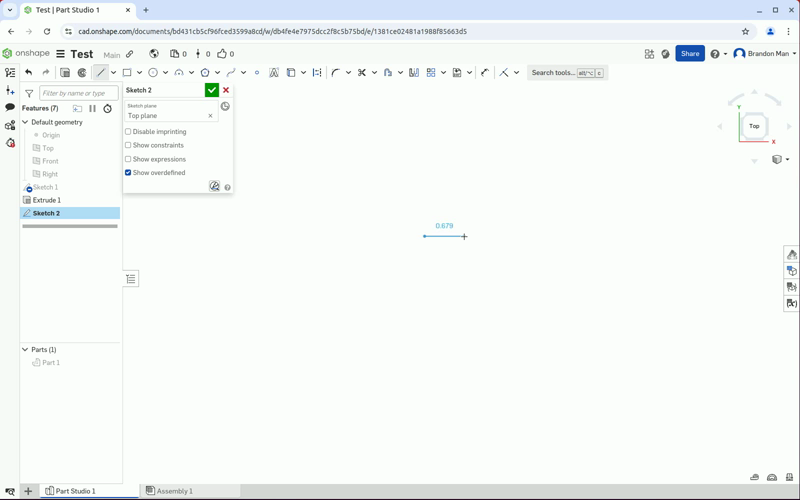
click(464, 236)
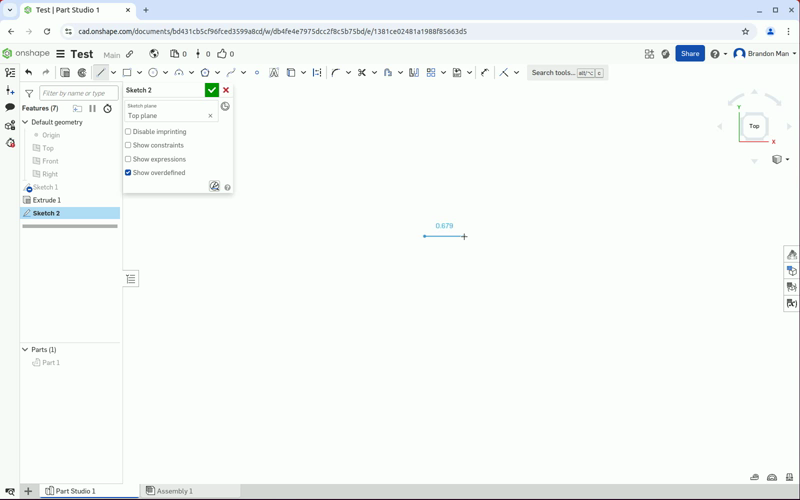
scroll(-6)
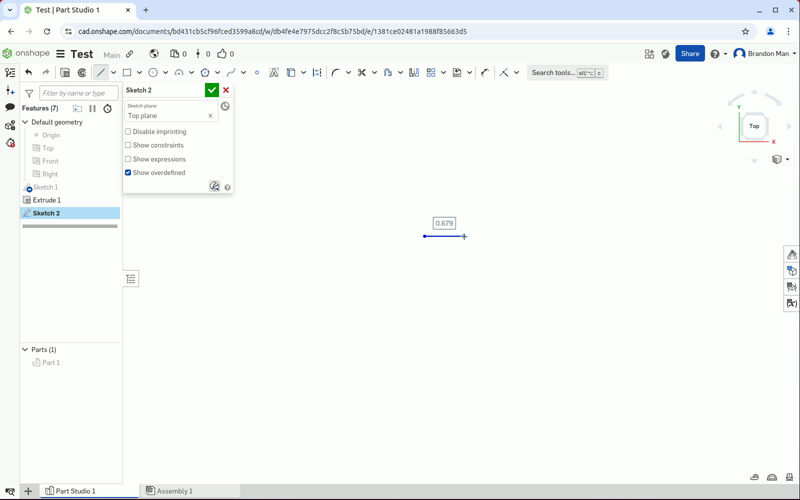
scroll(-6)
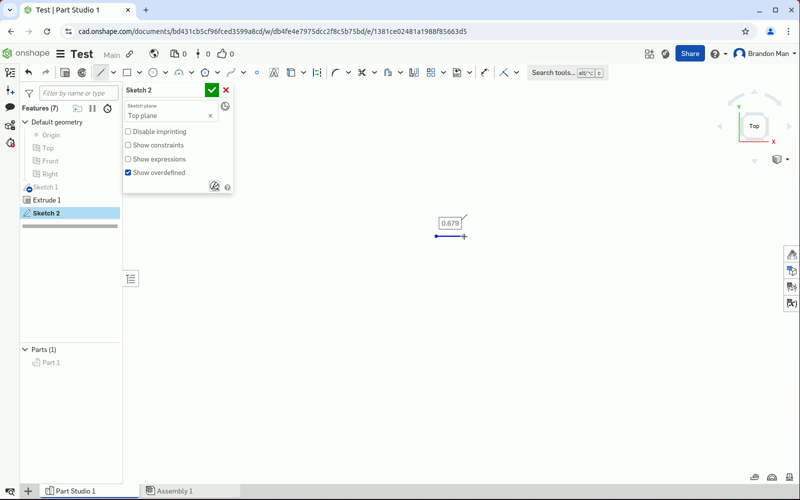
scroll(-6)
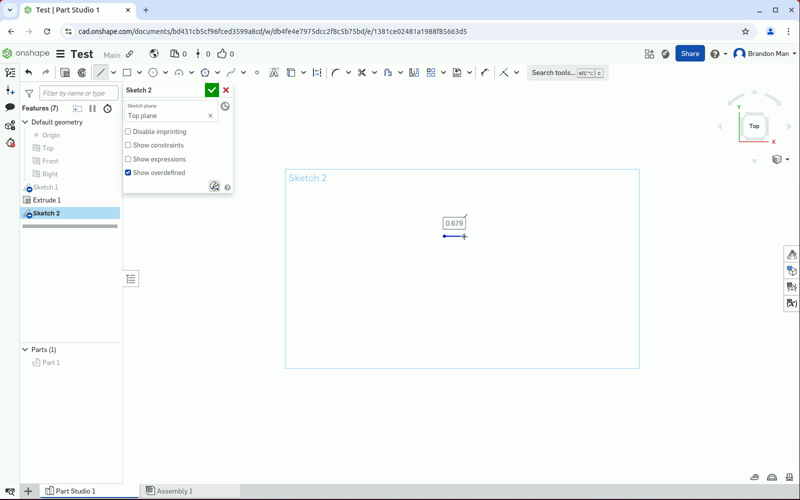
scroll(-6)
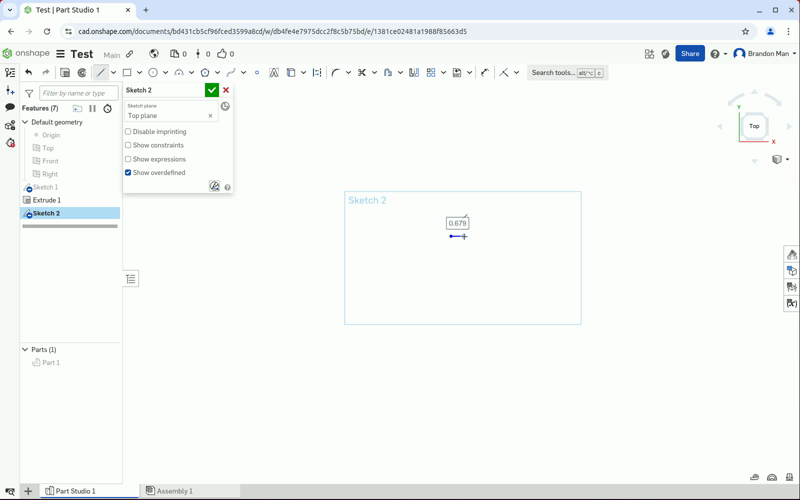
scroll(-6)
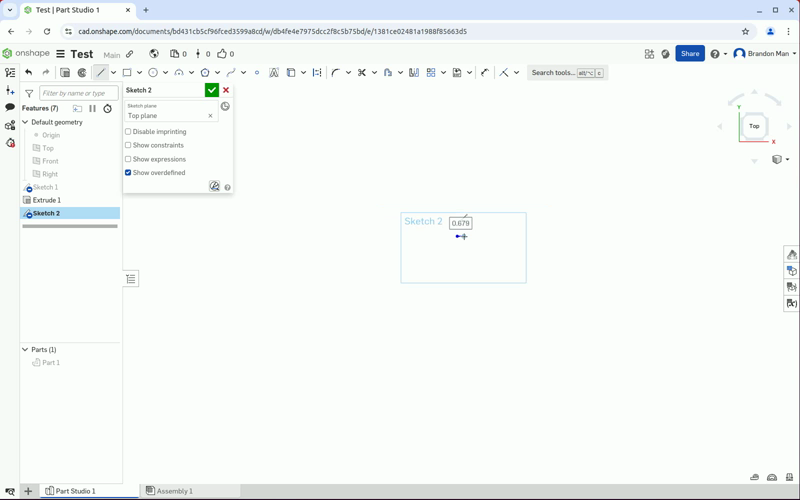
scroll(-6)
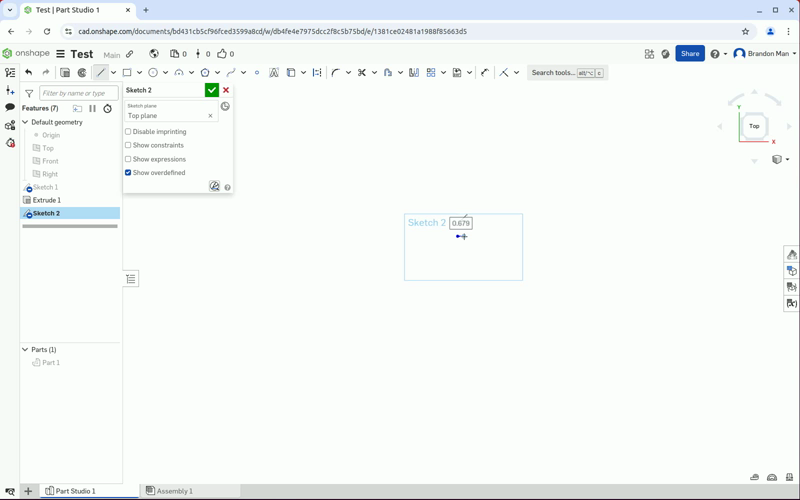
scroll(-6)
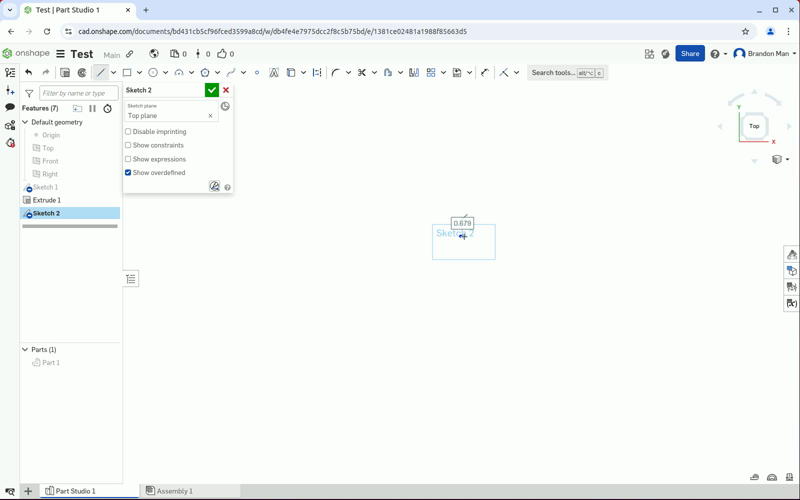
key_up(shift)
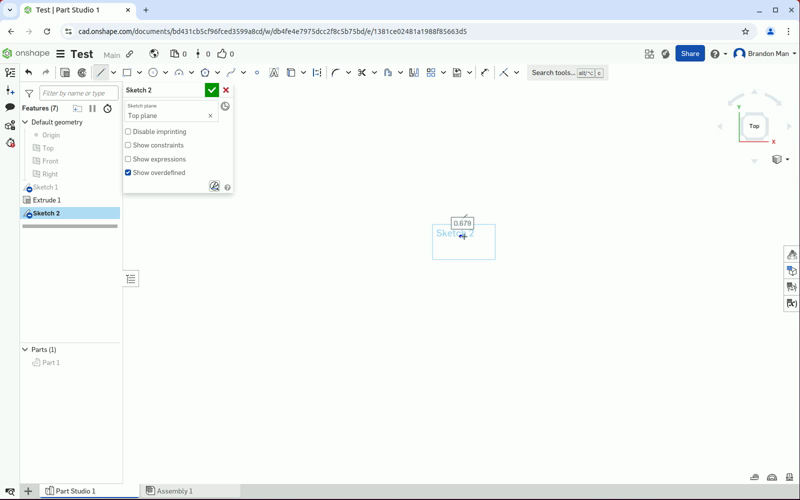
key_down(shift)
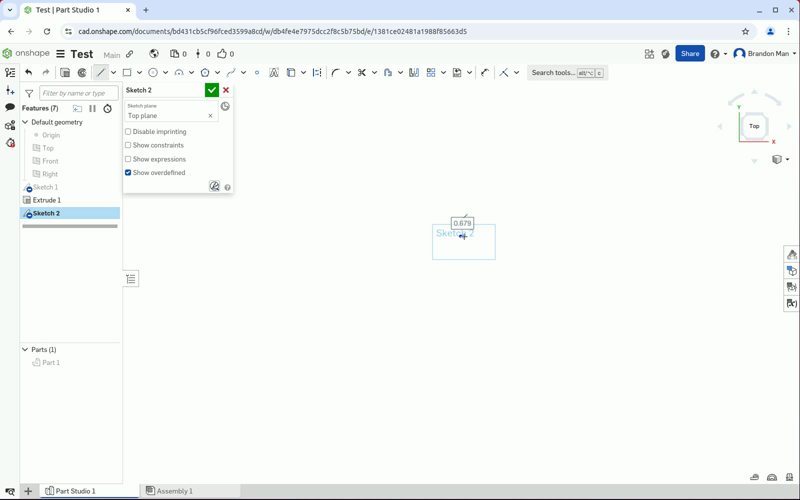
mouse_move(494, 236)
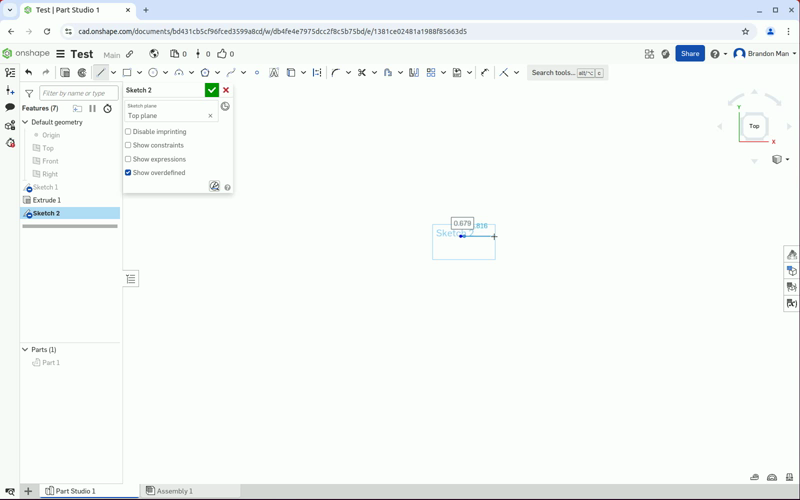
mouse_move(464, 232)
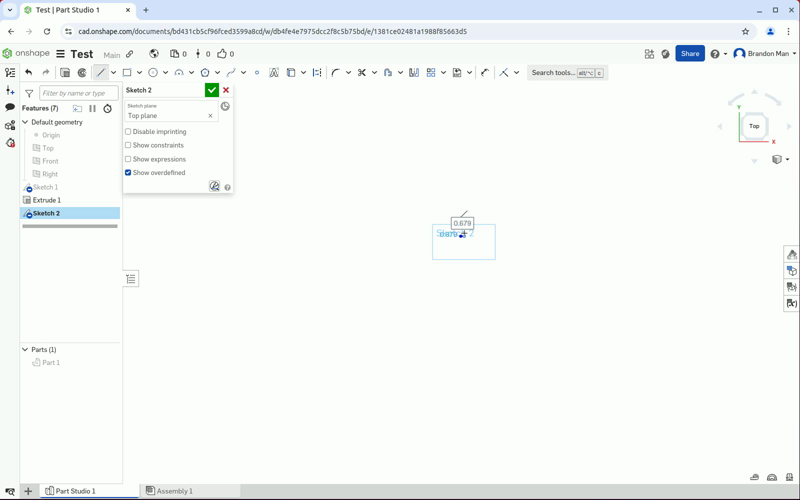
scroll(6)
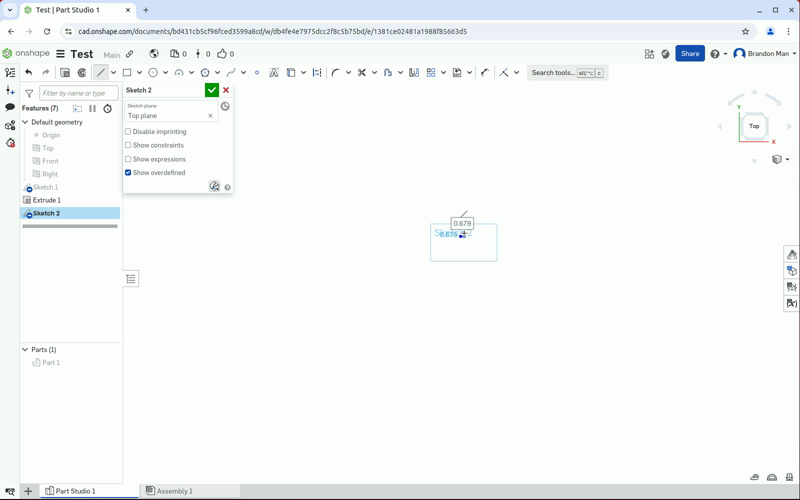
scroll(6)
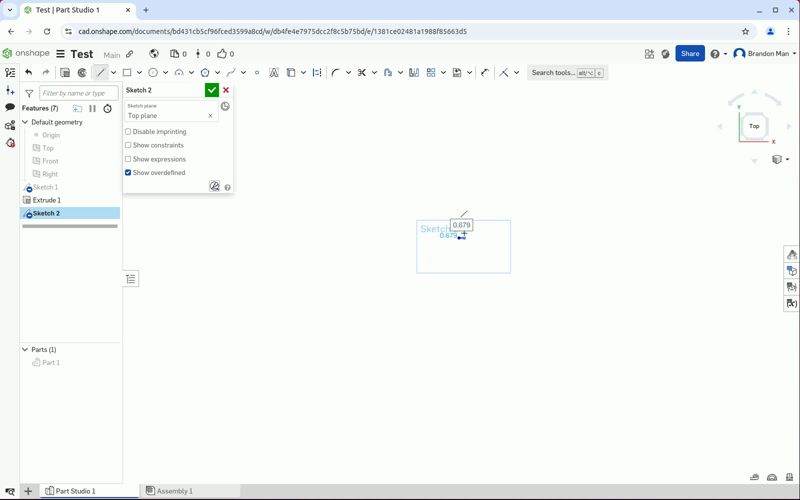
scroll(6)
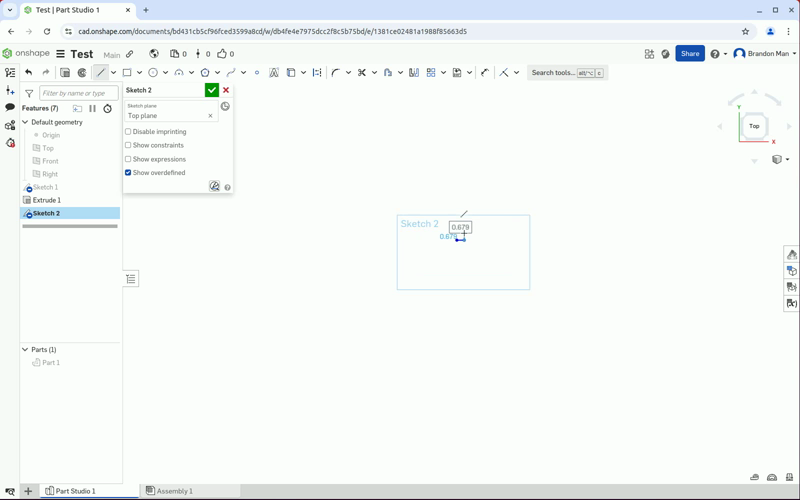
scroll(6)
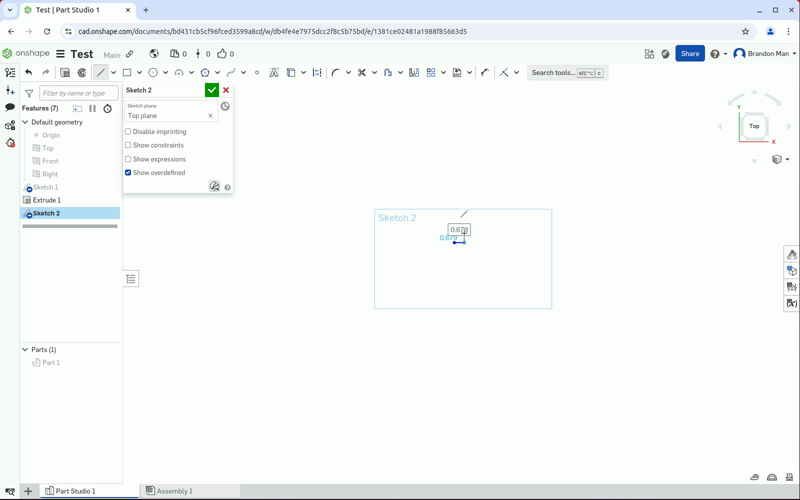
scroll(6)
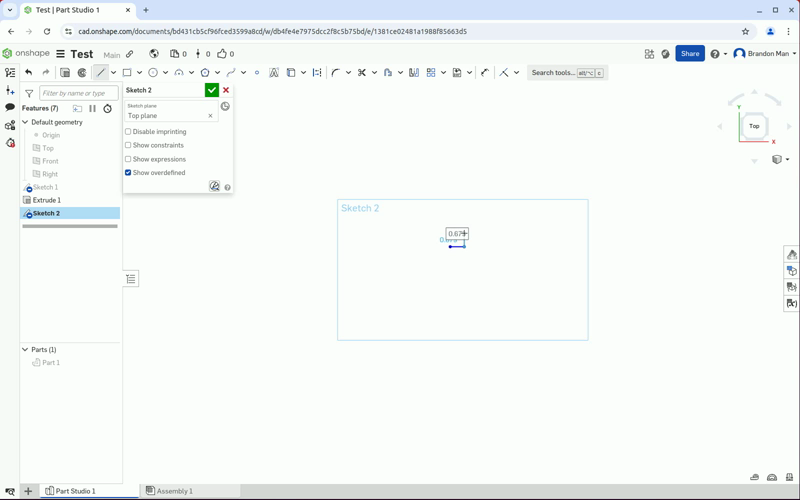
scroll(6)
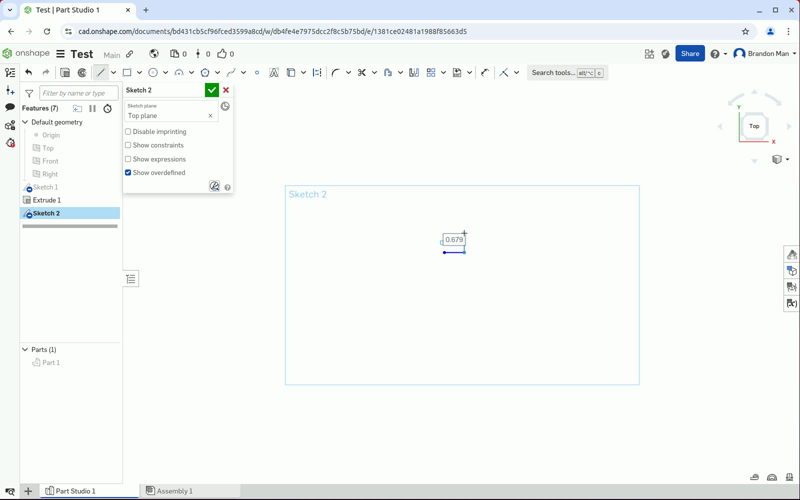
scroll(6)
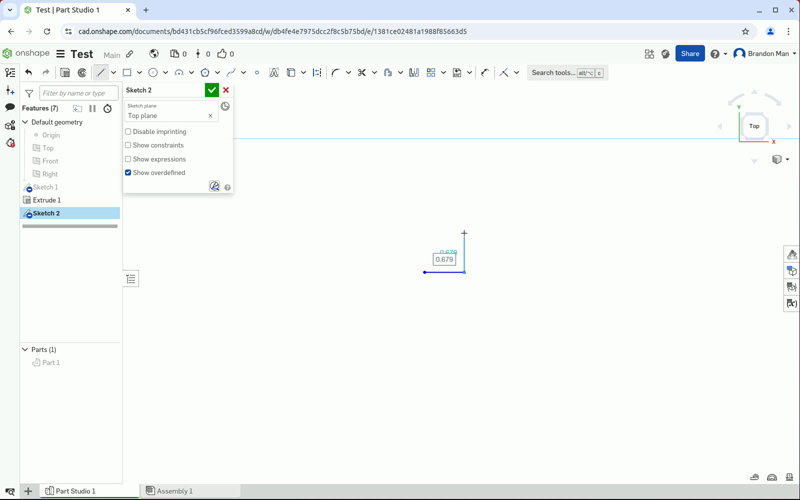
click(464, 232)
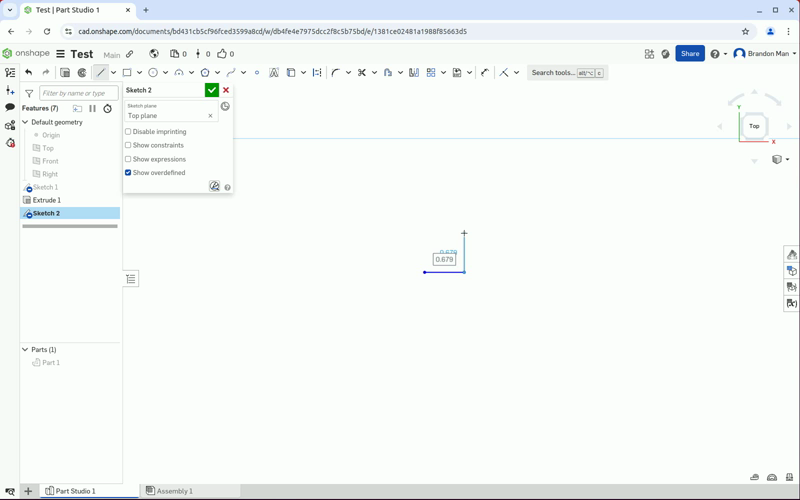
scroll(-6)
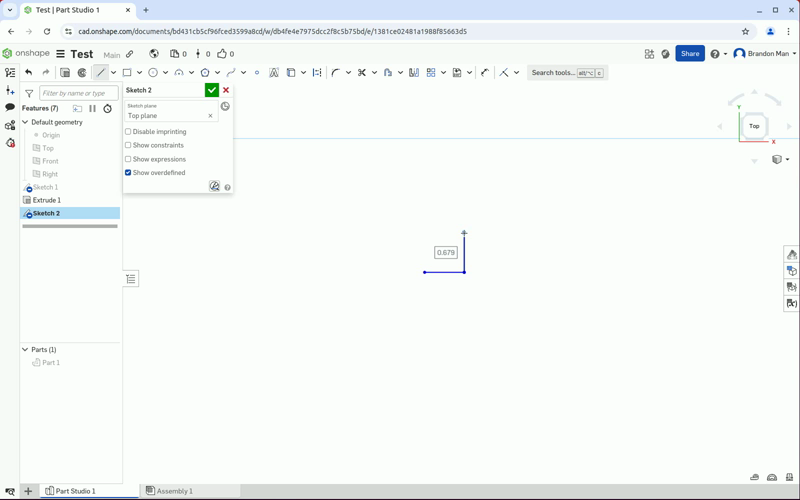
scroll(-6)
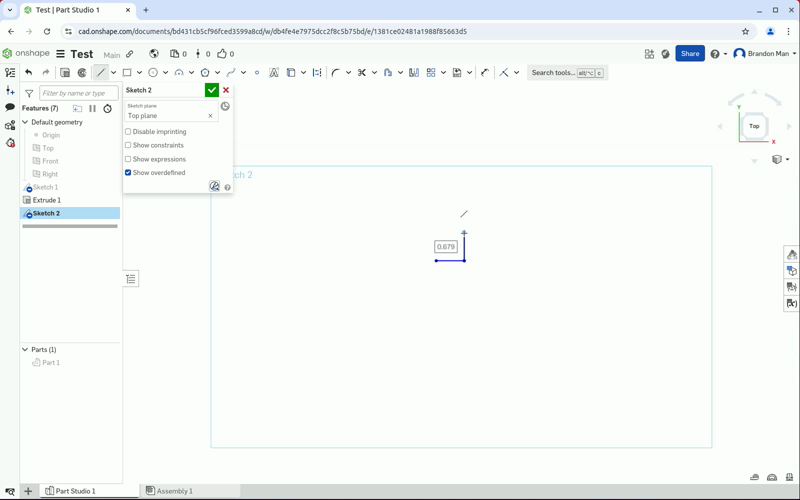
scroll(-6)
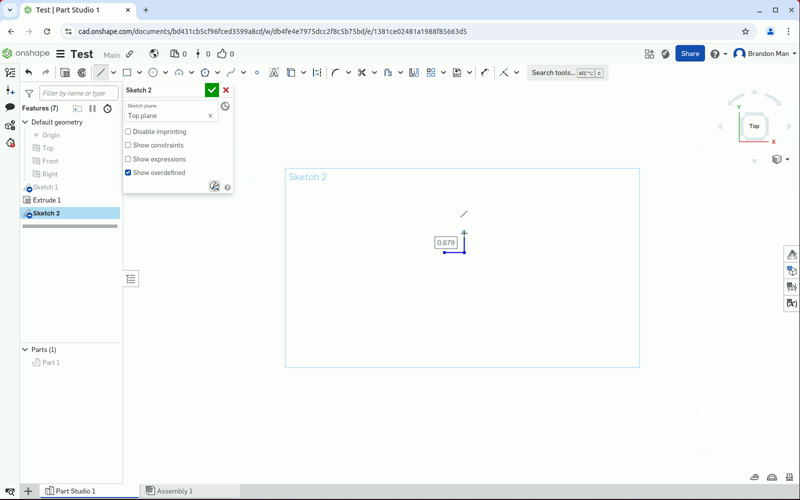
scroll(-6)
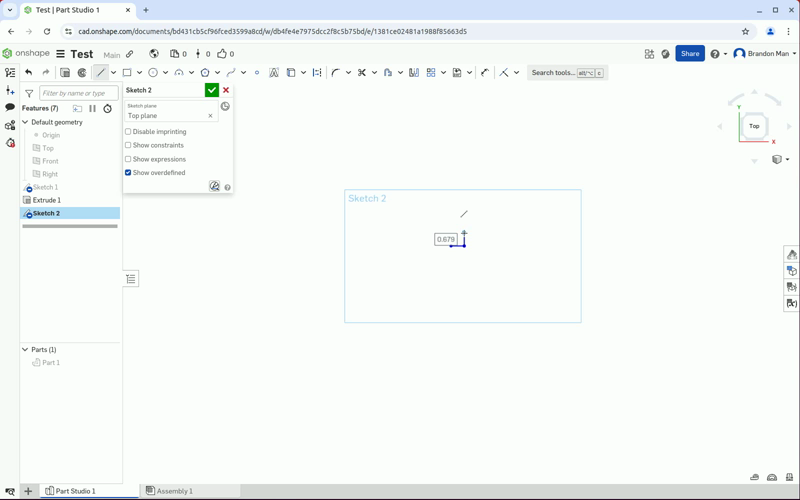
scroll(-6)
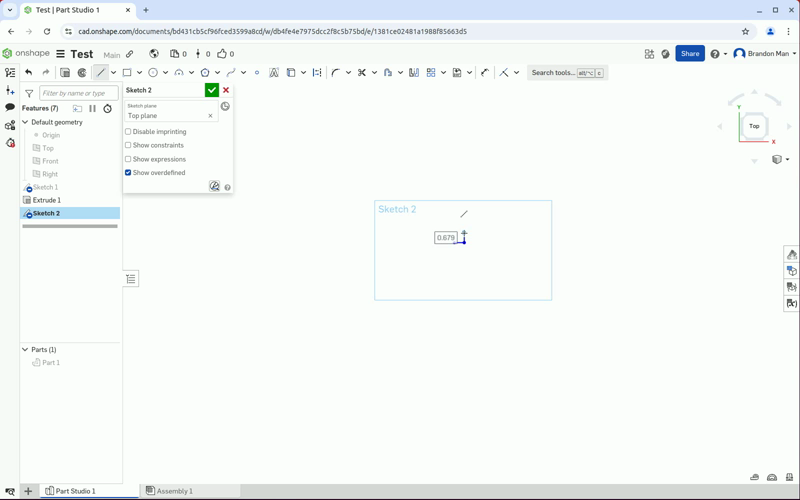
scroll(-6)
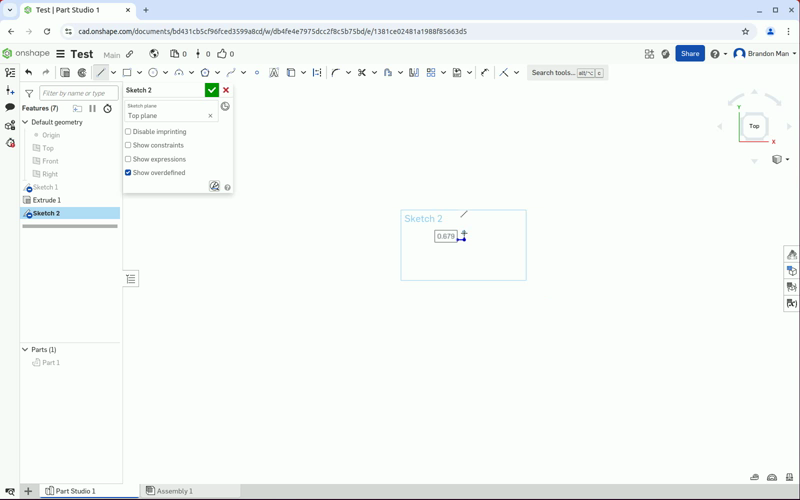
scroll(-6)
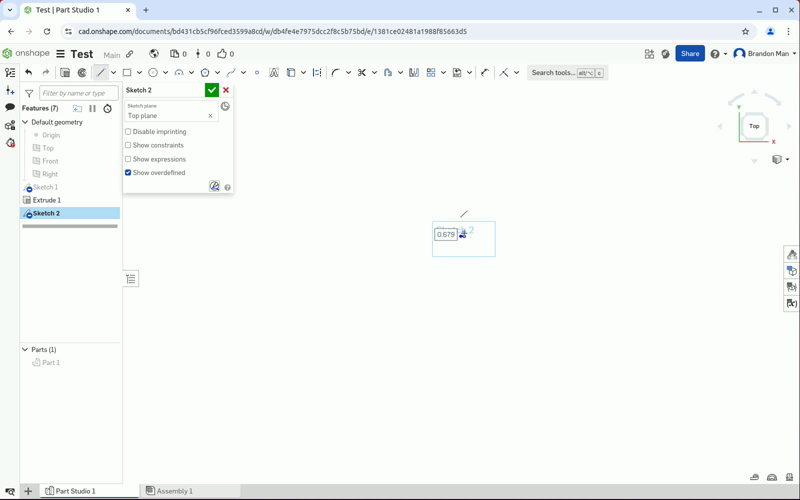
key_up(shift)
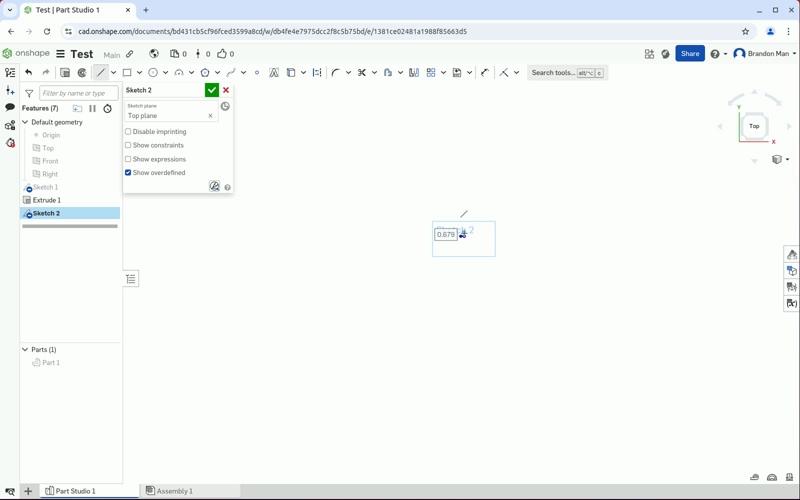
key_down(shift)
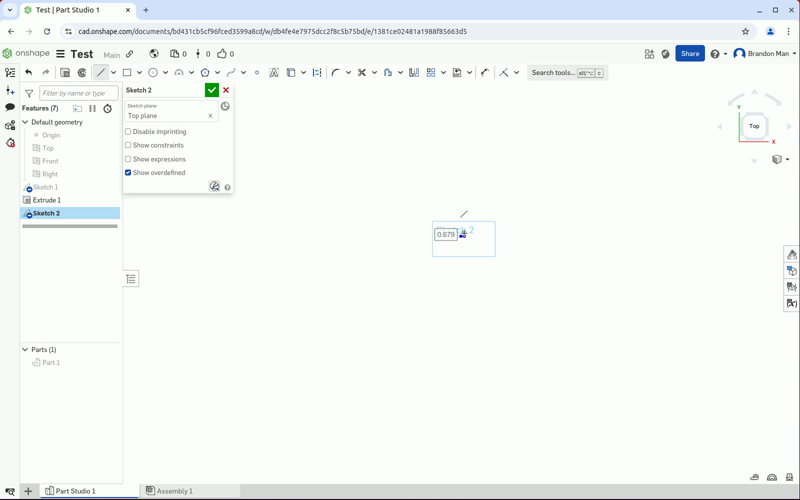
mouse_move(494, 232)
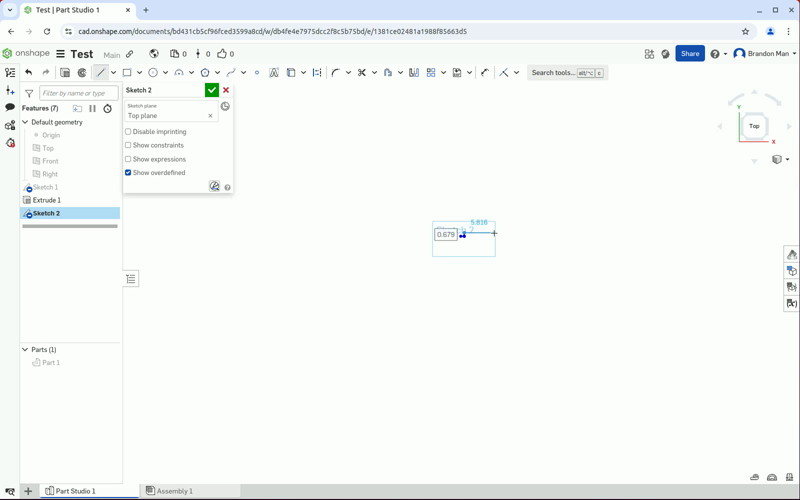
mouse_move(460, 232)
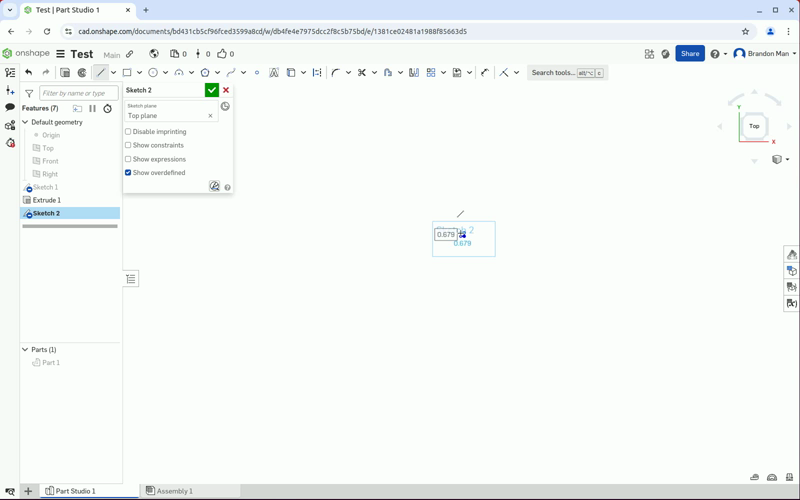
scroll(6)
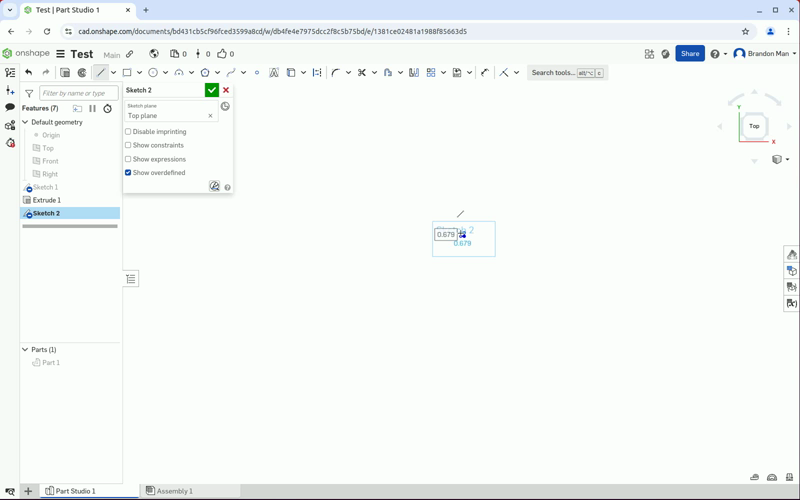
scroll(6)
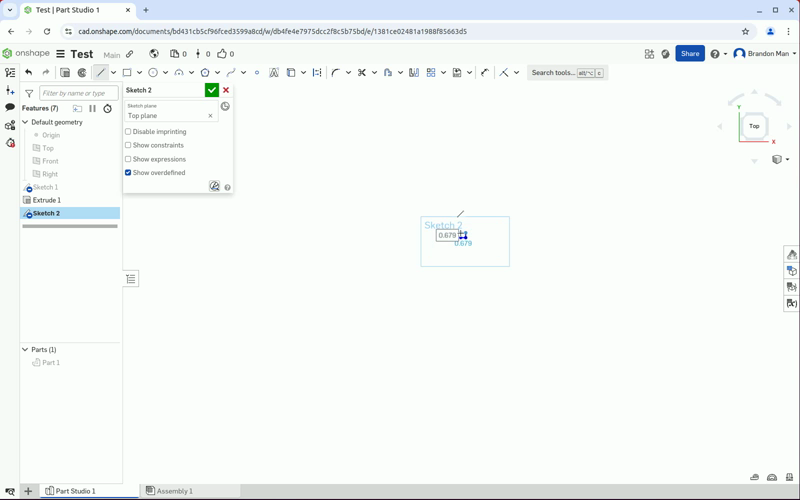
scroll(6)
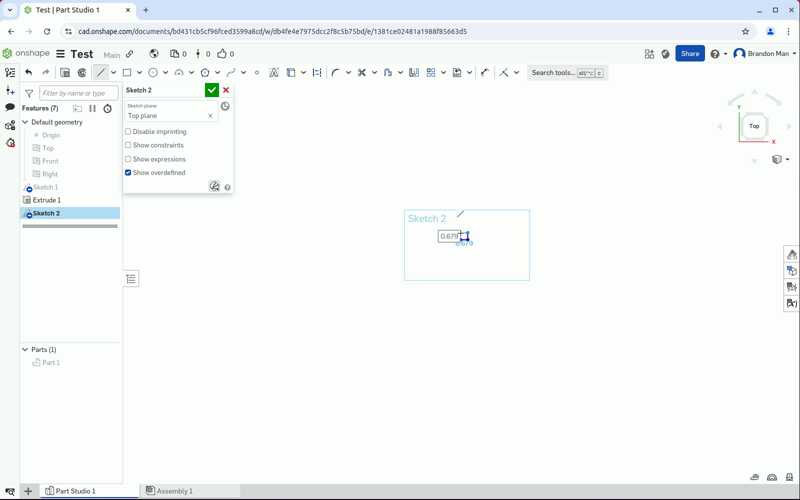
scroll(6)
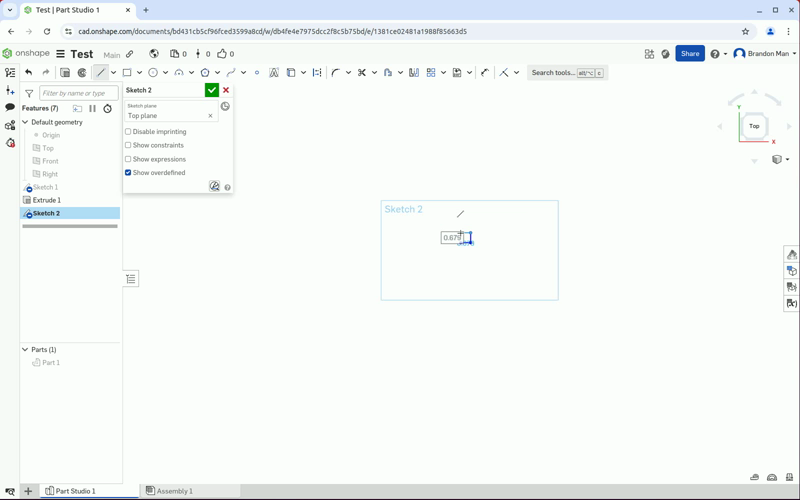
scroll(6)
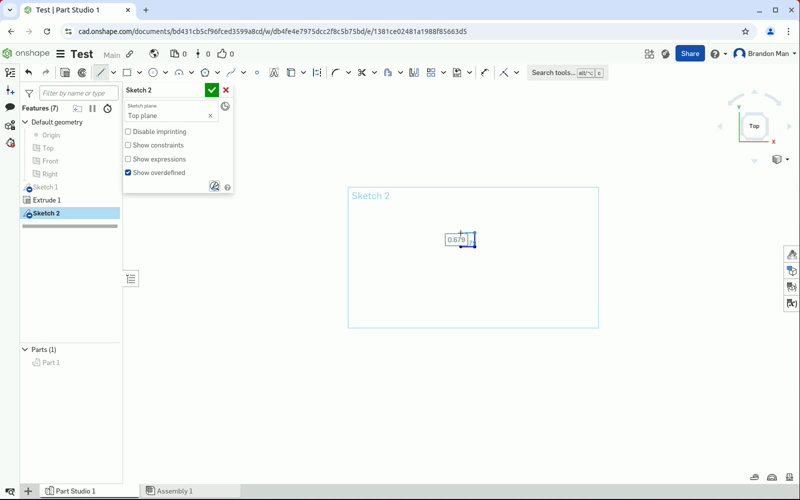
scroll(6)
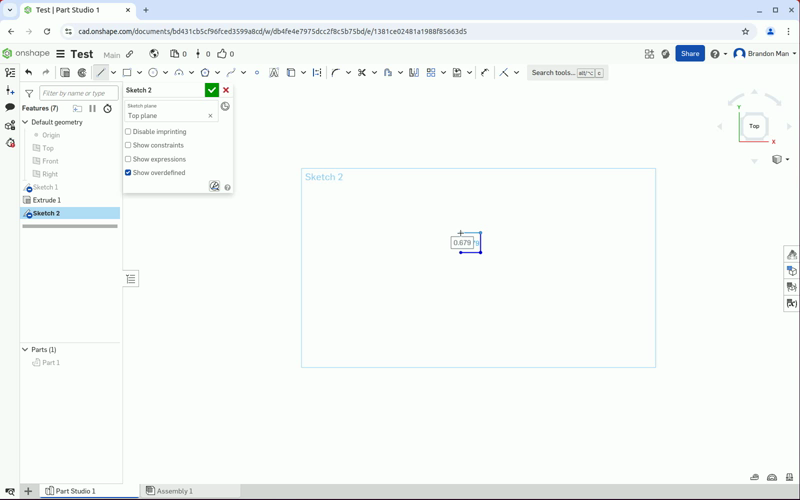
scroll(6)
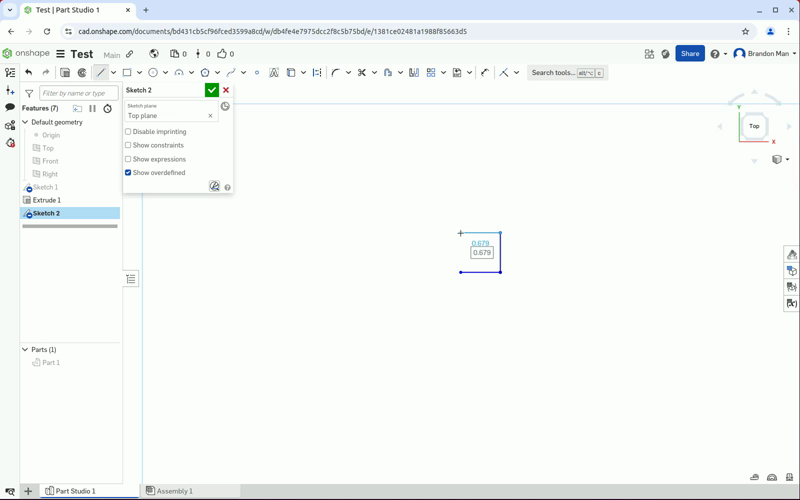
click(460, 232)
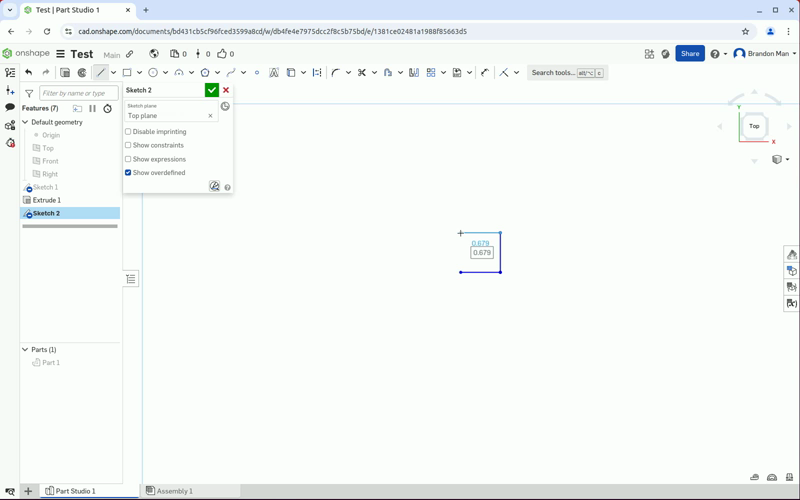
scroll(-6)
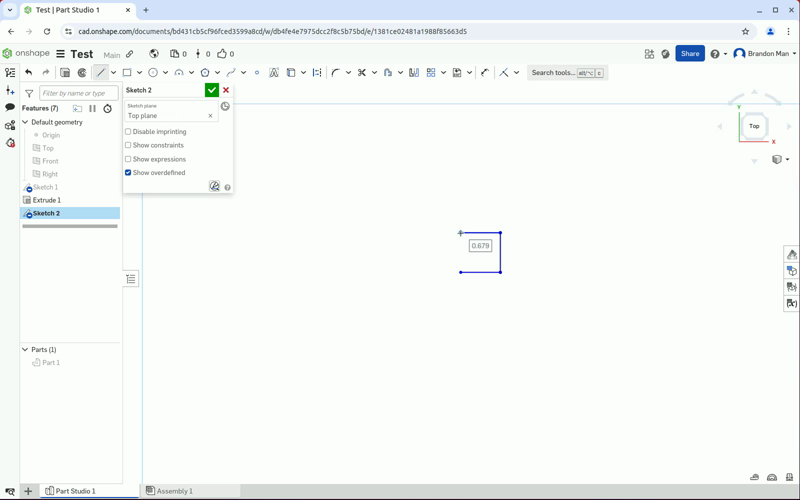
scroll(-6)
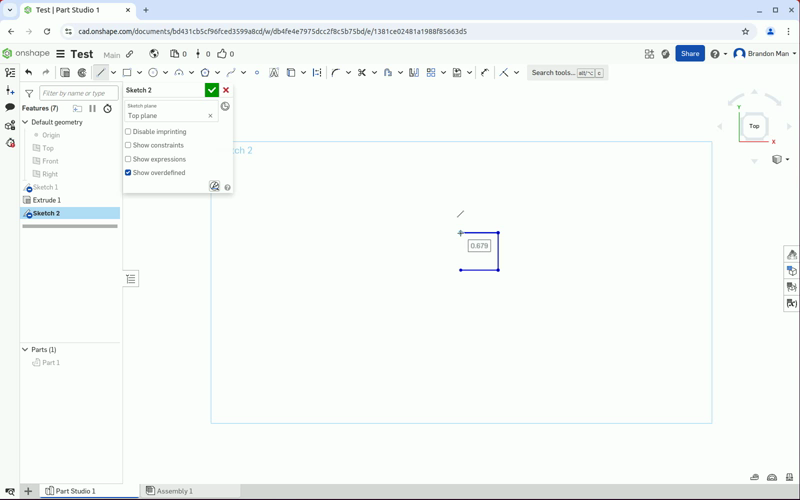
scroll(-6)
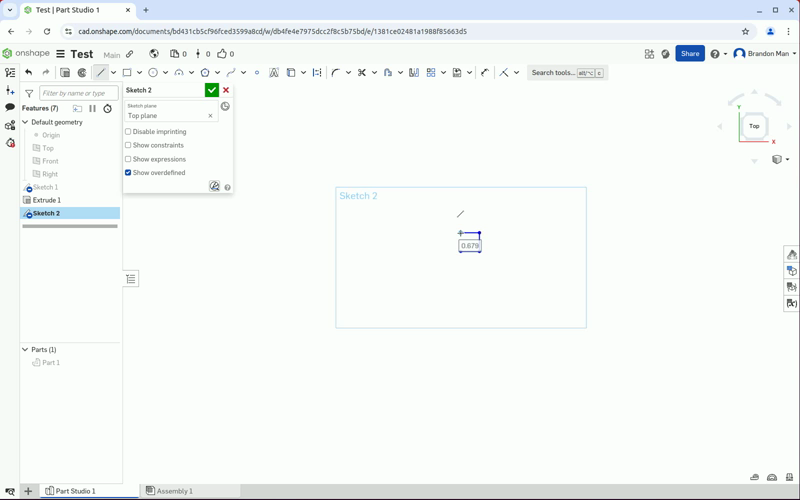
scroll(-6)
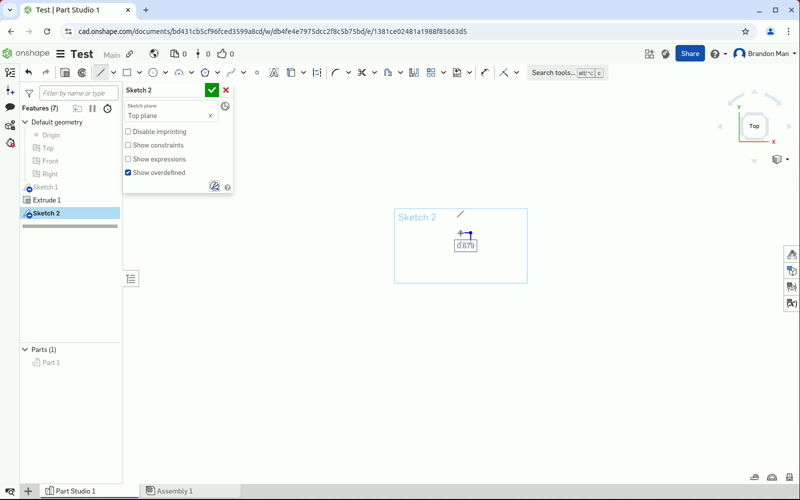
scroll(-6)
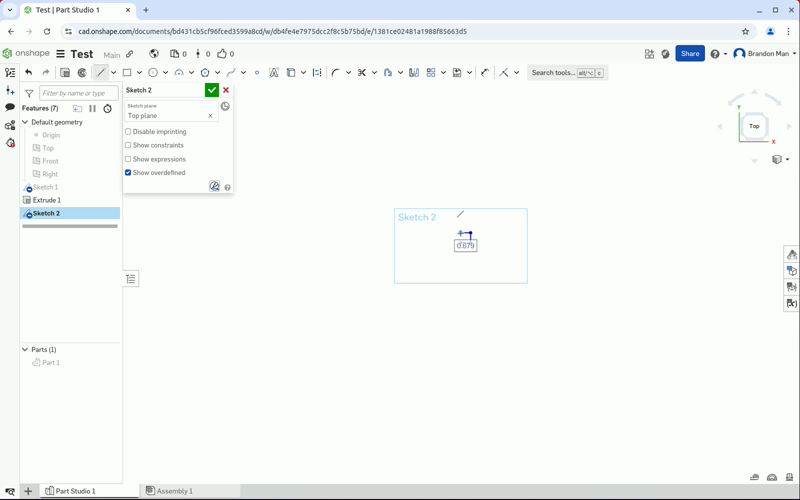
scroll(-6)
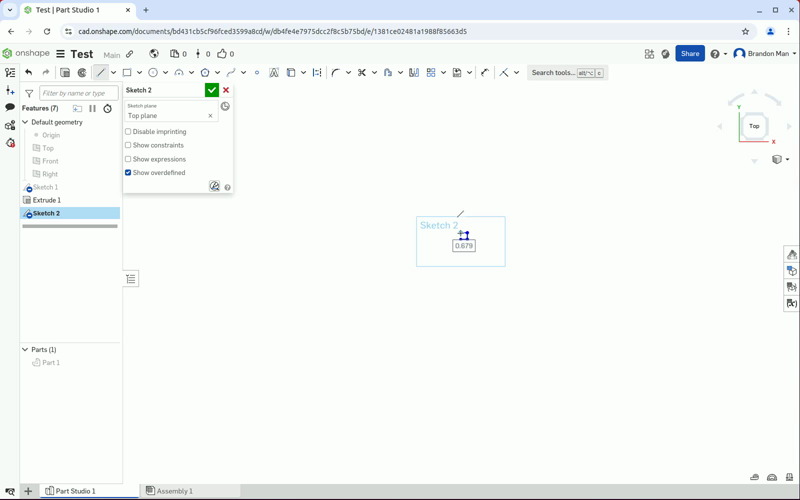
scroll(-6)
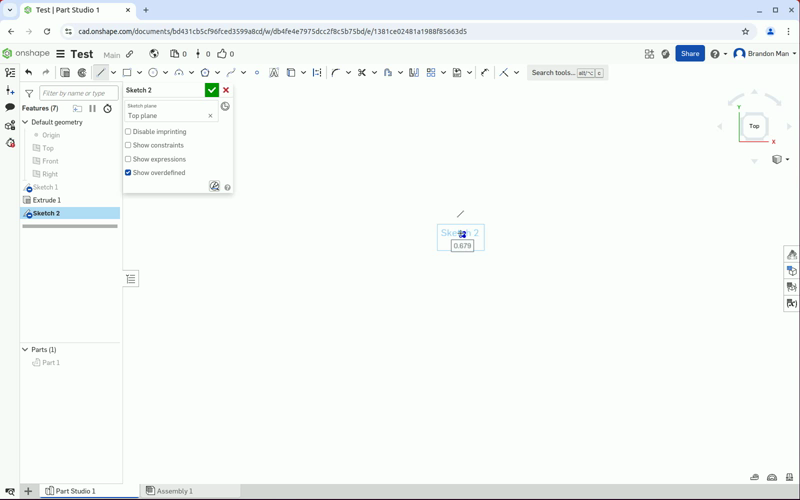
key_up(shift)
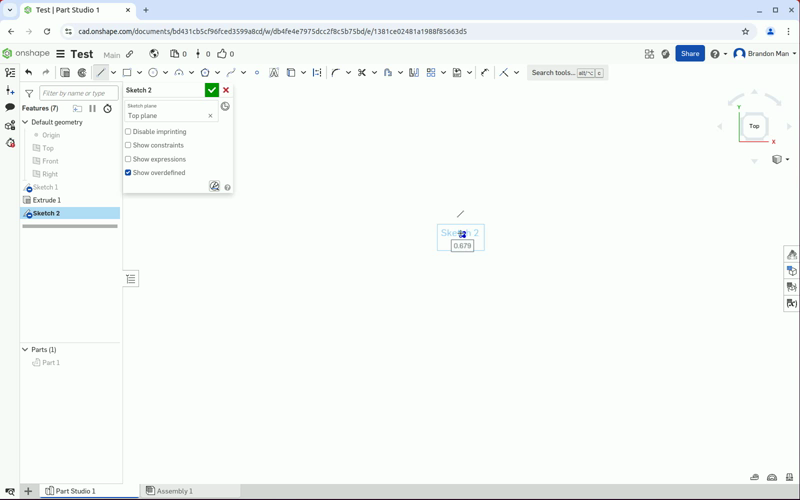
mouse_move(490, 232)
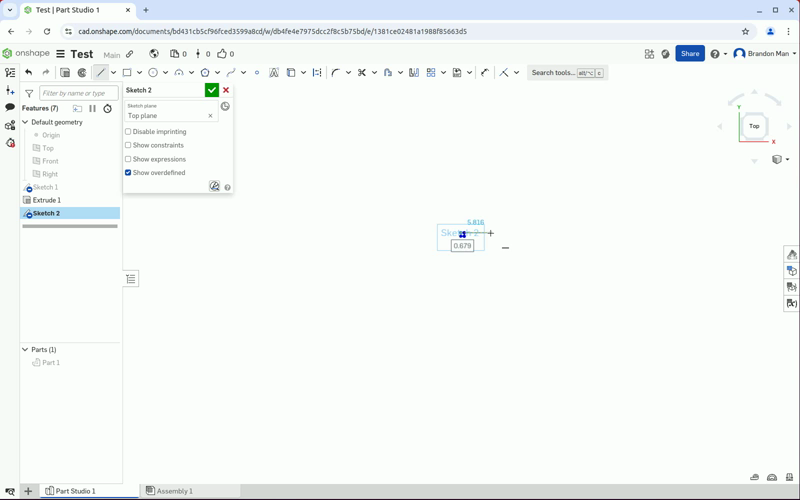
key_down(shift)
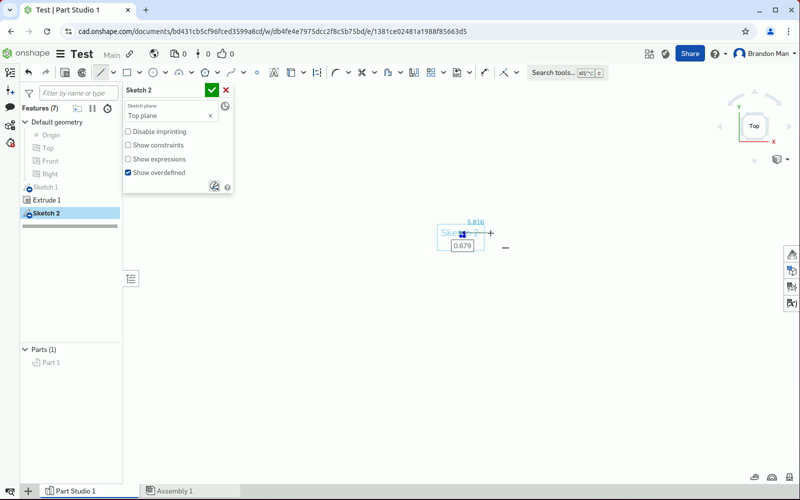
mouse_move(460, 236)
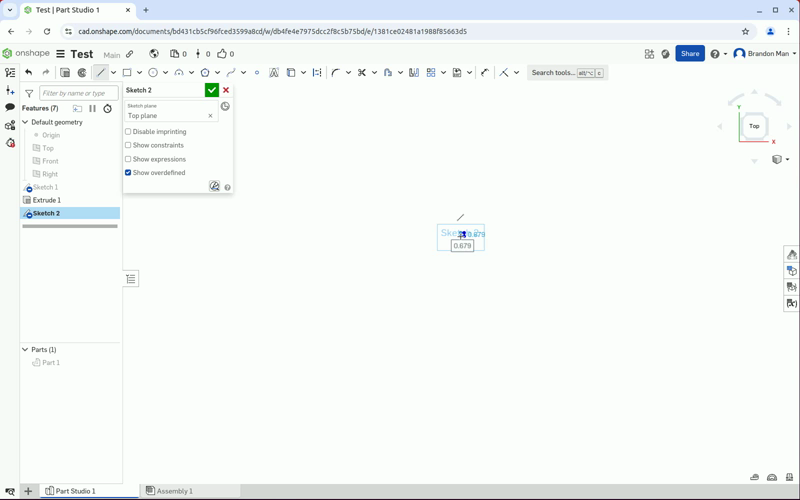
scroll(6)
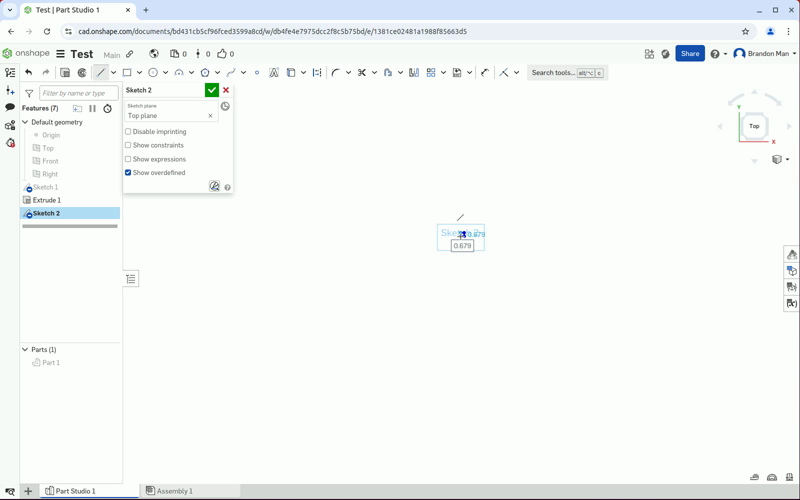
scroll(6)
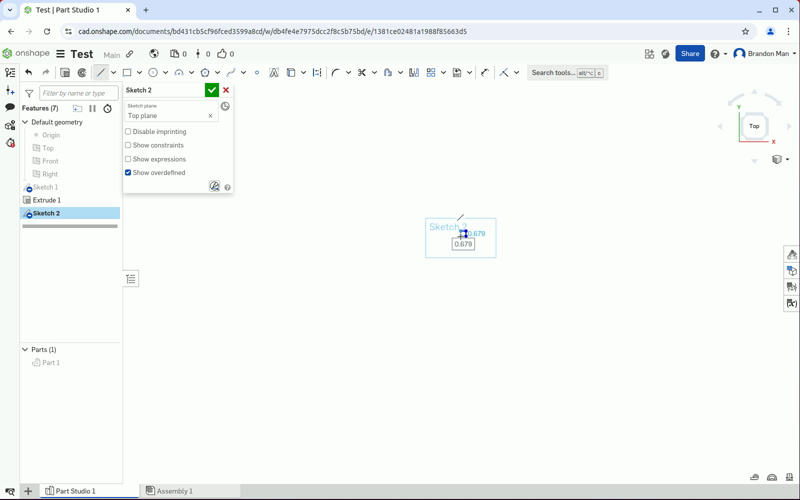
scroll(6)
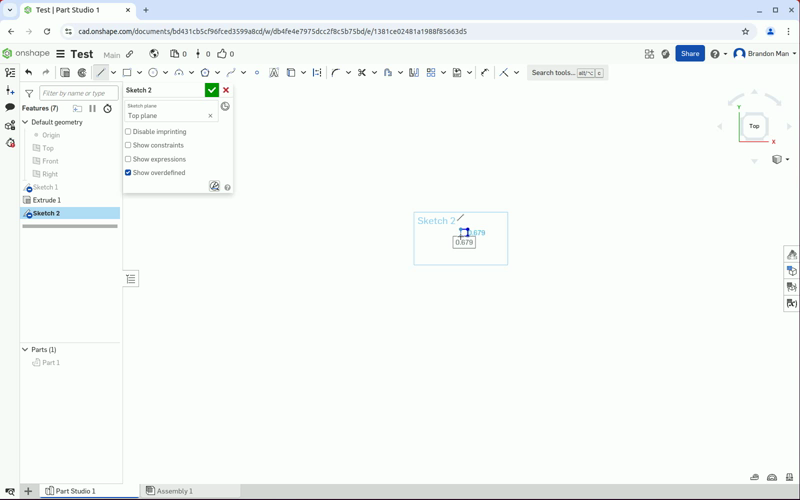
scroll(6)
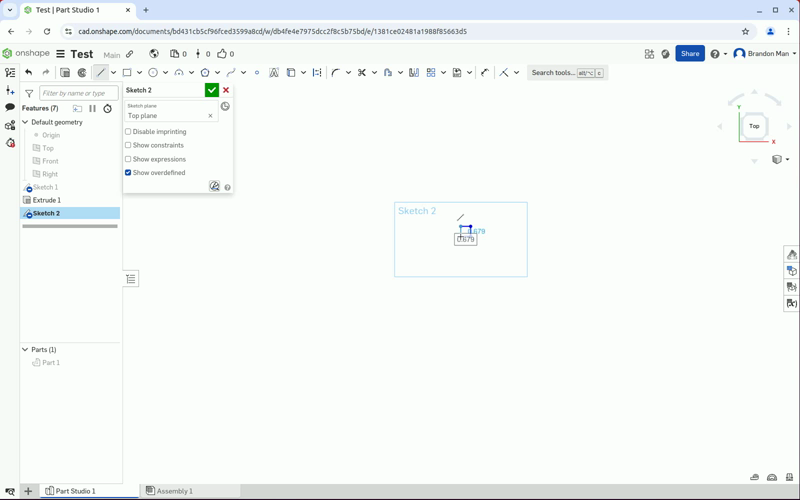
scroll(6)
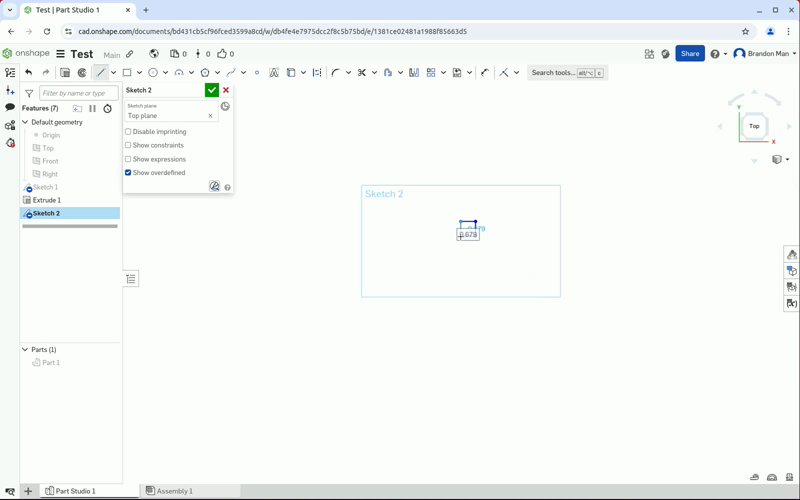
scroll(6)
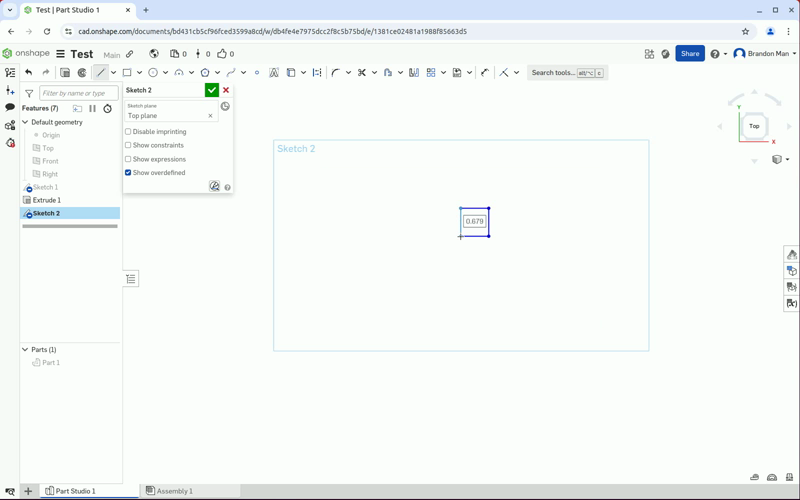
scroll(6)
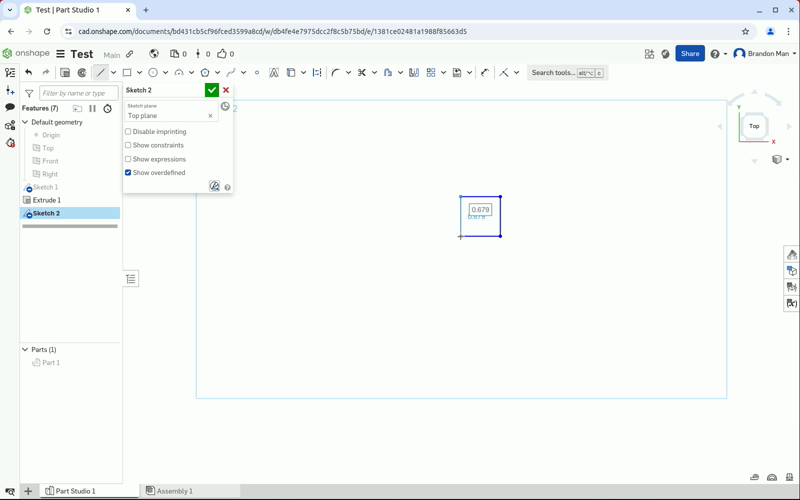
key_up(shift)
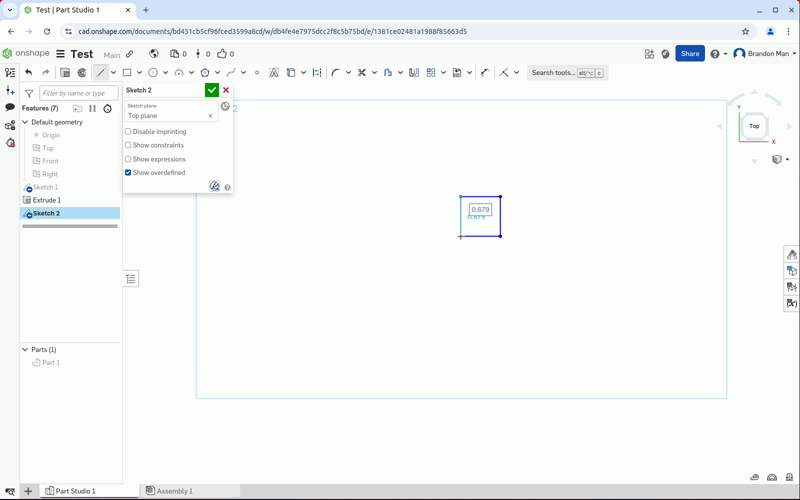
click(460, 236)
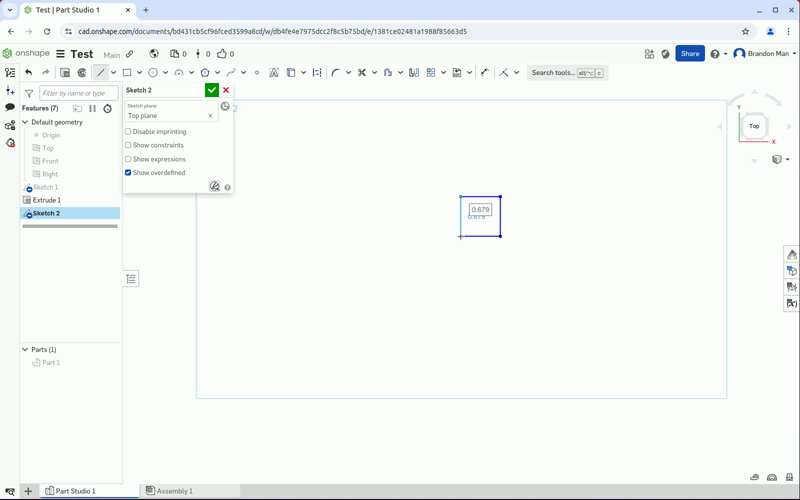
scroll(-6)
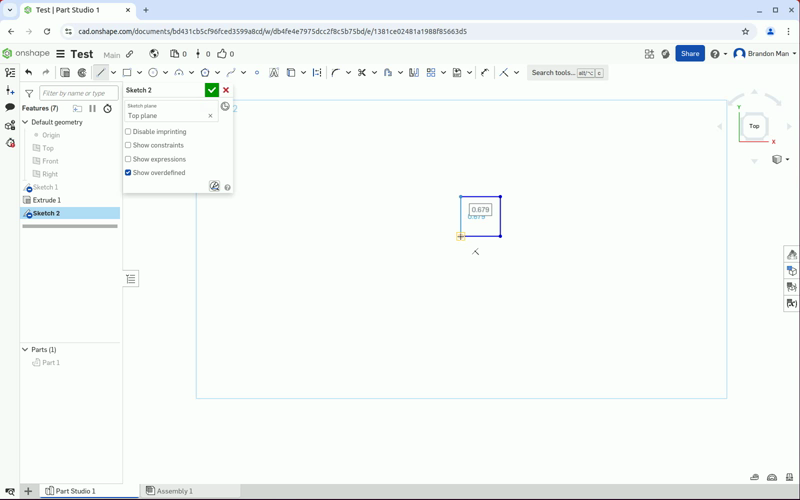
scroll(-6)
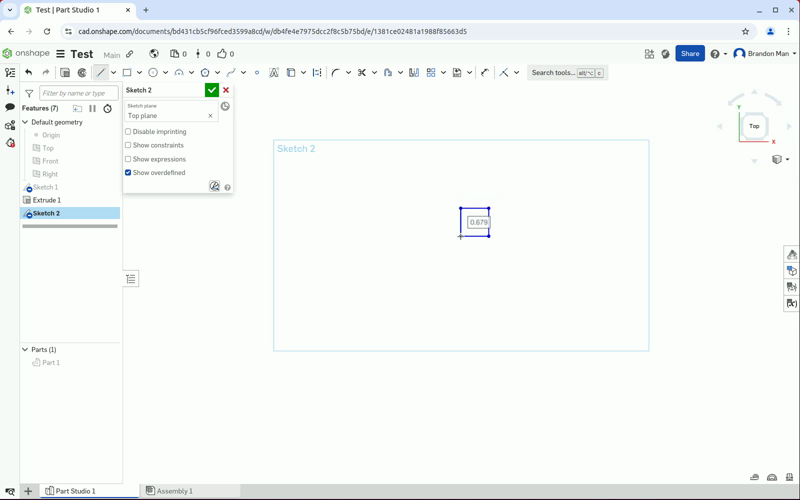
scroll(-6)
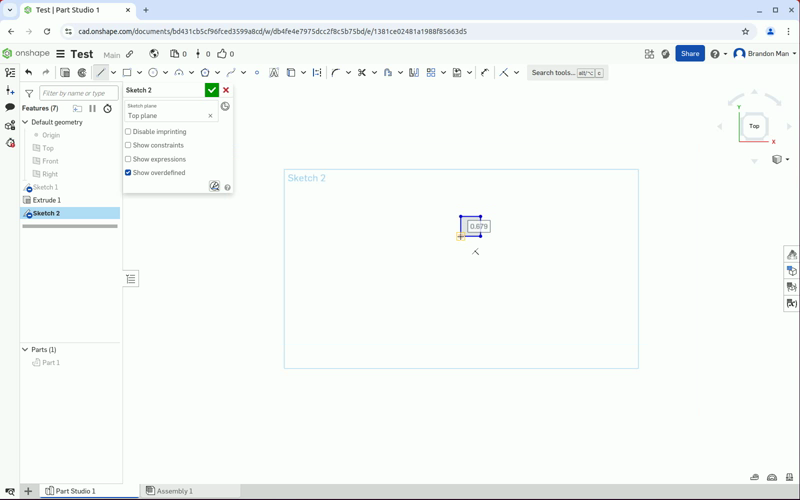
scroll(-6)
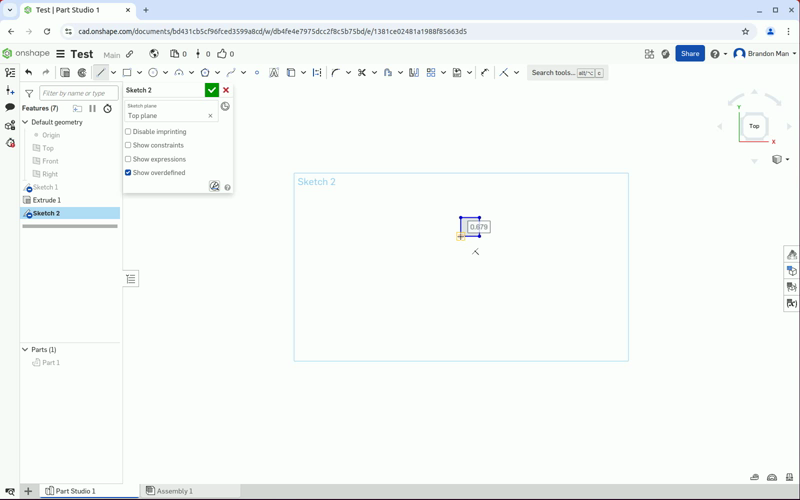
scroll(-6)
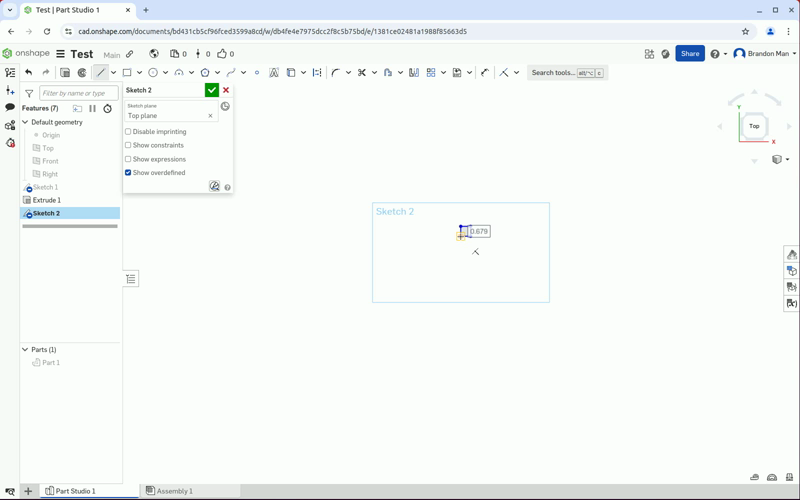
scroll(-6)
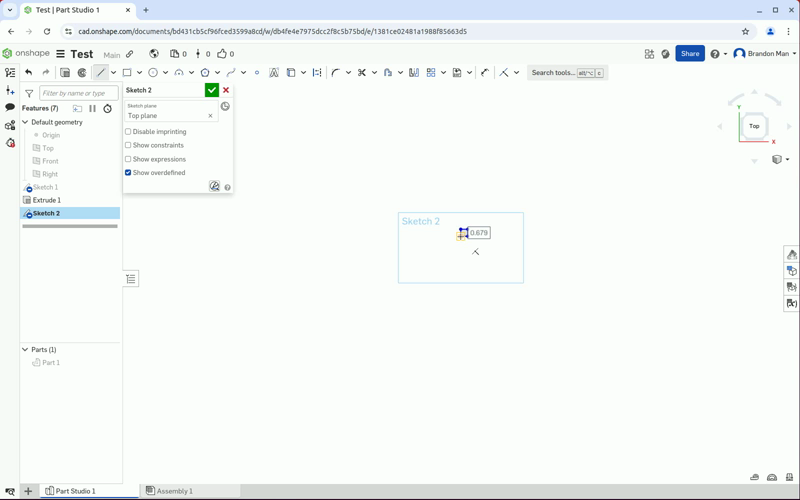
scroll(-6)
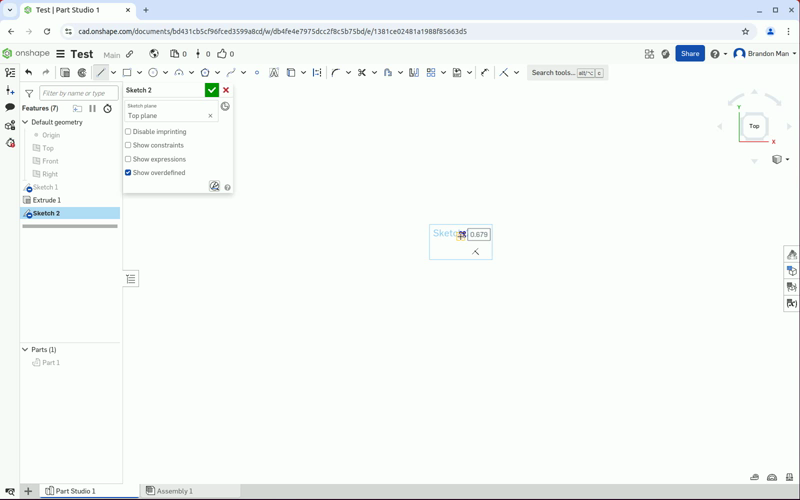
key(esc)
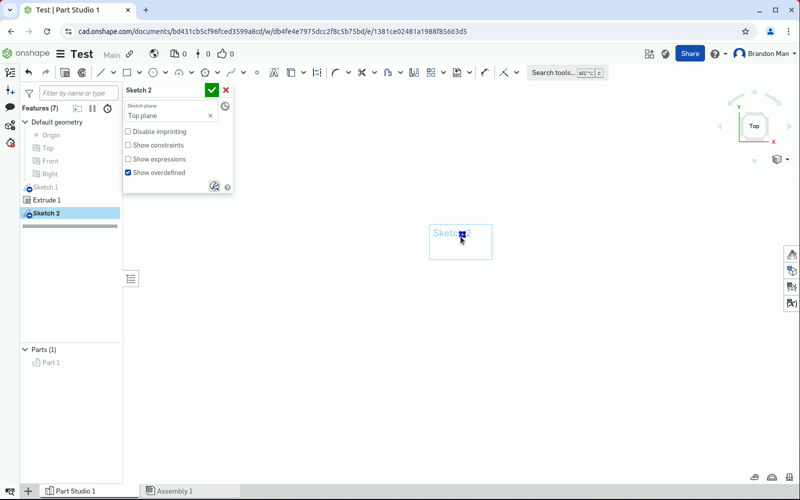
mouse_move(464, 235)
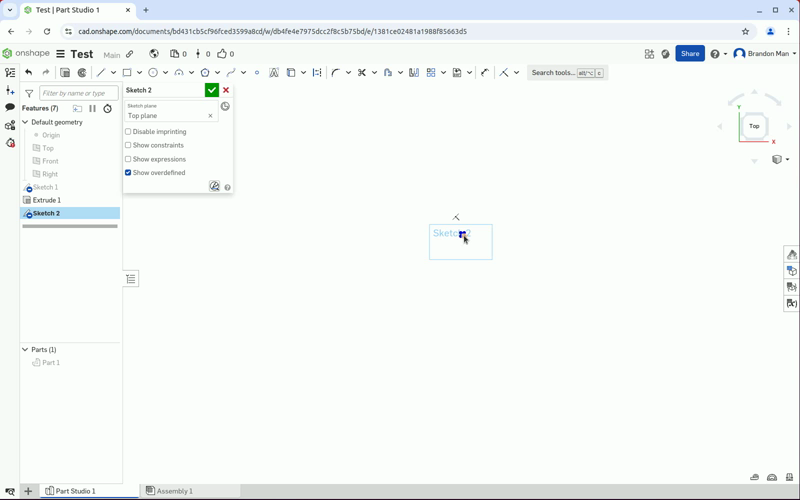
scroll(6)
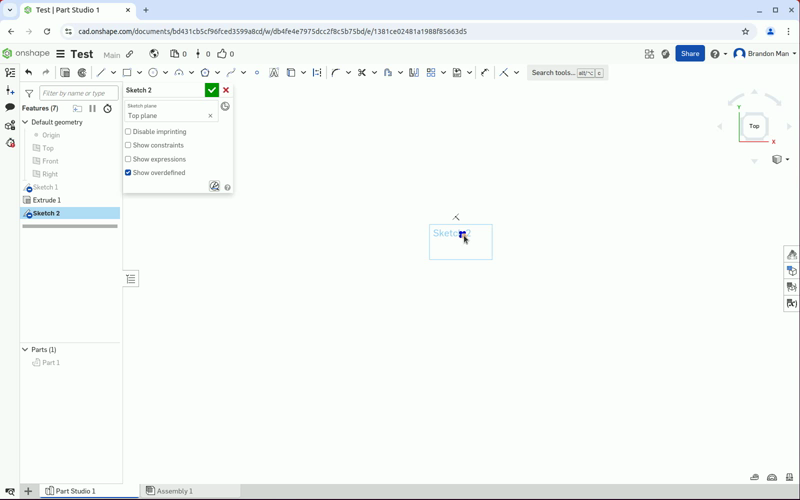
scroll(6)
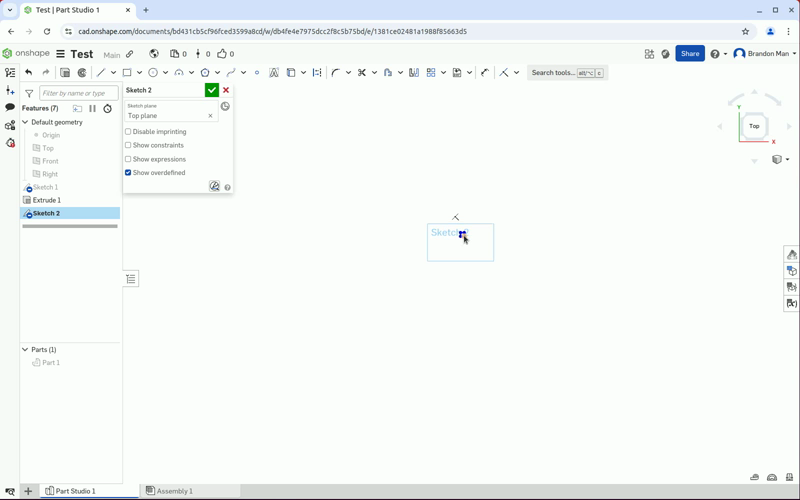
scroll(6)
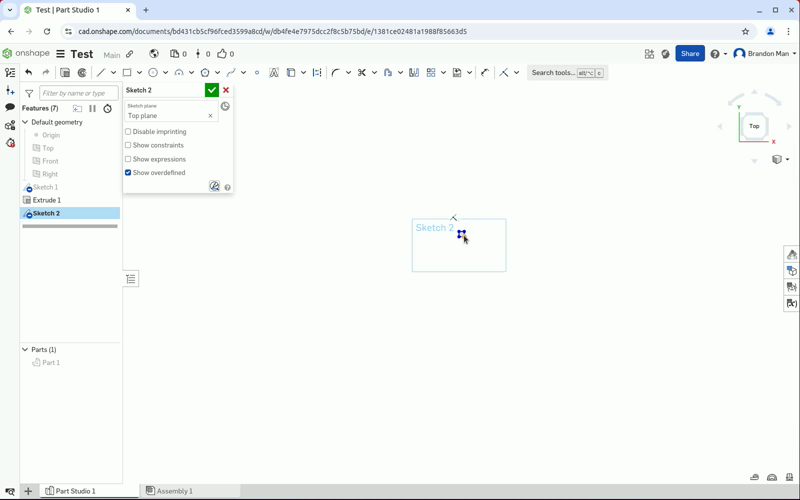
scroll(6)
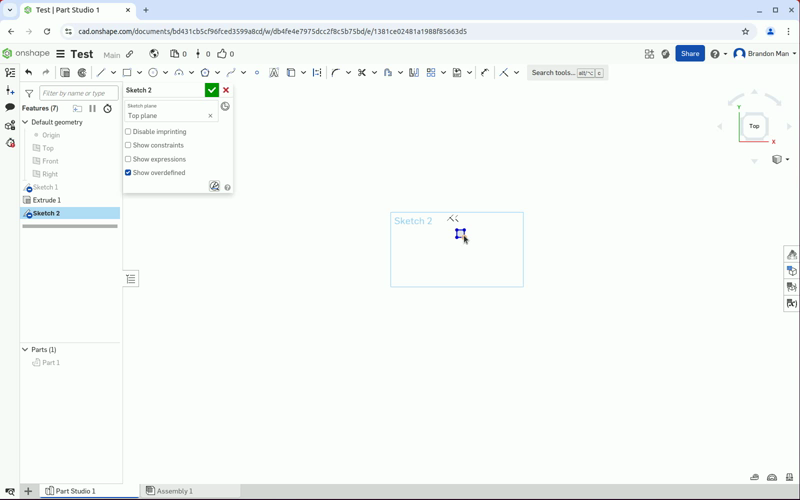
scroll(6)
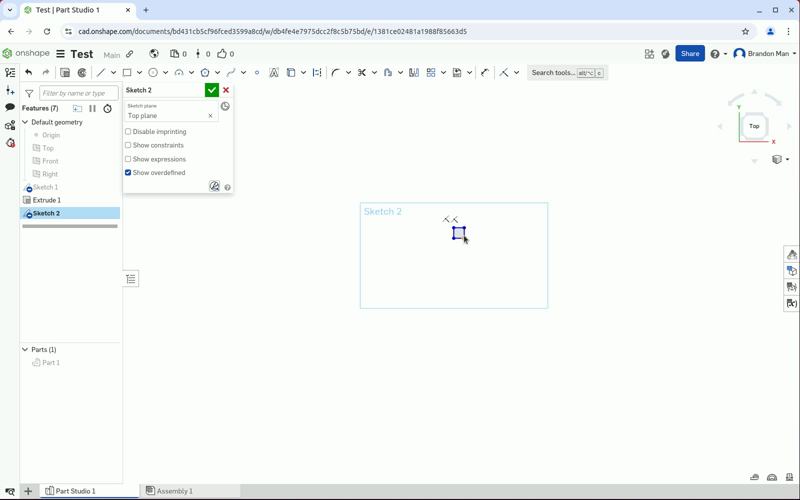
scroll(6)
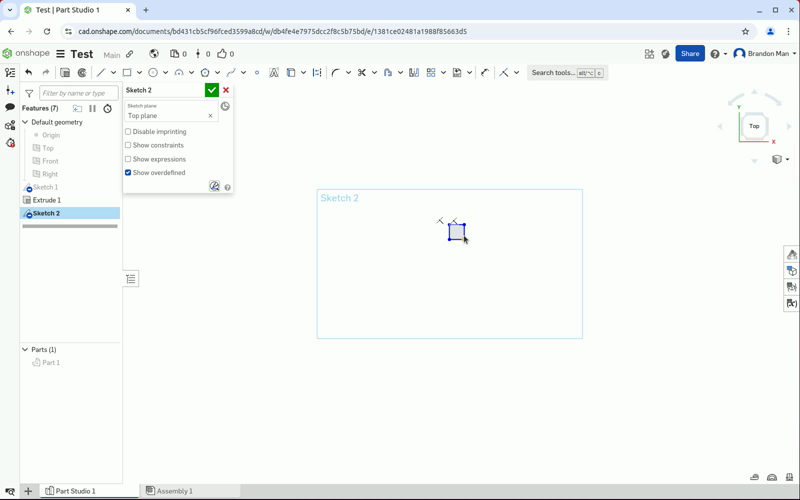
scroll(6)
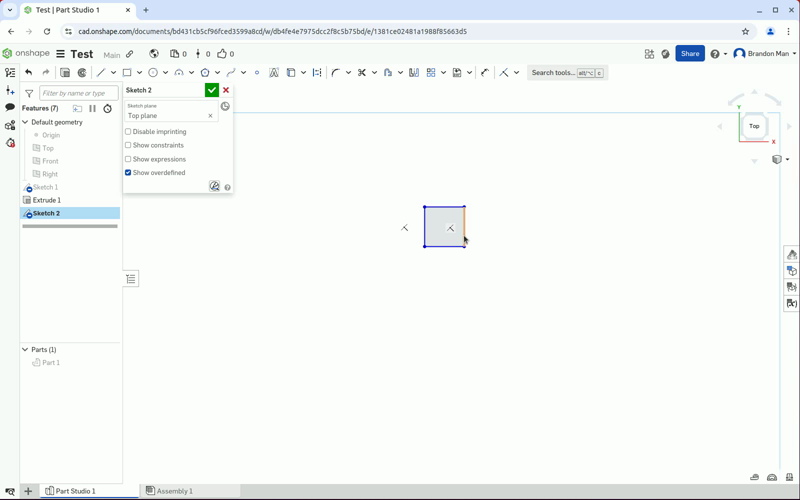
click(464, 235)
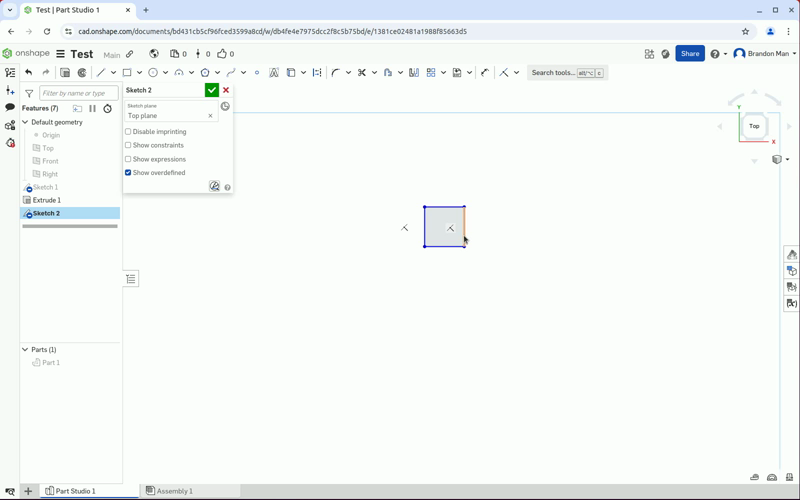
scroll(-6)
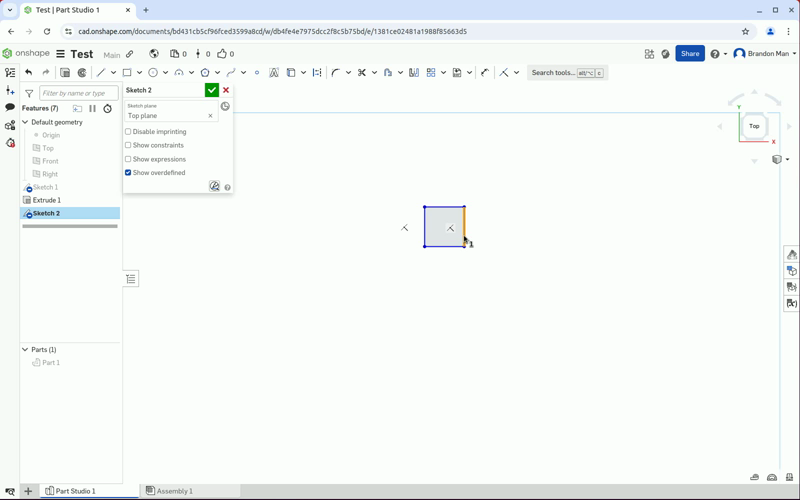
scroll(-6)
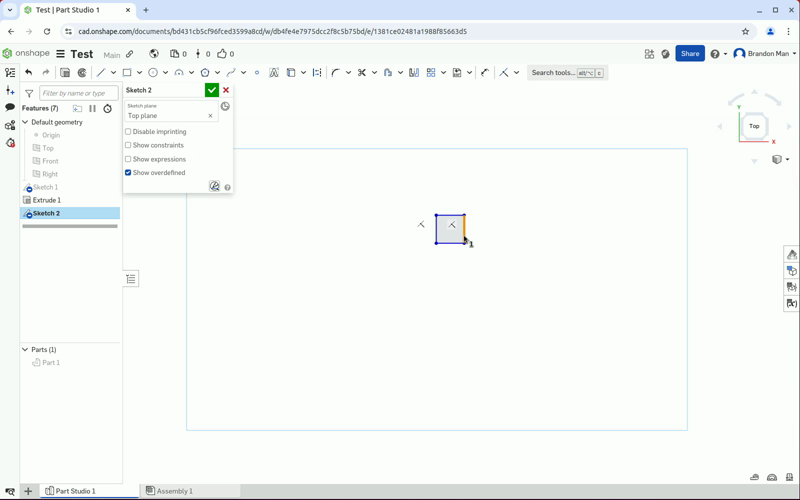
scroll(-6)
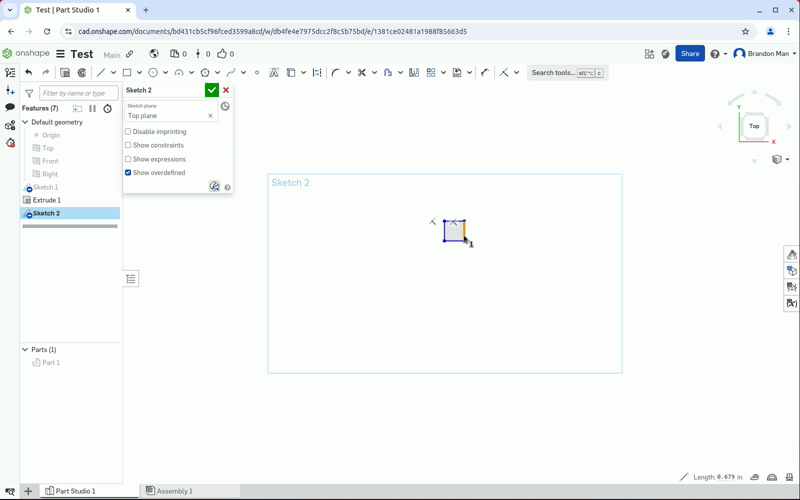
scroll(-6)
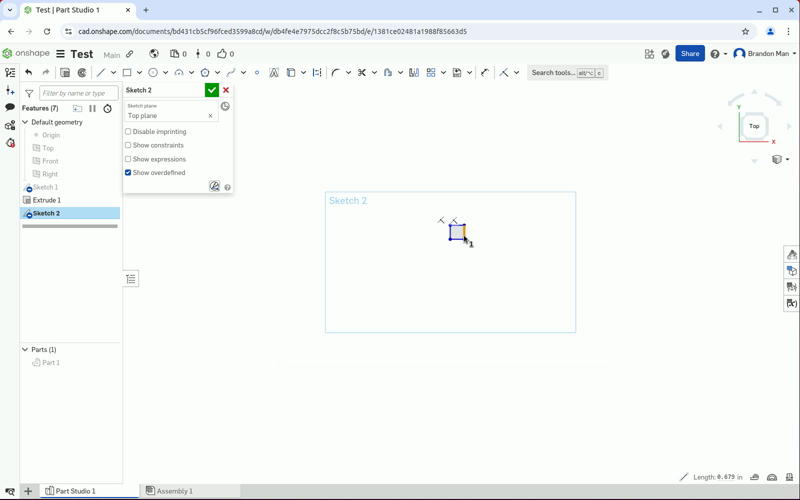
scroll(-6)
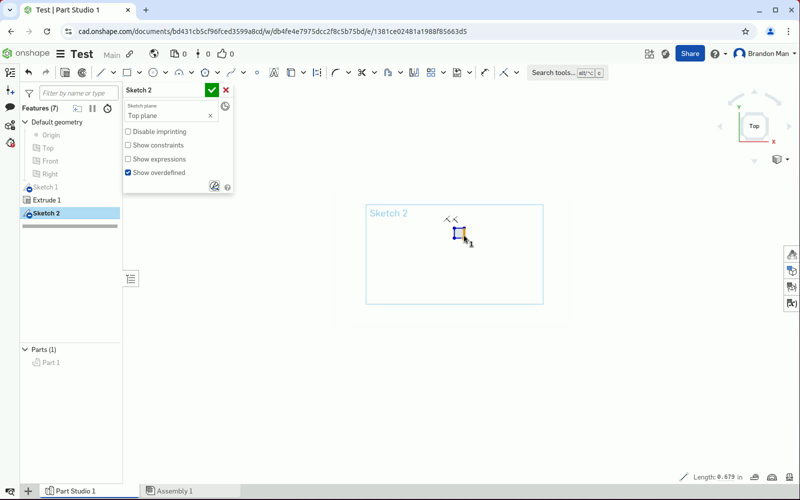
scroll(-6)
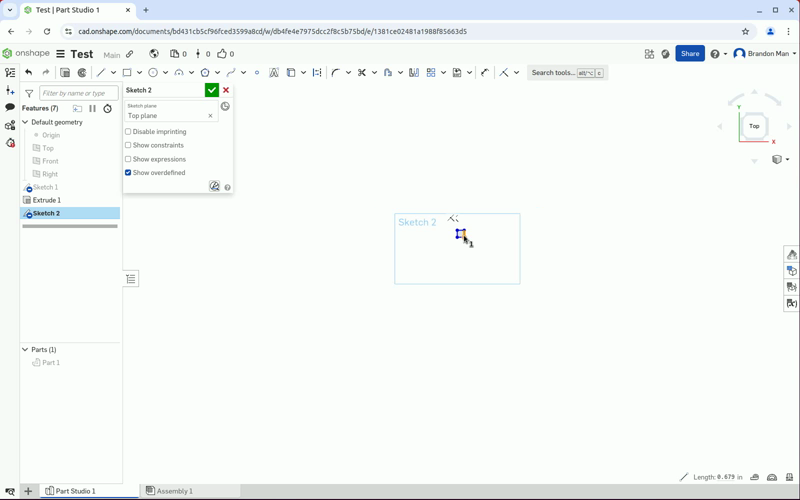
scroll(-6)
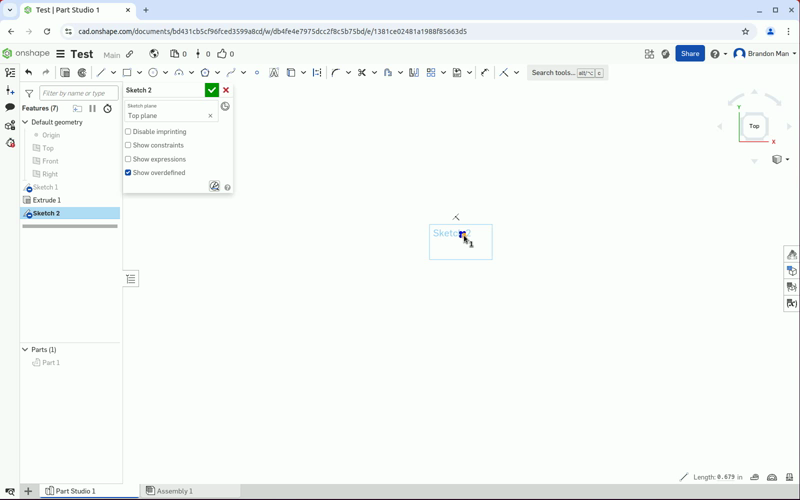
mouse_move(73, 352)
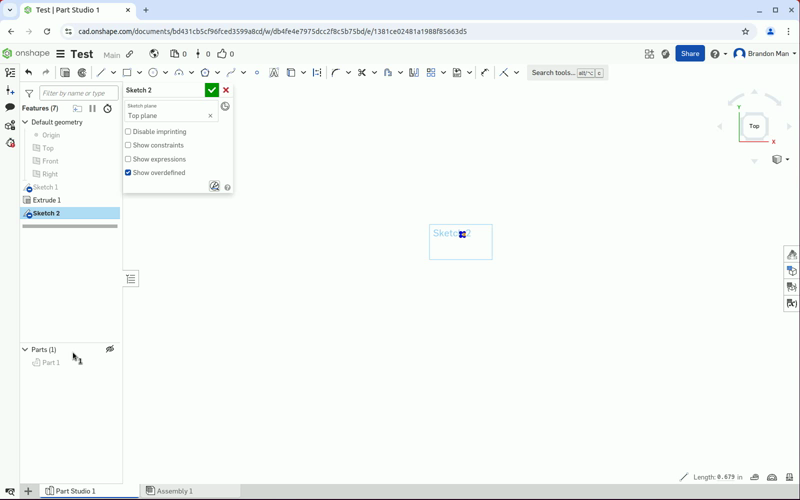
key(shift+y)
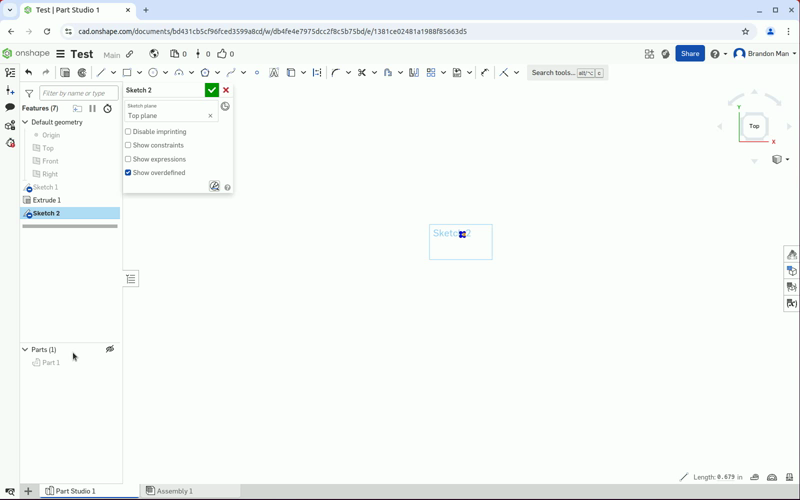
key(shift+e)
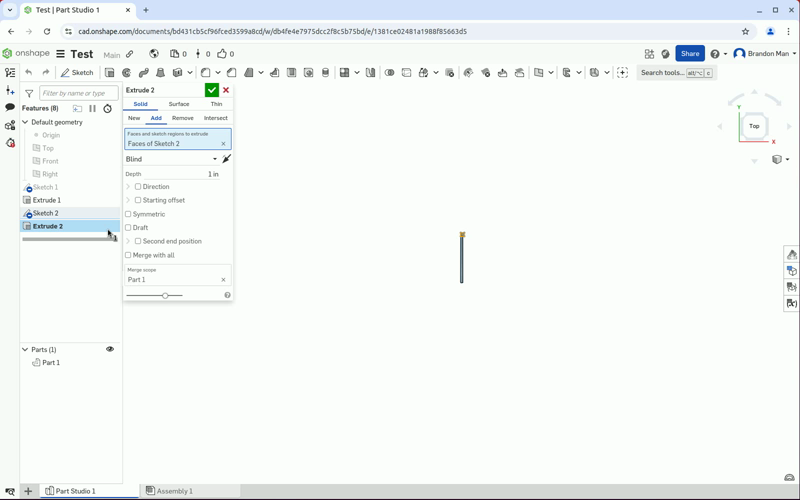
mouse_move(143, 106)
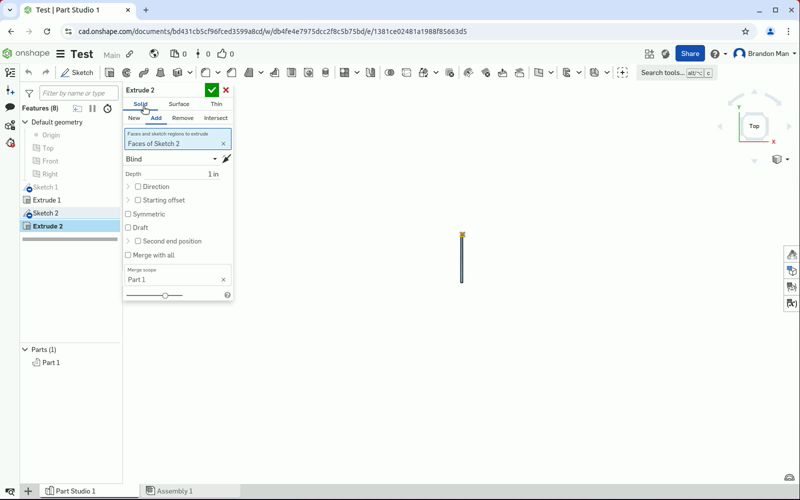
click(143, 106)
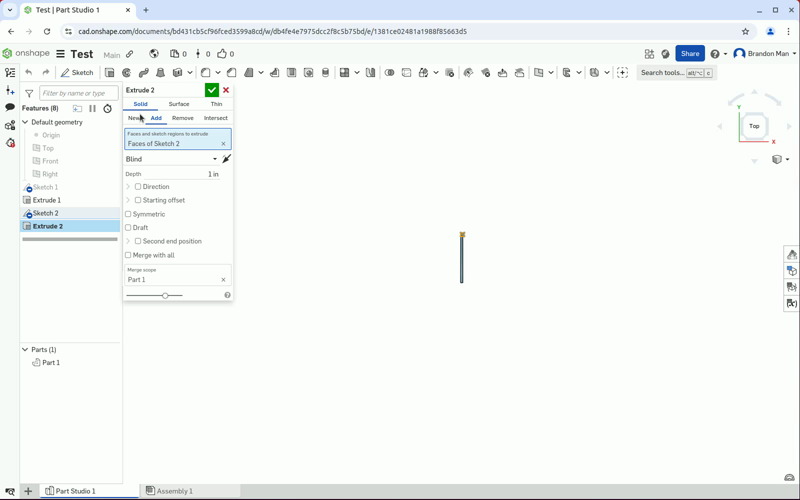
mouse_move(137, 120)
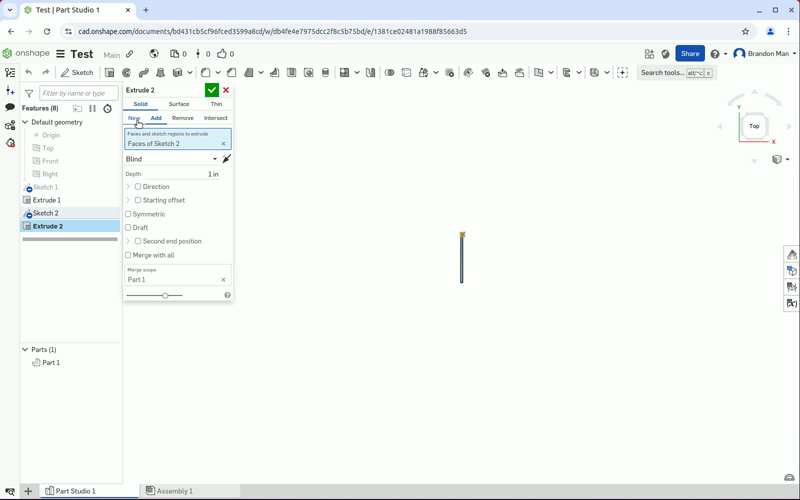
click(137, 120)
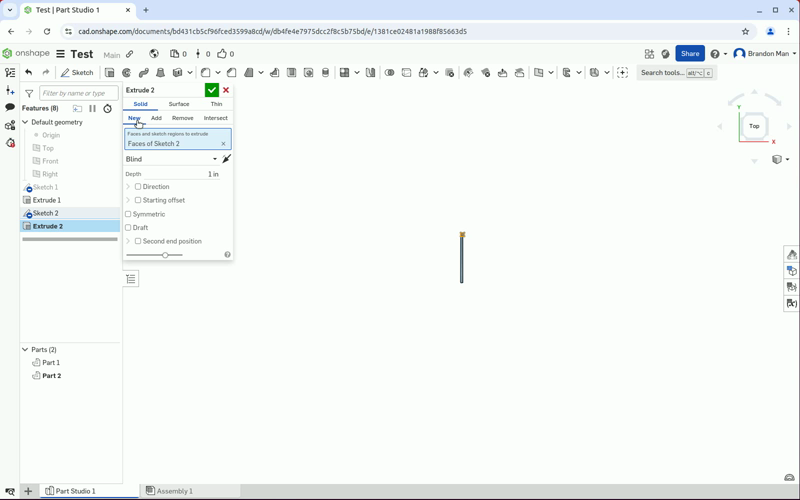
key(tab, 4)
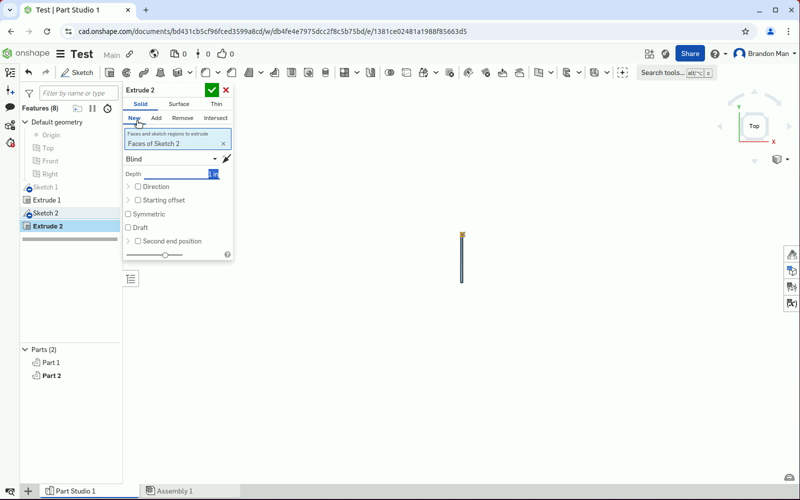
text(23.108)
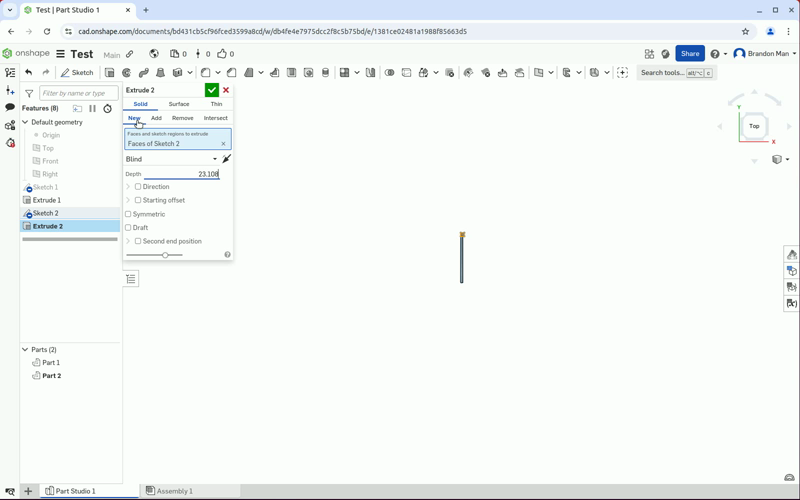
key(enter)
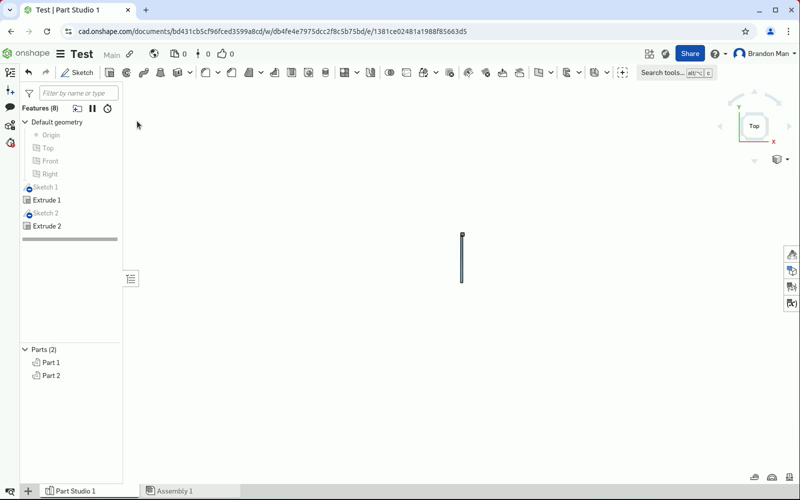
key(shift+h)
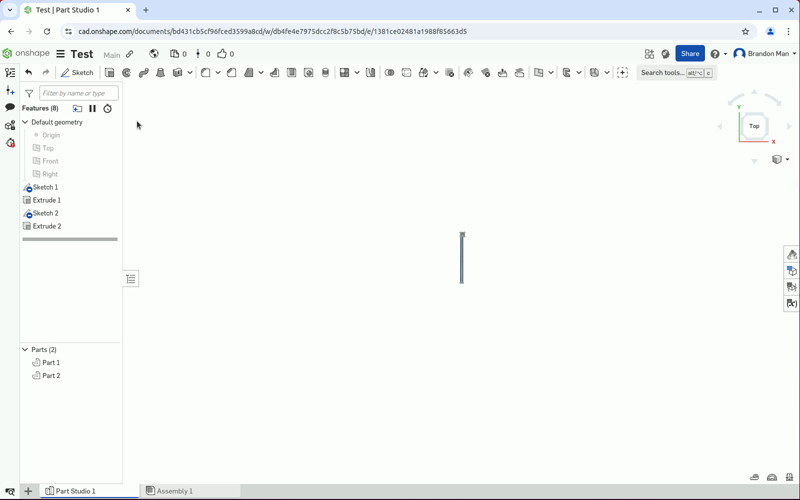
key(shift+h)
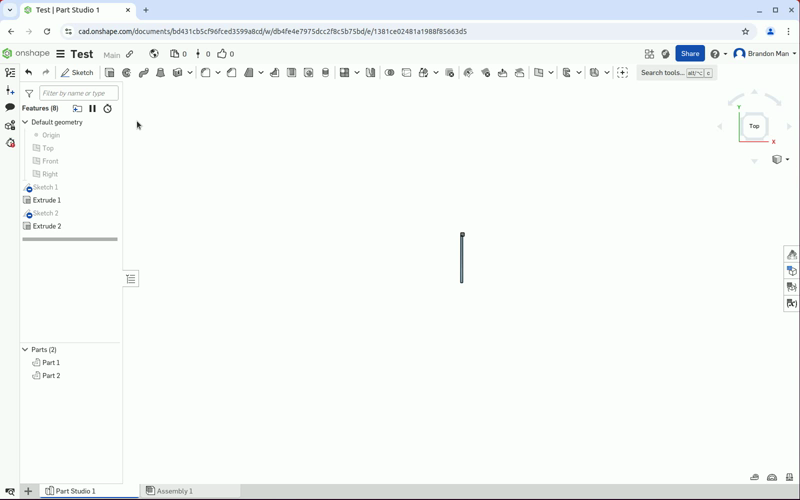
mouse_move(73, 189)
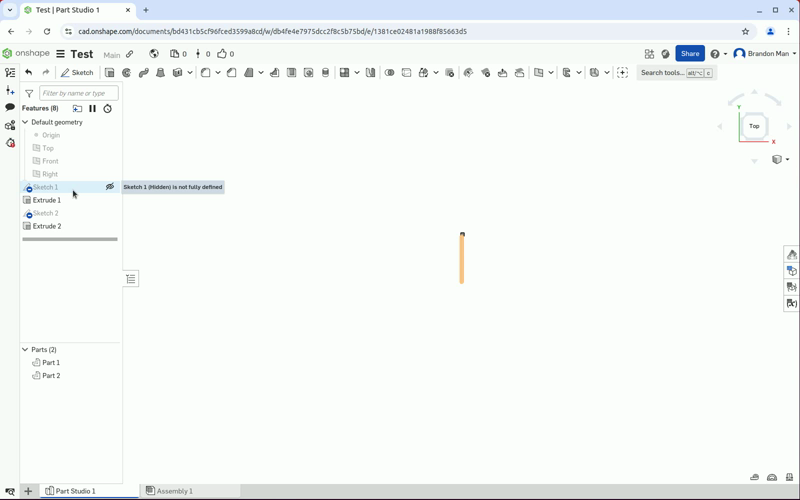
click(73, 189)
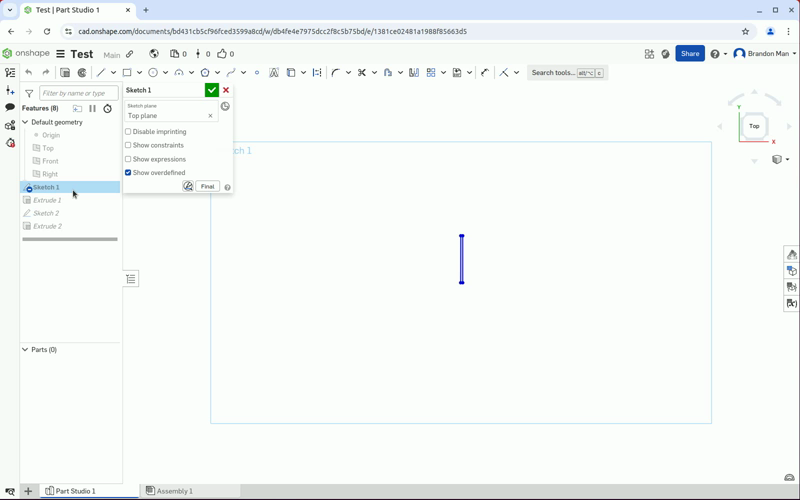
mouse_move(229, 92)
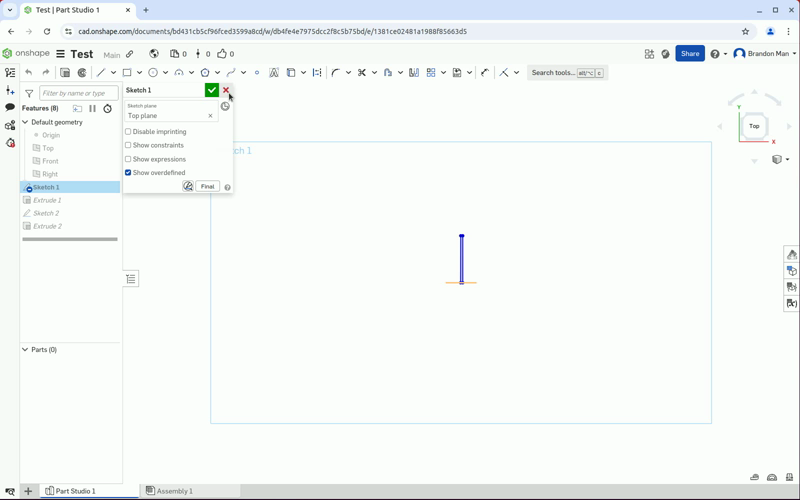
click(229, 92)
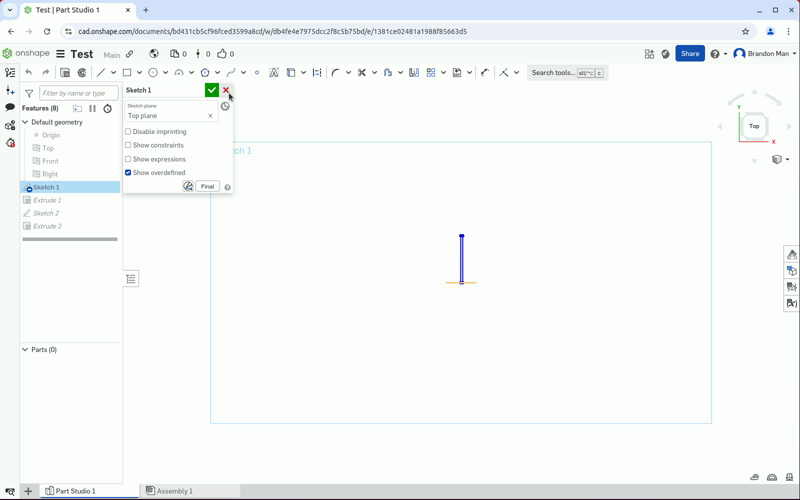
key(shift+s)
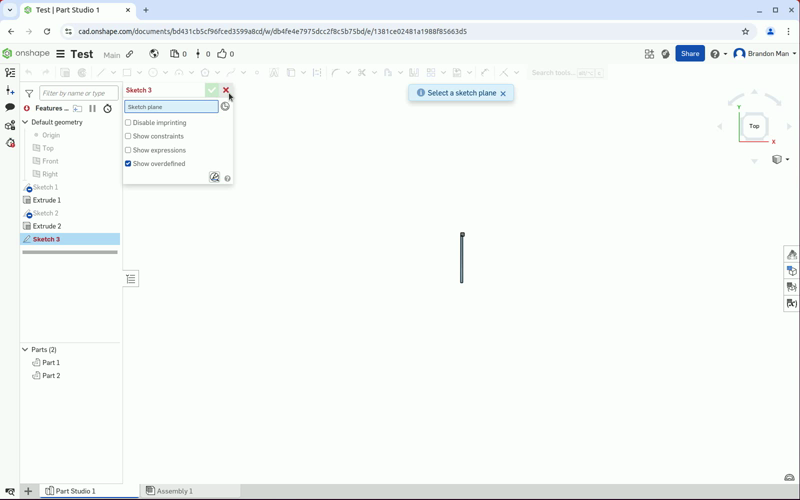
mouse_move(73, 150)
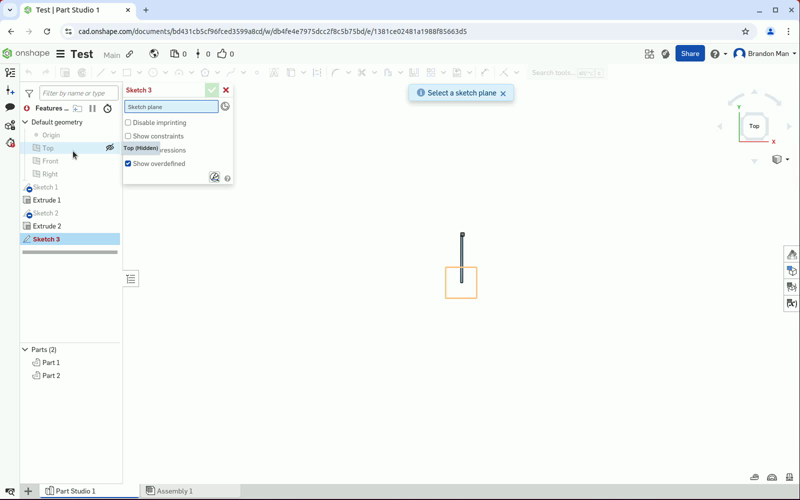
click(73, 150)
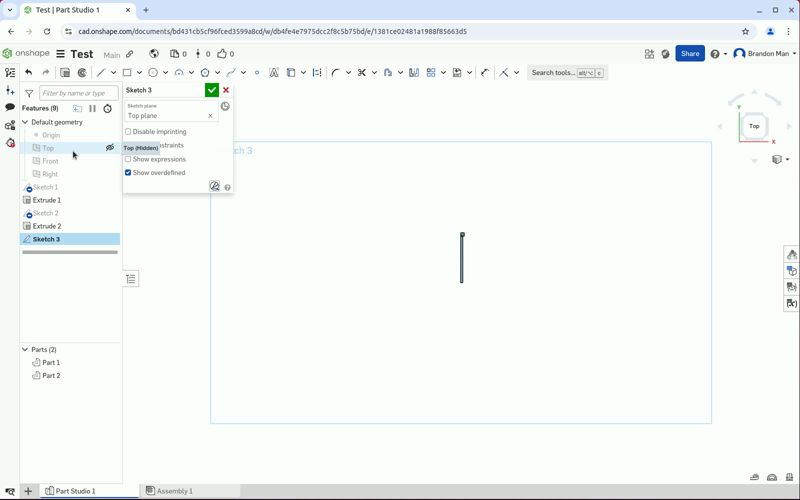
mouse_move(73, 352)
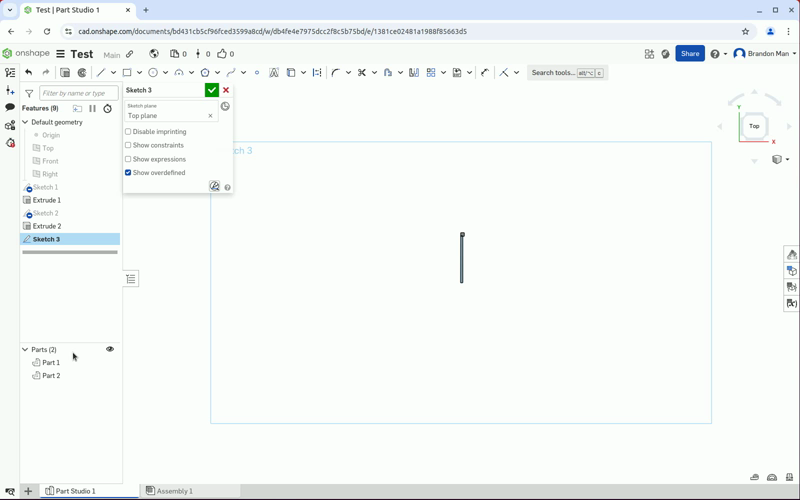
key(y)
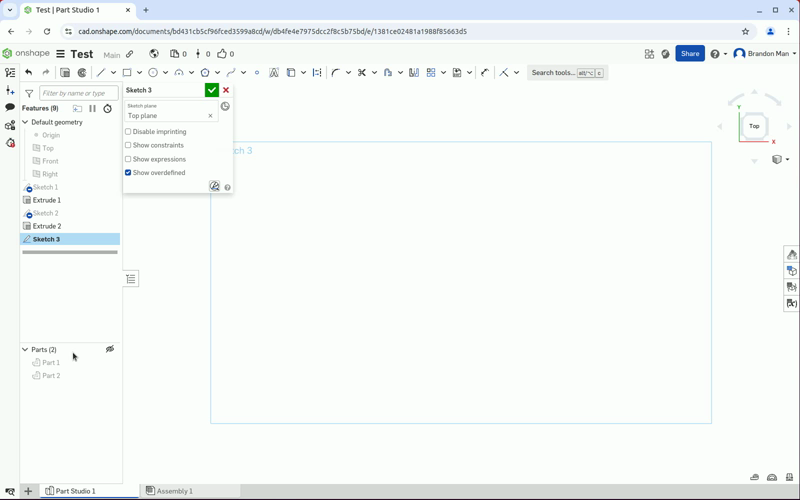
key(l)
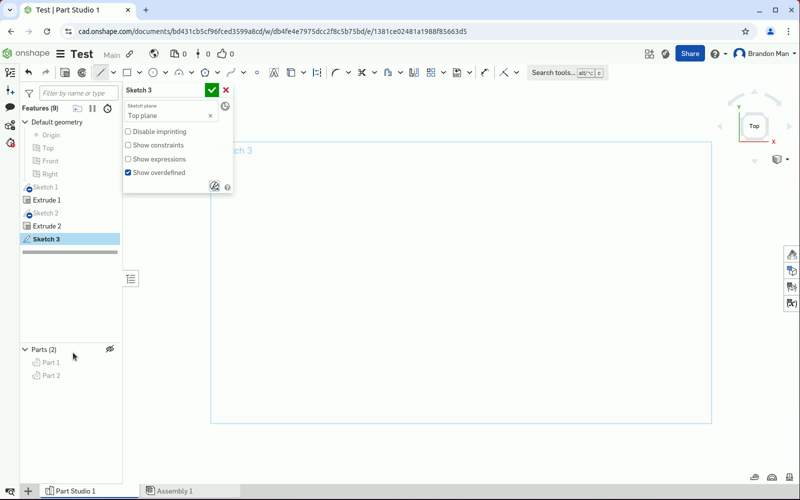
key_down(shift)
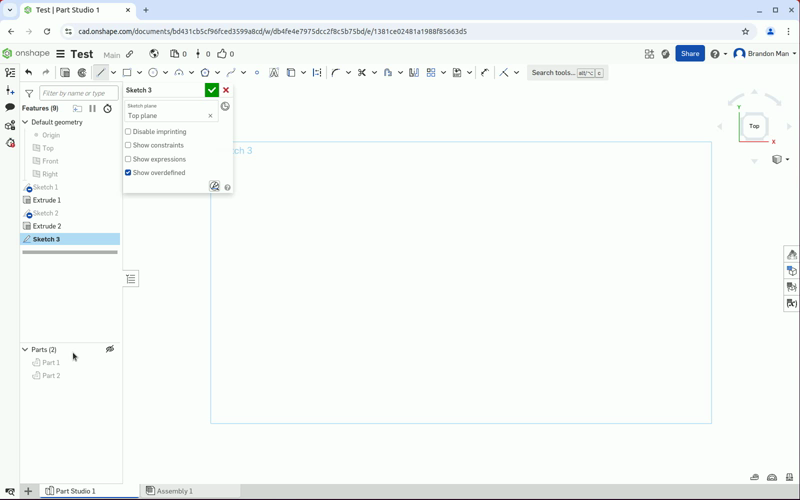
mouse_move(549, 236)
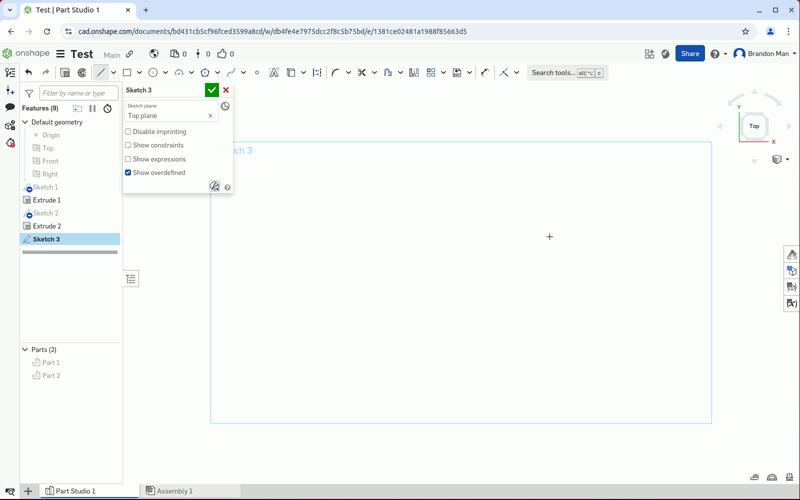
click(549, 236)
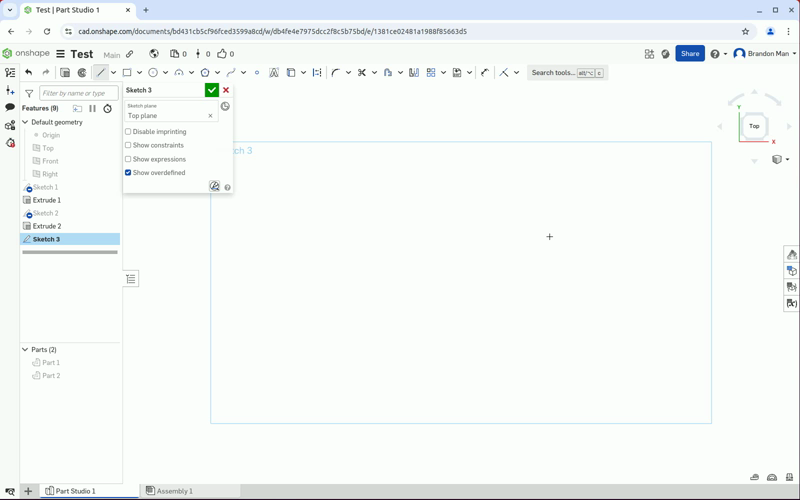
key_up(shift)
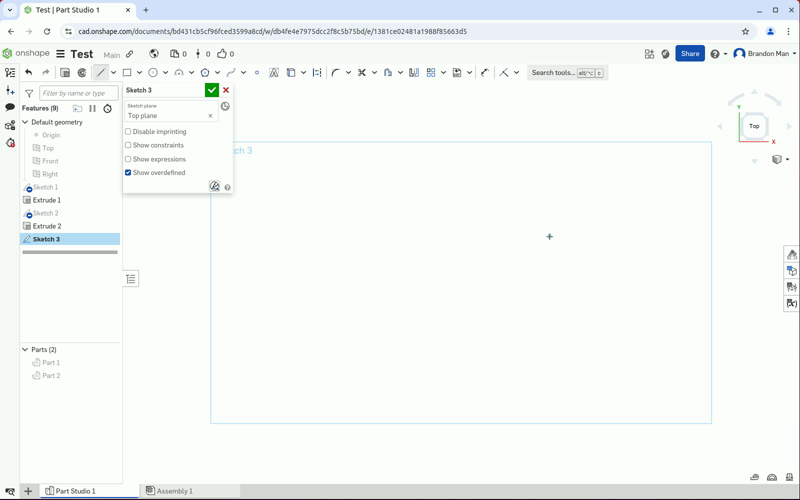
key_down(shift)
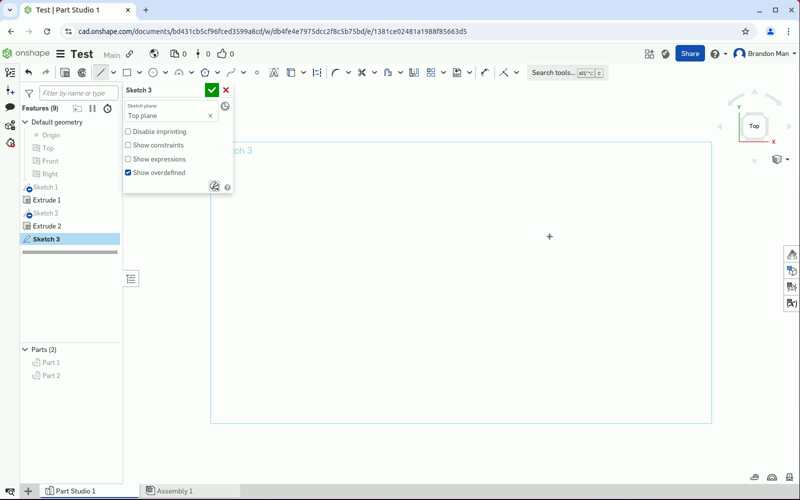
mouse_move(579, 236)
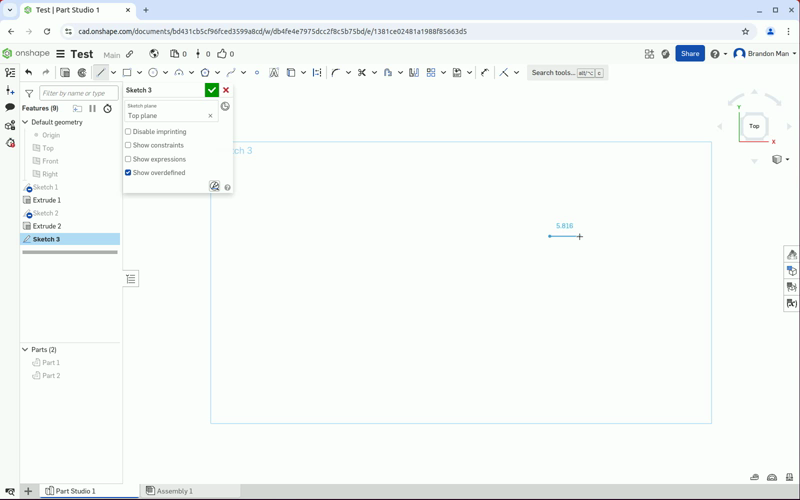
mouse_move(553, 236)
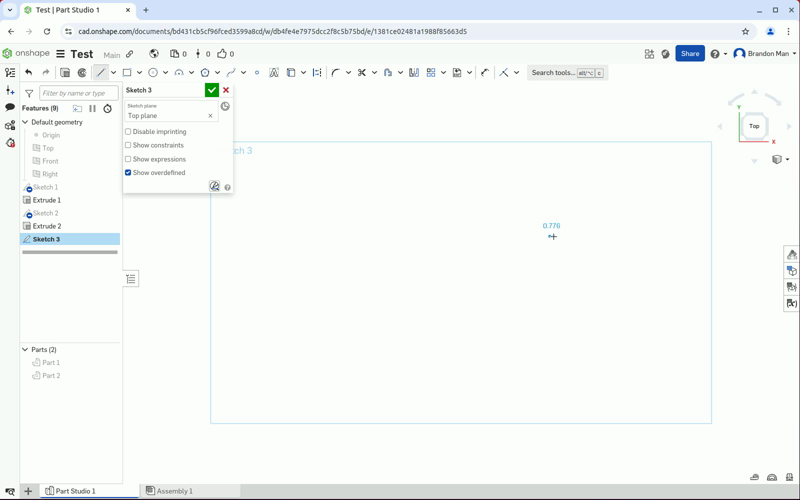
scroll(6)
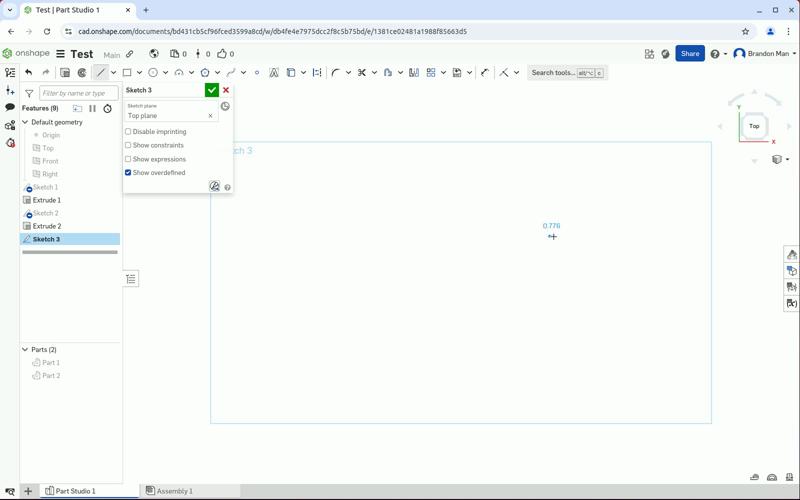
scroll(6)
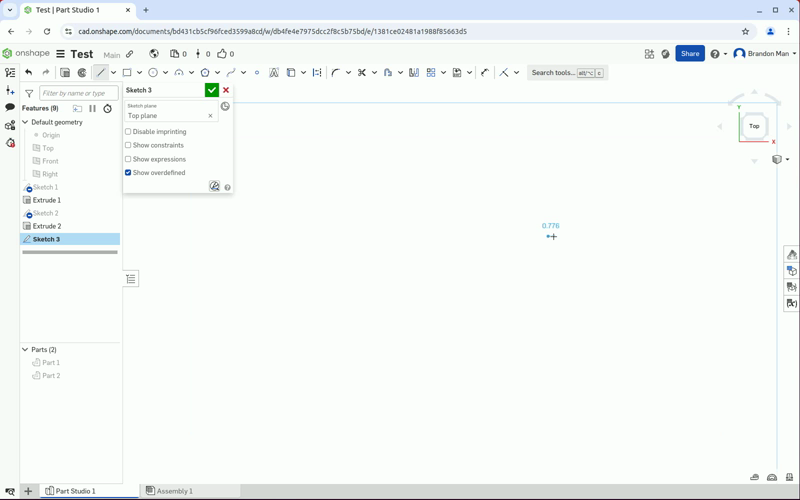
scroll(6)
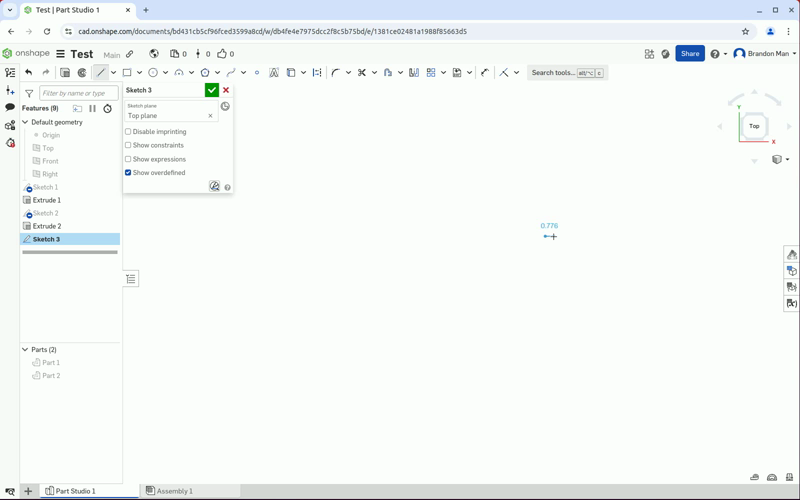
scroll(6)
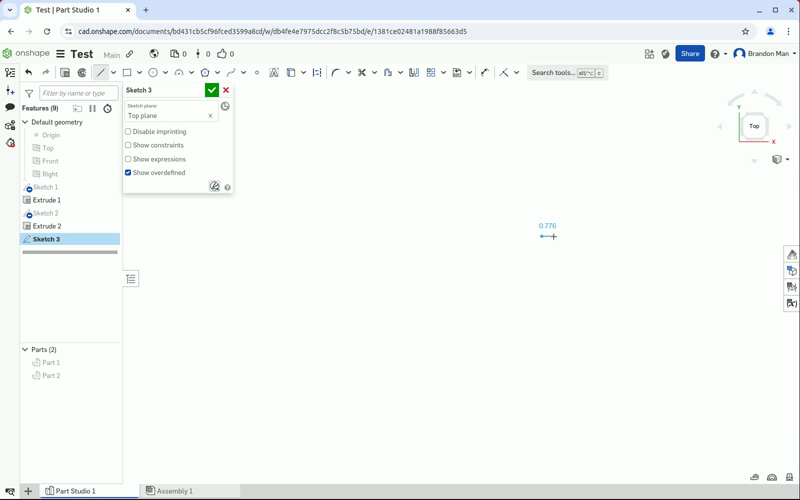
scroll(6)
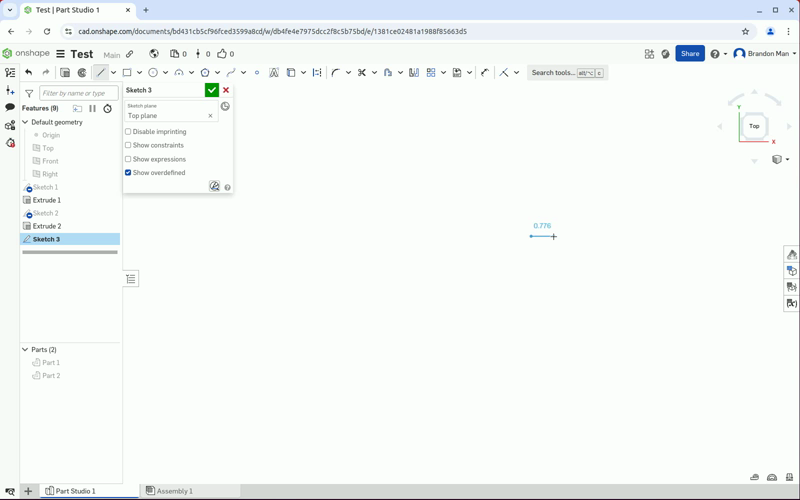
scroll(6)
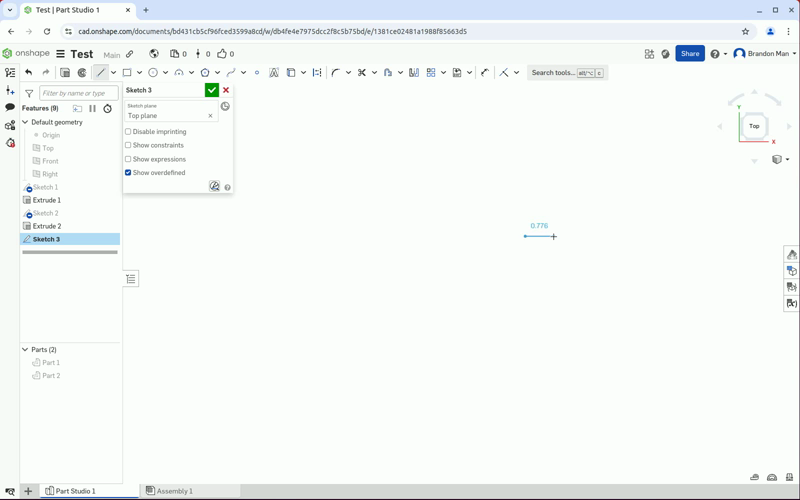
scroll(6)
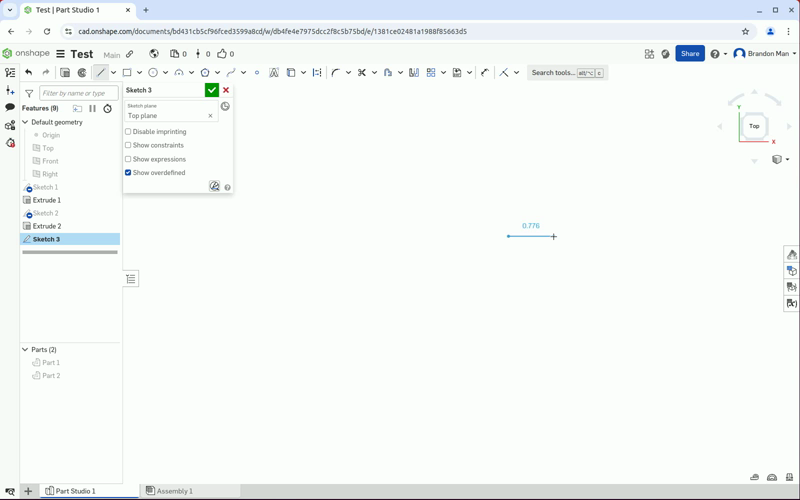
click(553, 236)
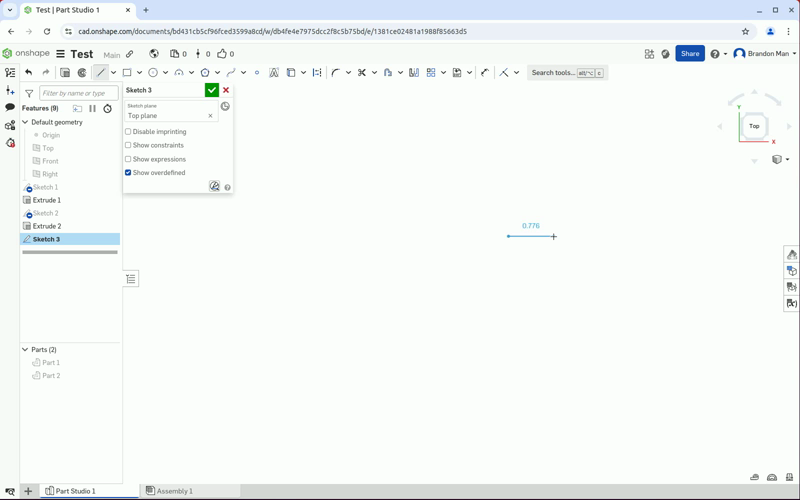
scroll(-6)
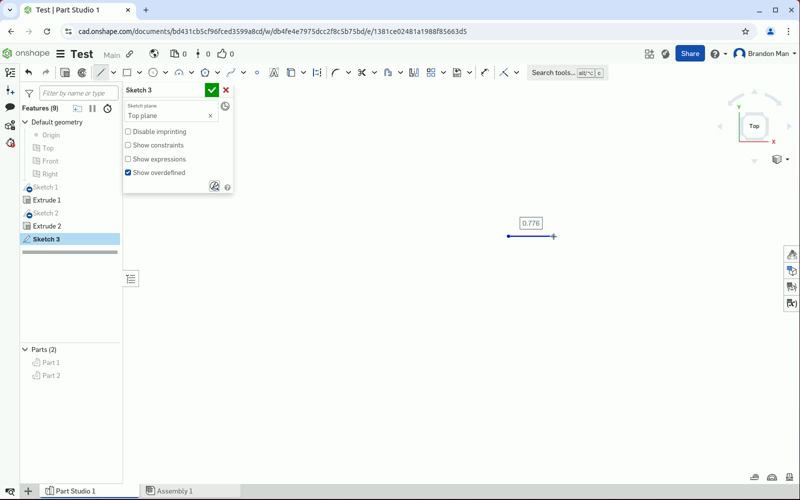
scroll(-6)
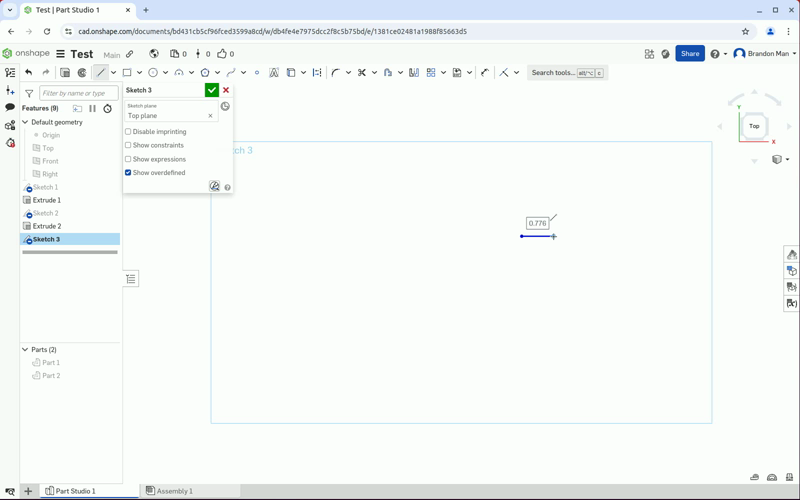
scroll(-6)
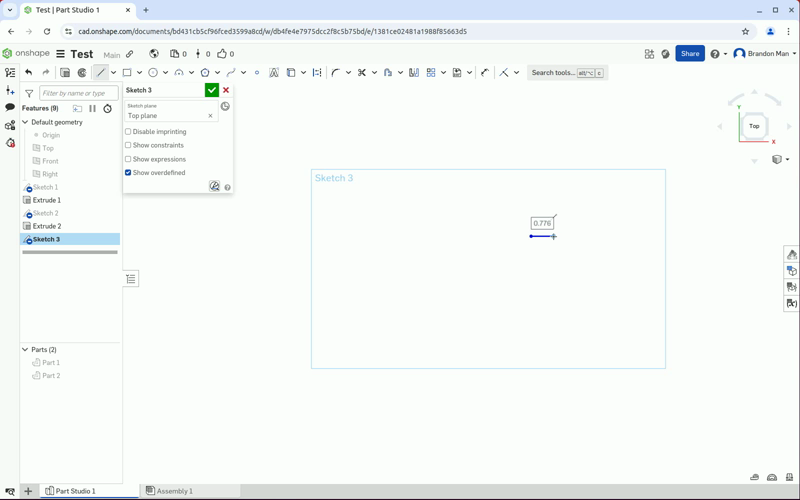
scroll(-6)
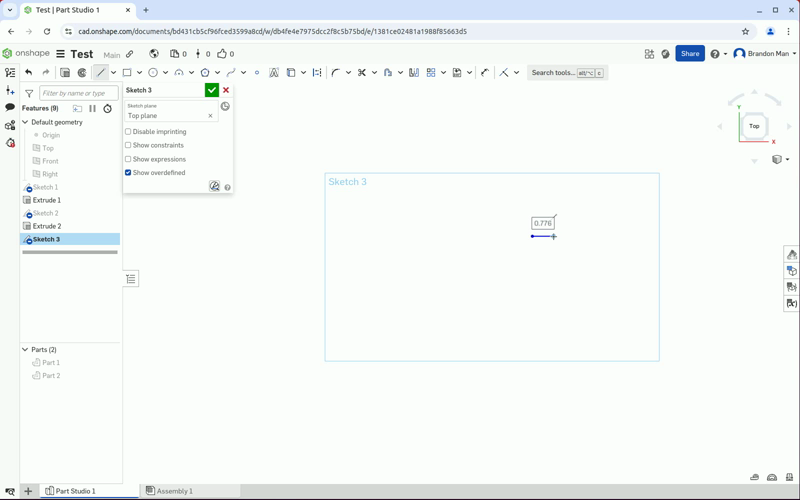
scroll(-6)
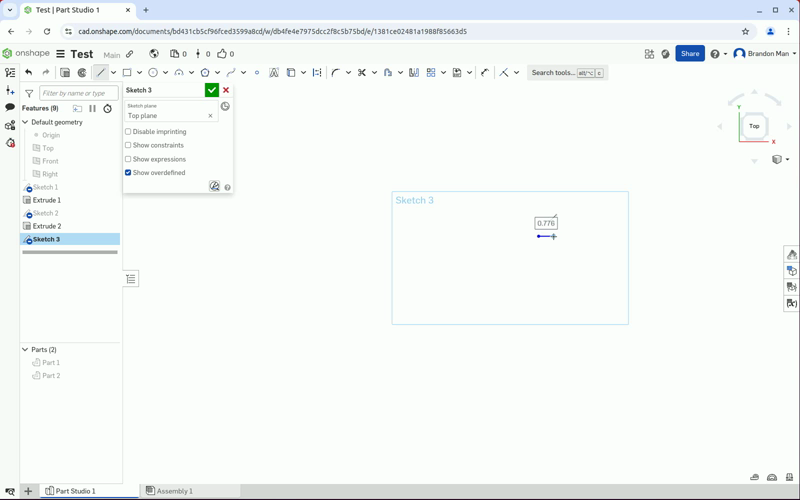
scroll(-6)
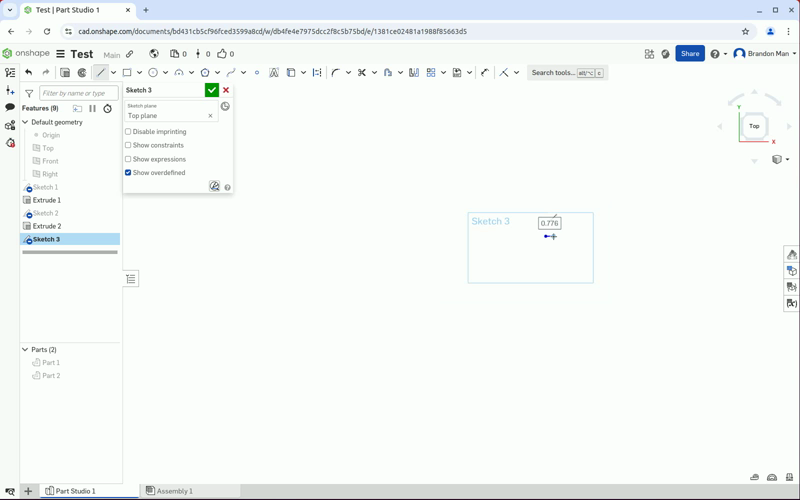
scroll(-6)
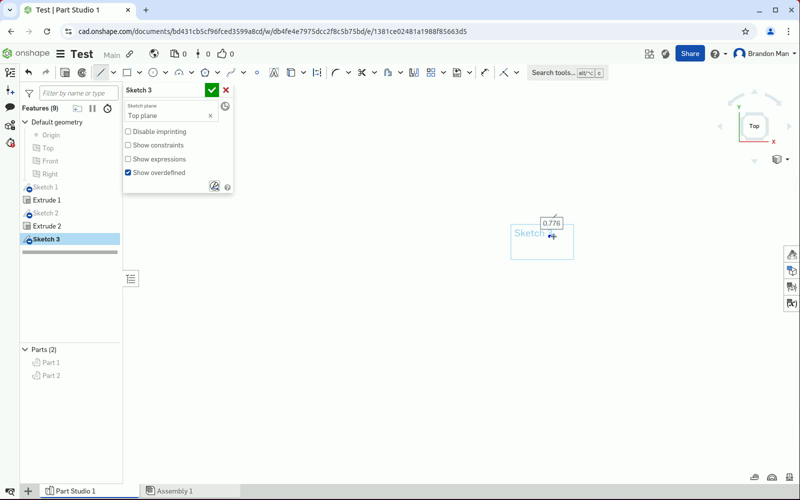
key_up(shift)
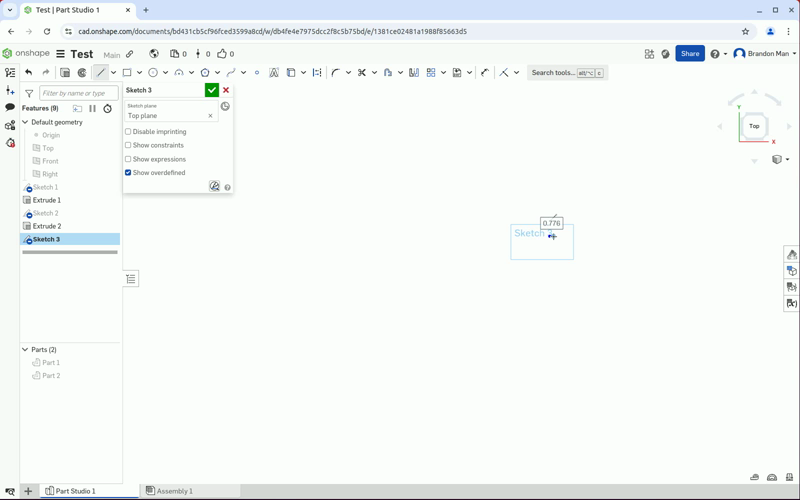
key_down(shift)
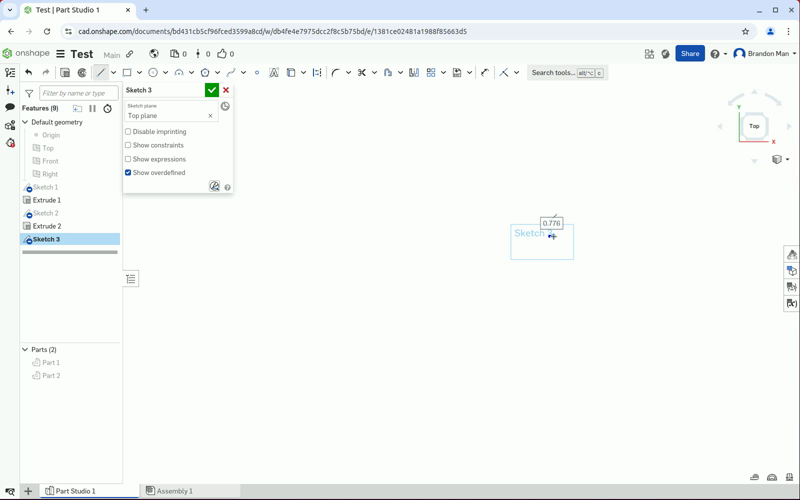
mouse_move(583, 236)
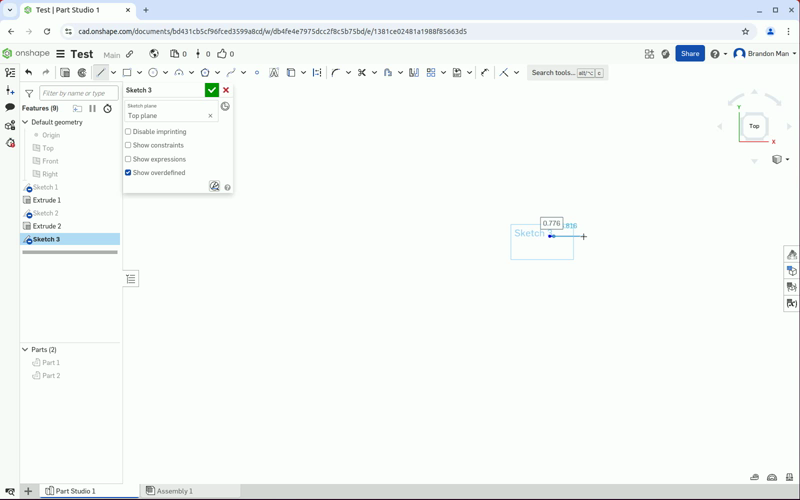
mouse_move(553, 232)
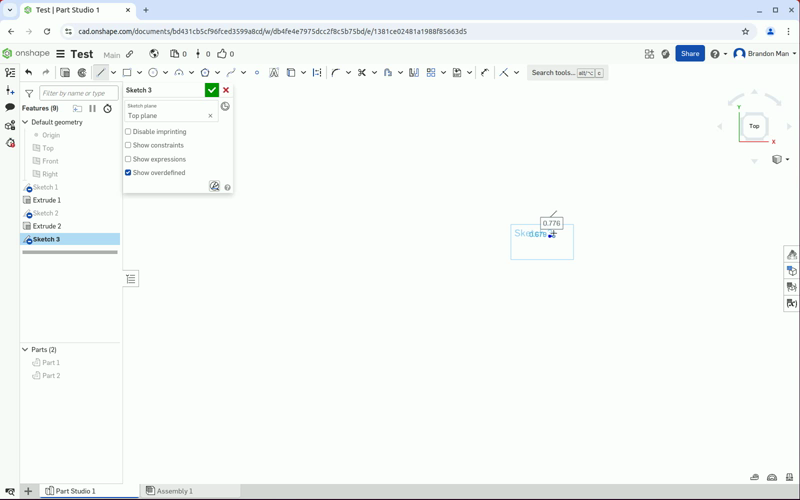
scroll(6)
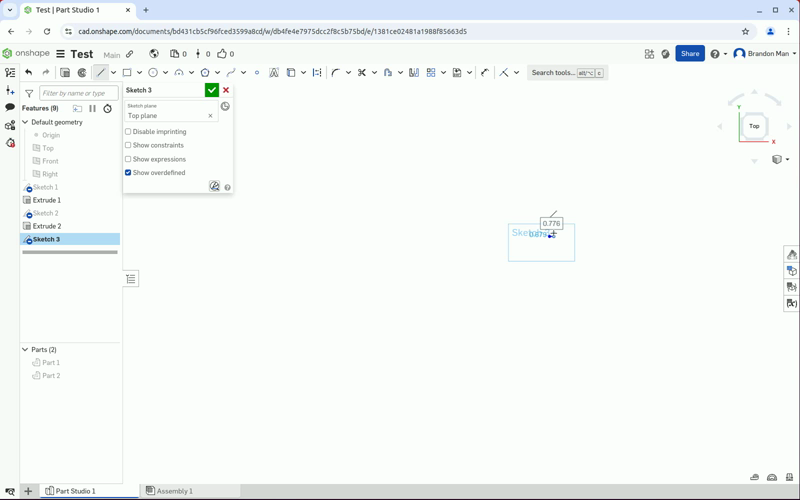
scroll(6)
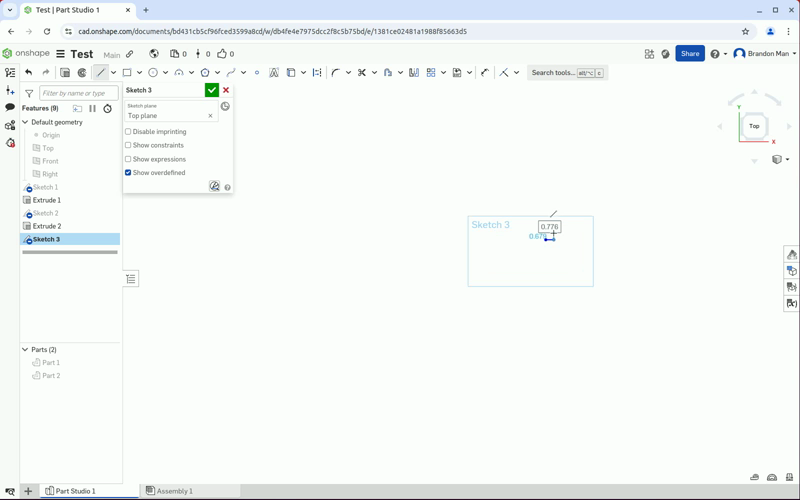
scroll(6)
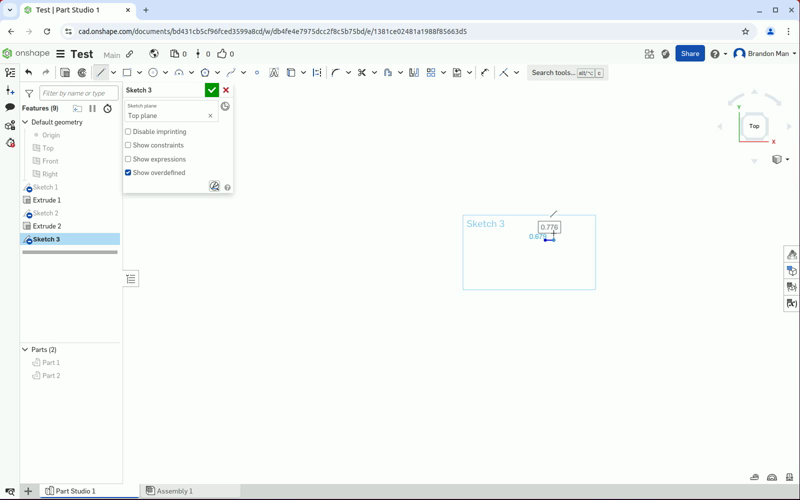
scroll(6)
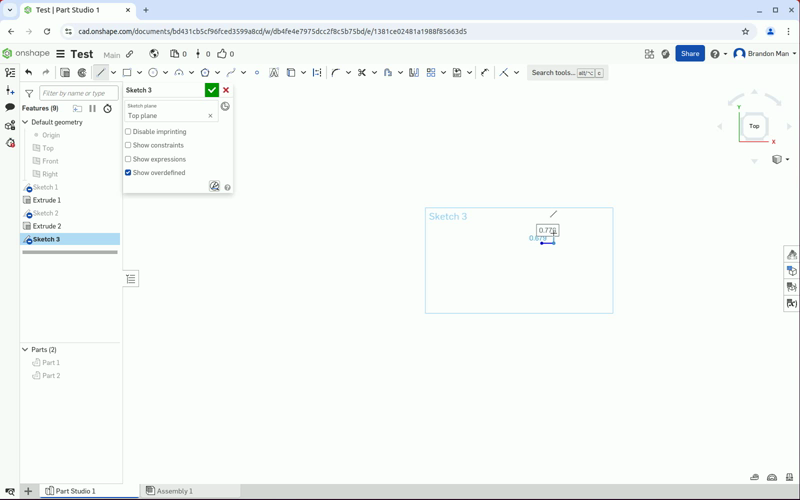
scroll(6)
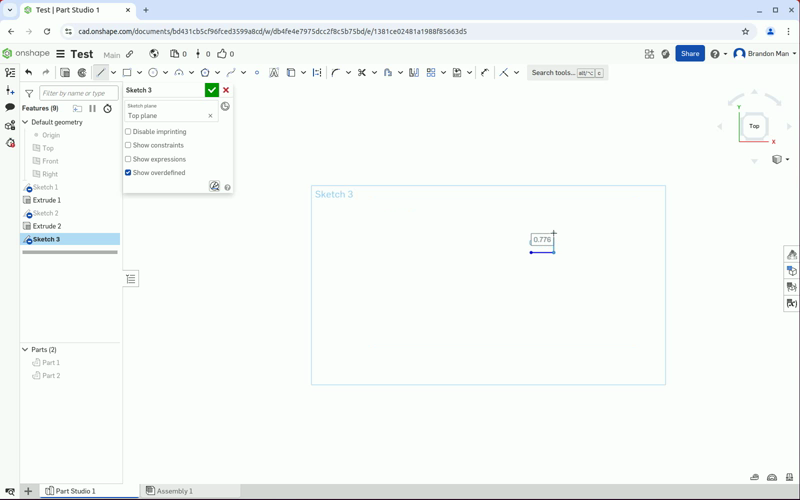
scroll(6)
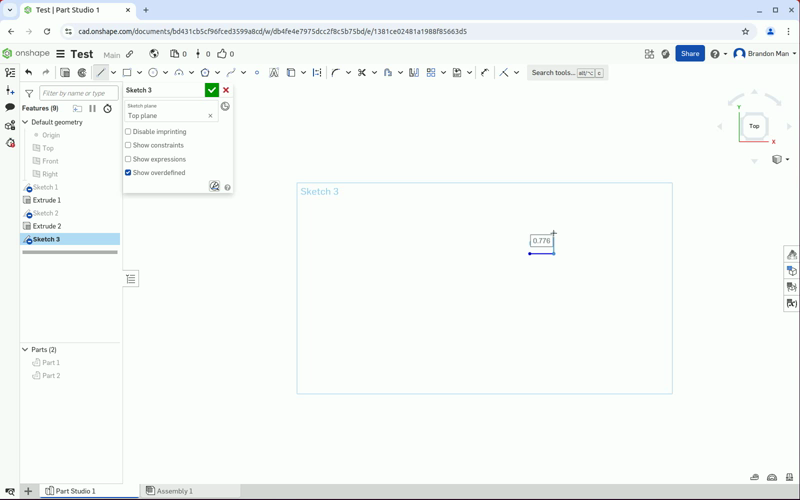
scroll(6)
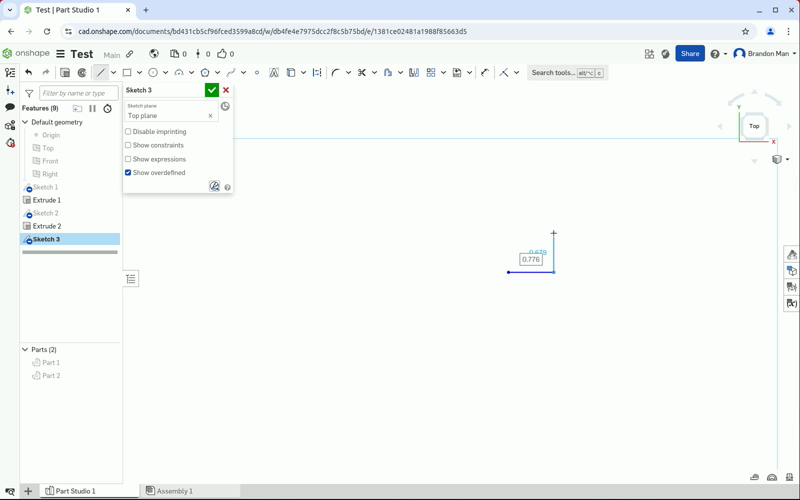
click(553, 232)
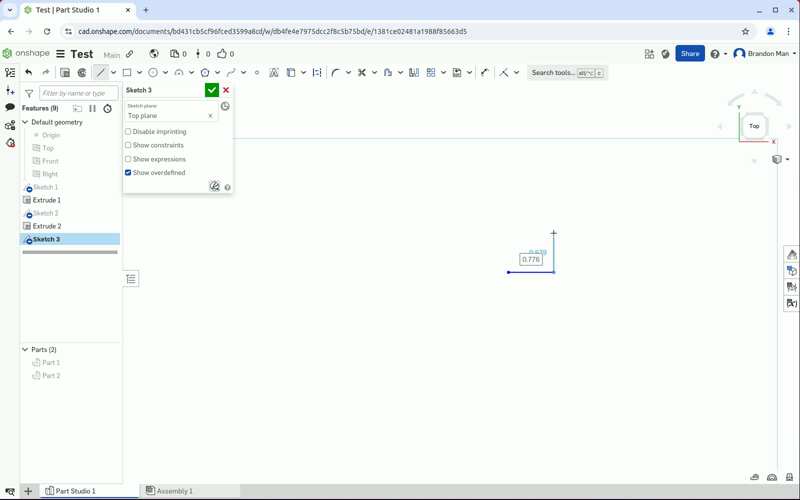
scroll(-6)
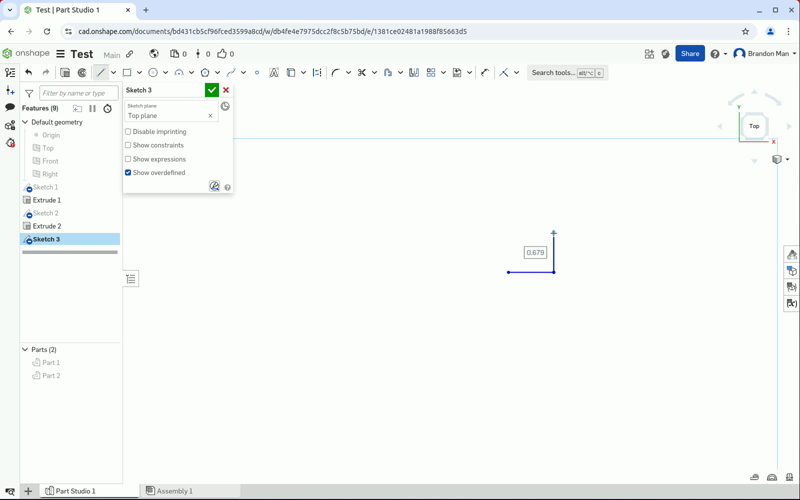
scroll(-6)
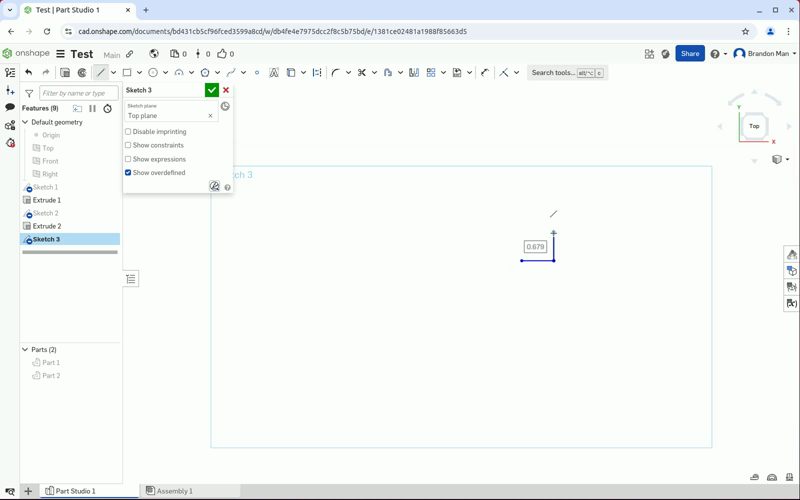
scroll(-6)
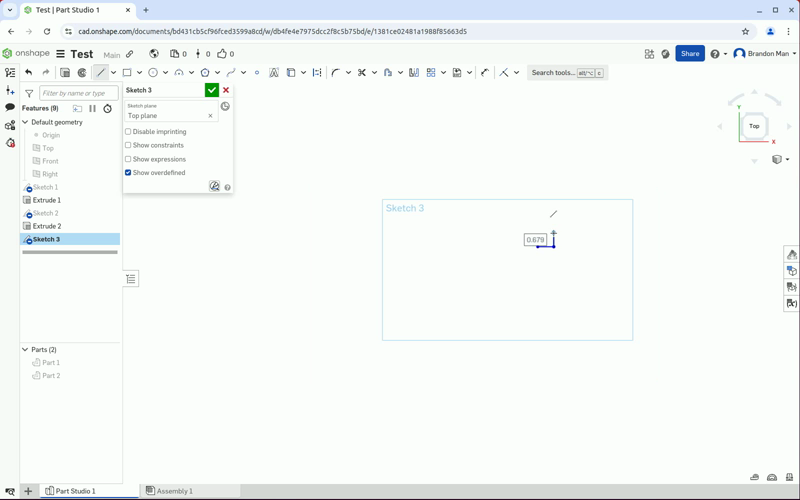
scroll(-6)
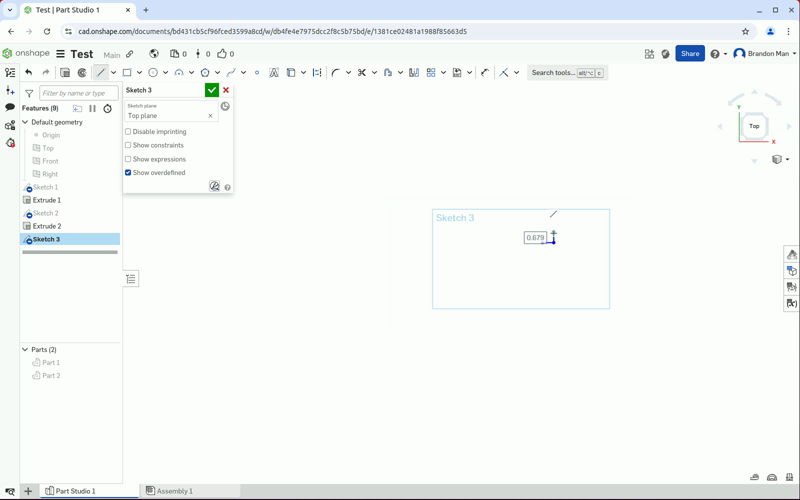
scroll(-6)
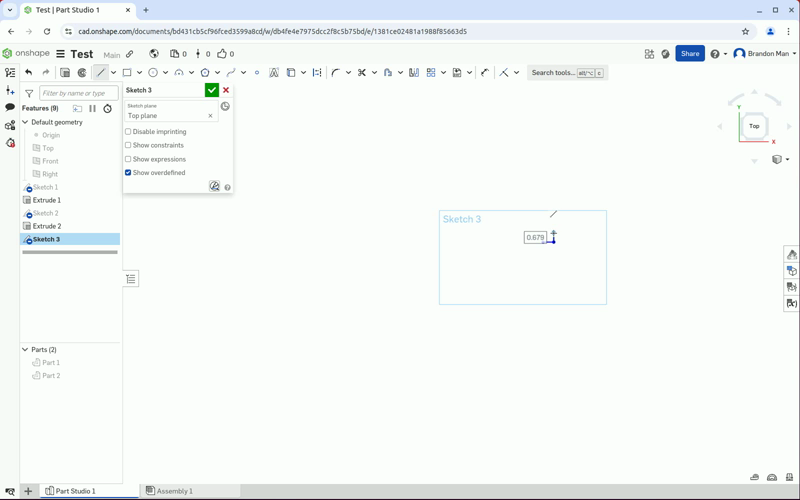
scroll(-6)
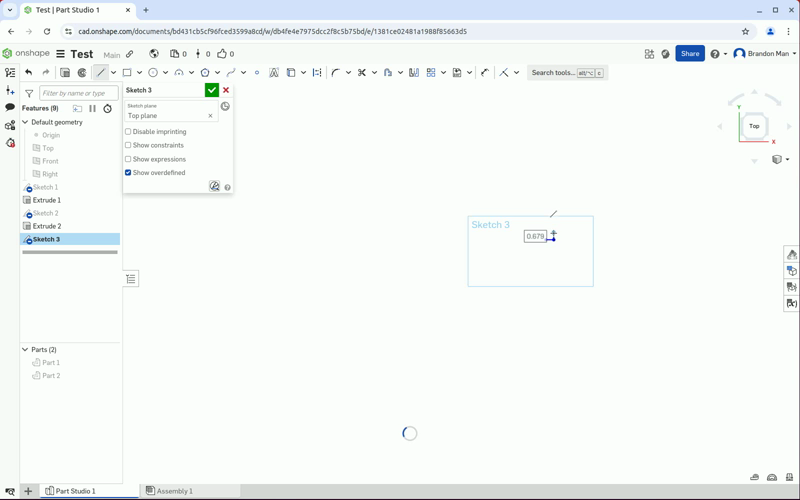
scroll(-6)
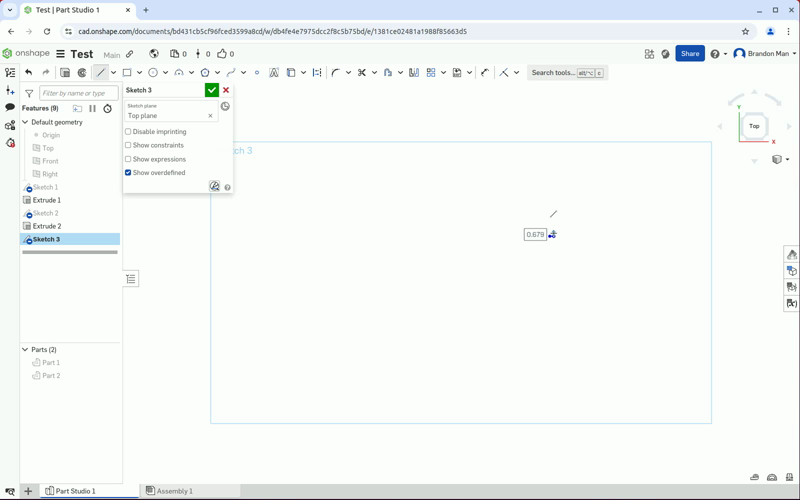
key_up(shift)
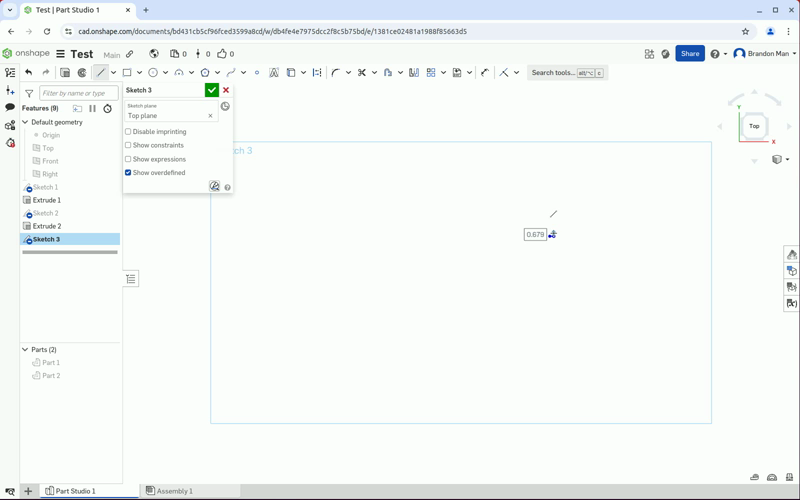
key_down(shift)
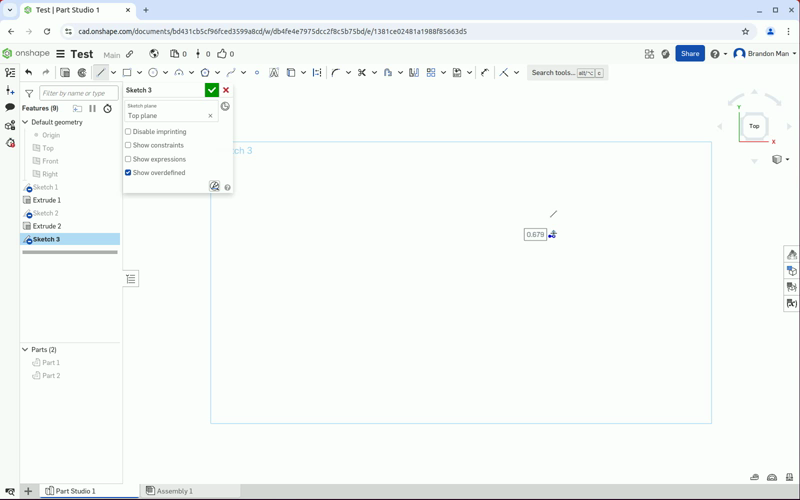
mouse_move(583, 232)
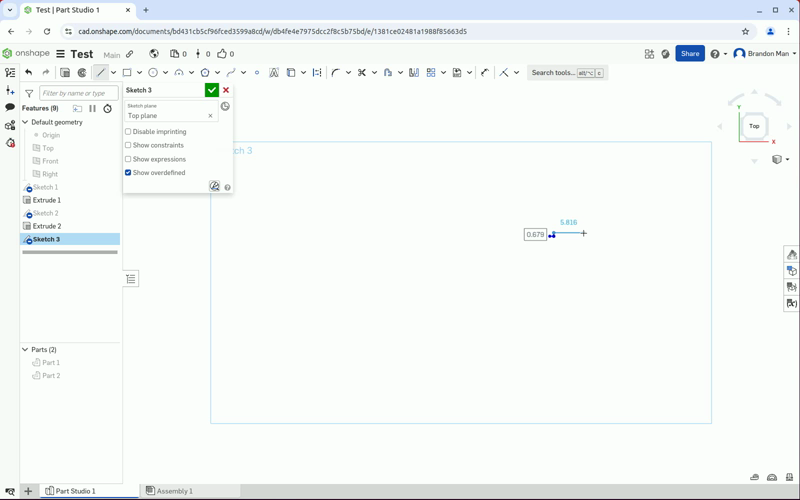
mouse_move(549, 232)
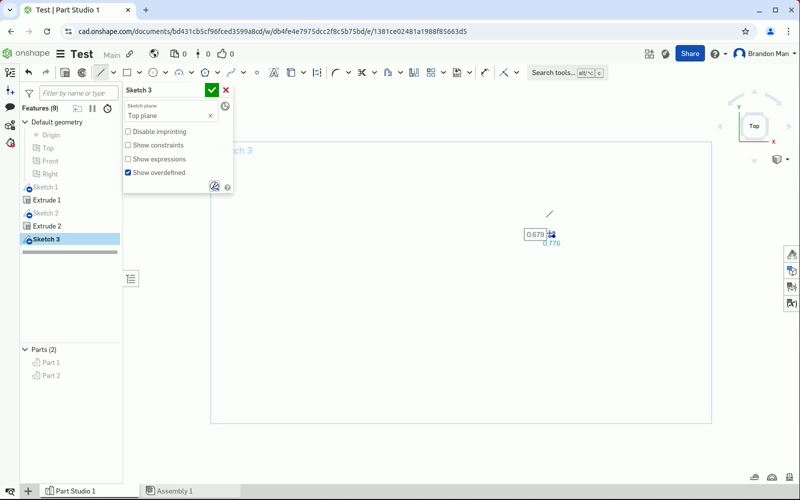
scroll(6)
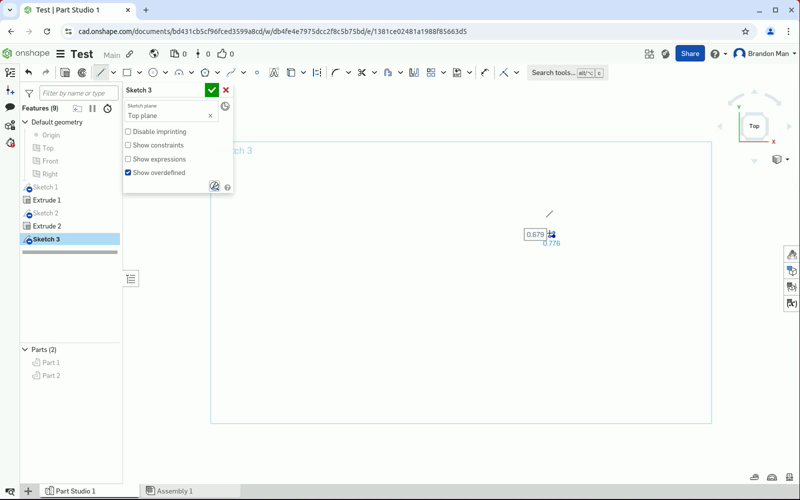
scroll(6)
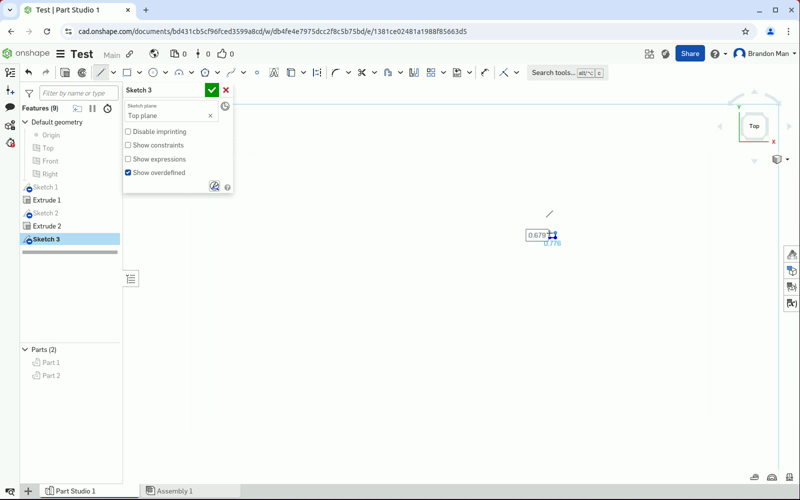
scroll(6)
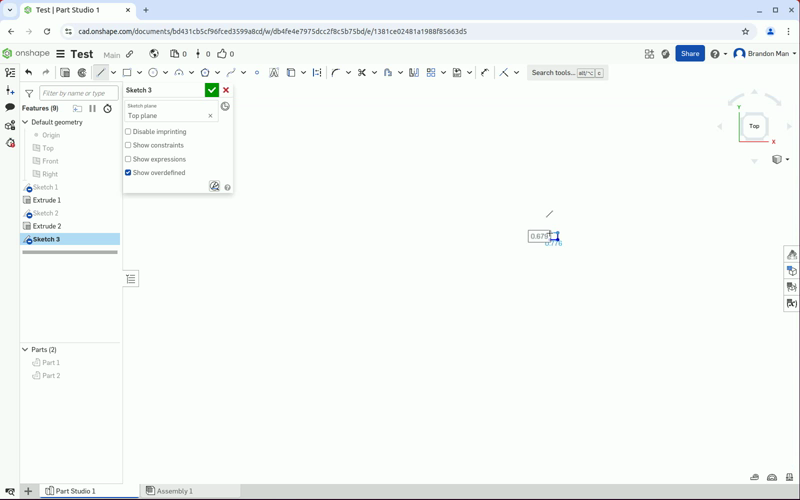
scroll(6)
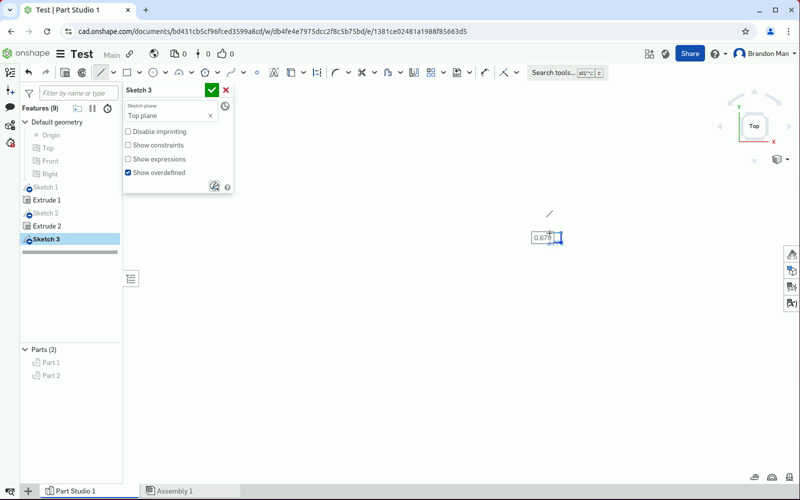
scroll(6)
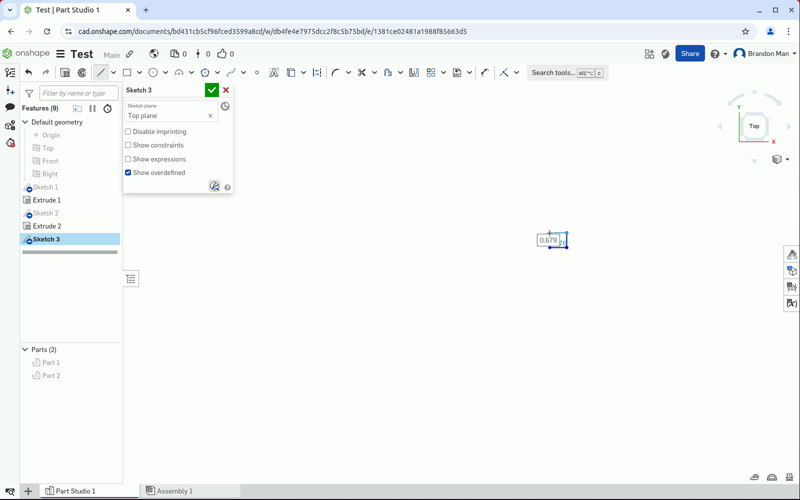
scroll(6)
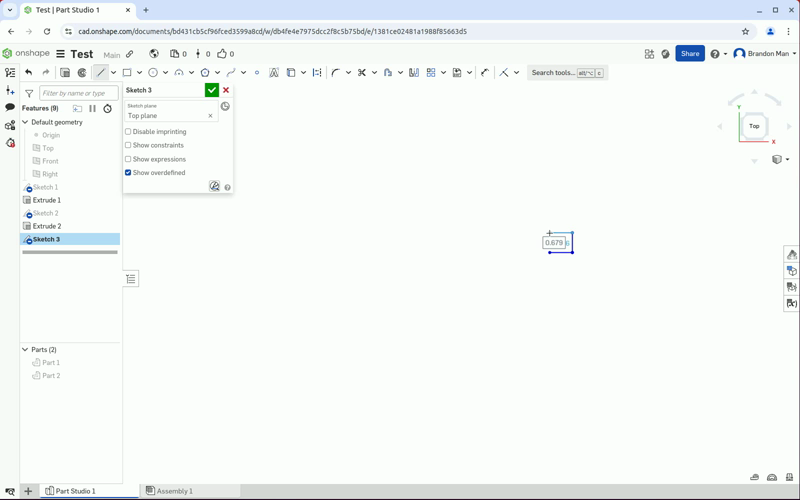
scroll(6)
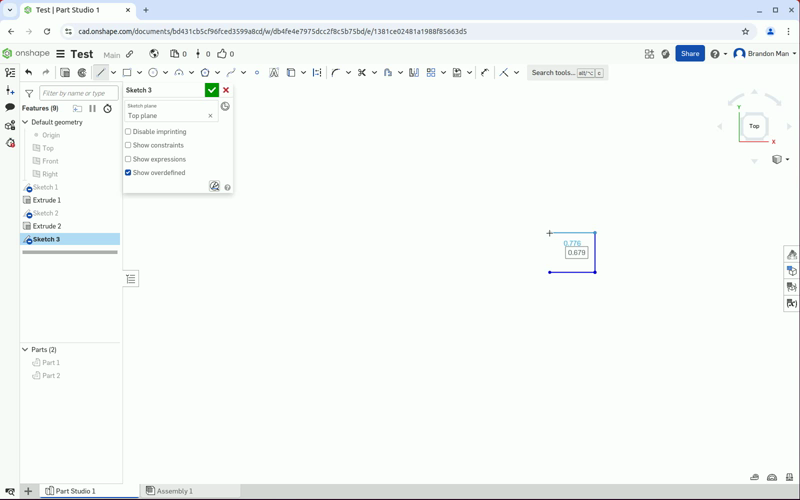
click(549, 232)
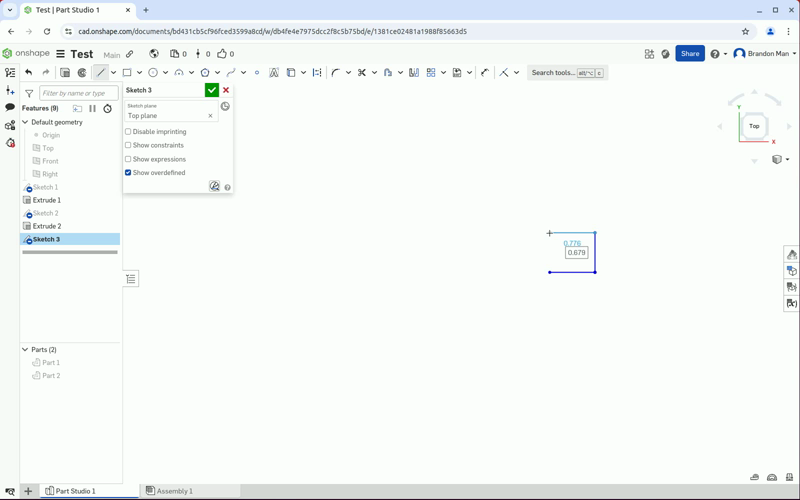
scroll(-6)
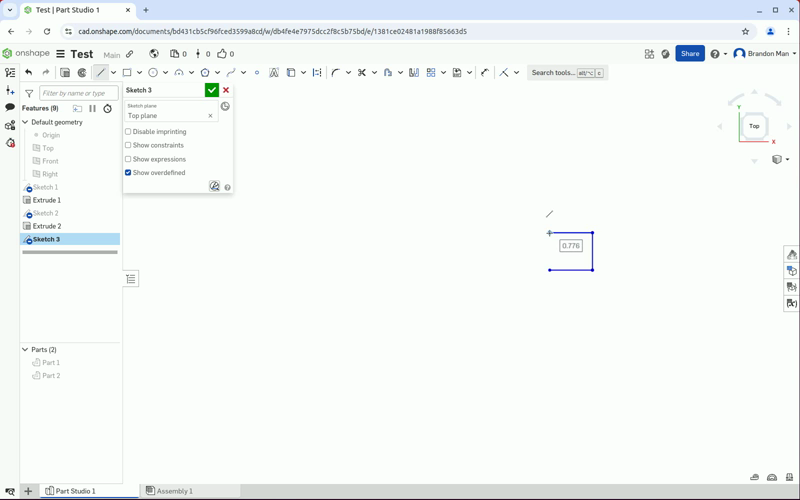
scroll(-6)
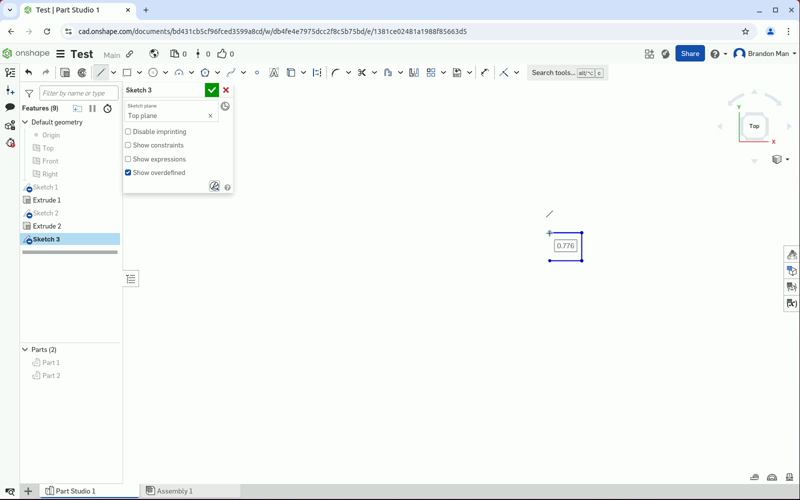
scroll(-6)
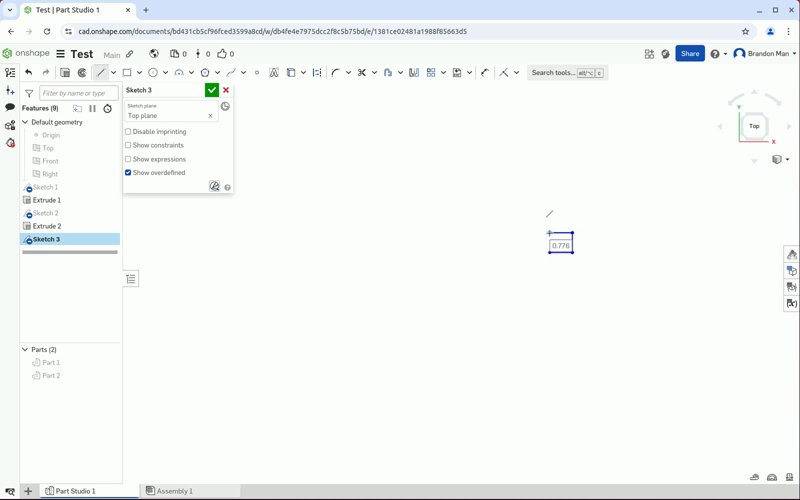
scroll(-6)
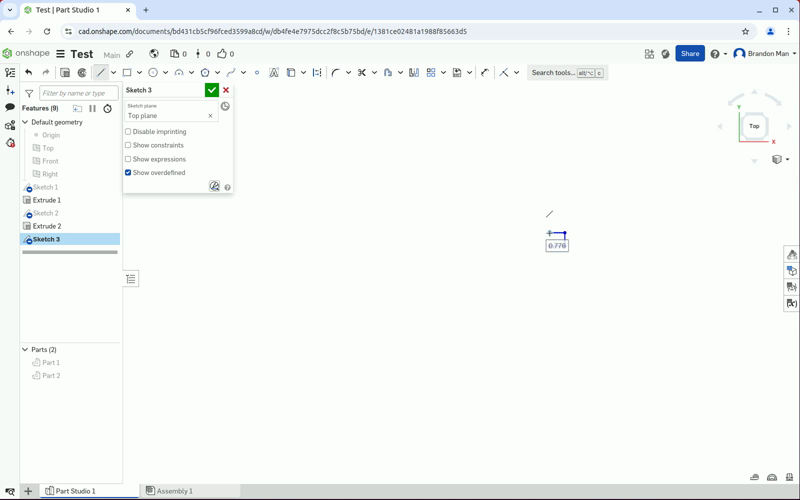
scroll(-6)
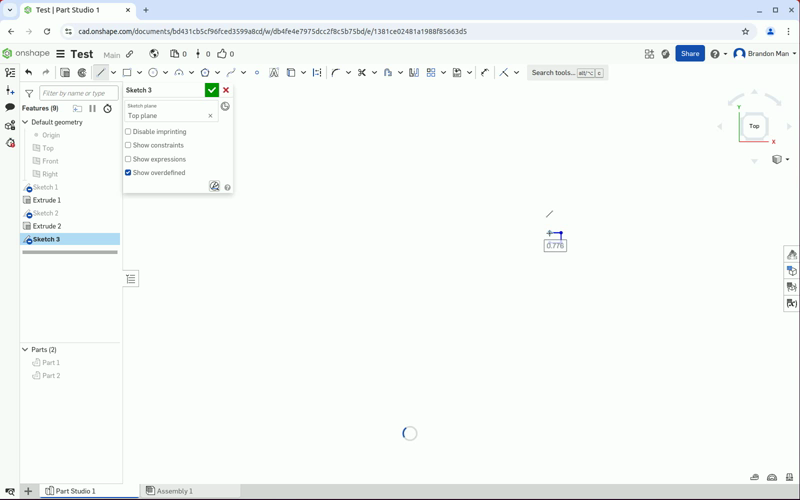
scroll(-6)
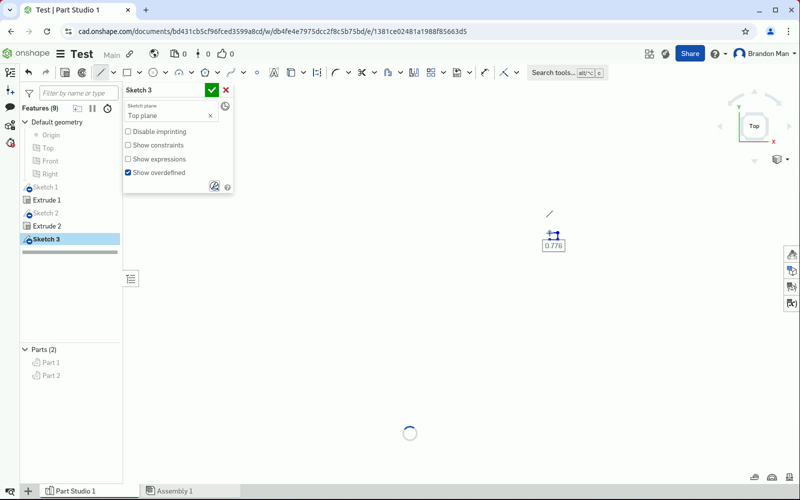
scroll(-6)
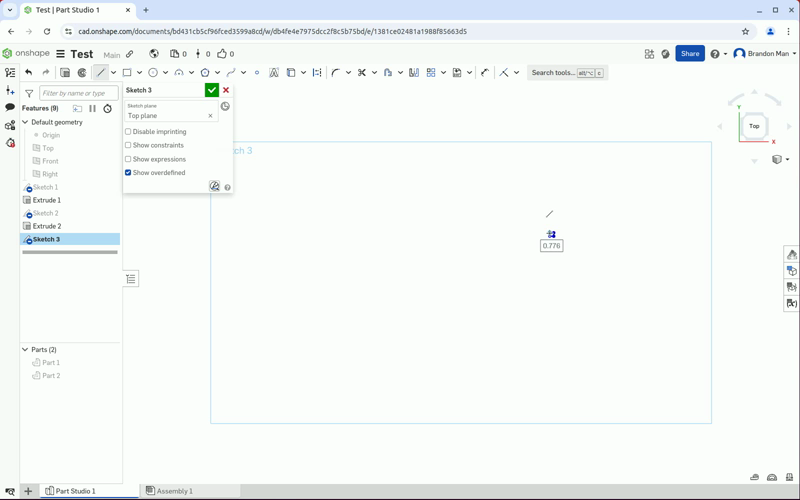
key_up(shift)
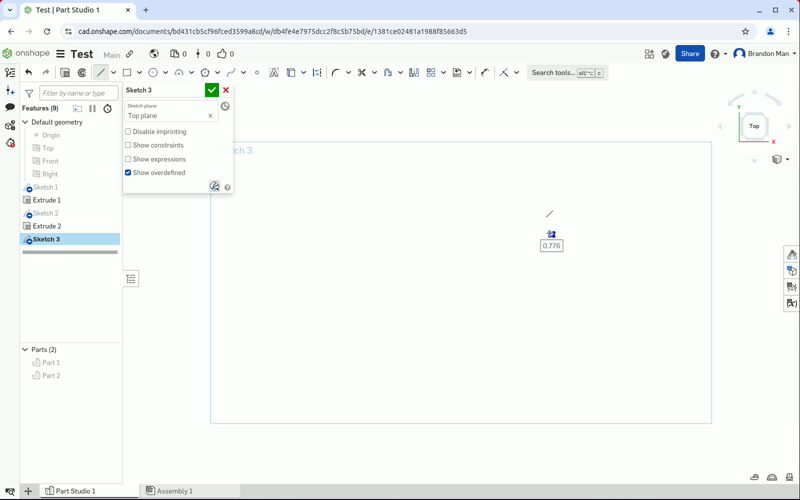
mouse_move(579, 232)
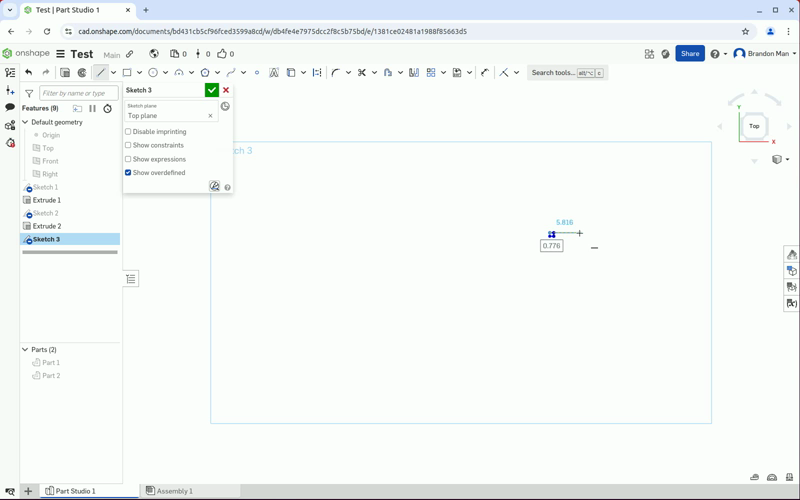
key_down(shift)
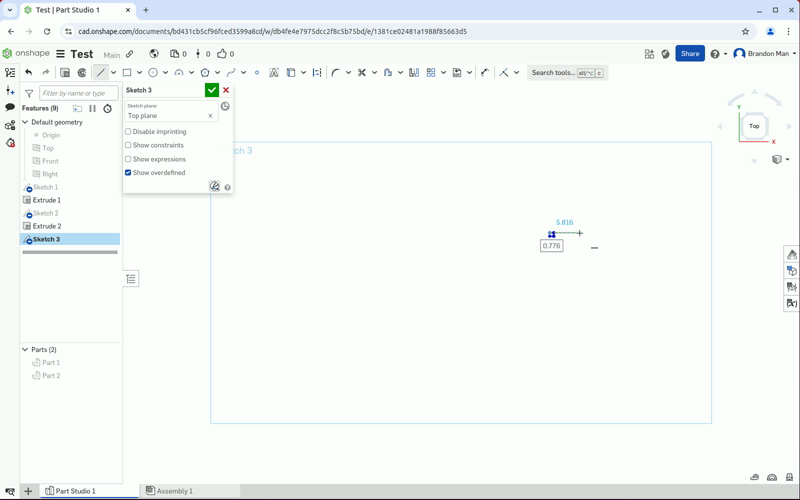
mouse_move(549, 236)
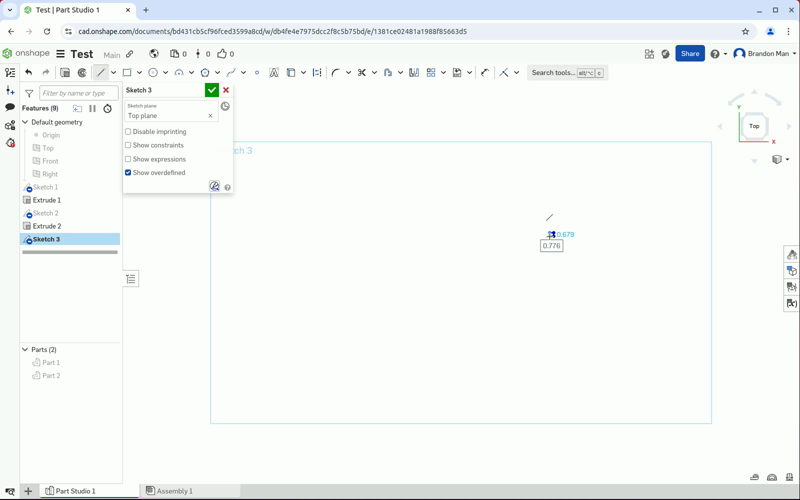
scroll(6)
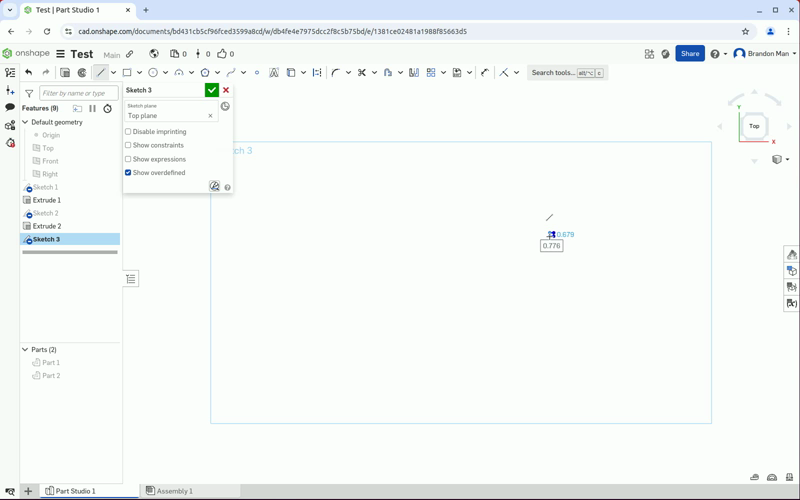
scroll(6)
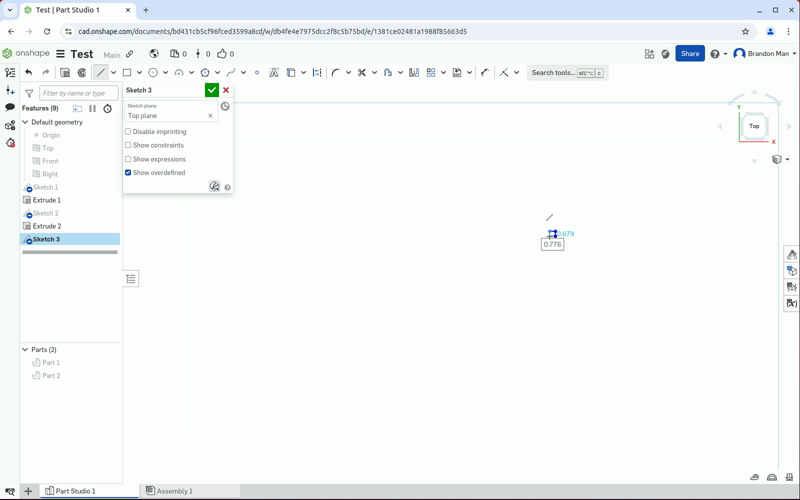
scroll(6)
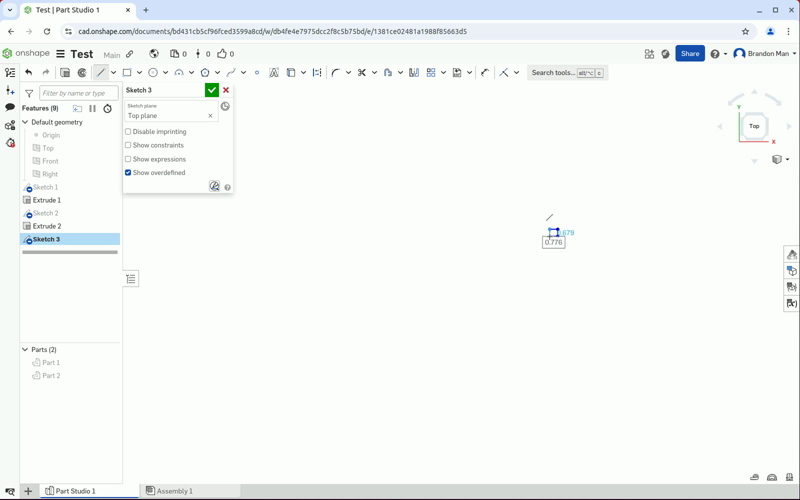
scroll(6)
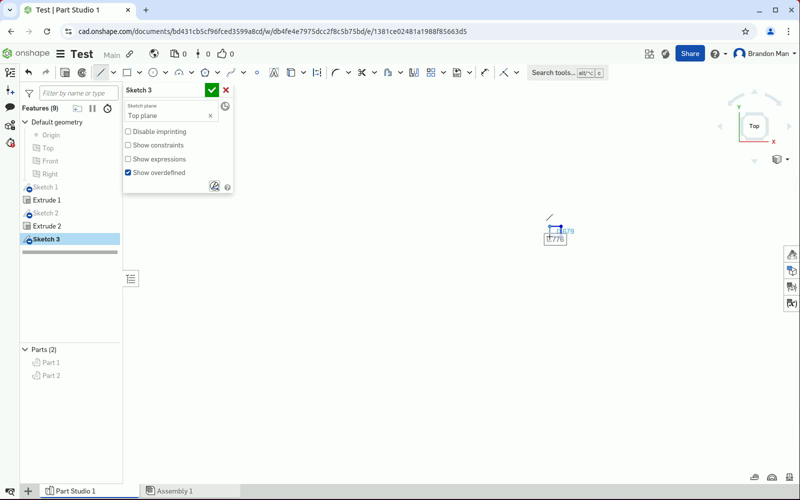
scroll(6)
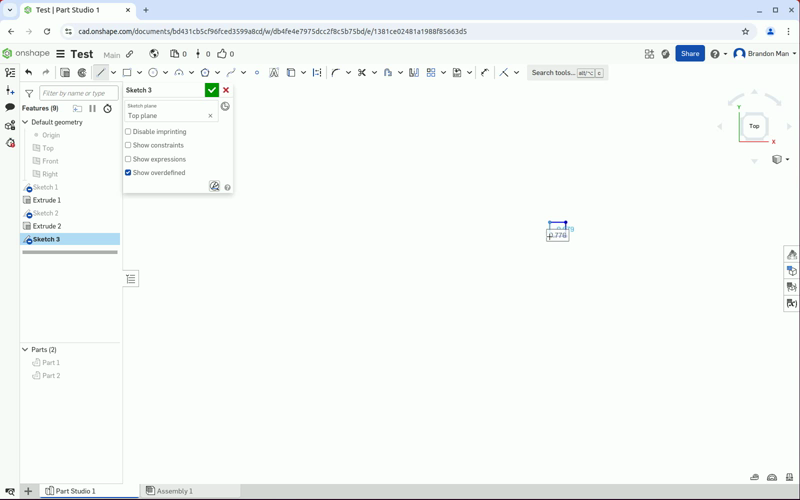
scroll(6)
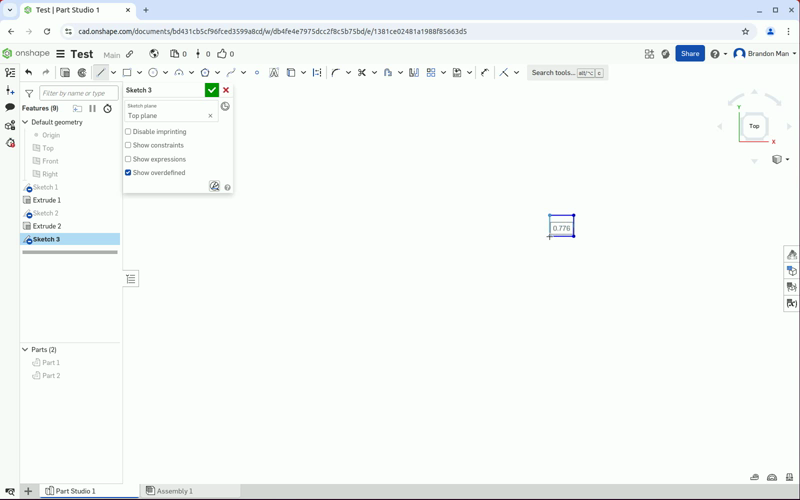
scroll(6)
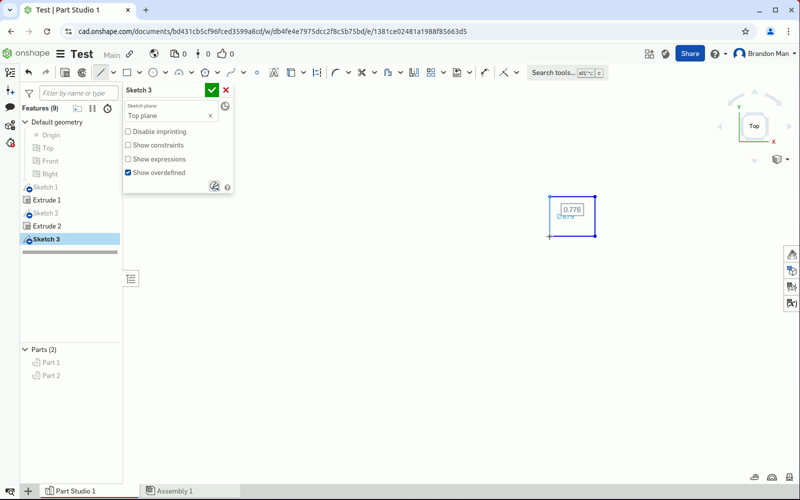
key_up(shift)
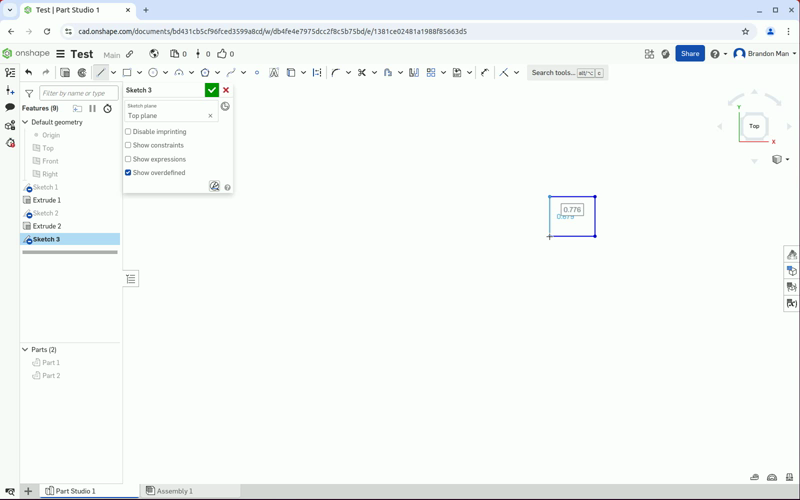
click(549, 236)
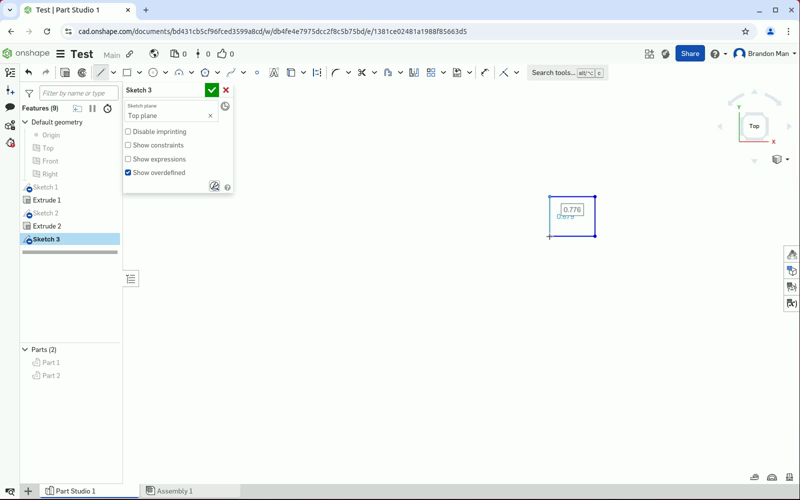
scroll(-6)
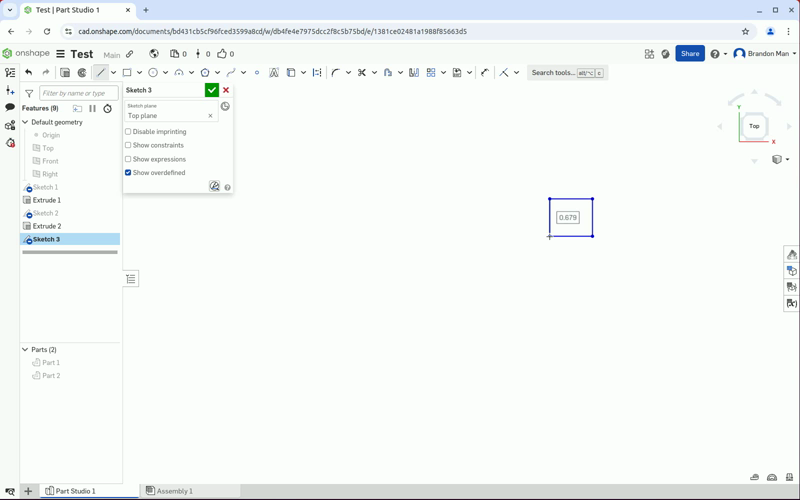
scroll(-6)
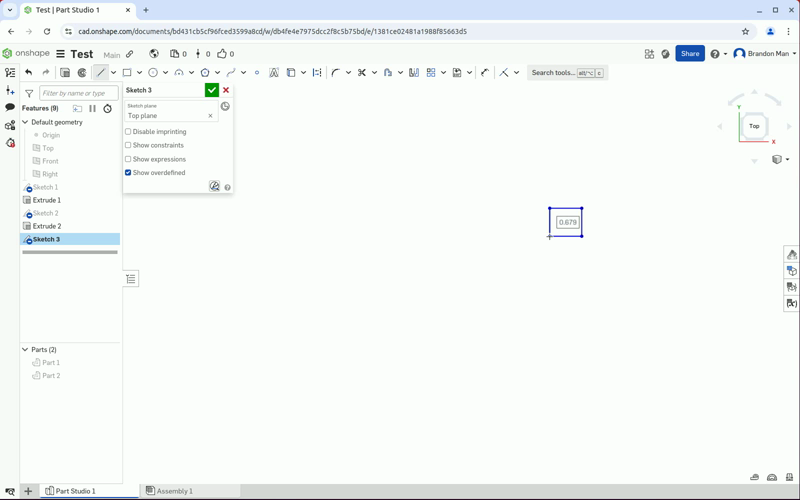
scroll(-6)
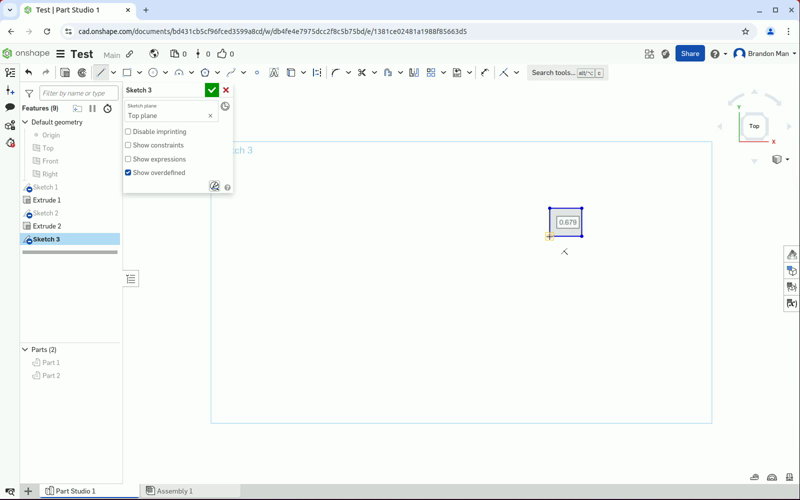
scroll(-6)
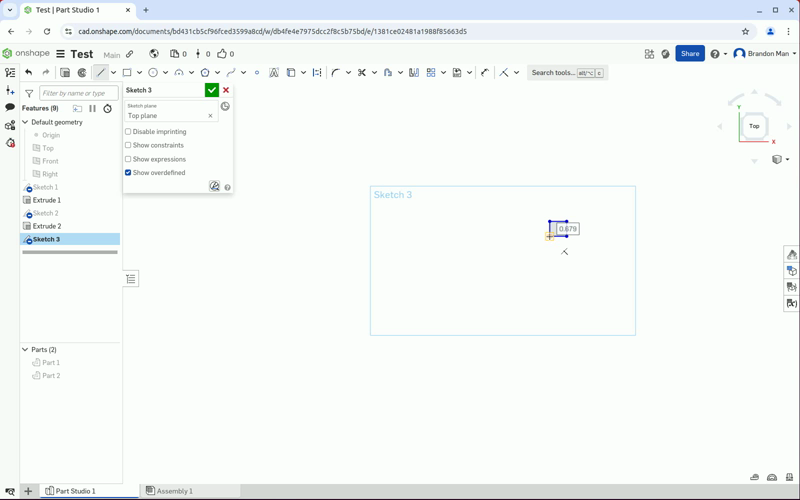
scroll(-6)
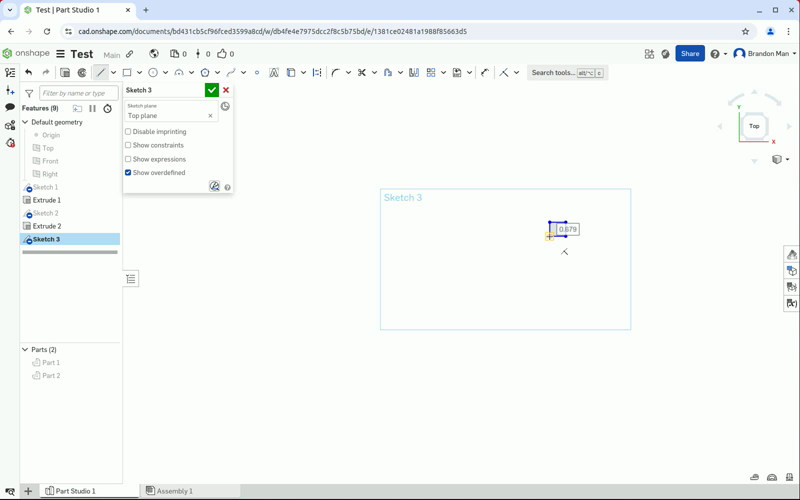
scroll(-6)
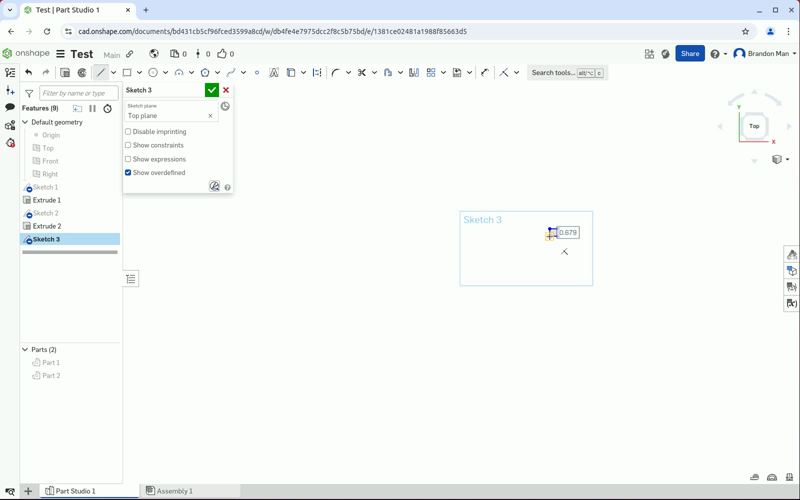
scroll(-6)
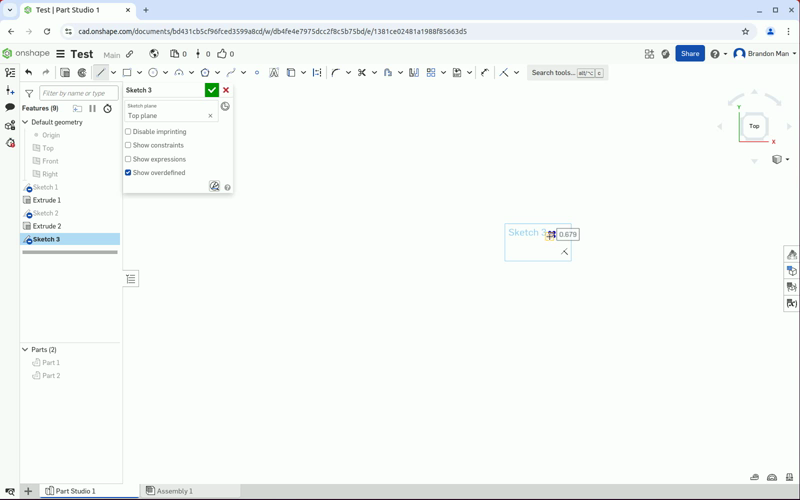
key(esc)
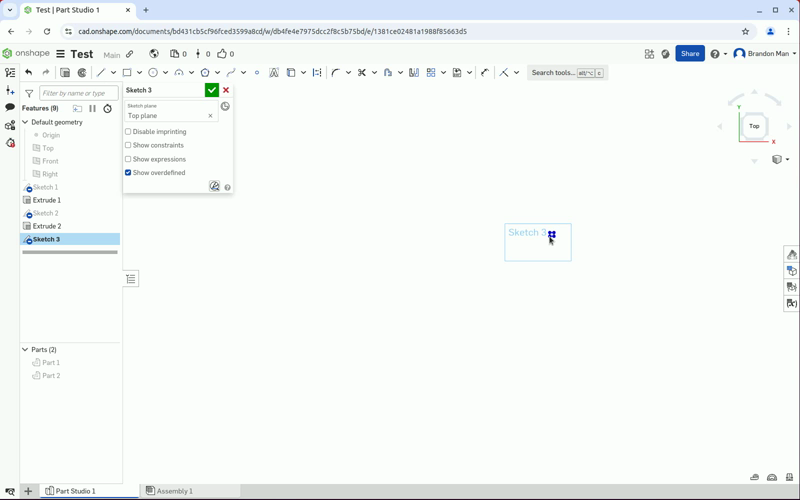
mouse_move(551, 232)
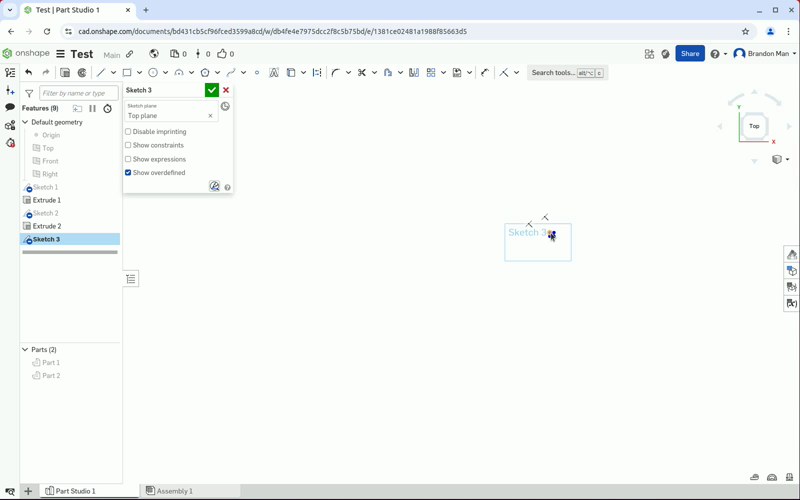
scroll(6)
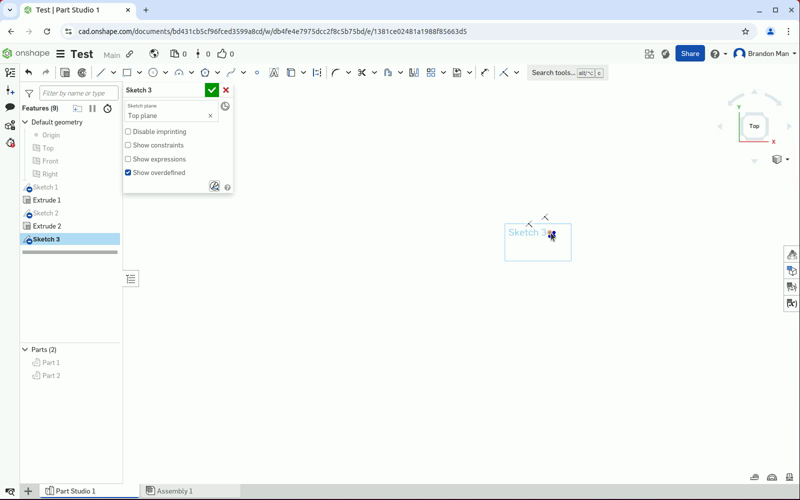
scroll(6)
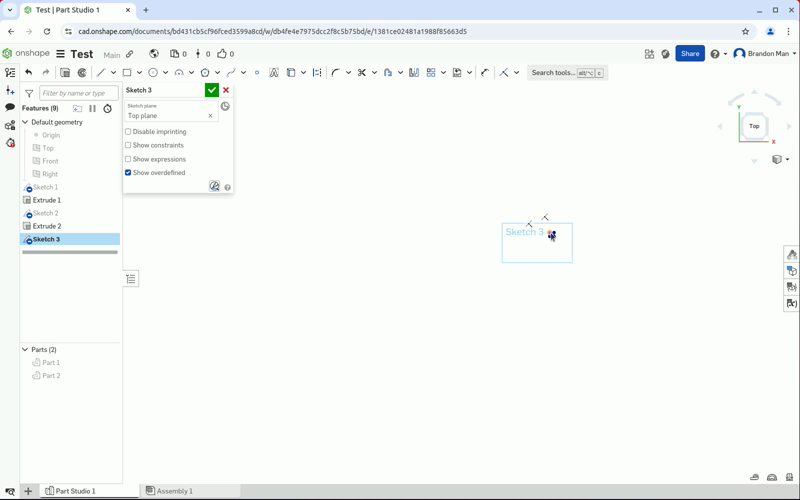
scroll(6)
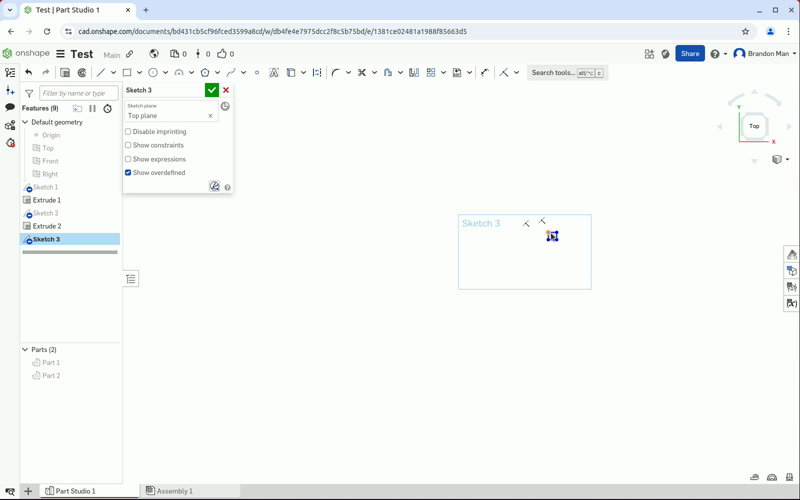
scroll(6)
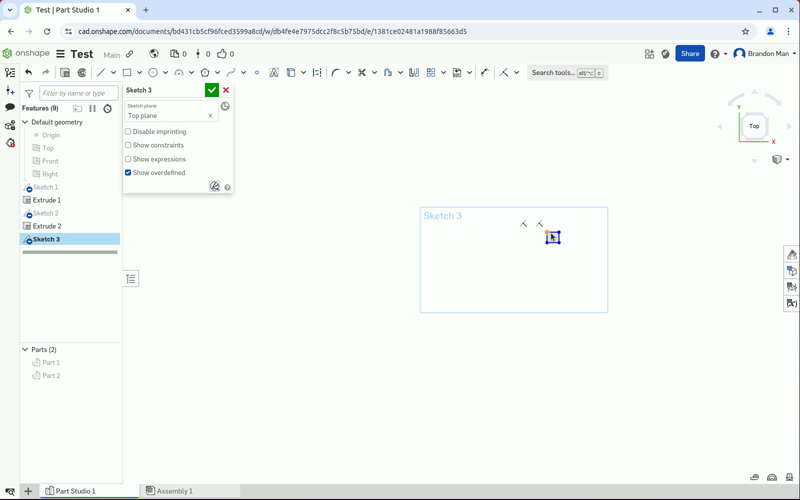
scroll(6)
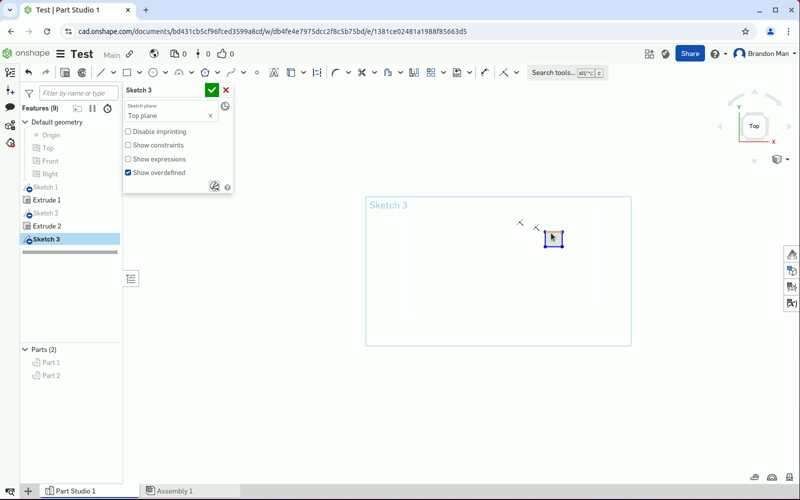
scroll(6)
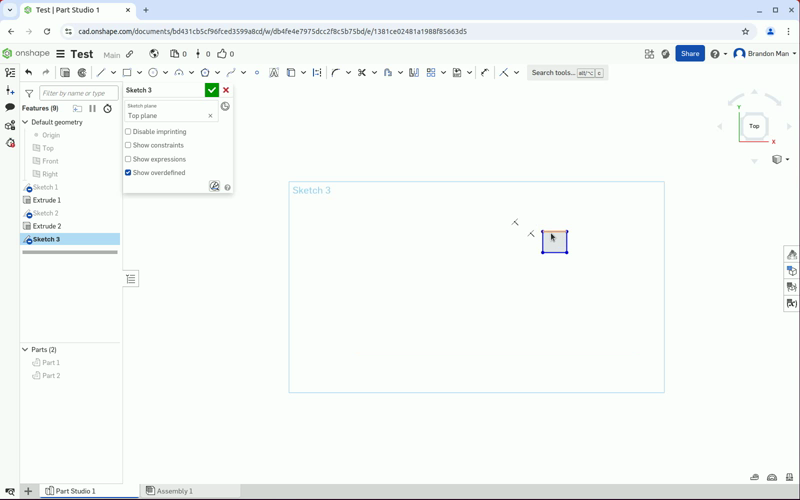
scroll(6)
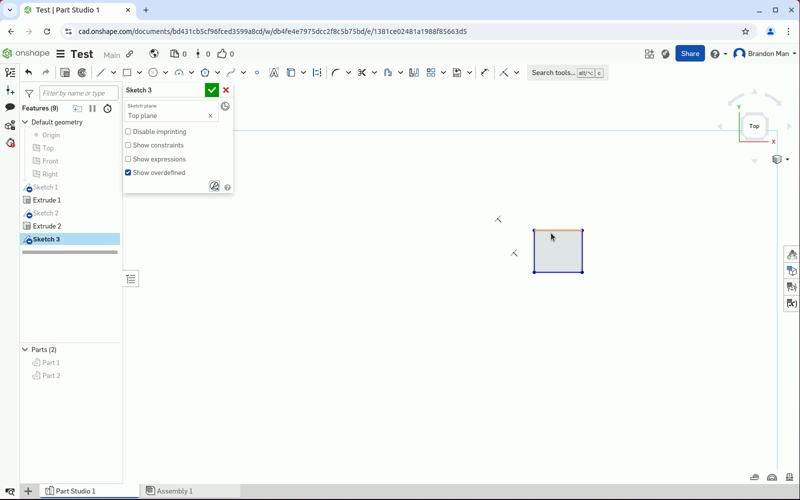
click(551, 232)
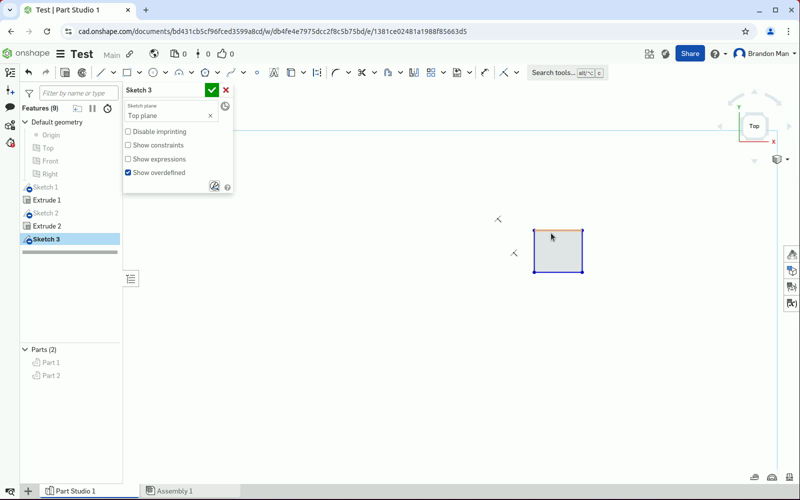
scroll(-6)
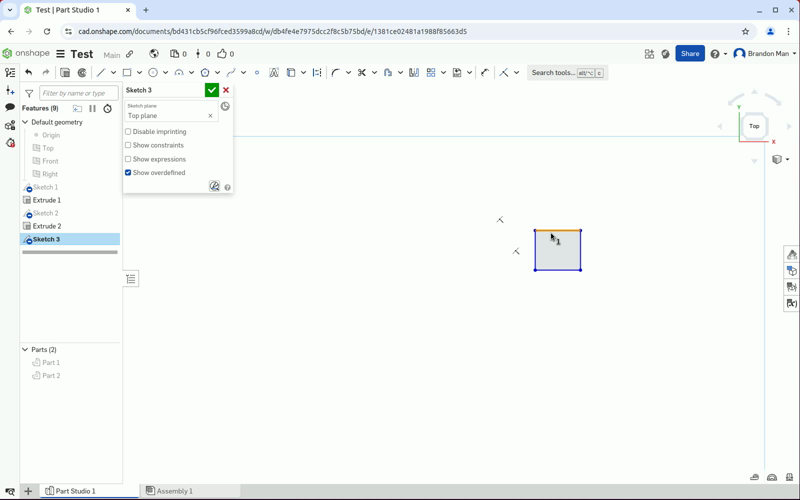
scroll(-6)
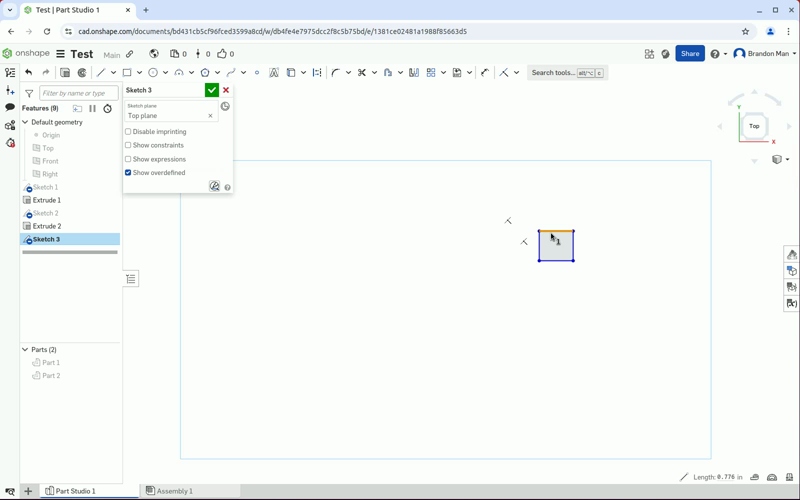
scroll(-6)
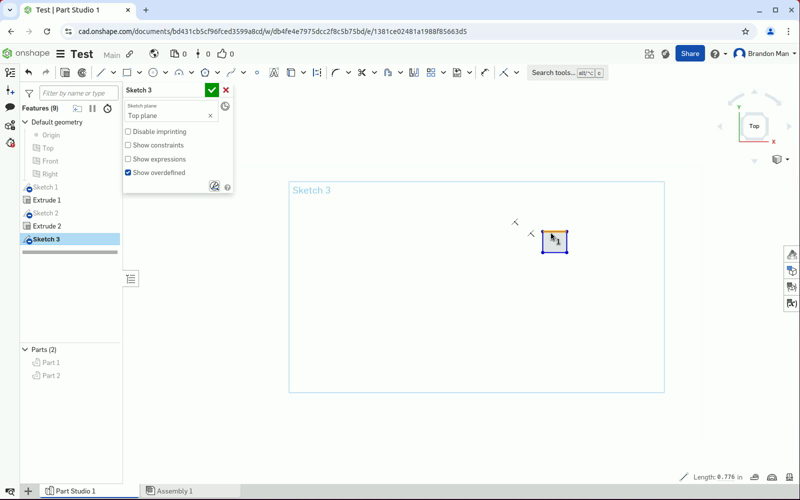
scroll(-6)
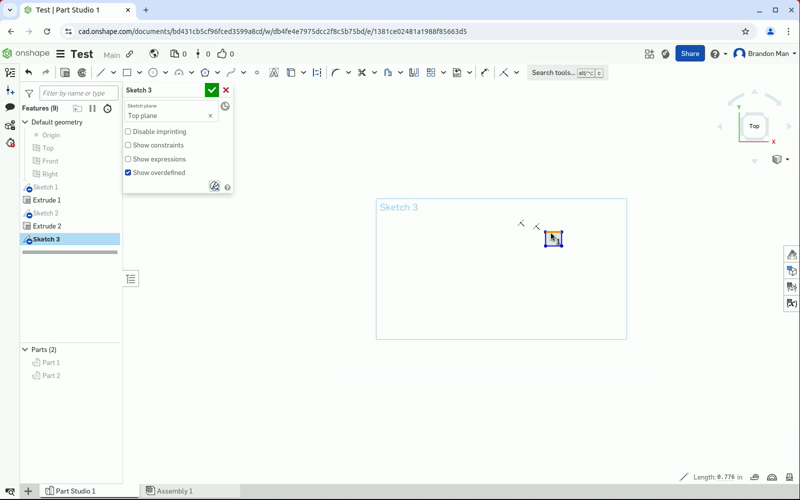
scroll(-6)
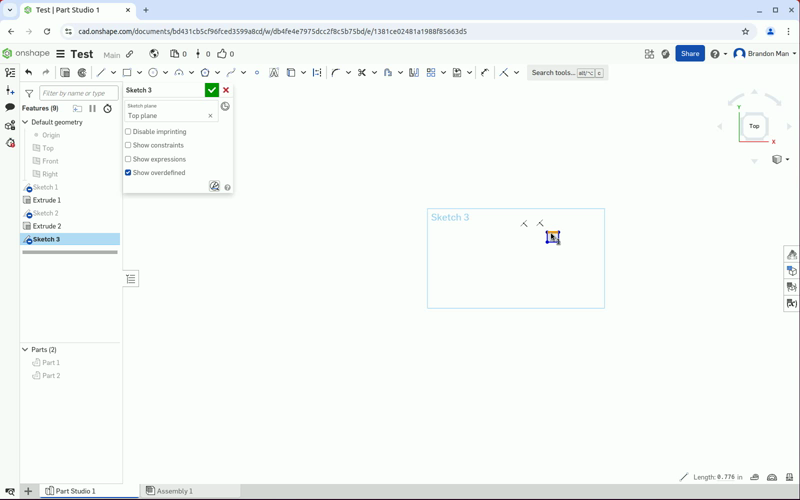
scroll(-6)
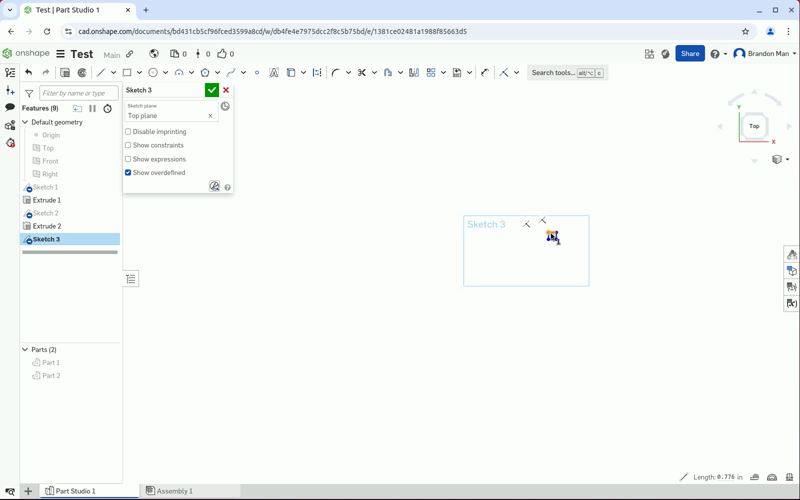
scroll(-6)
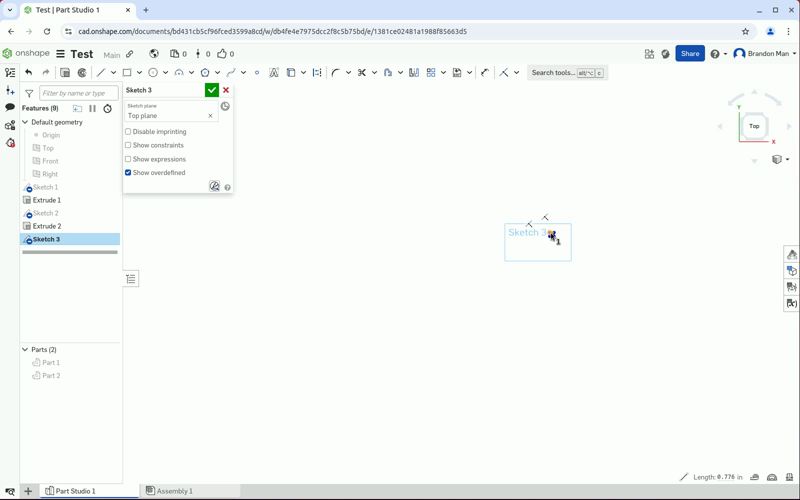
mouse_move(73, 352)
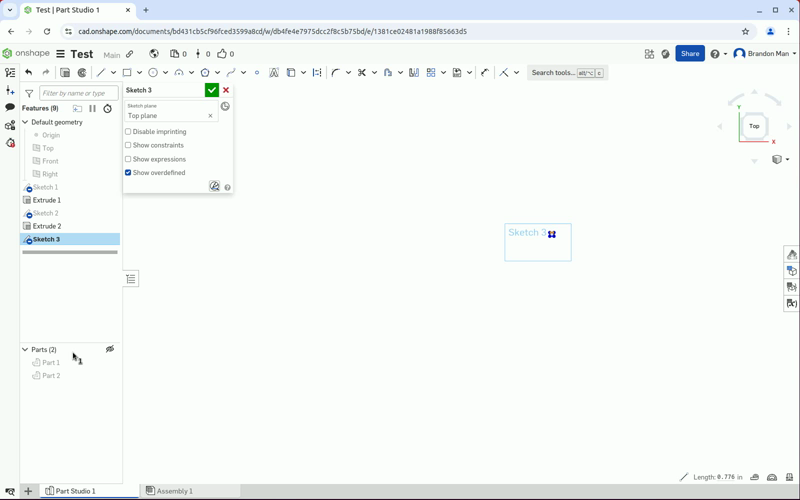
key(shift+y)
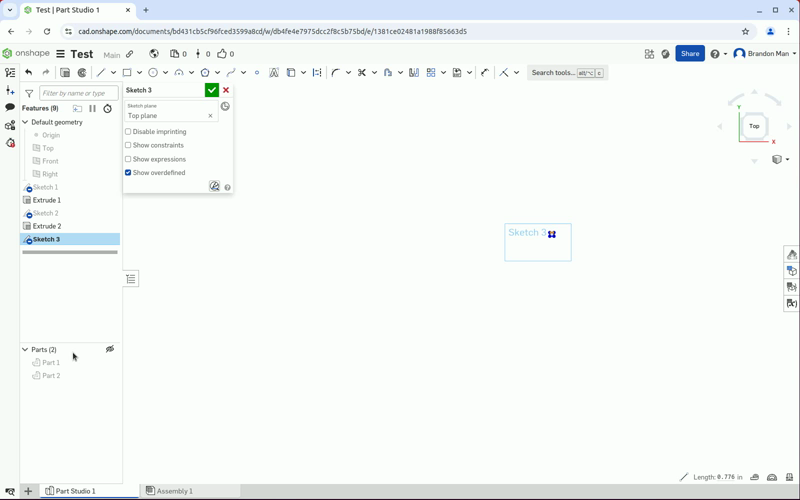
key(shift+e)
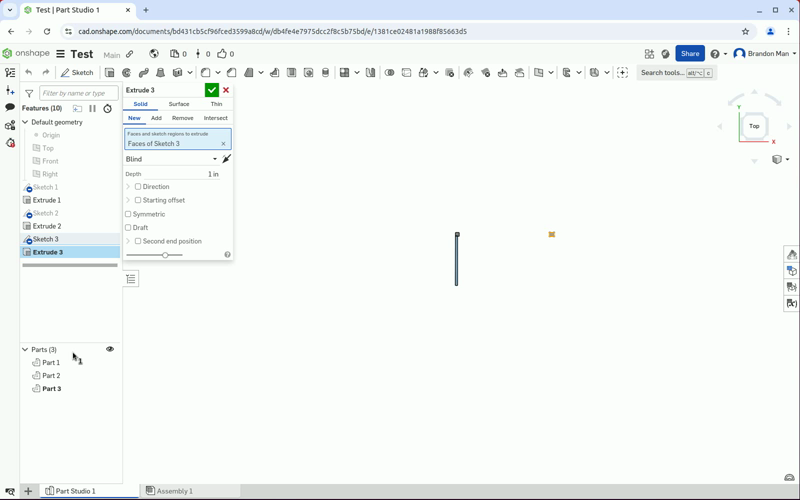
mouse_move(143, 106)
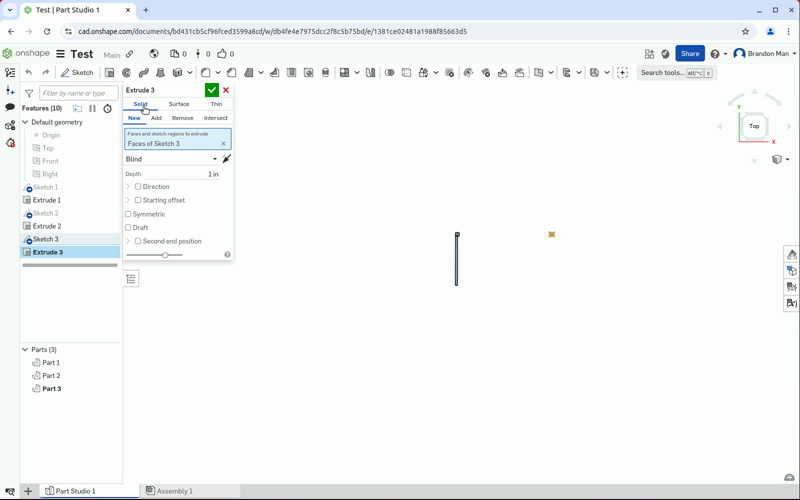
click(143, 106)
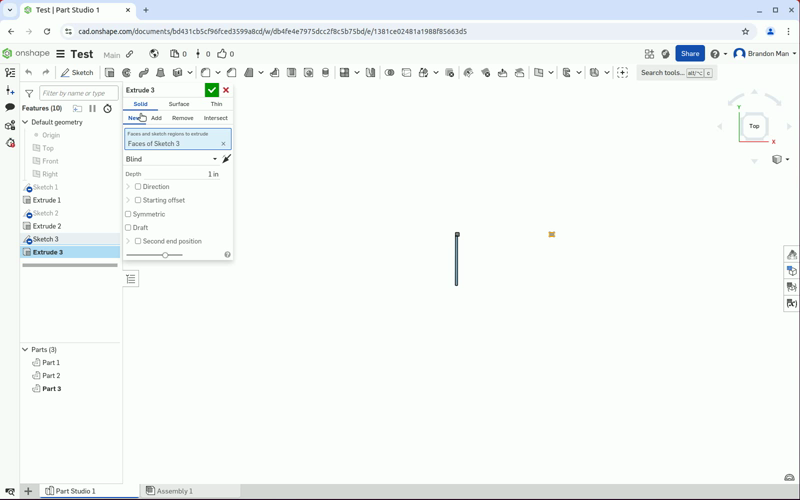
mouse_move(137, 120)
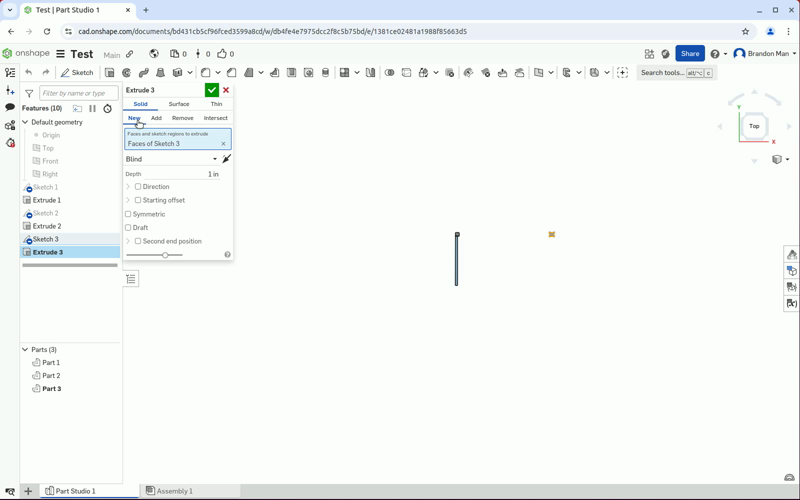
click(137, 120)
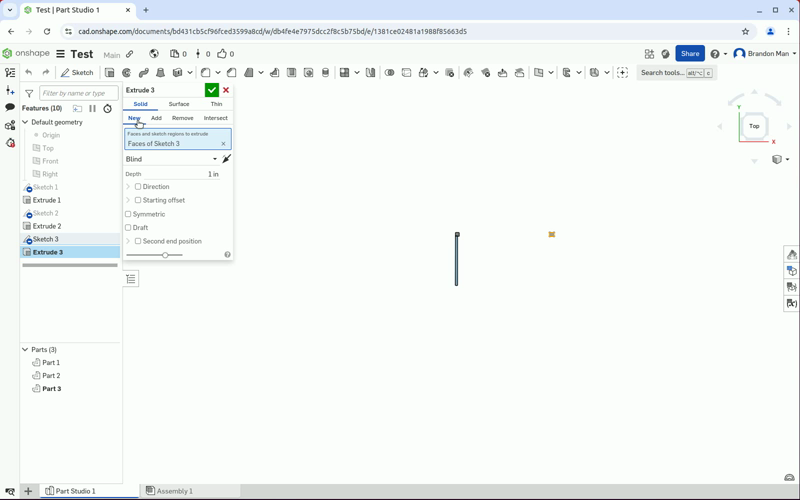
key(tab, 4)
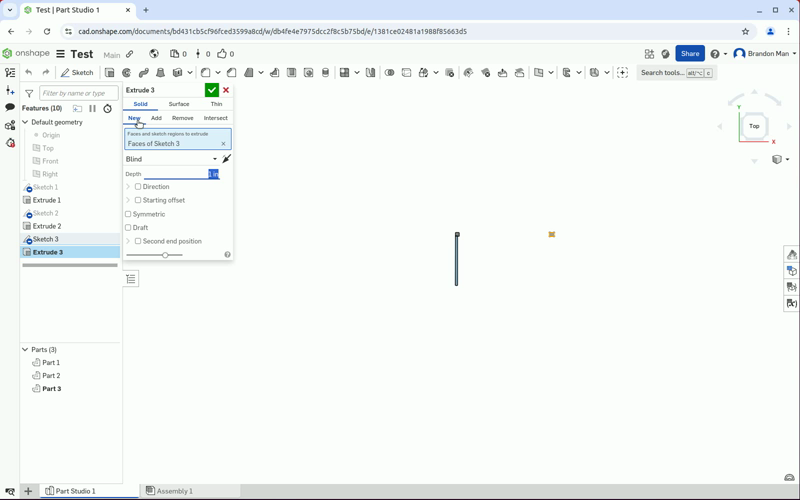
text(23.108)
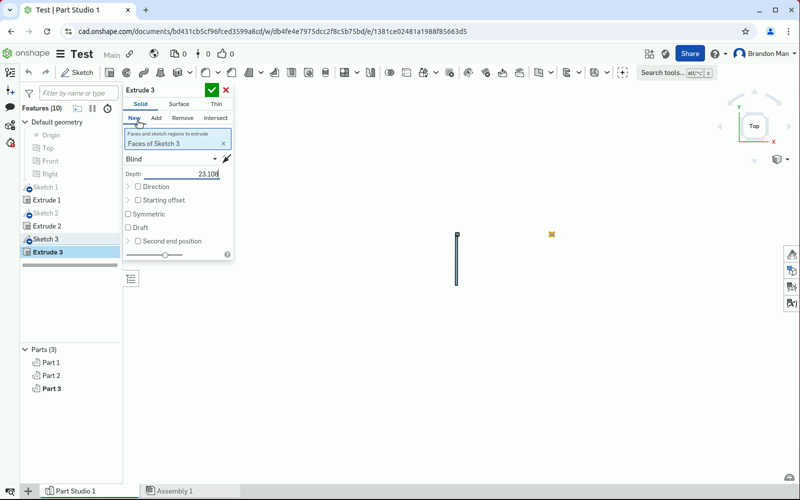
key(enter)
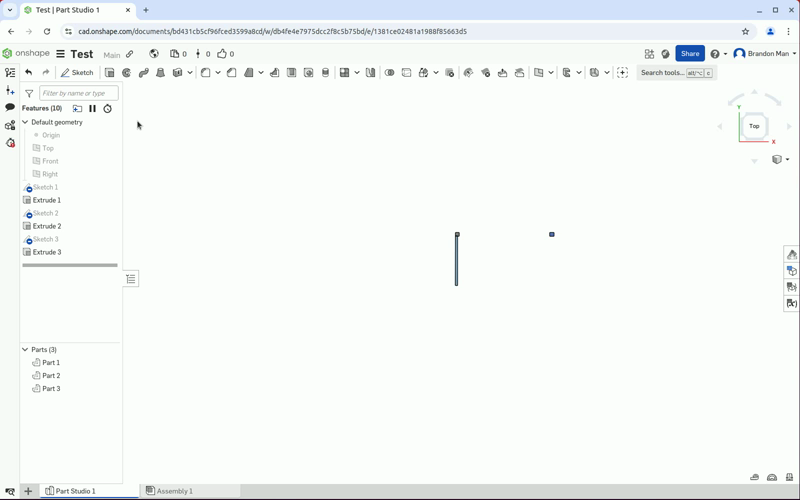
key(shift+h)
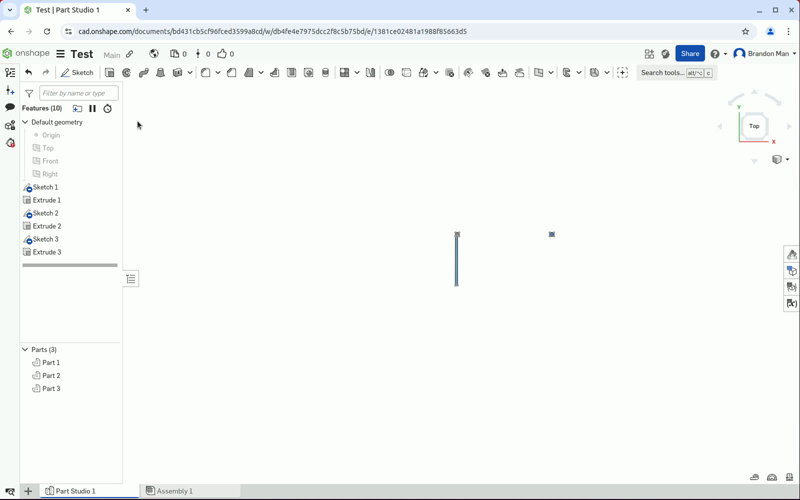
key(shift+h)
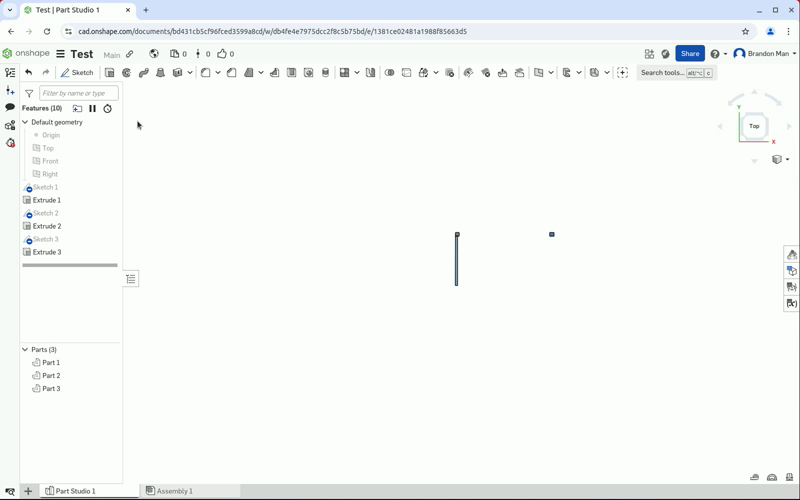
mouse_move(73, 189)
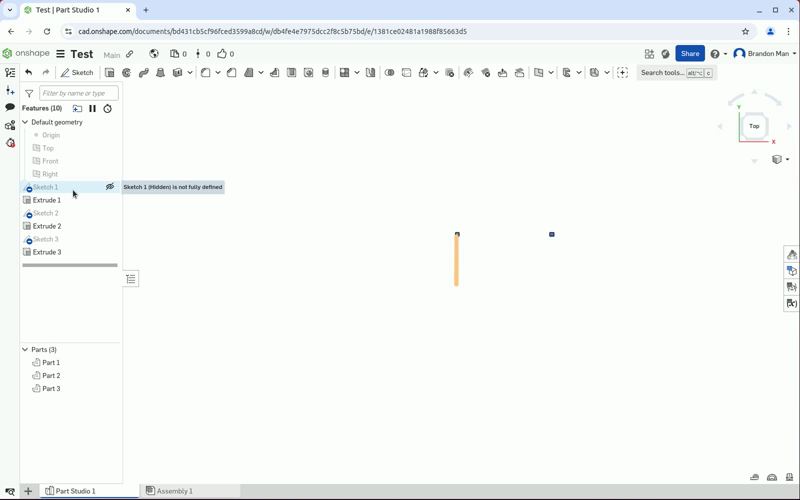
click(73, 189)
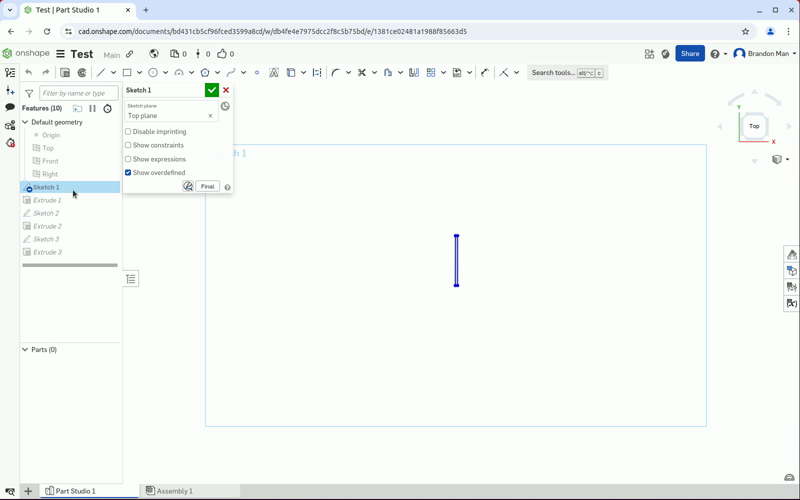
mouse_move(229, 92)
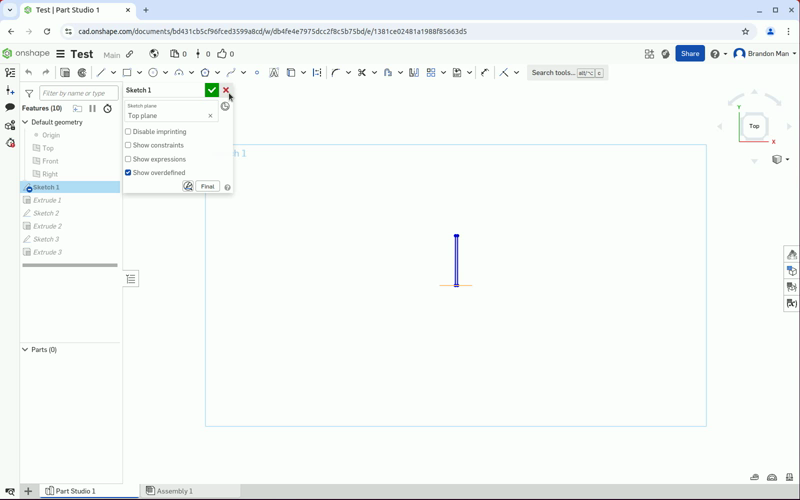
click(229, 92)
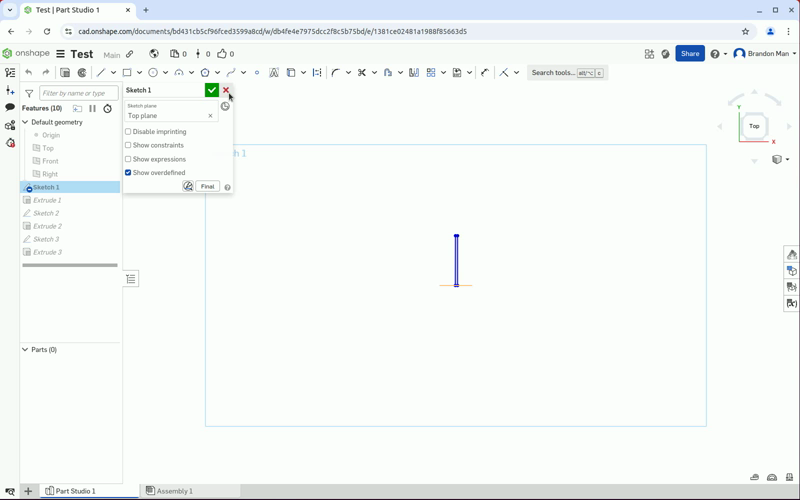
key(shift+s)
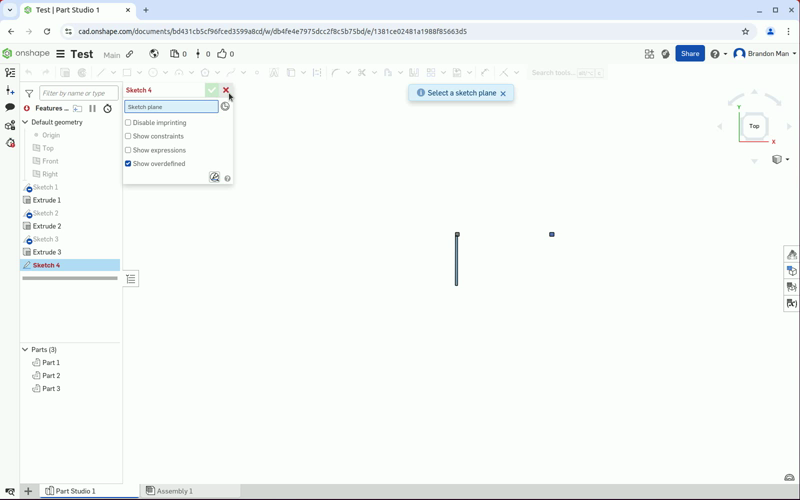
mouse_move(73, 150)
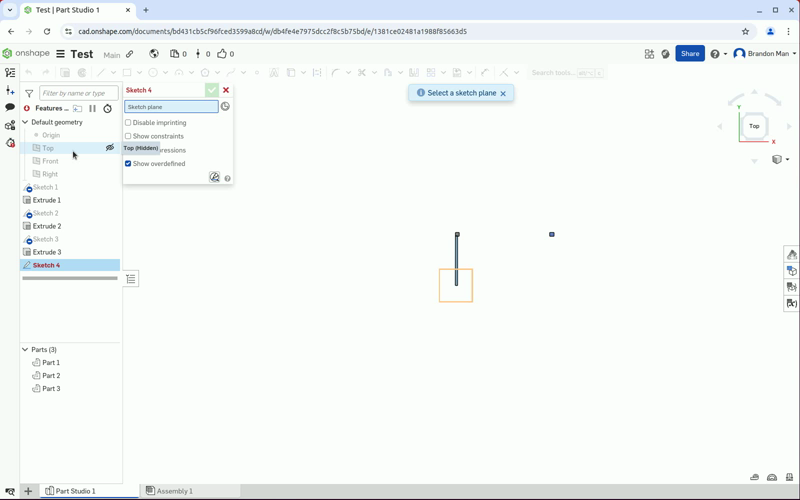
click(73, 150)
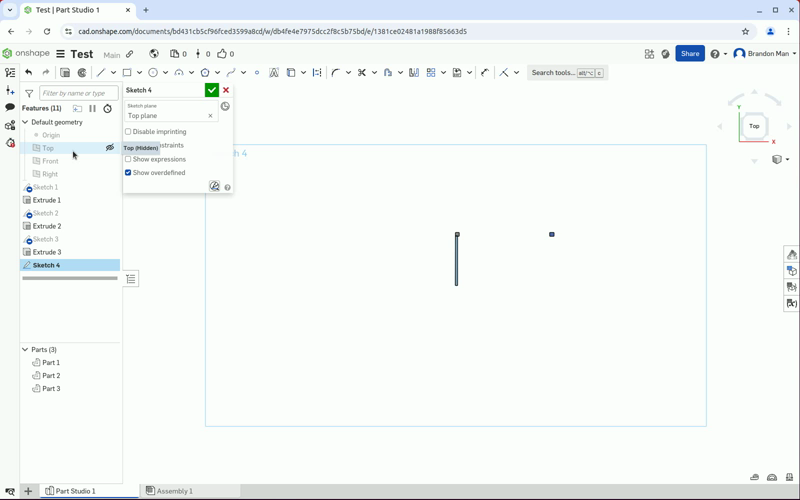
mouse_move(73, 352)
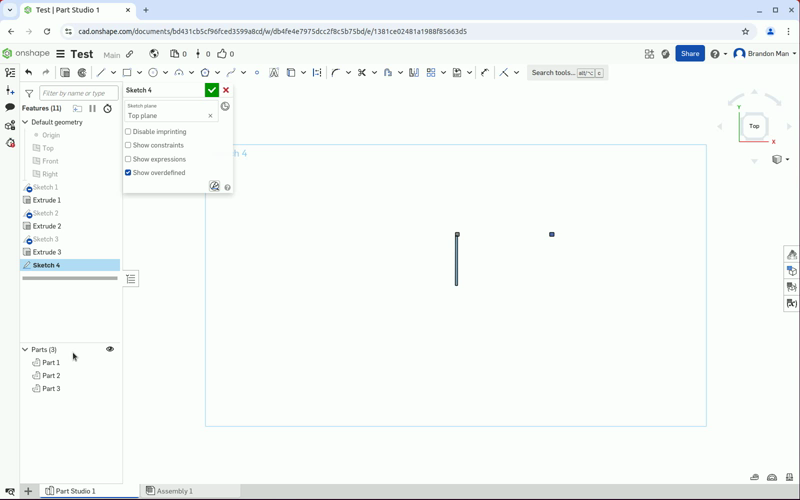
key(y)
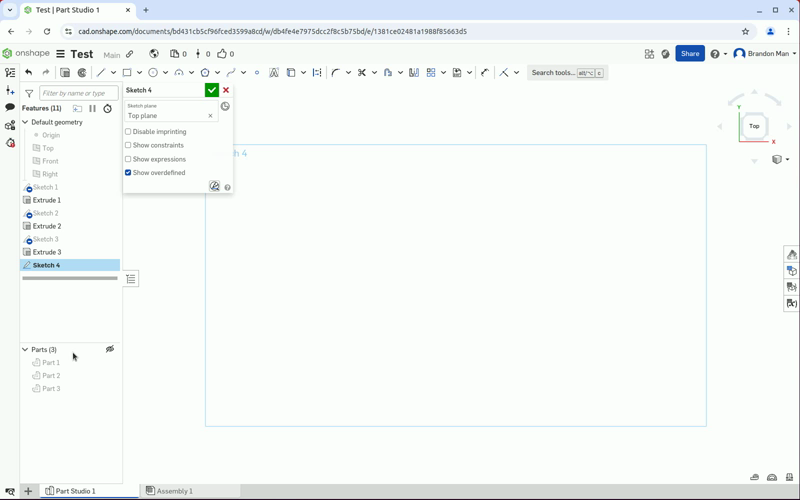
key(l)
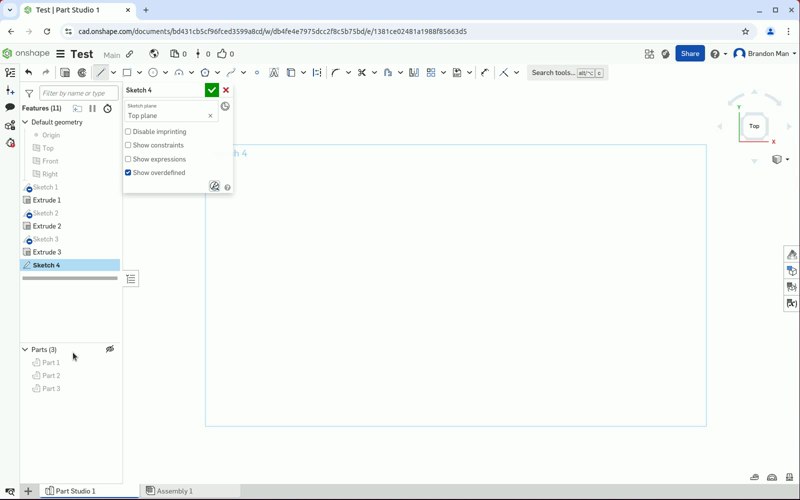
key_down(shift)
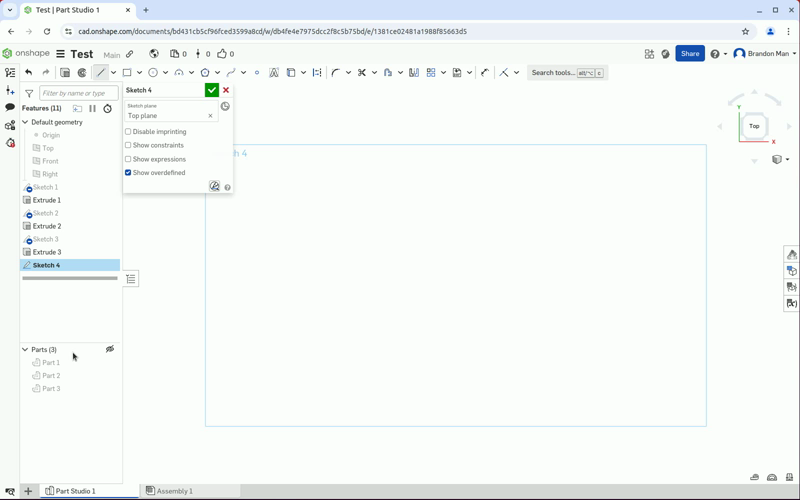
mouse_move(549, 282)
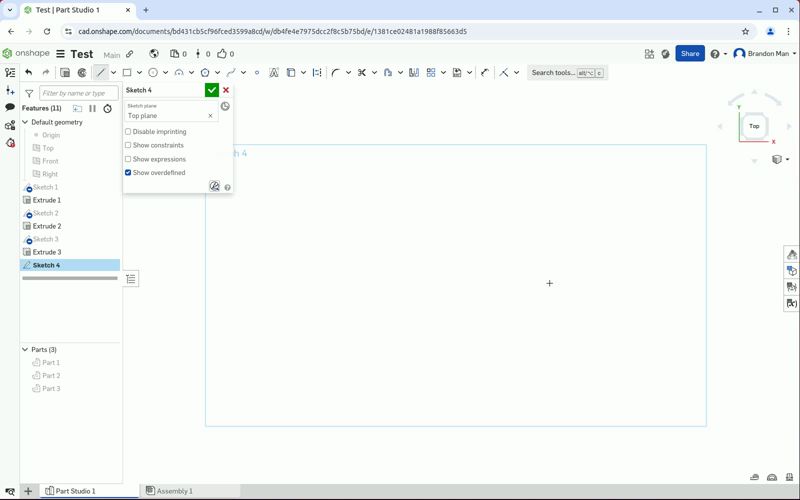
click(549, 282)
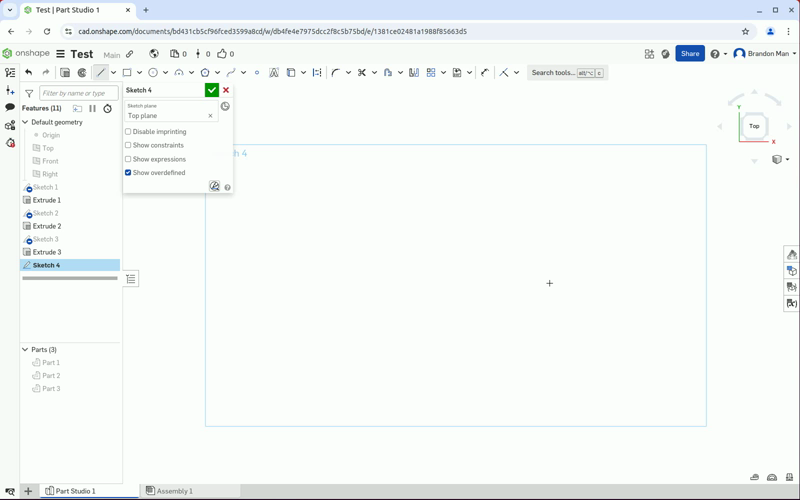
key_up(shift)
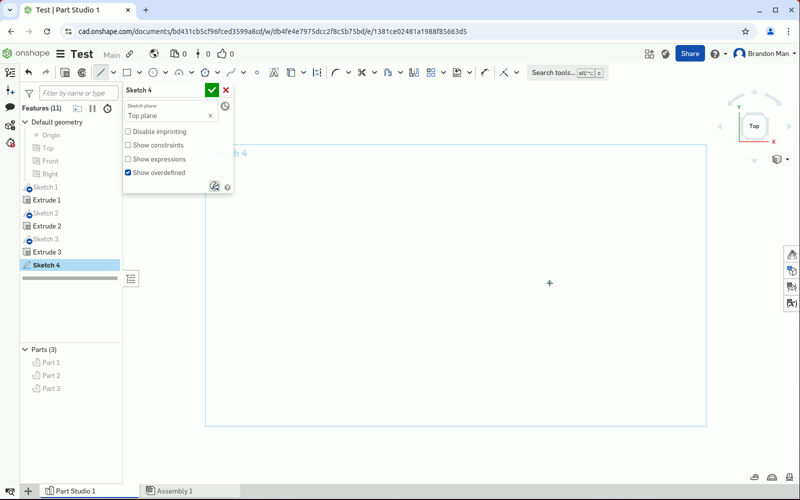
key_down(shift)
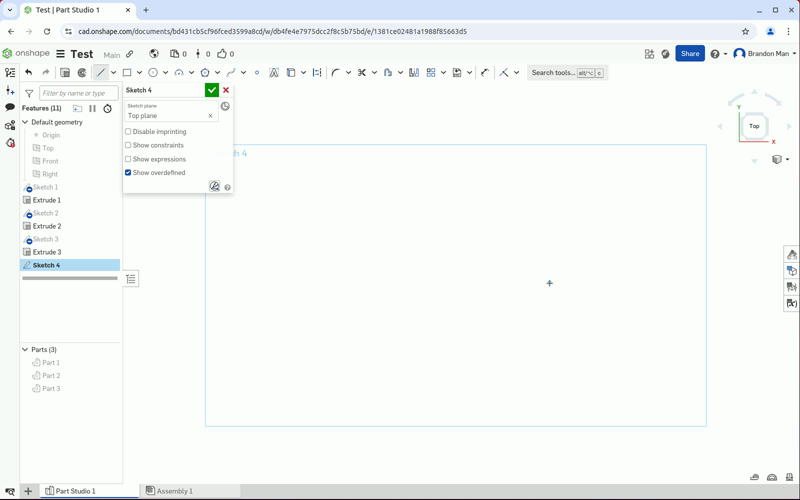
mouse_move(579, 282)
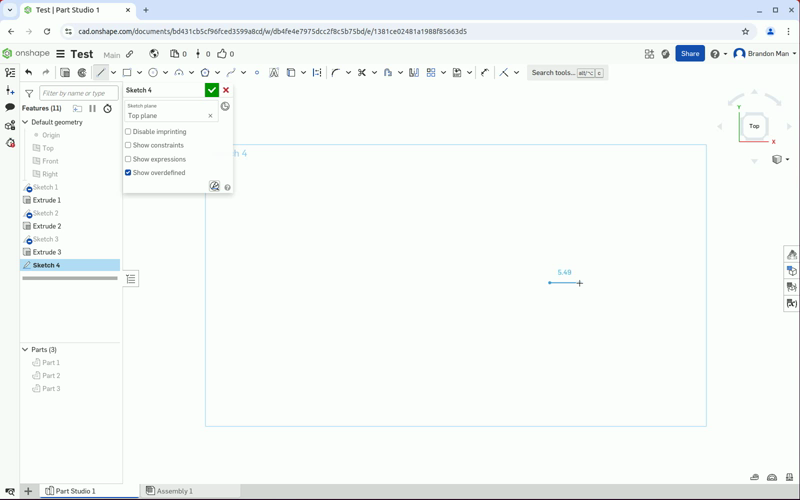
mouse_move(552, 282)
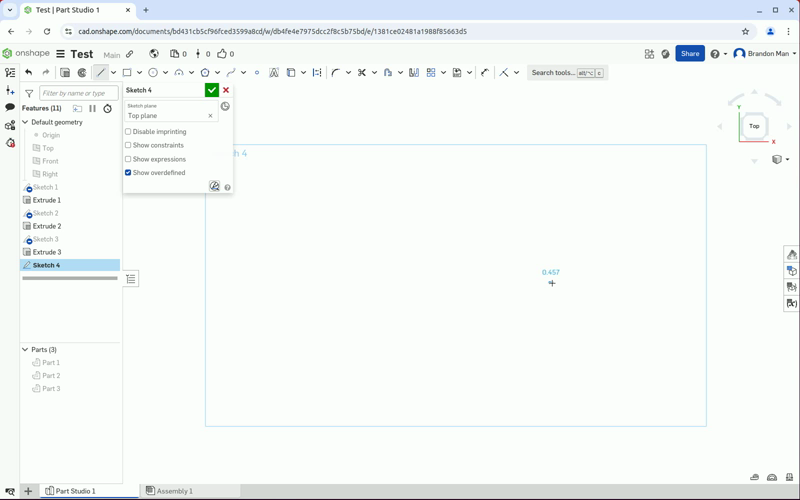
scroll(6)
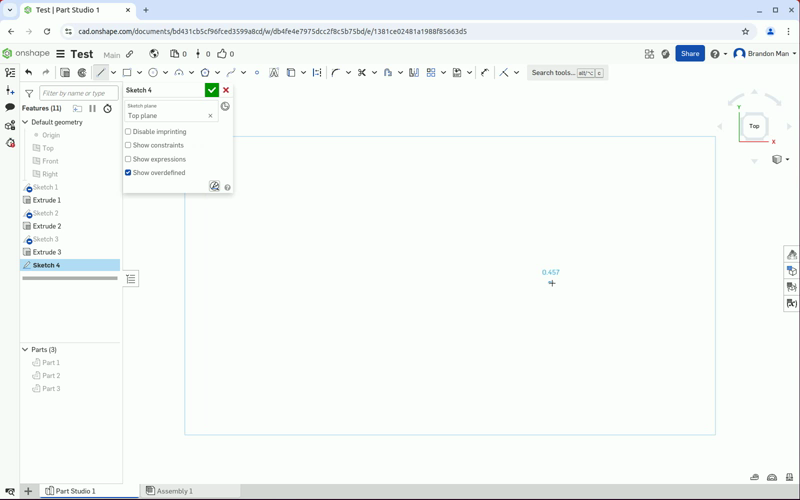
scroll(6)
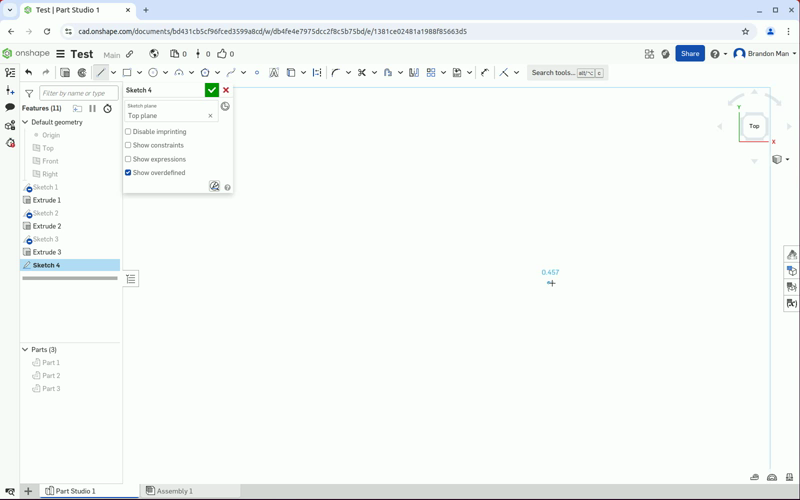
scroll(6)
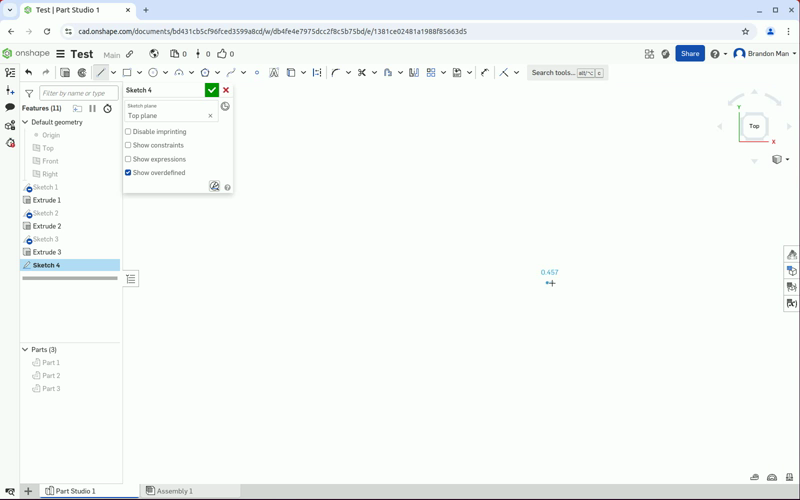
scroll(6)
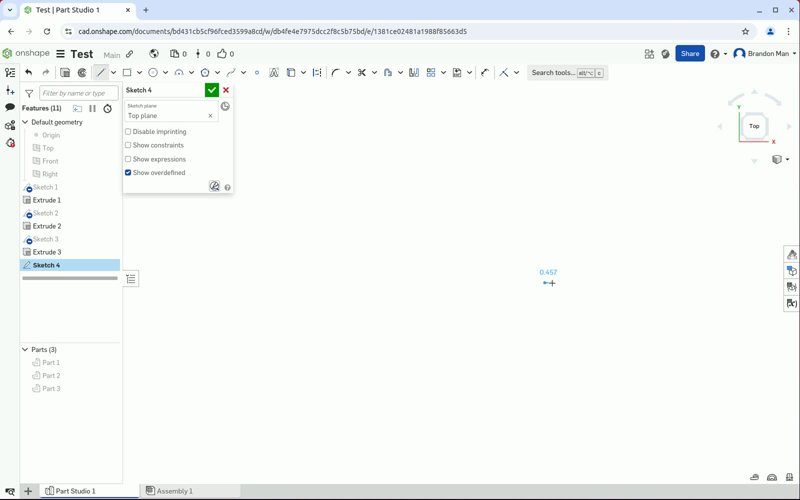
scroll(6)
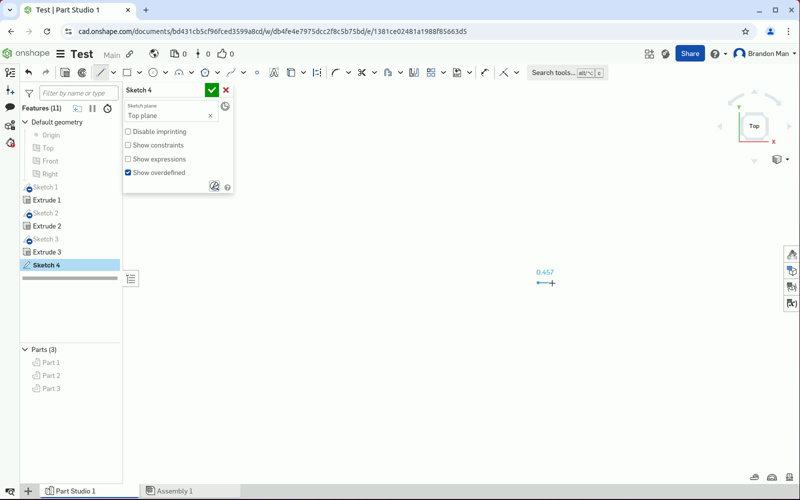
scroll(6)
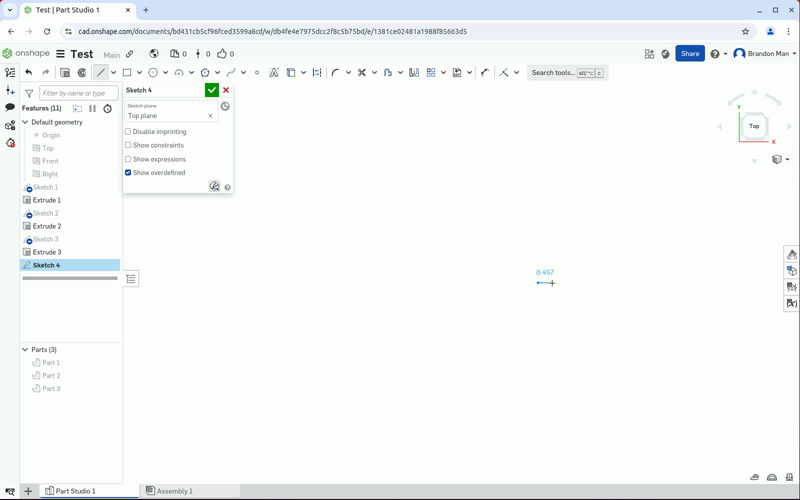
scroll(6)
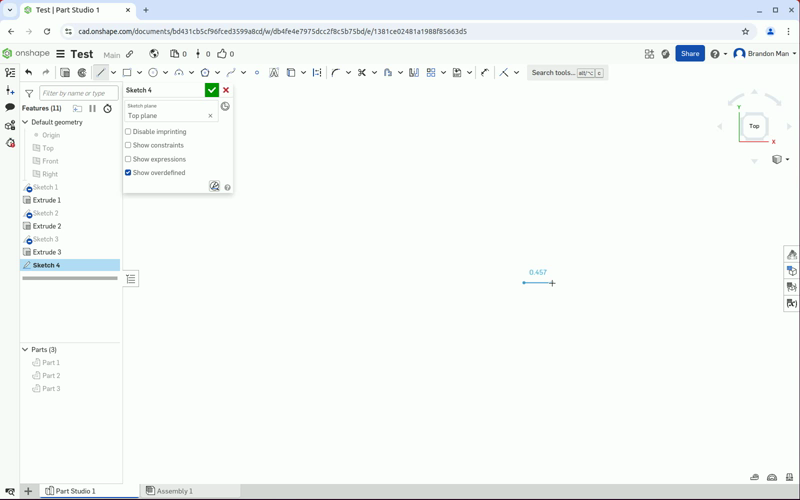
click(552, 282)
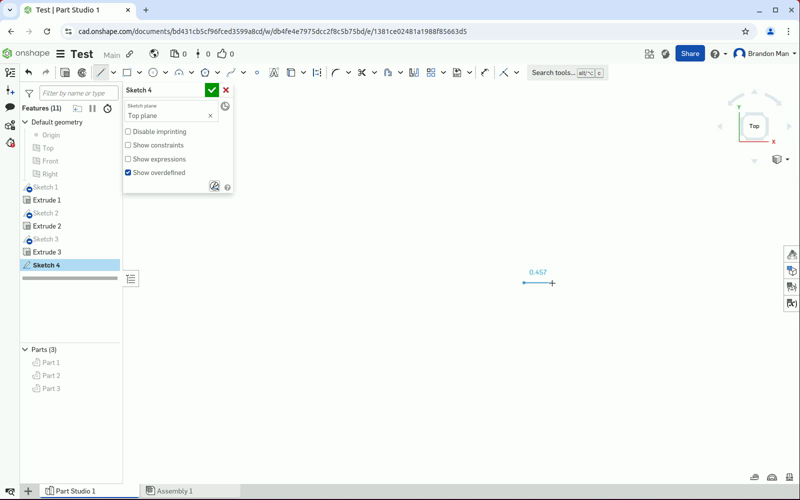
scroll(-6)
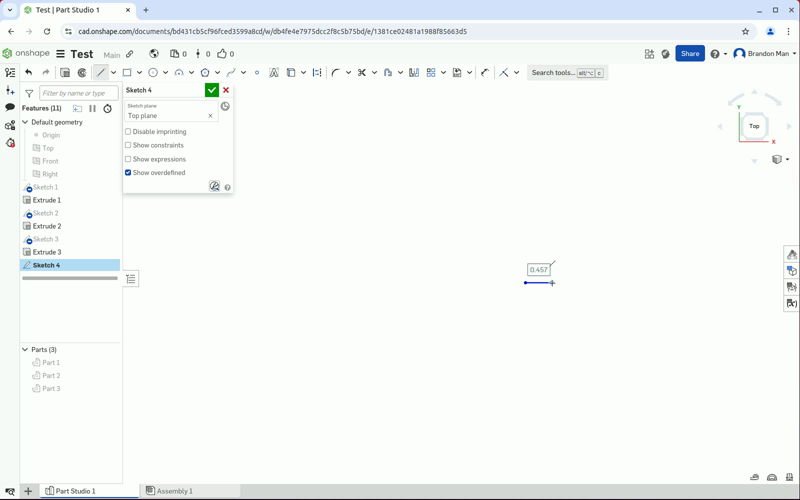
scroll(-6)
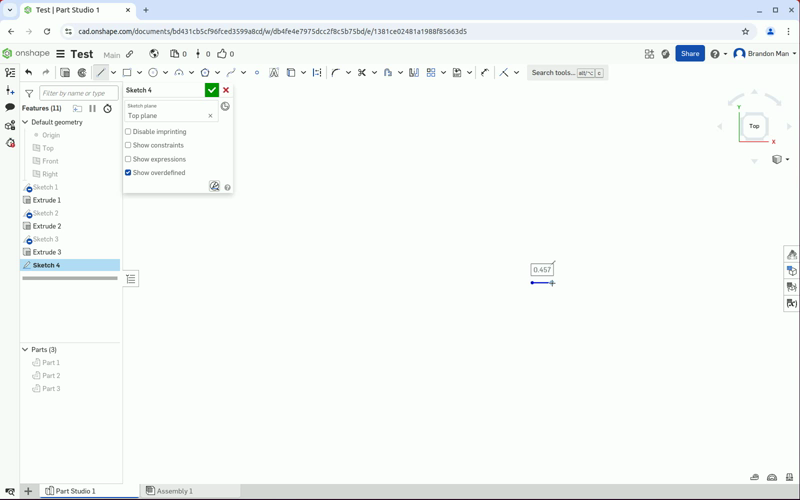
scroll(-6)
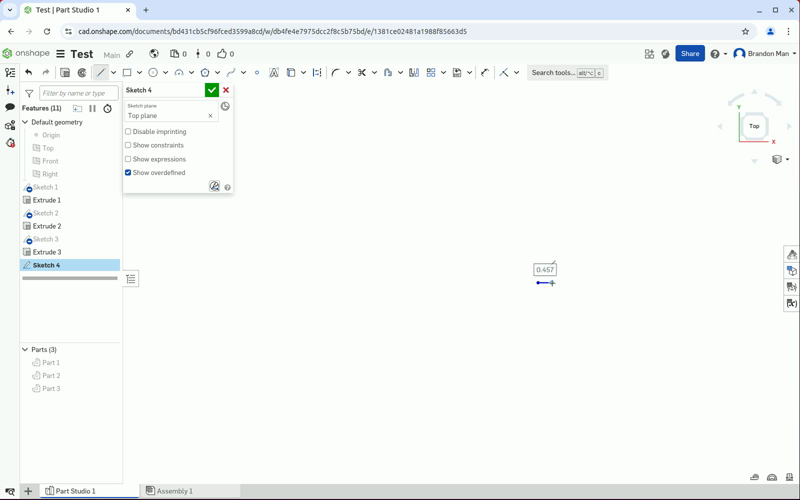
scroll(-6)
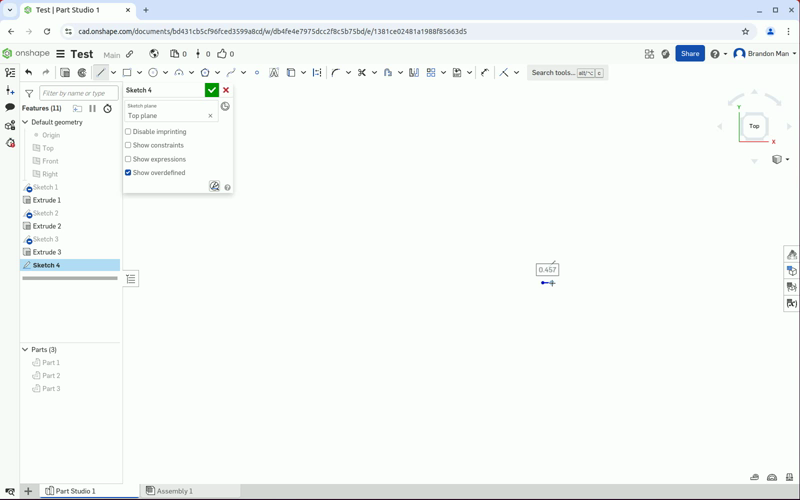
scroll(-6)
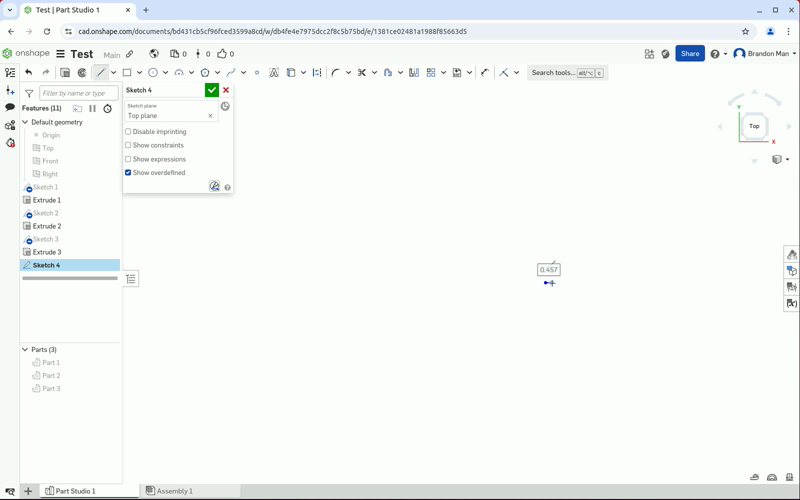
scroll(-6)
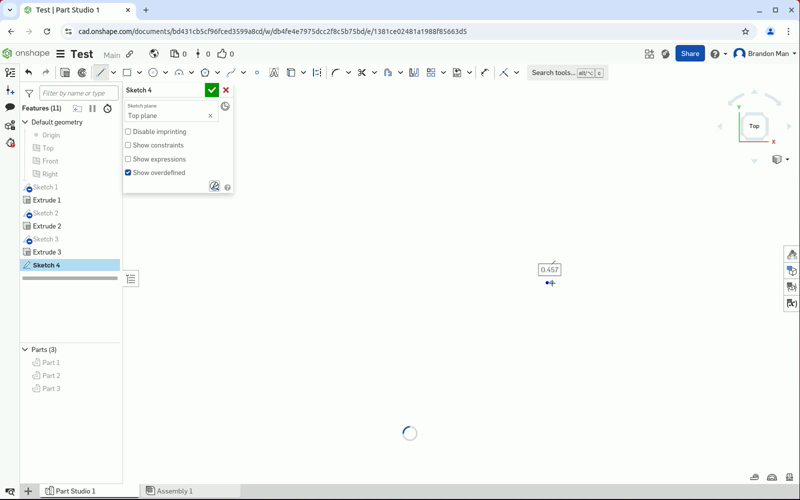
scroll(-6)
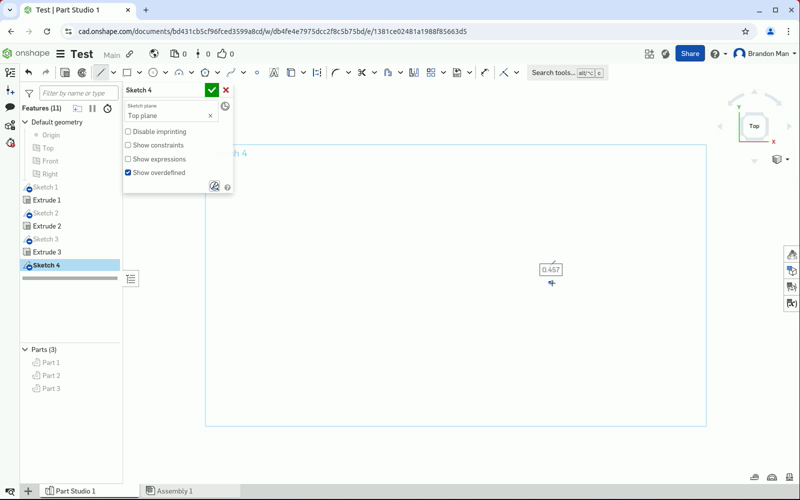
key_up(shift)
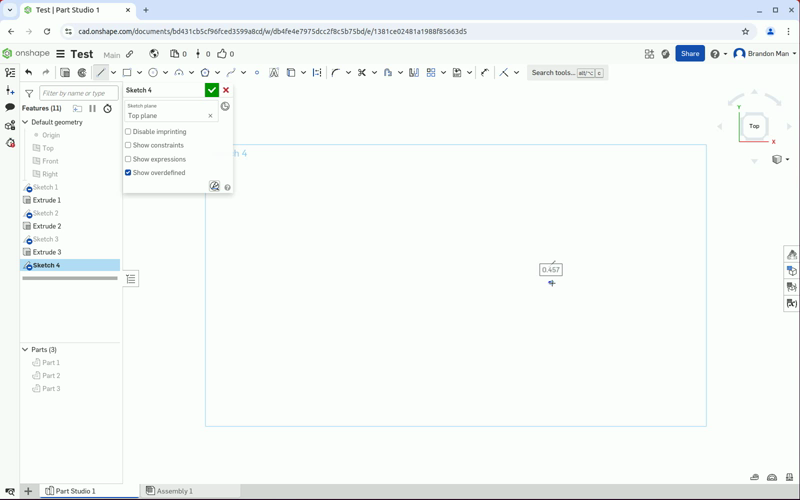
key_down(shift)
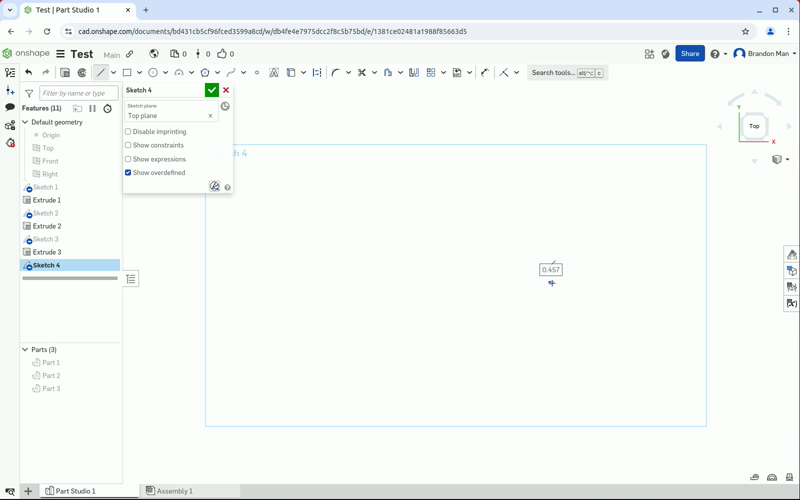
mouse_move(582, 282)
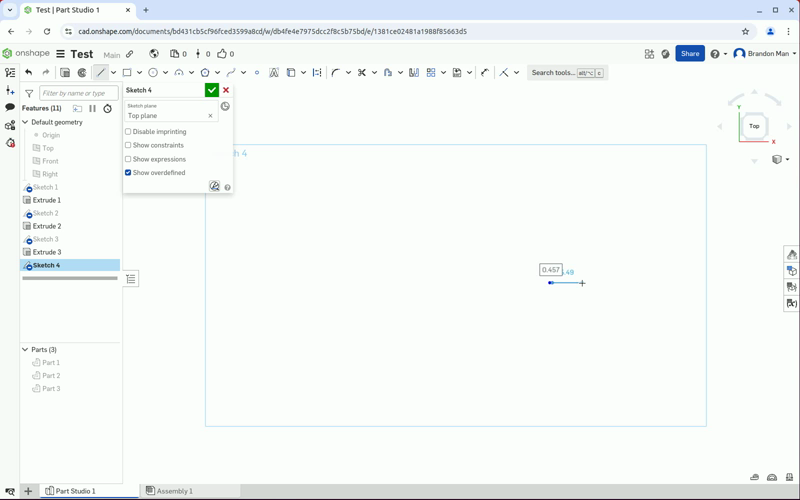
mouse_move(552, 235)
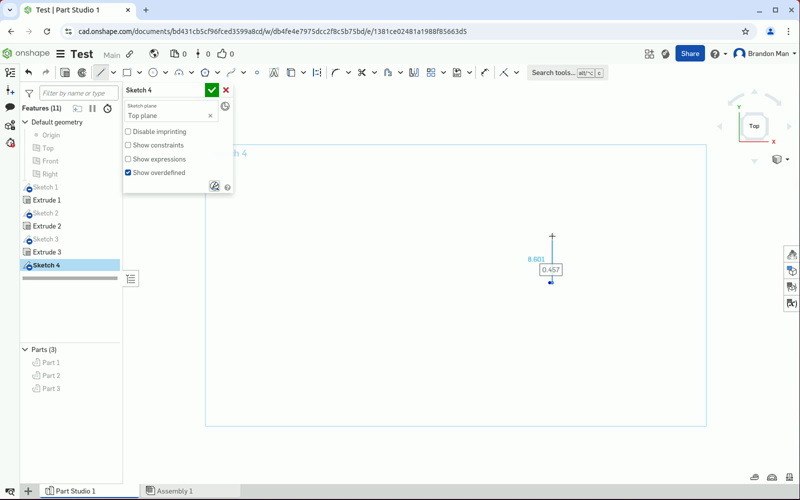
click(552, 235)
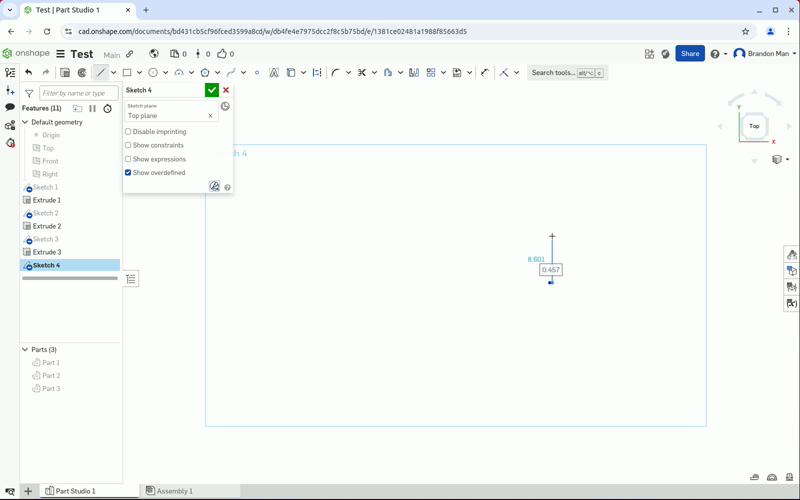
key_up(shift)
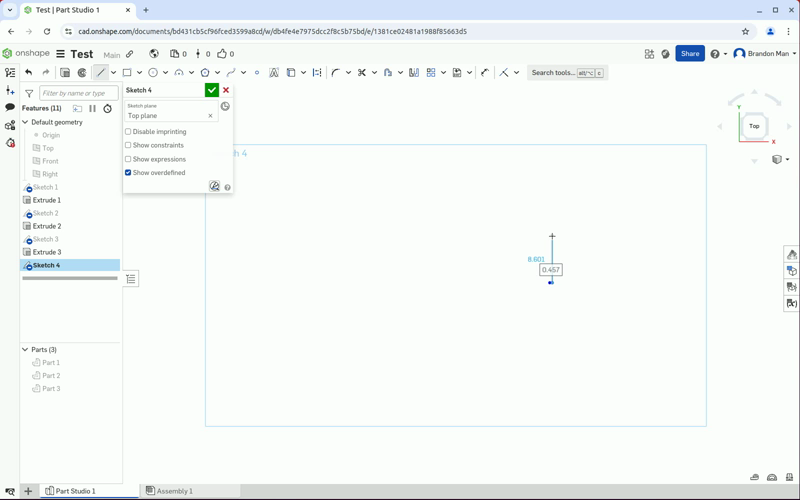
key_down(shift)
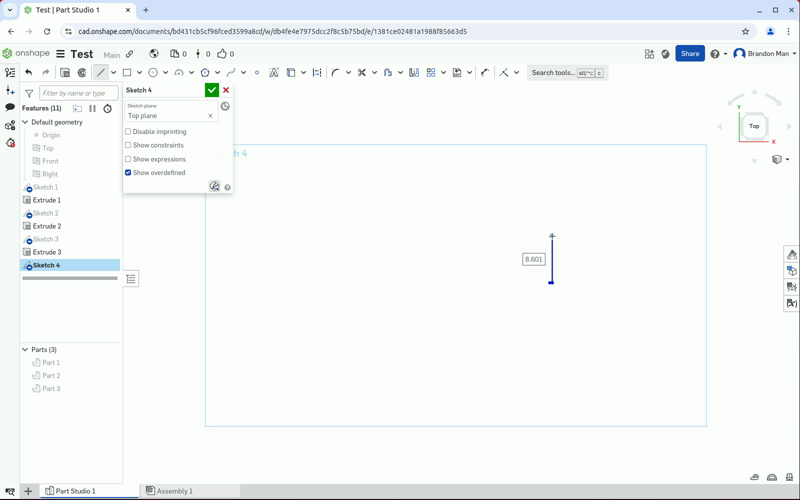
mouse_move(582, 235)
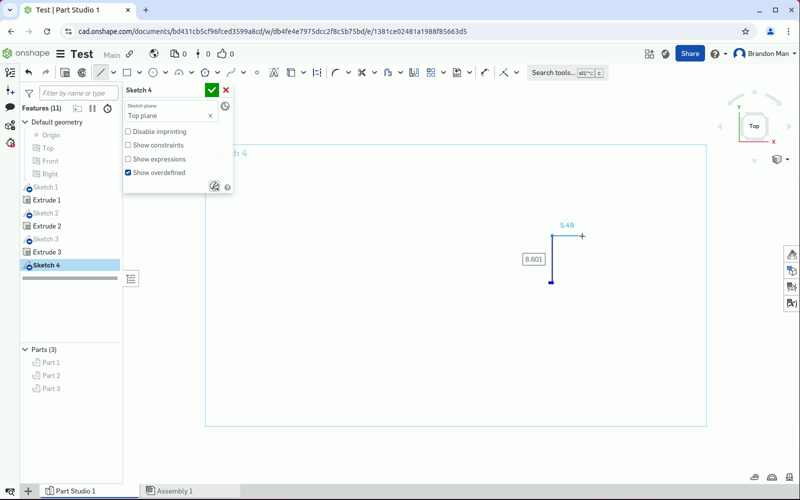
mouse_move(549, 235)
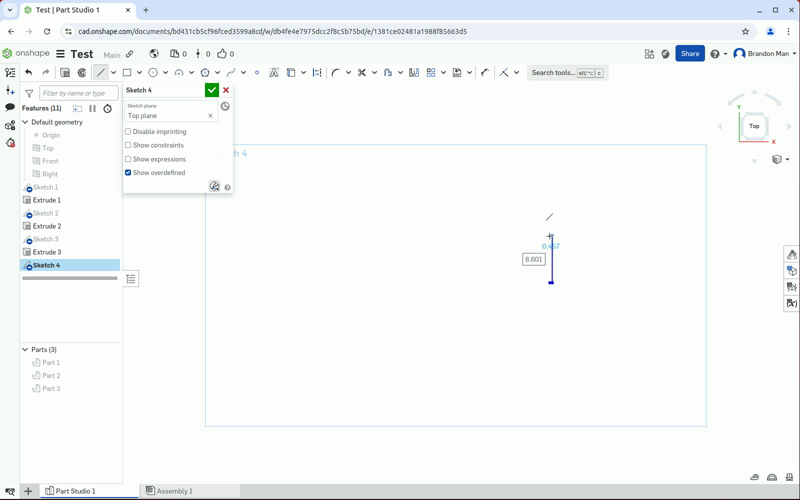
scroll(6)
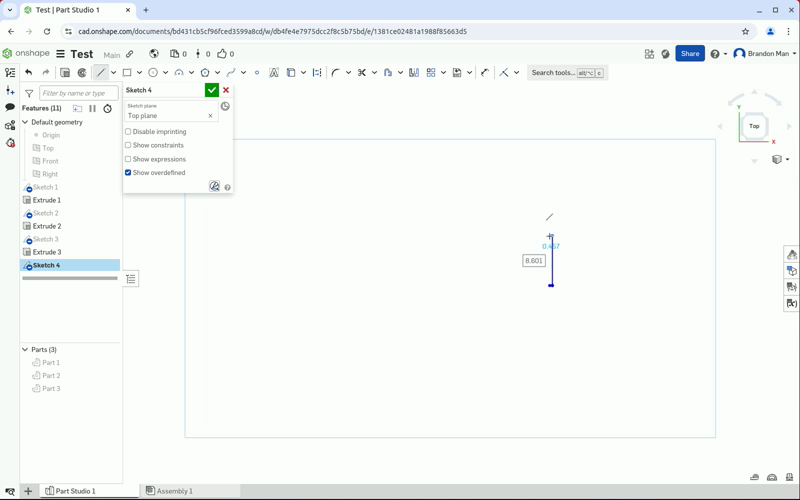
scroll(6)
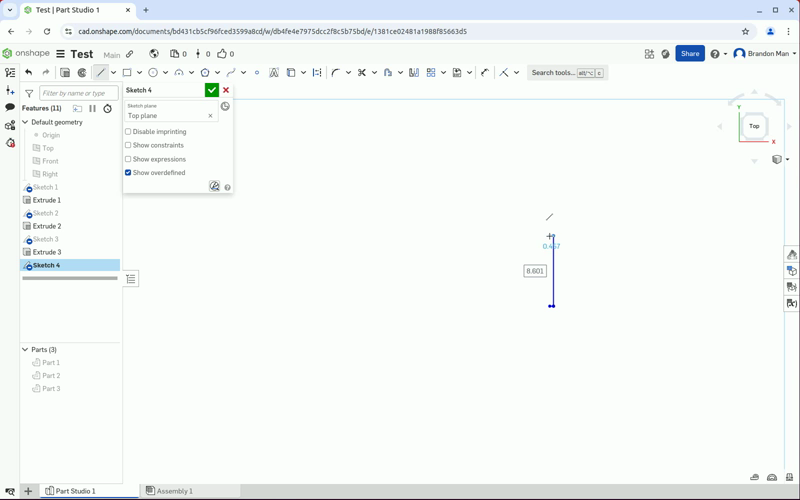
scroll(6)
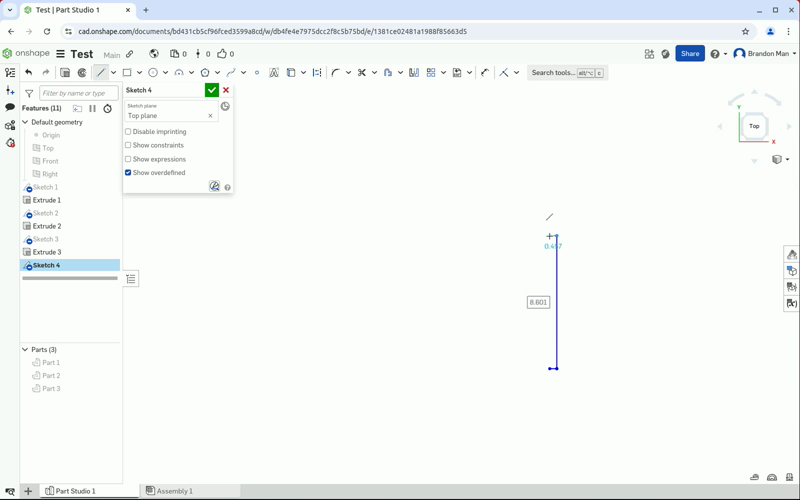
scroll(6)
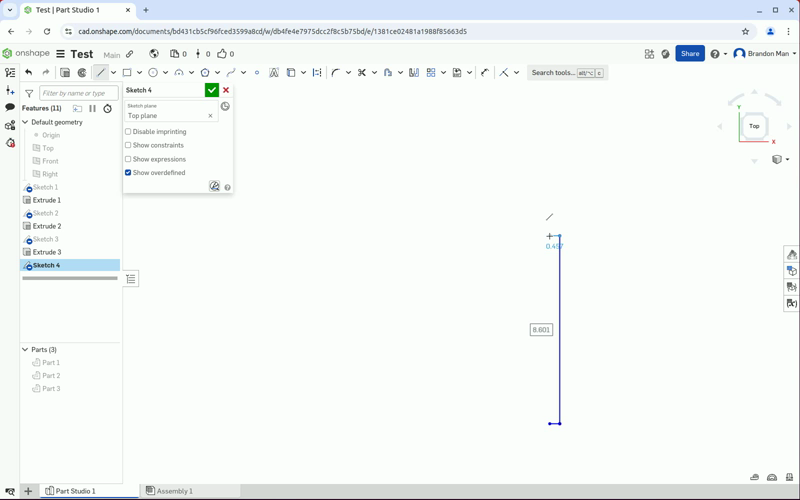
scroll(6)
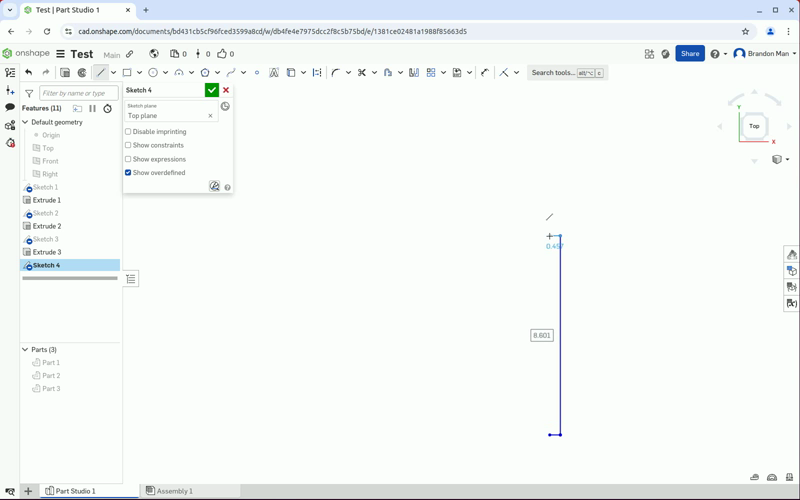
scroll(6)
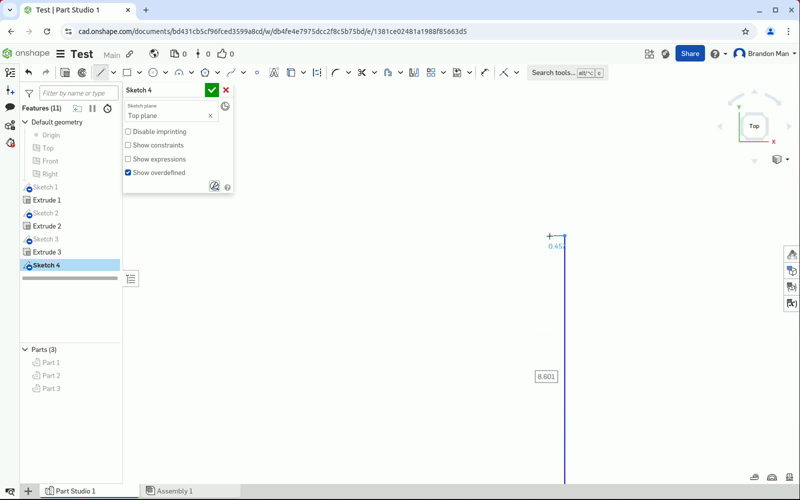
scroll(6)
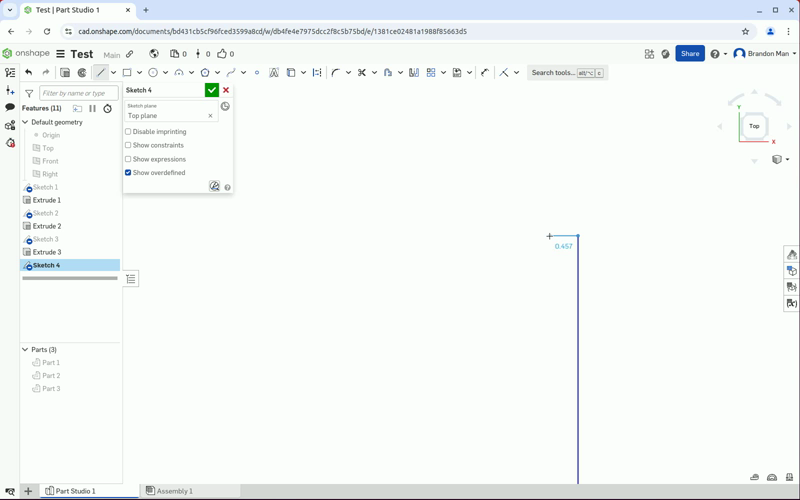
click(549, 235)
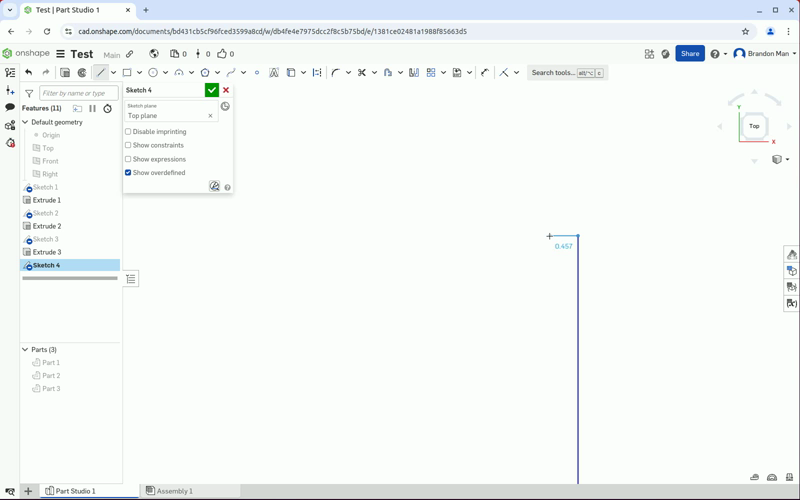
scroll(-6)
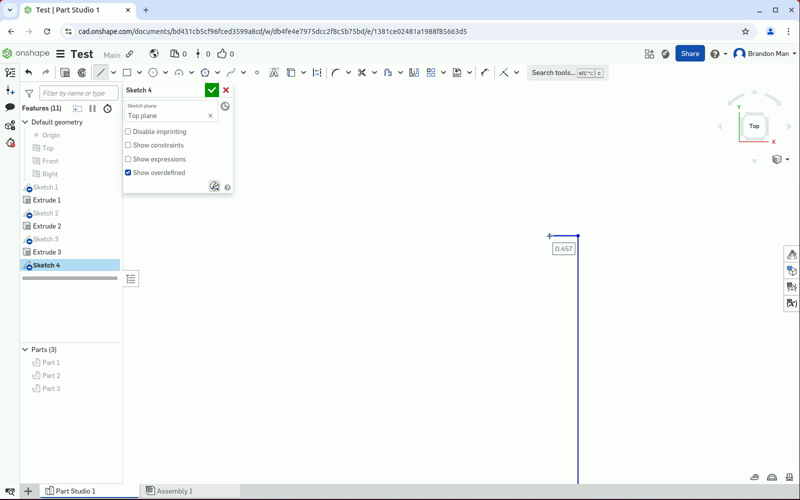
scroll(-6)
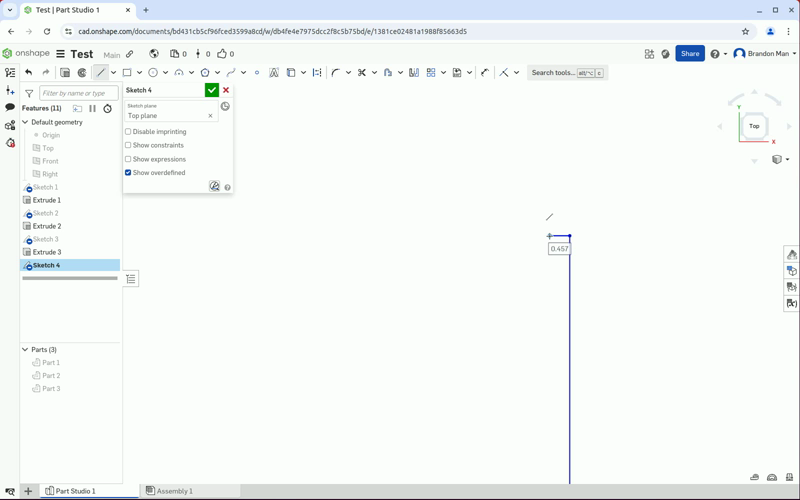
scroll(-6)
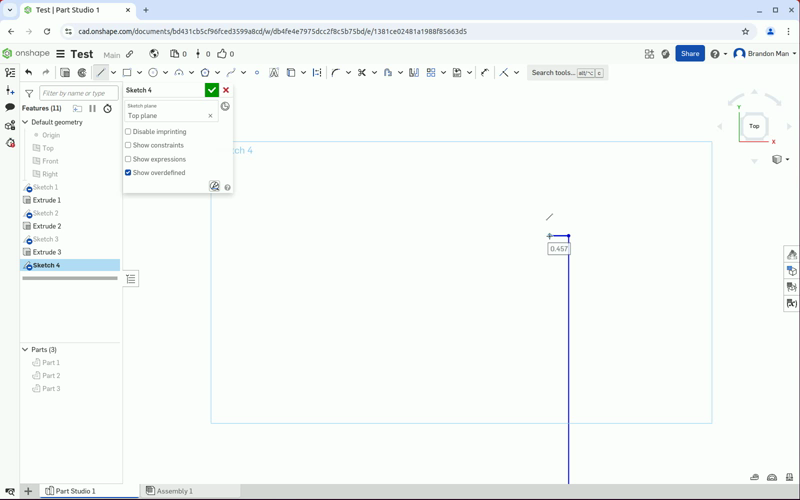
scroll(-6)
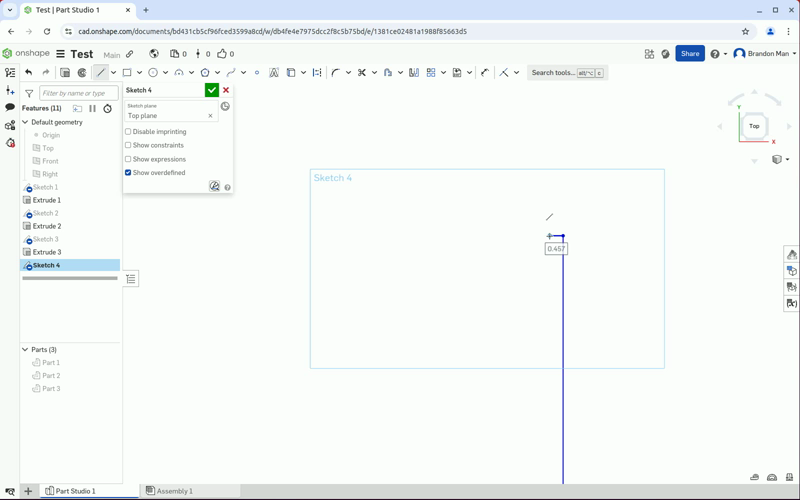
scroll(-6)
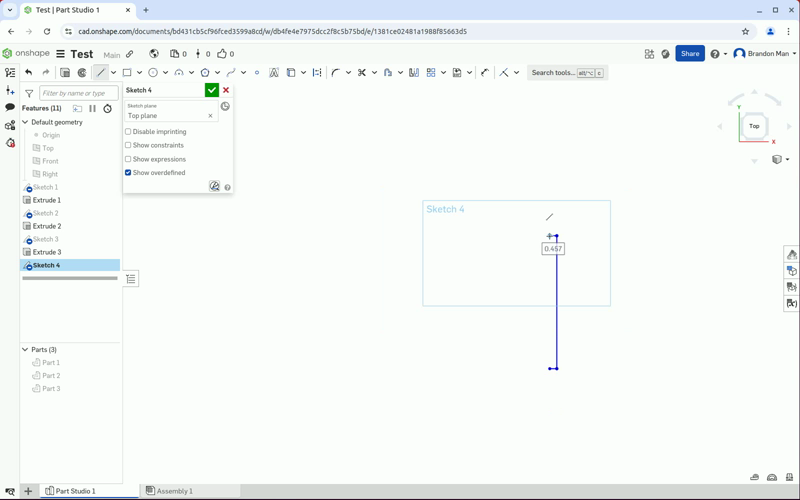
scroll(-6)
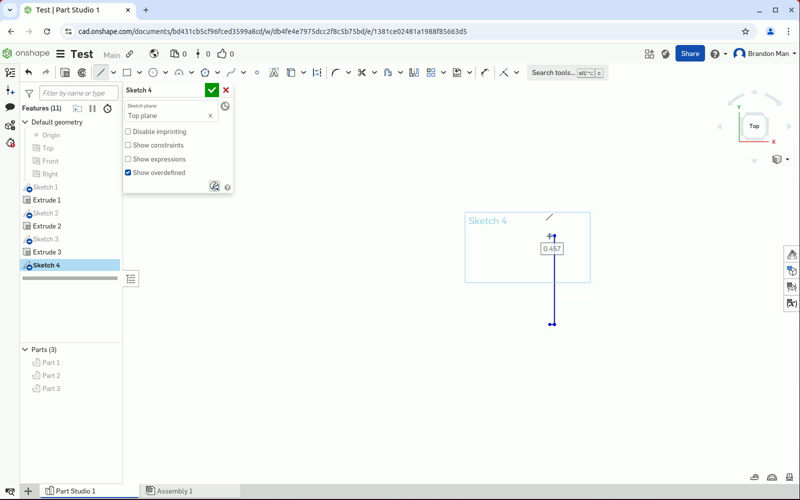
scroll(-6)
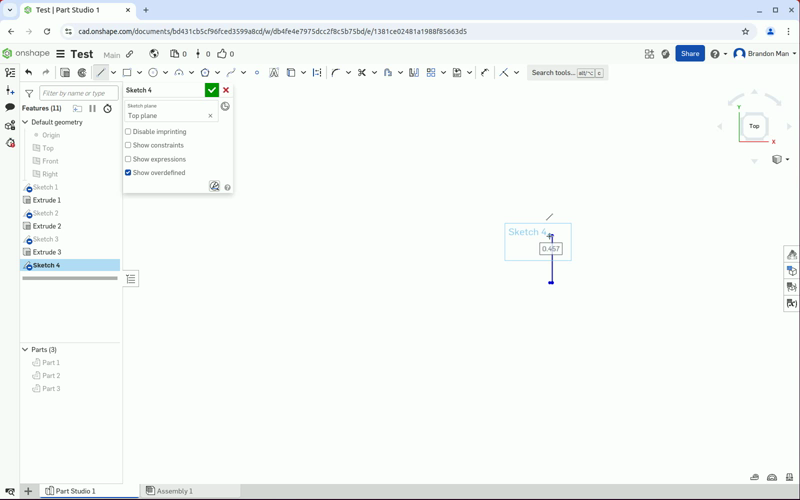
key_up(shift)
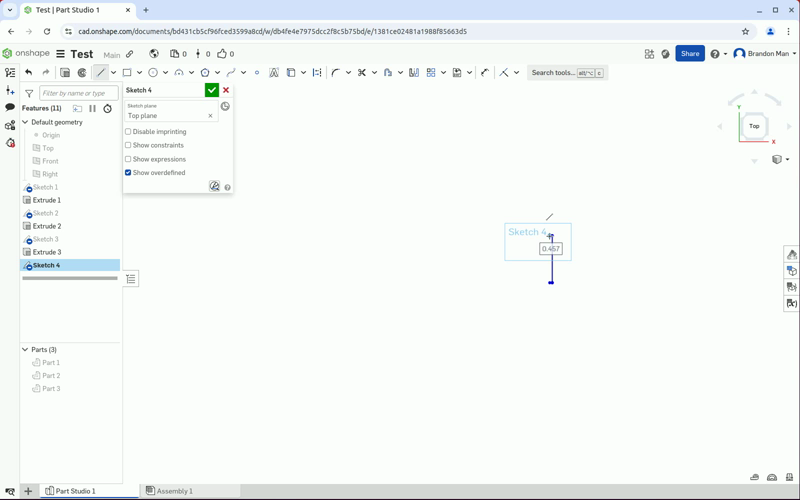
mouse_move(579, 235)
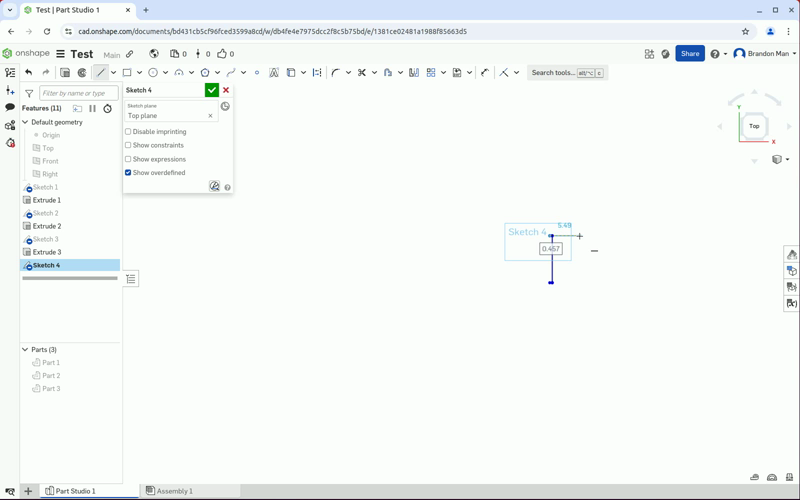
key_down(shift)
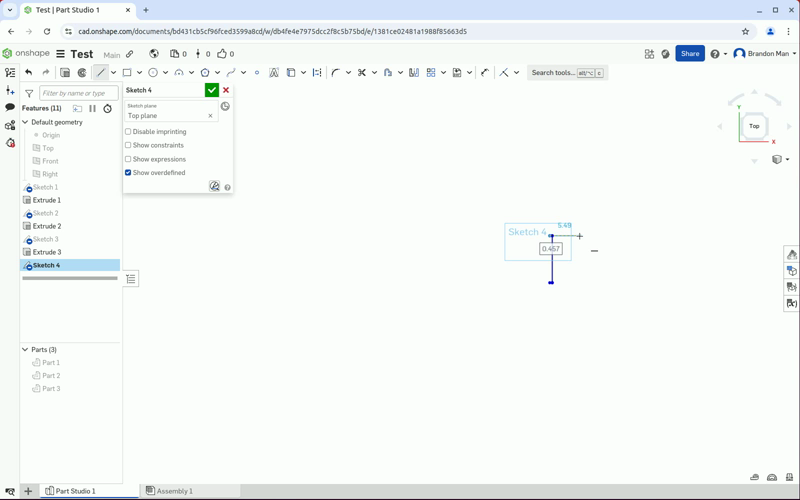
mouse_move(549, 282)
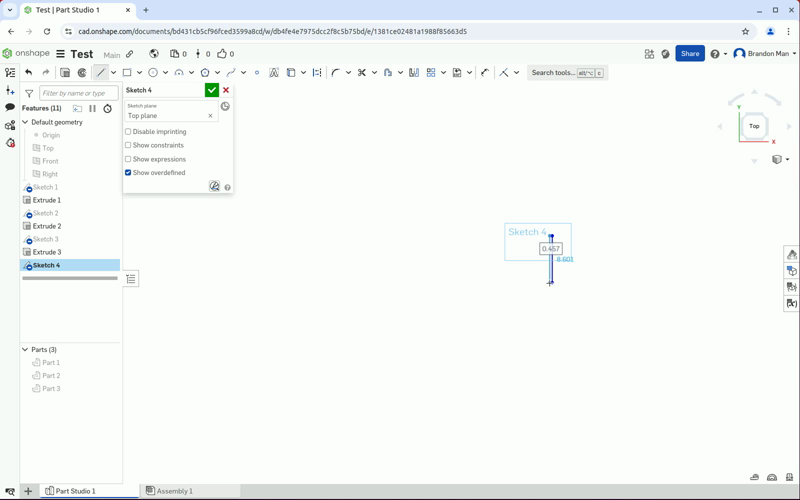
scroll(6)
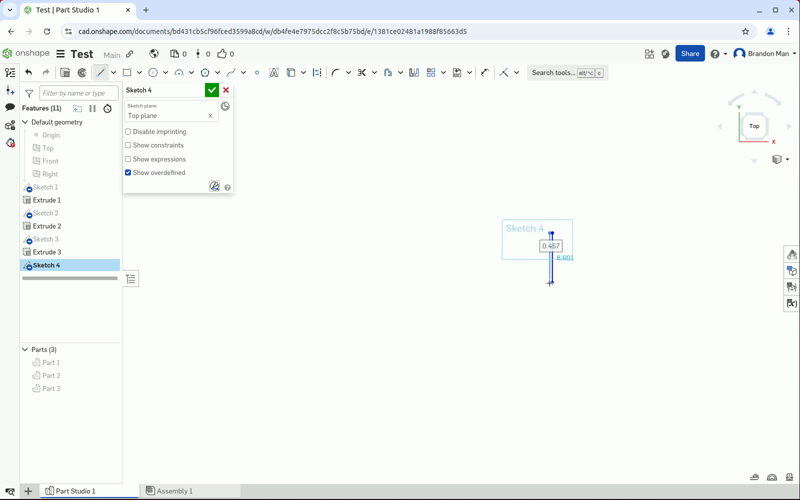
scroll(6)
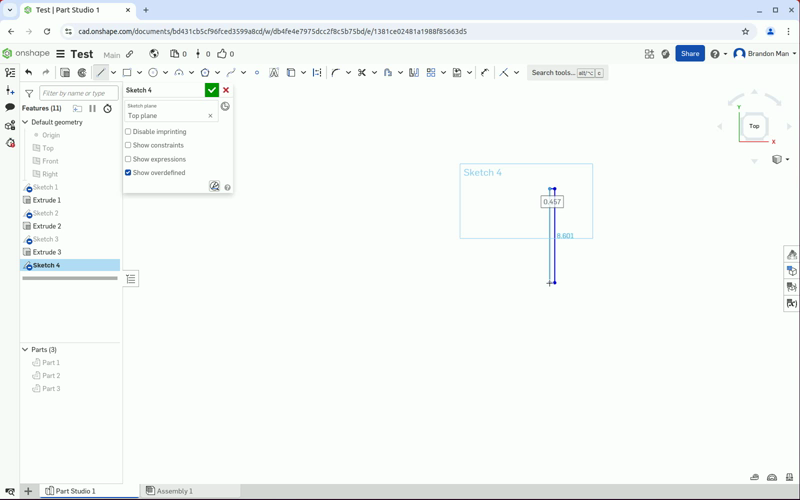
scroll(6)
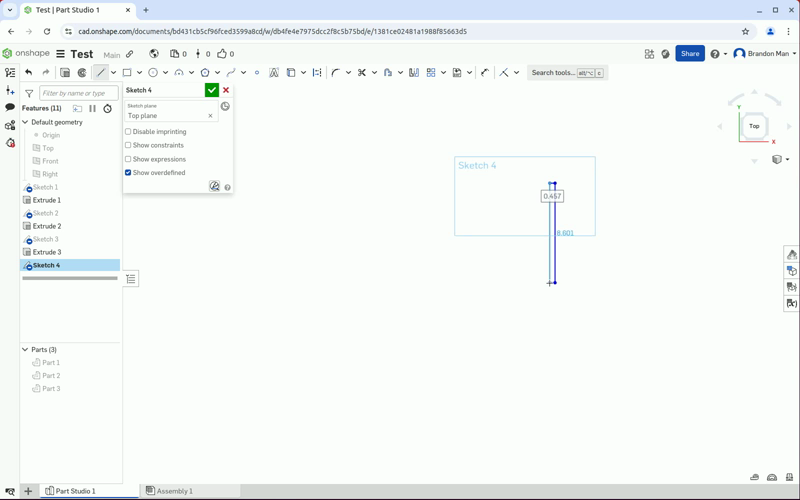
scroll(6)
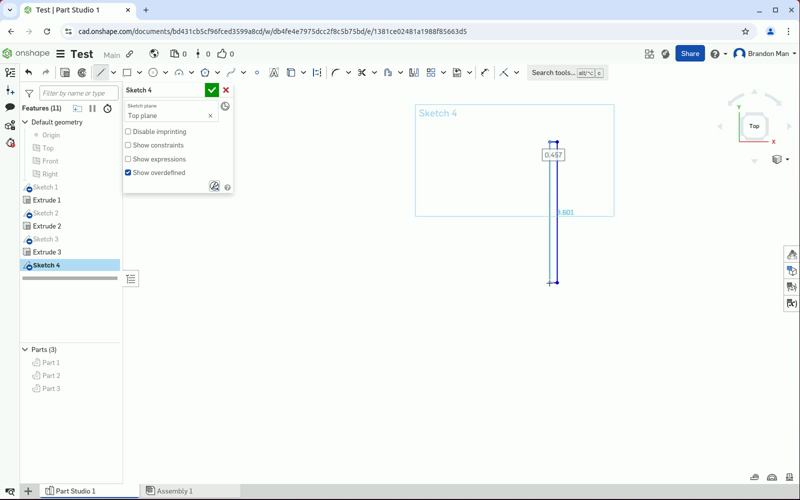
scroll(6)
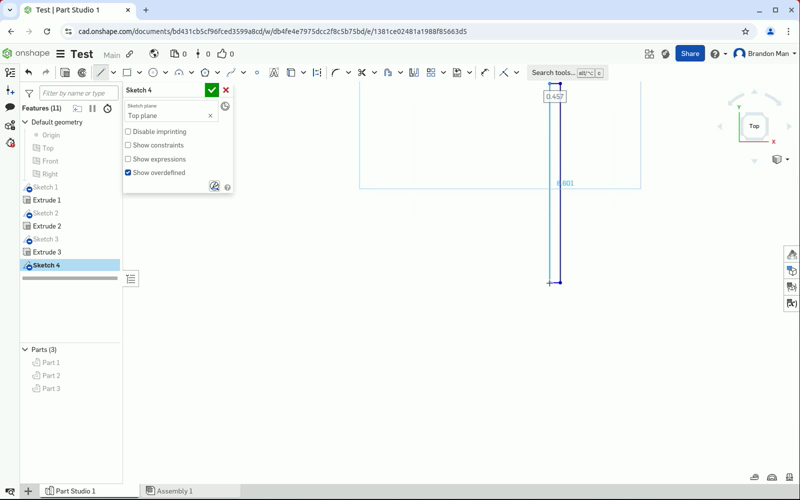
scroll(6)
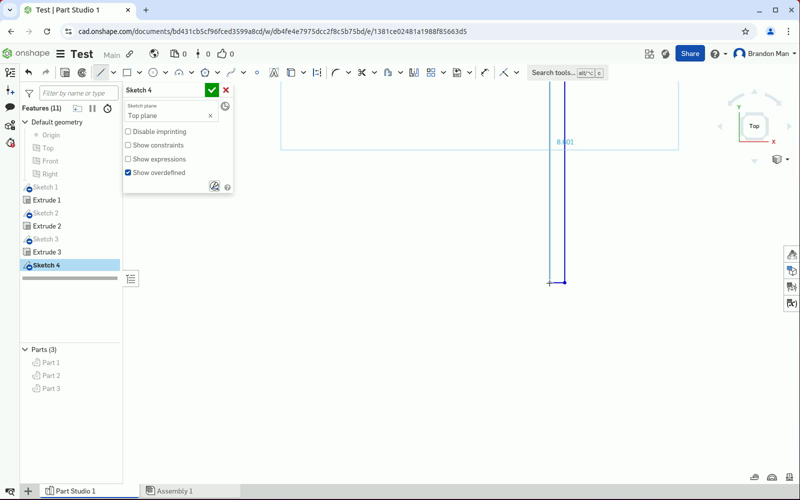
scroll(6)
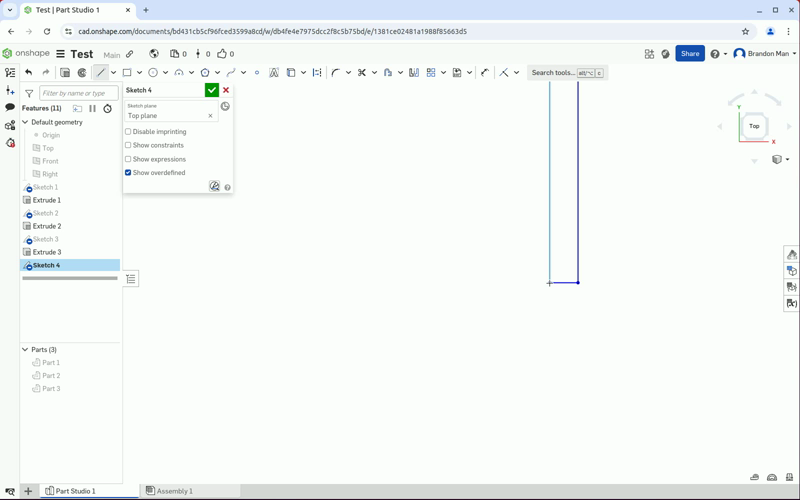
key_up(shift)
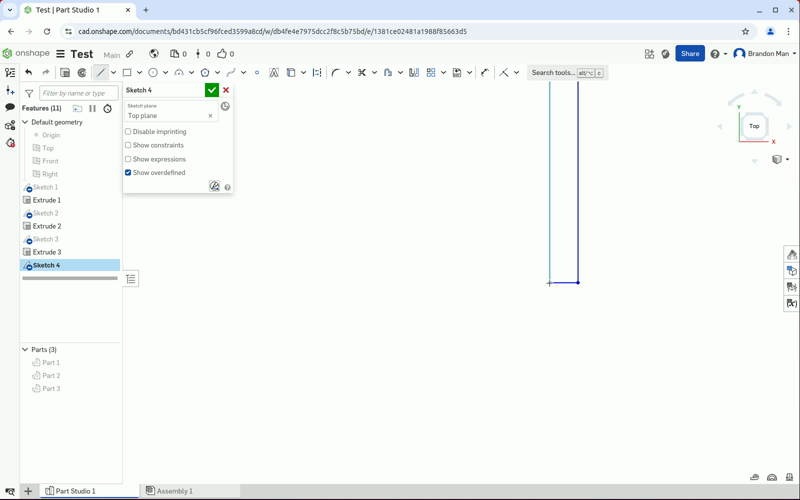
click(549, 282)
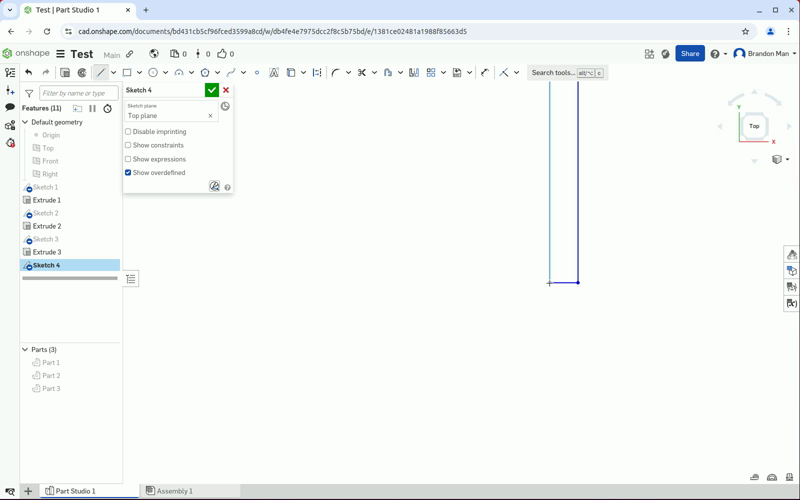
scroll(-6)
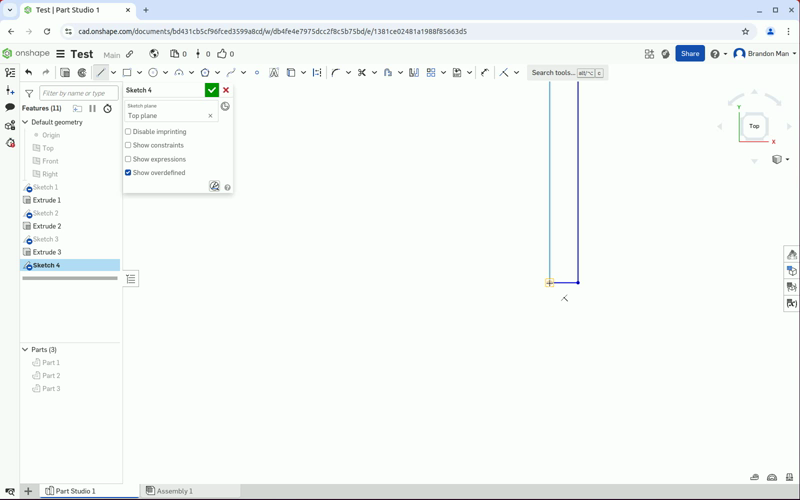
scroll(-6)
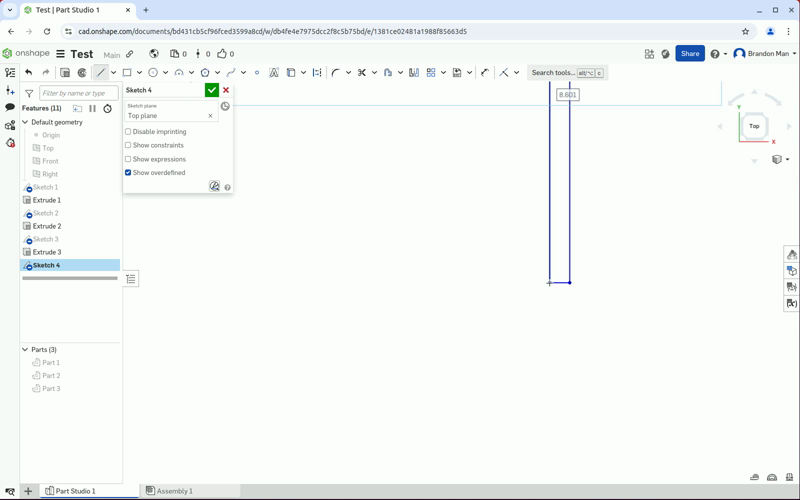
scroll(-6)
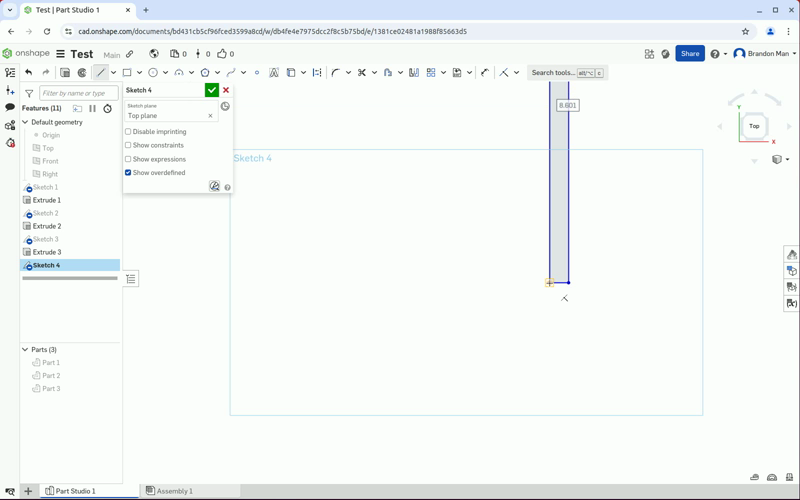
scroll(-6)
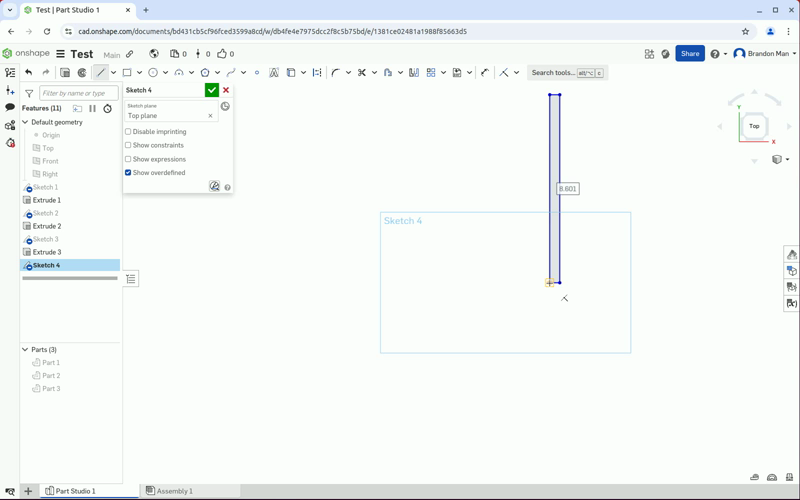
scroll(-6)
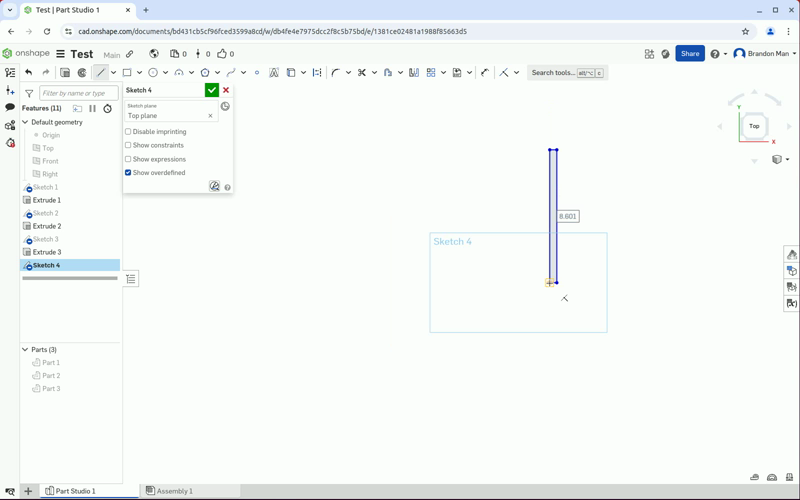
scroll(-6)
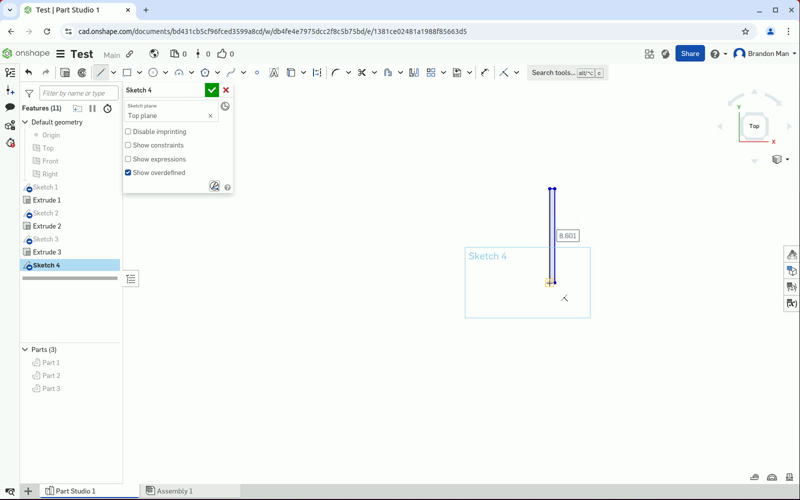
scroll(-6)
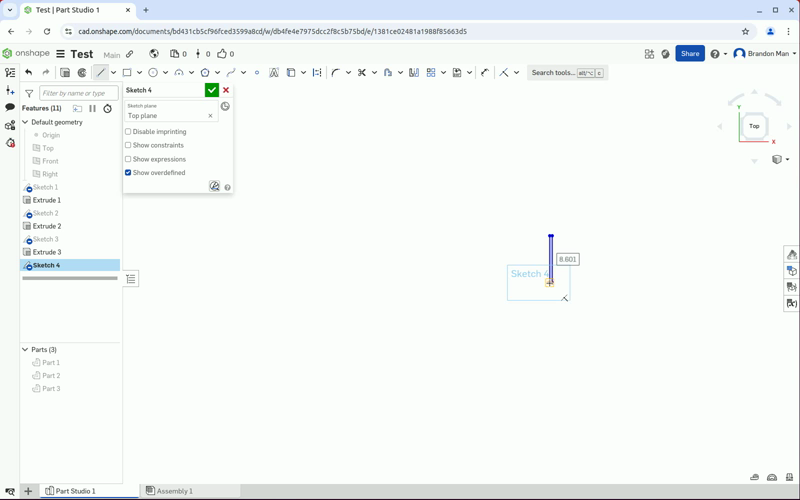
key(esc)
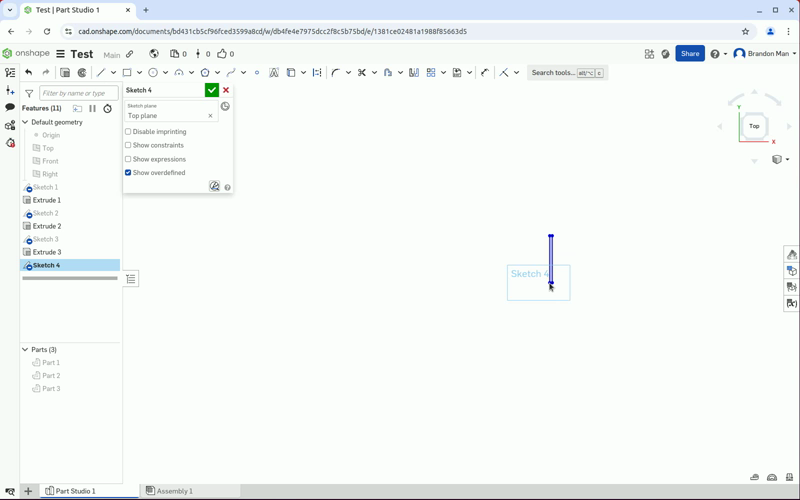
mouse_move(550, 248)
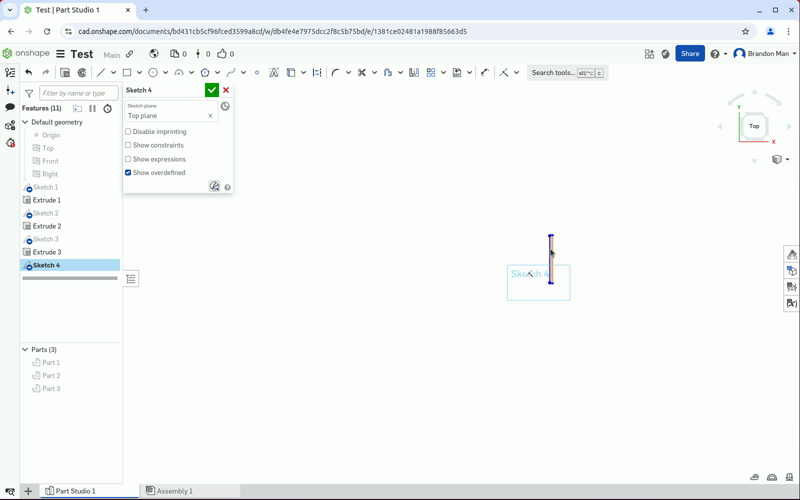
scroll(6)
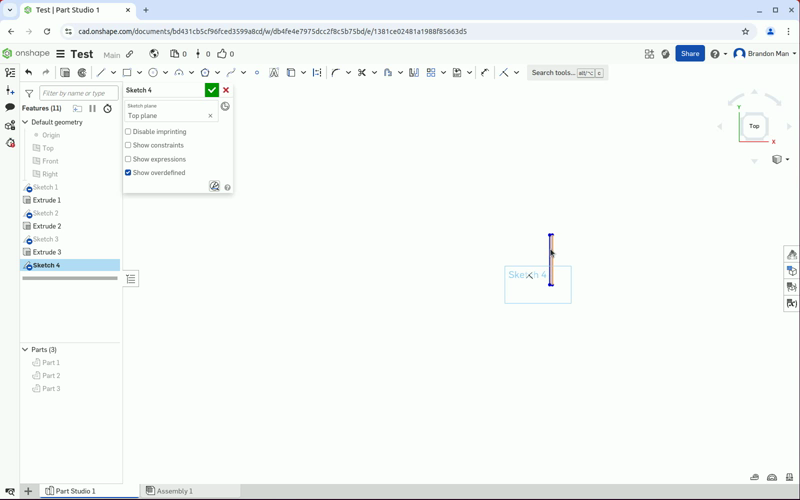
scroll(6)
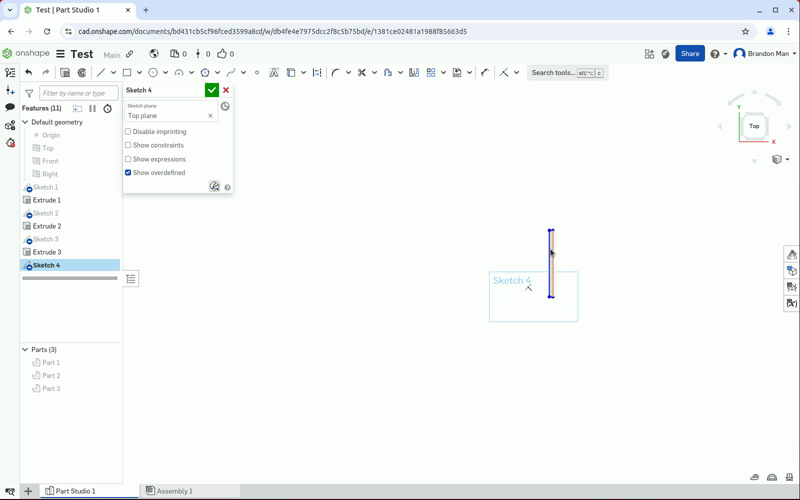
scroll(6)
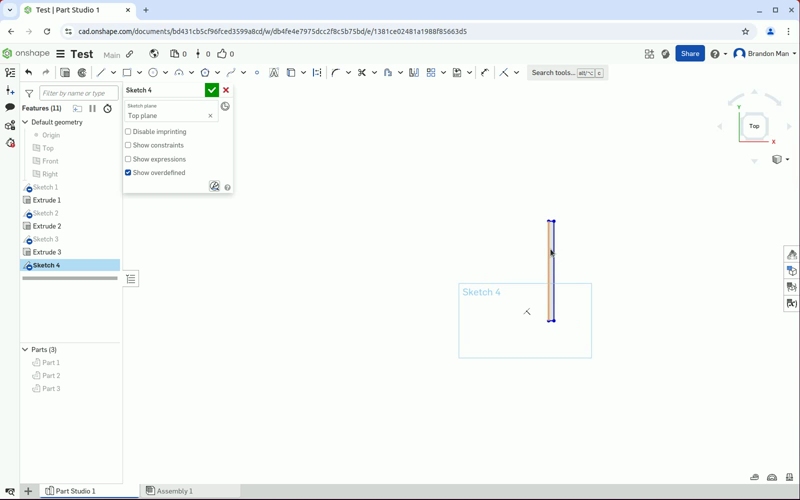
scroll(6)
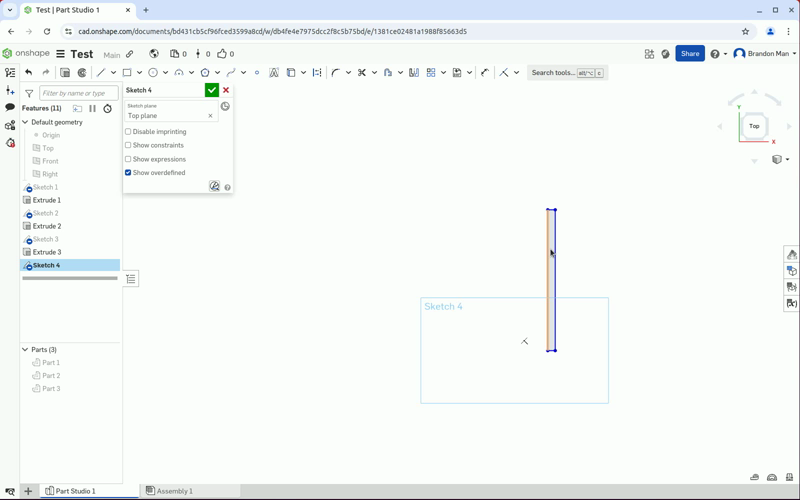
scroll(6)
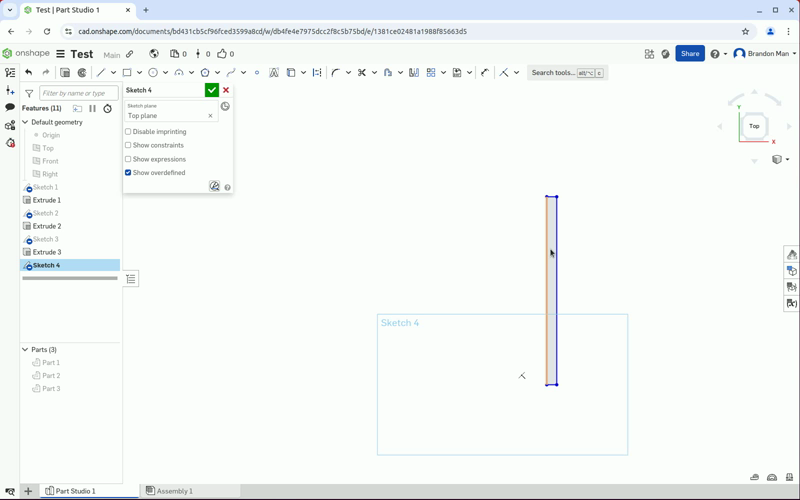
scroll(6)
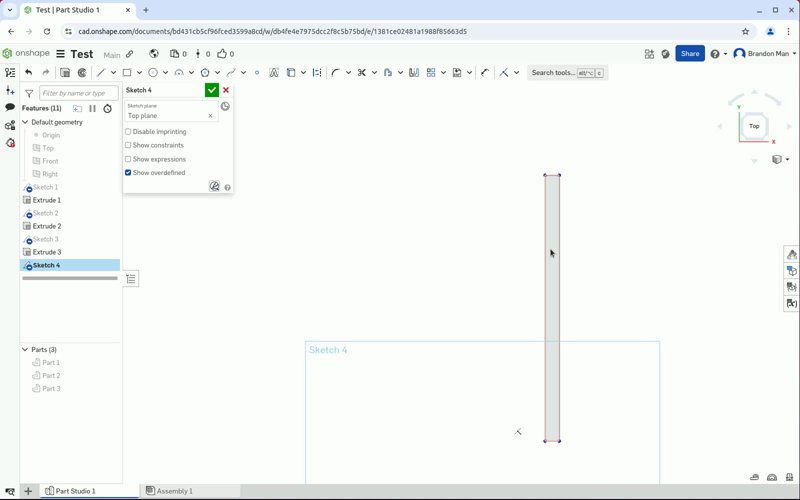
scroll(6)
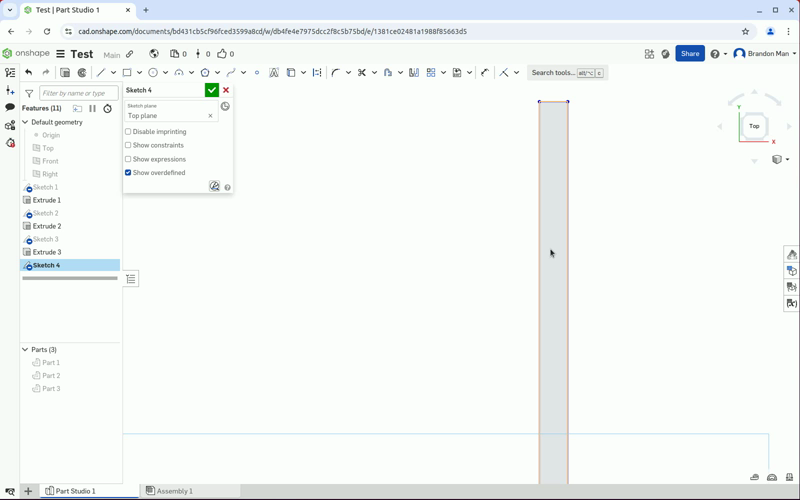
click(550, 248)
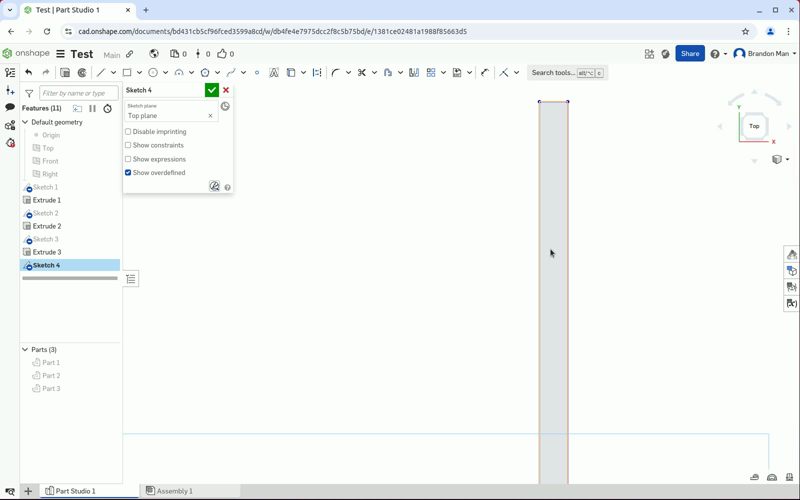
scroll(-6)
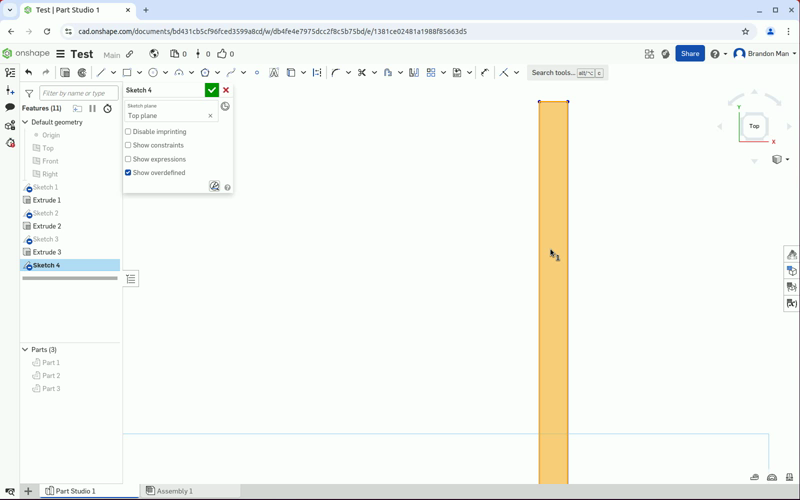
scroll(-6)
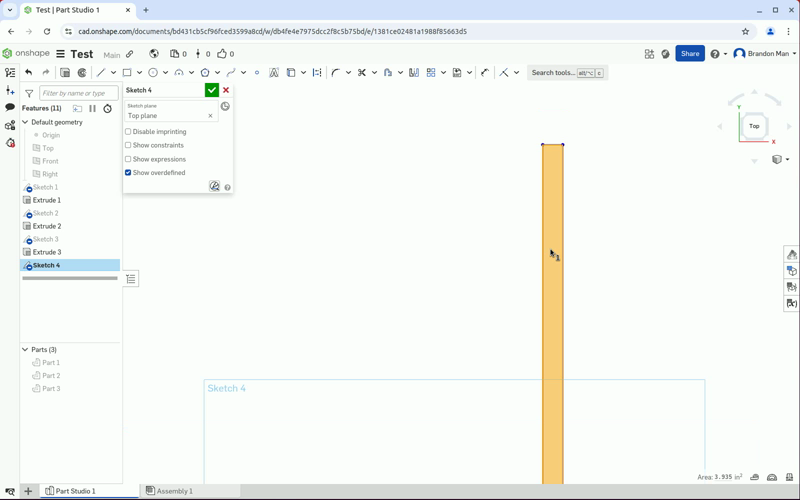
scroll(-6)
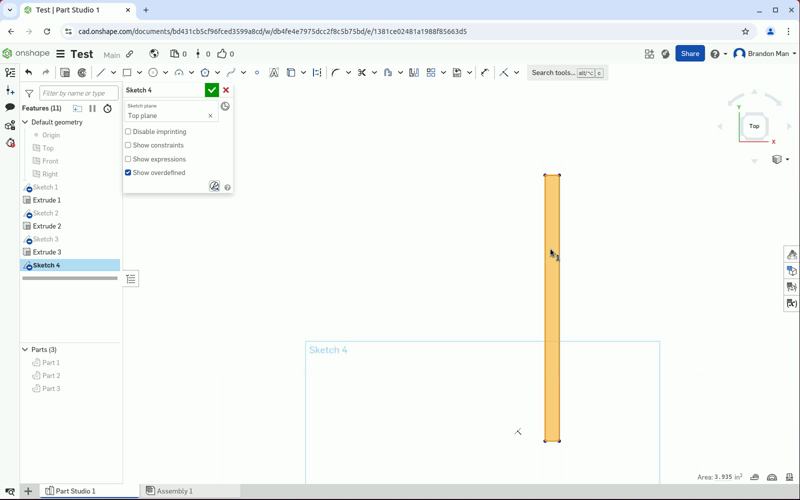
scroll(-6)
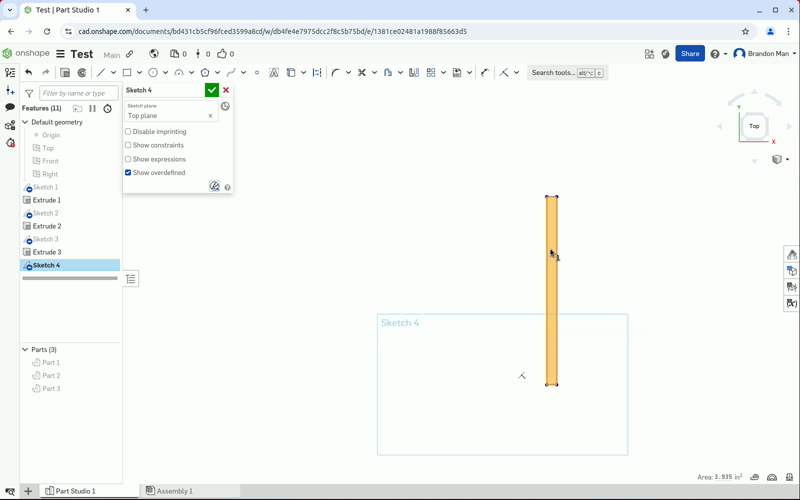
scroll(-6)
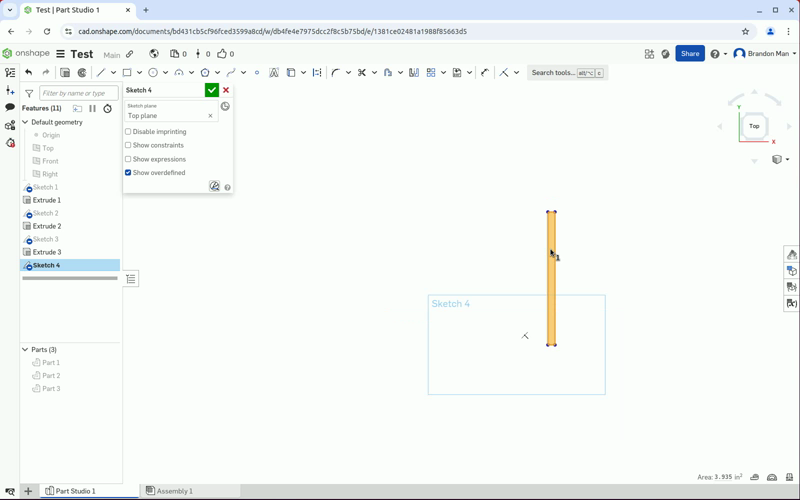
scroll(-6)
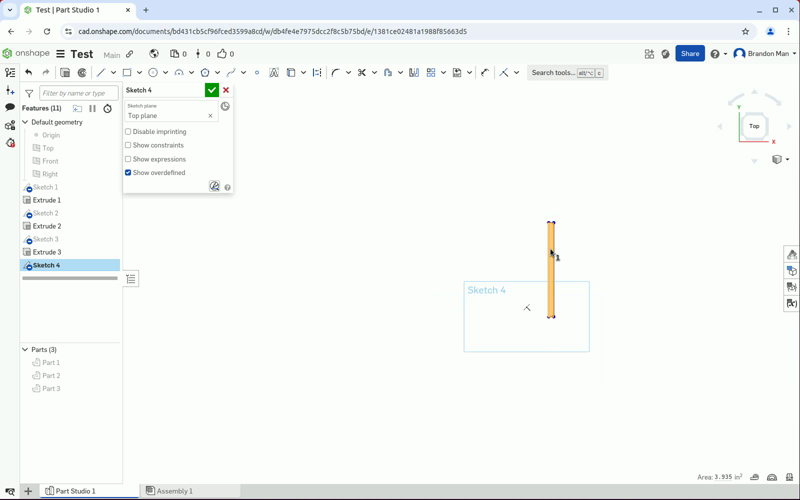
scroll(-6)
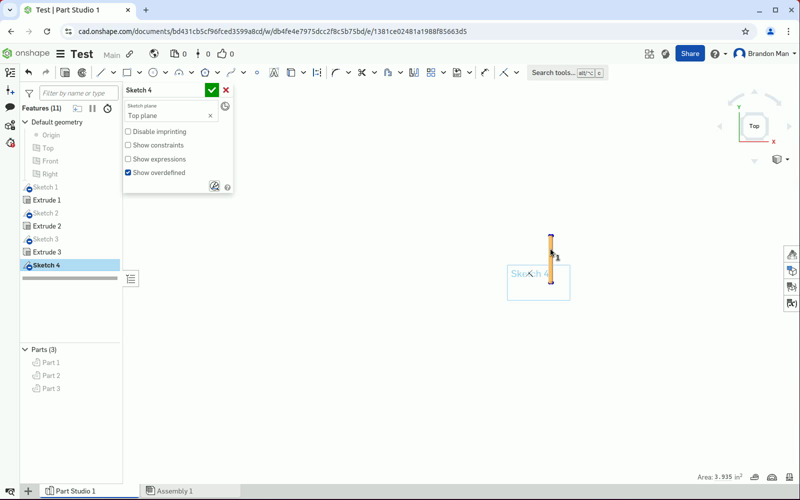
mouse_move(73, 352)
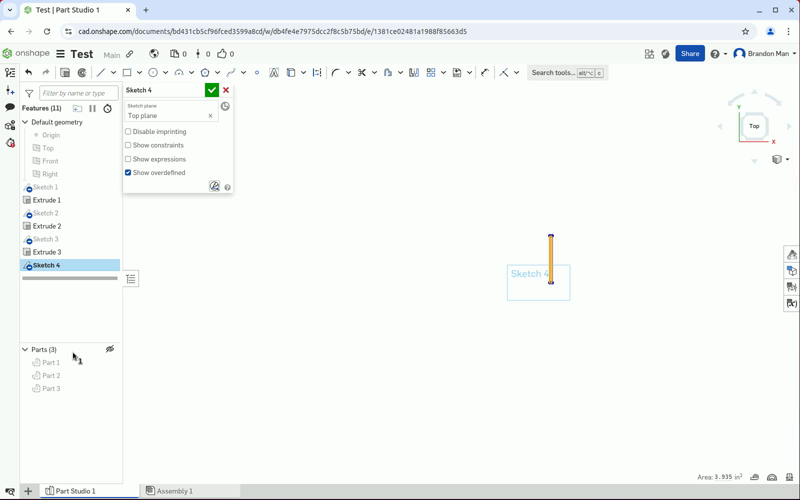
key(shift+y)
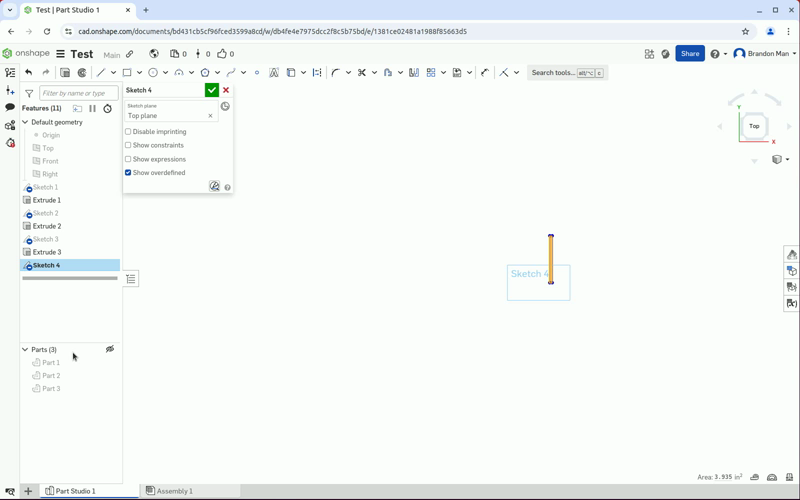
key(shift+e)
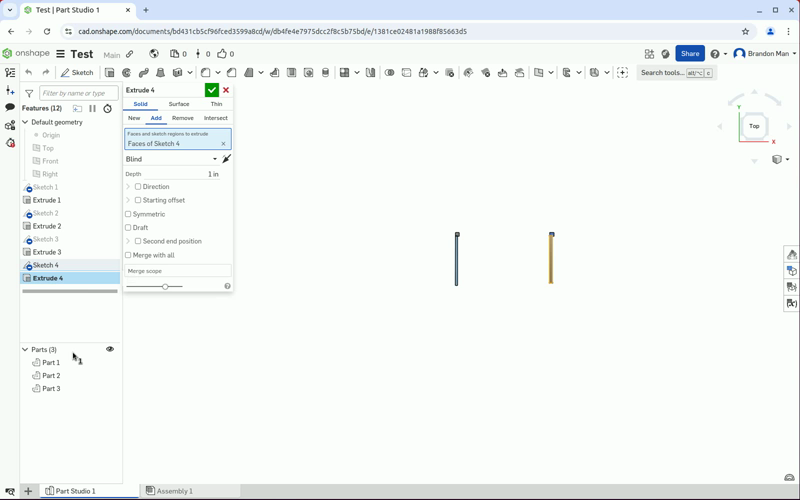
mouse_move(143, 106)
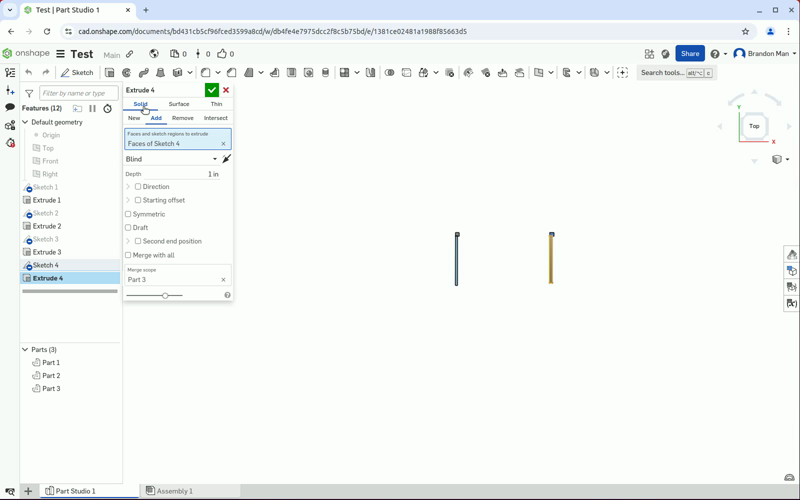
click(143, 106)
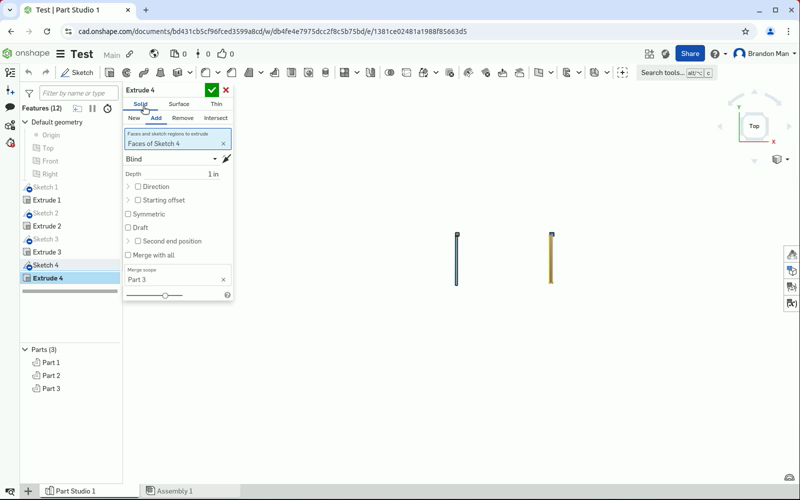
mouse_move(137, 120)
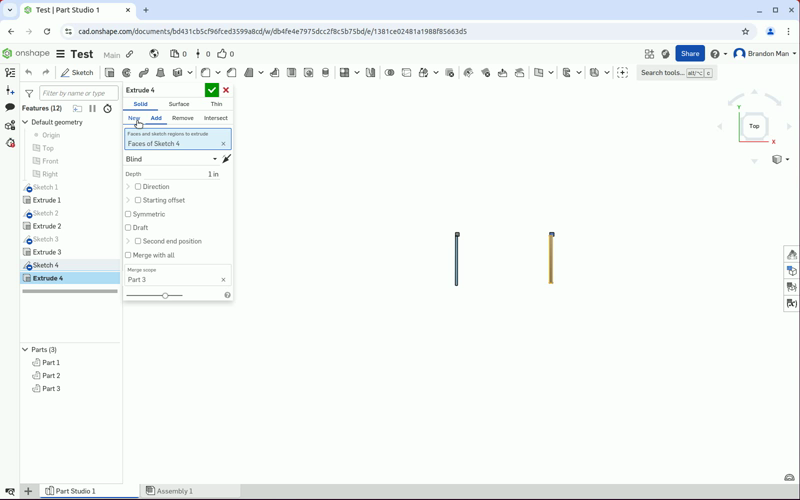
click(137, 120)
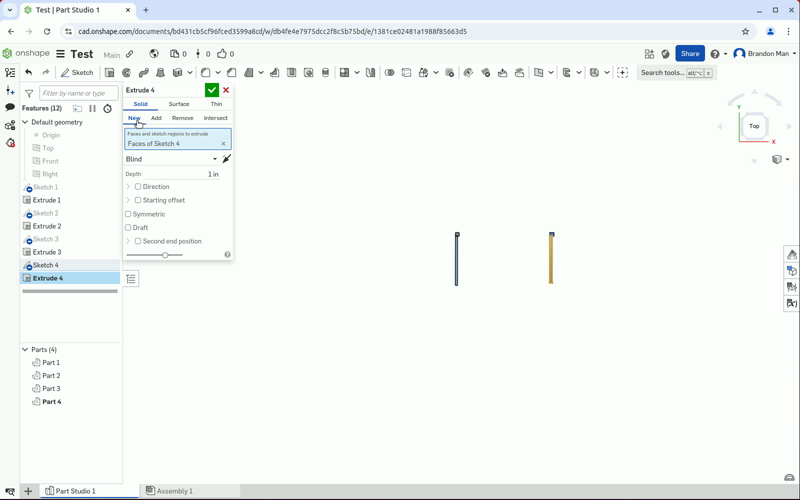
key(tab, 4)
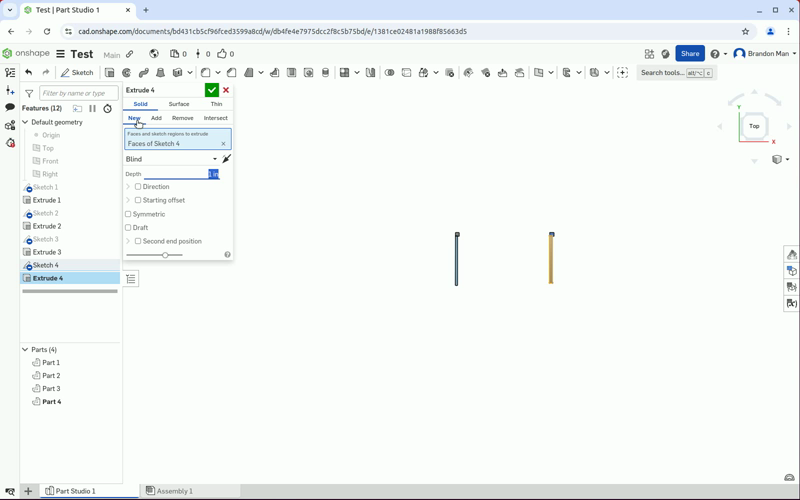
text(23.108)
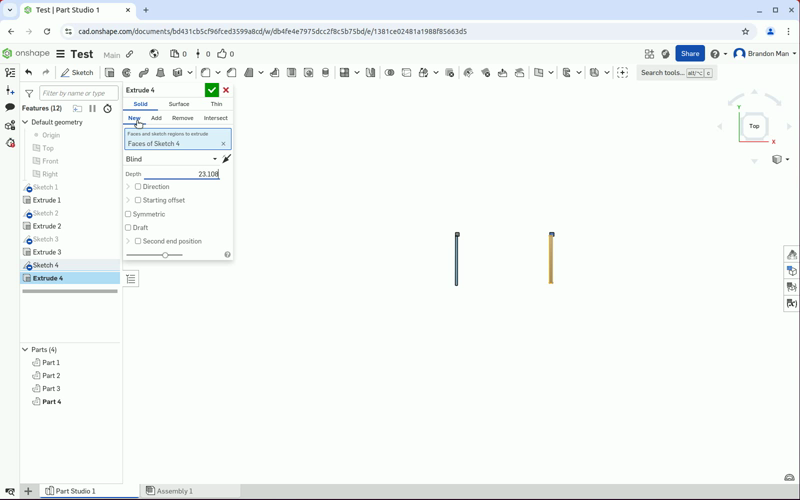
key(enter)
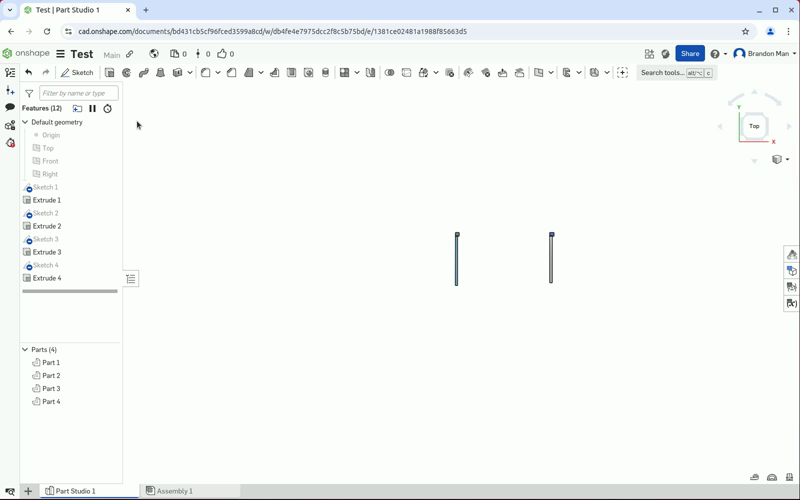
key(shift+h)
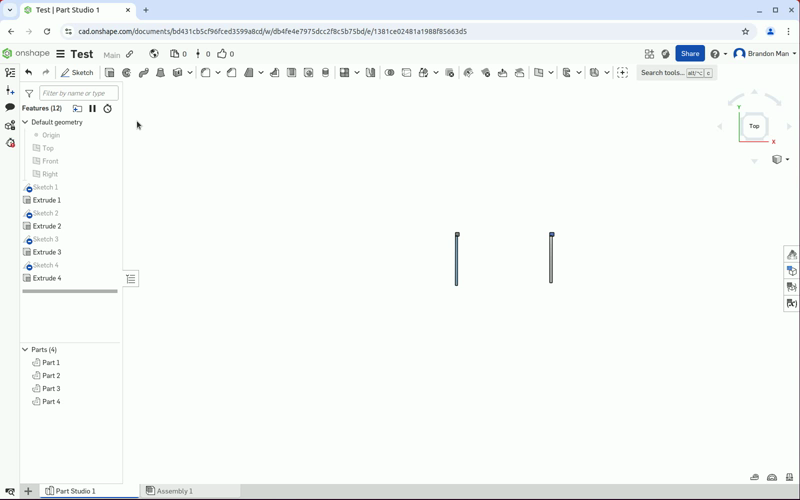
key(shift+h)
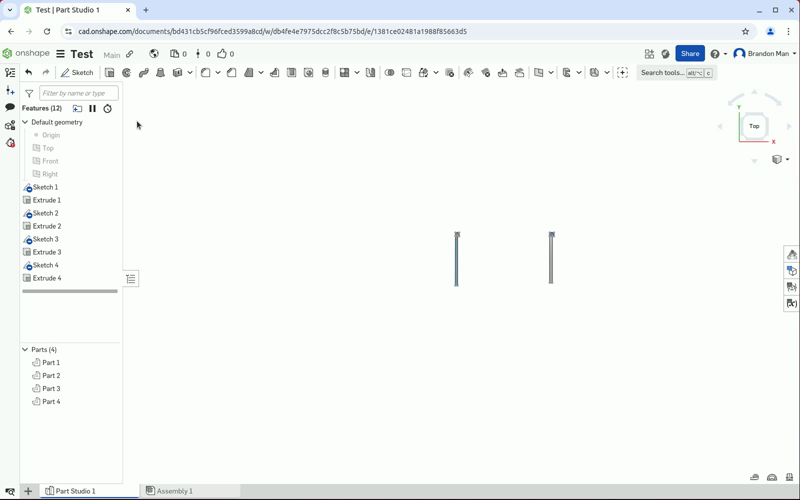
key(shift+7)
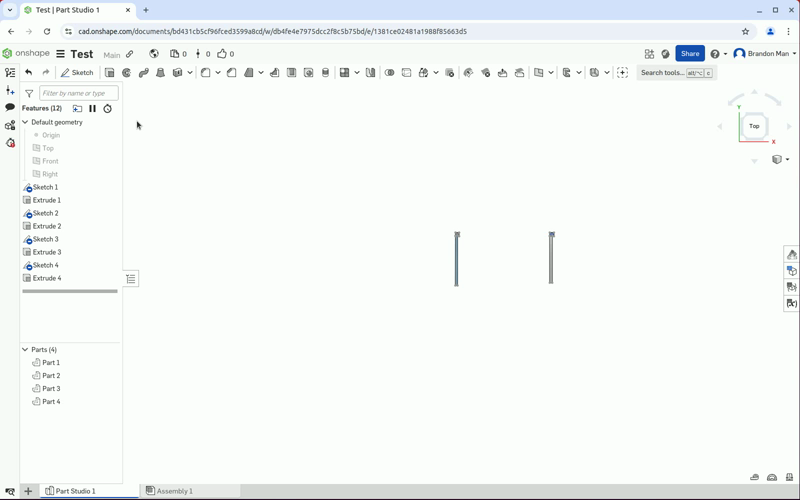
key(up, 3)
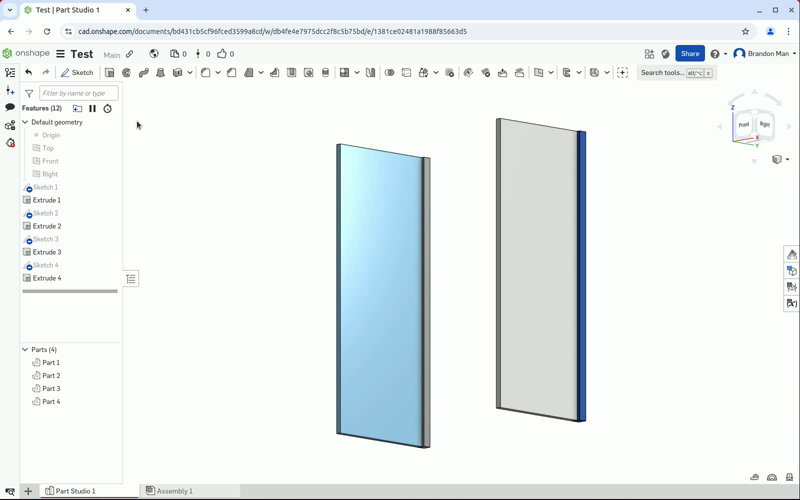
key(left, 3)
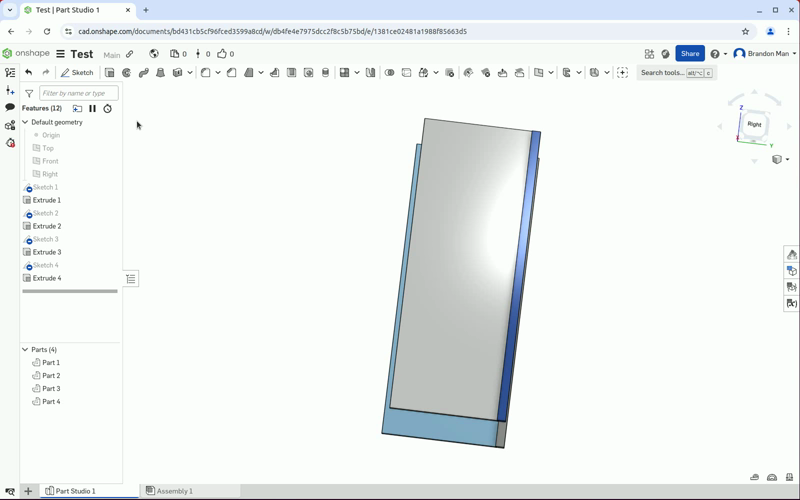
key(right, 3)
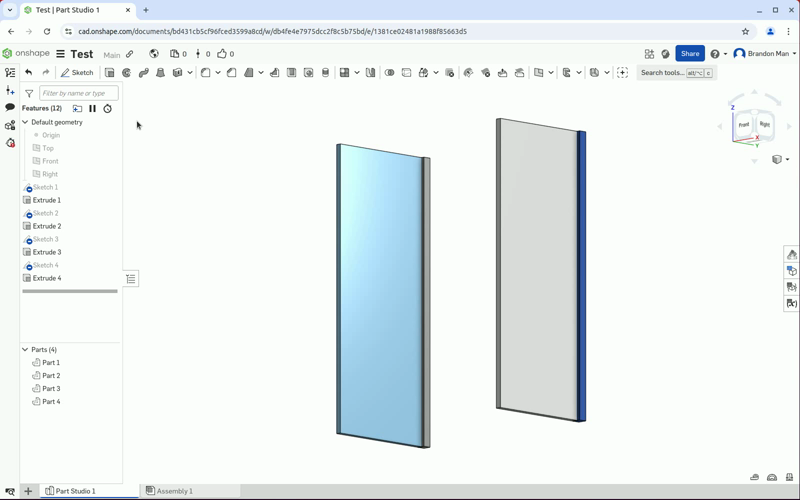
key(down, 3)
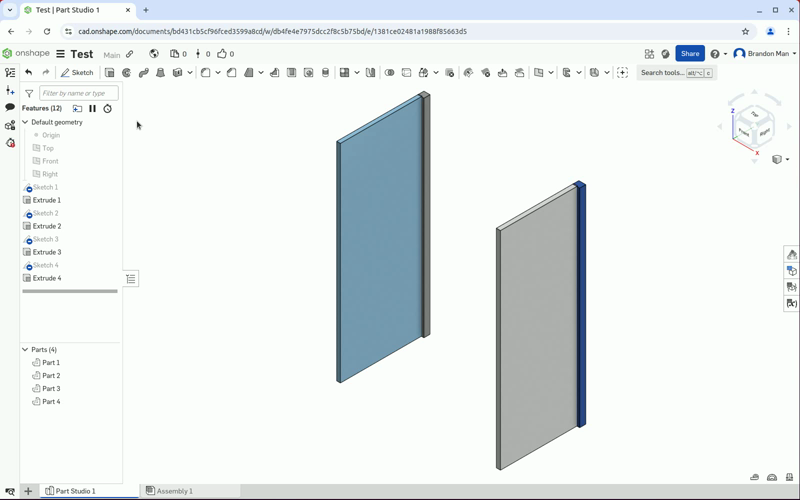
mouse_move(73, 189)
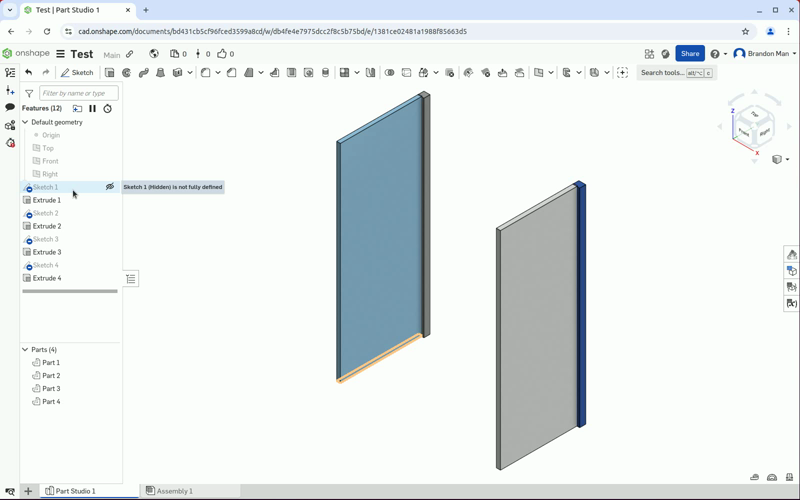
click(73, 189)